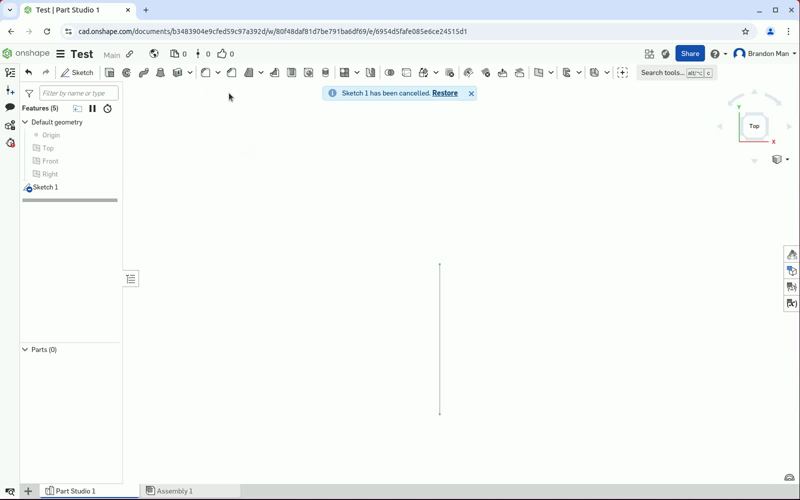
key(shift+h)
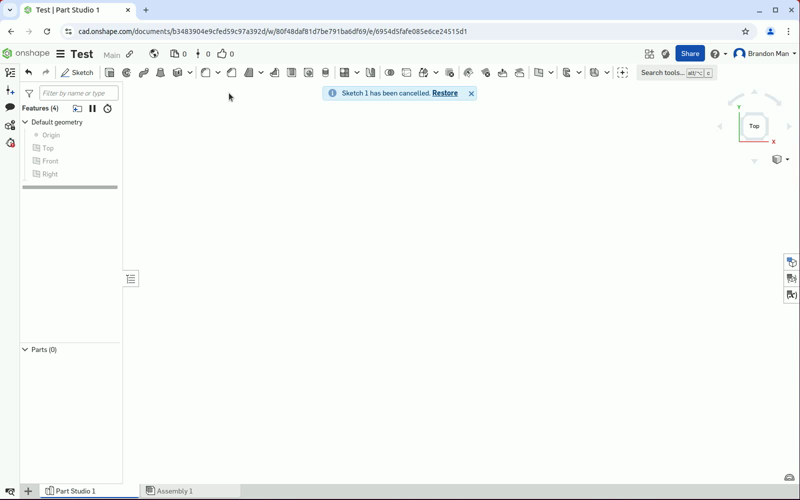
mouse_move(73, 352)
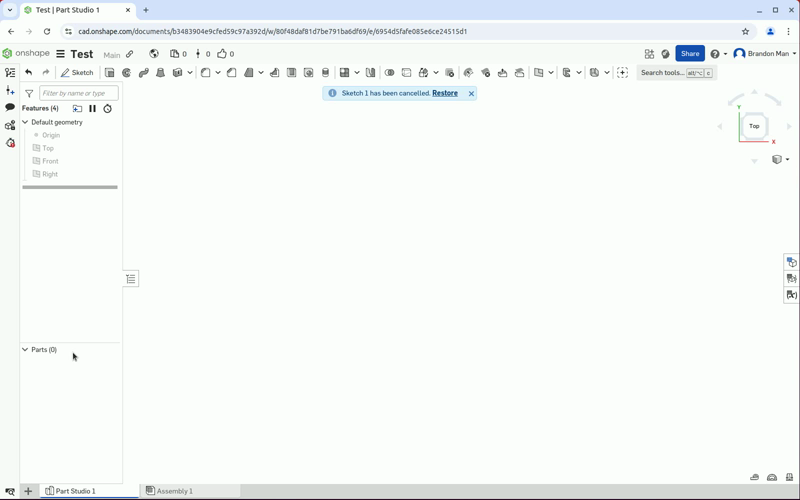
key(y)
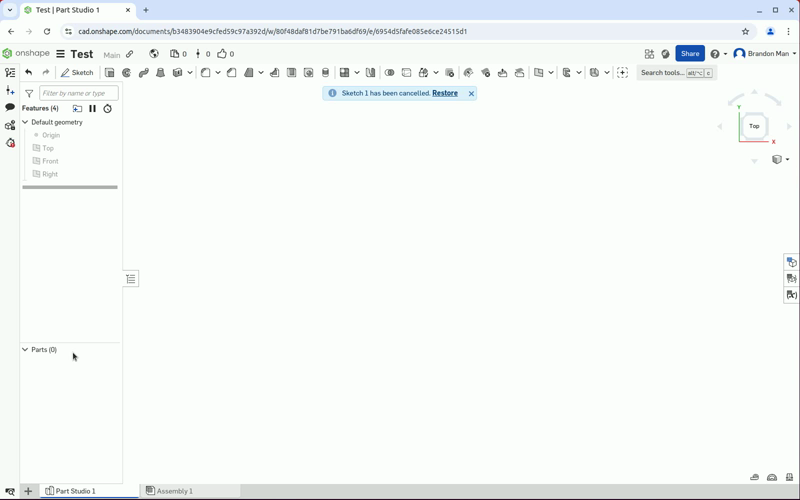
key(shift+p)
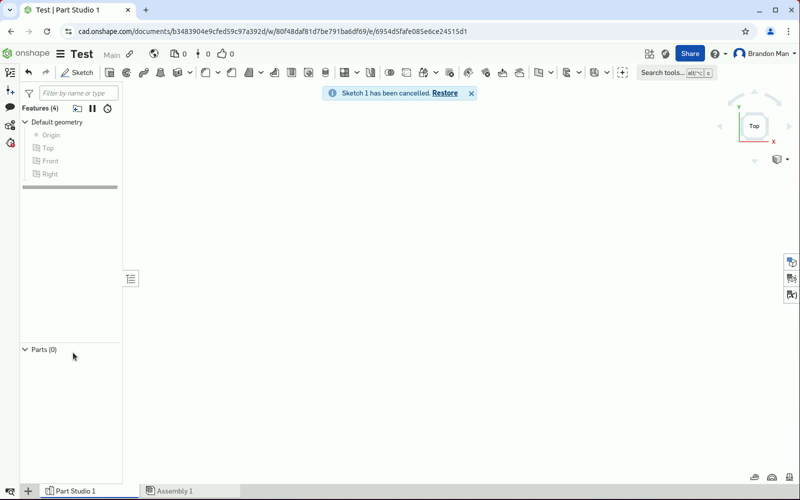
key(space)
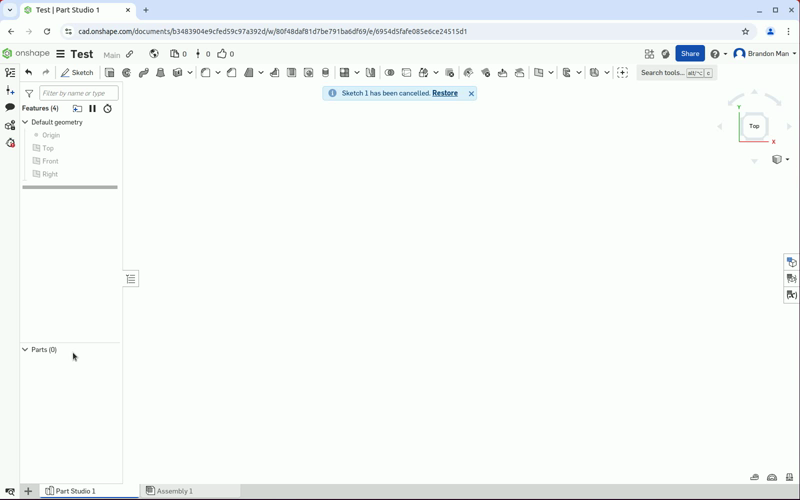
key_down(shift)
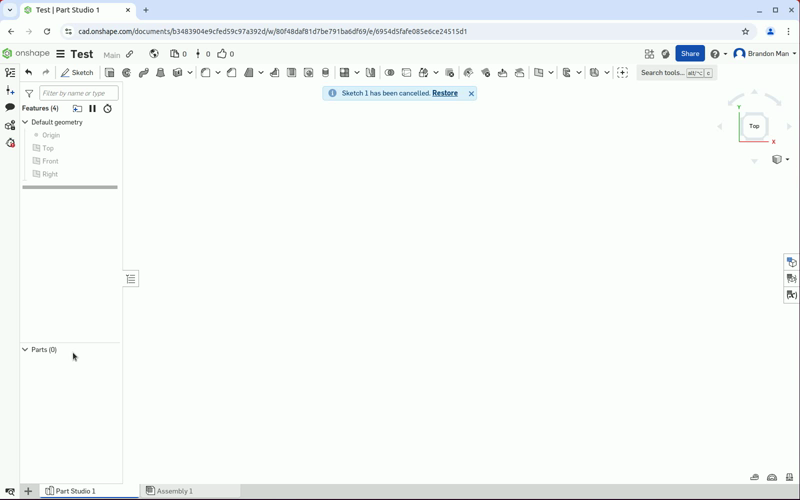
key(up)
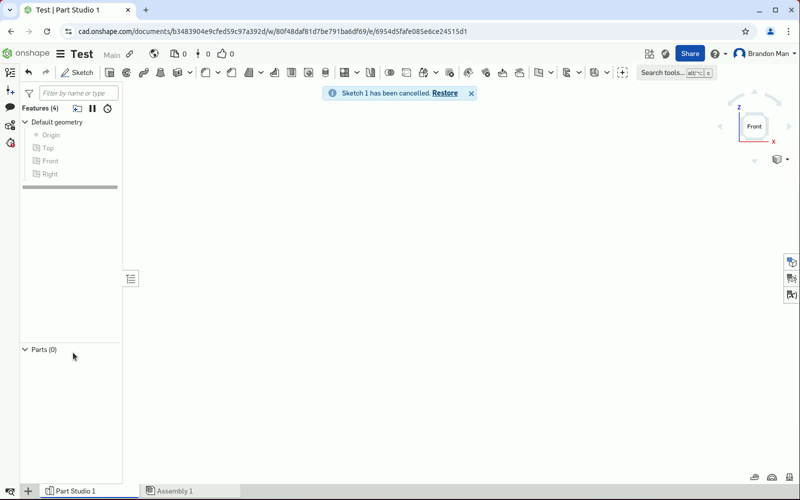
key_up(shift)
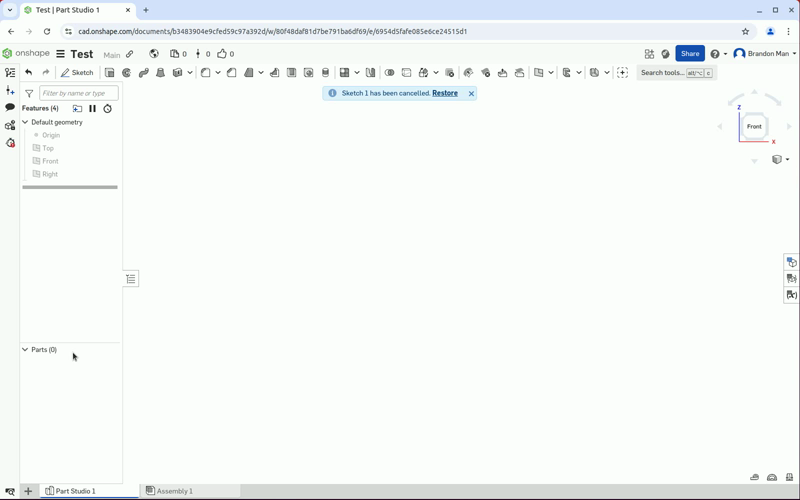
key(space)
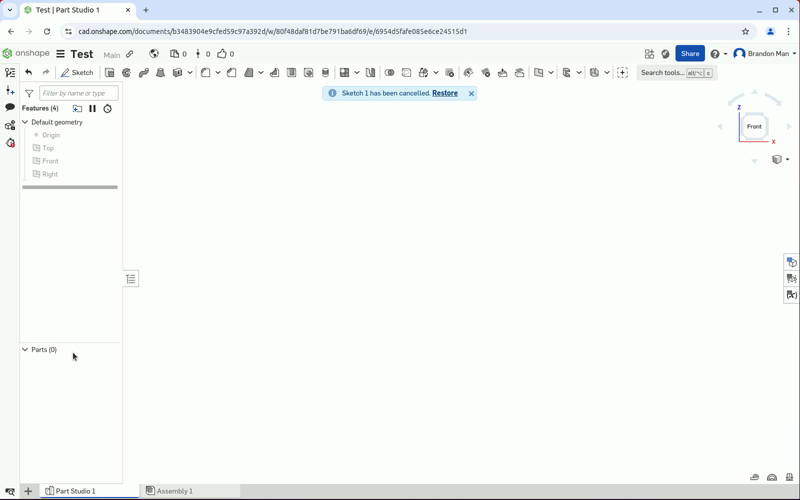
key_down(shift)
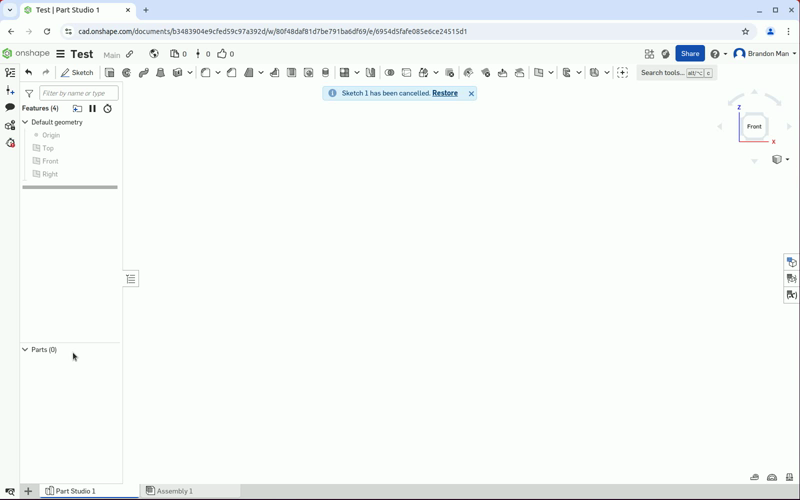
key(left)
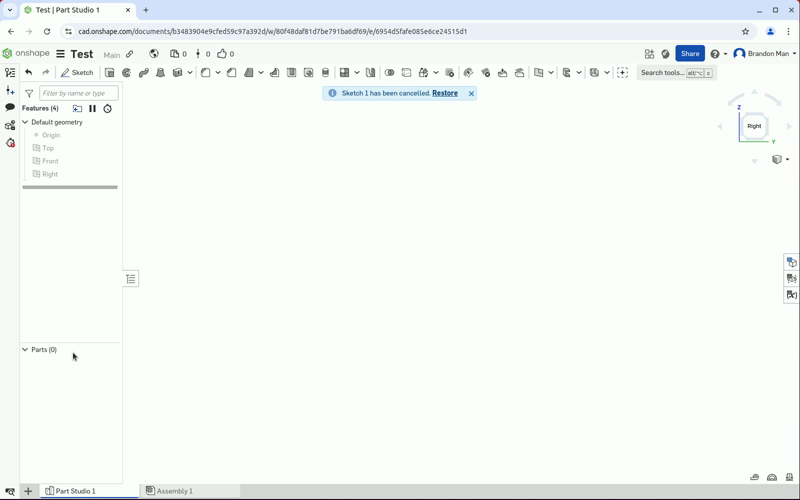
key_up(shift)
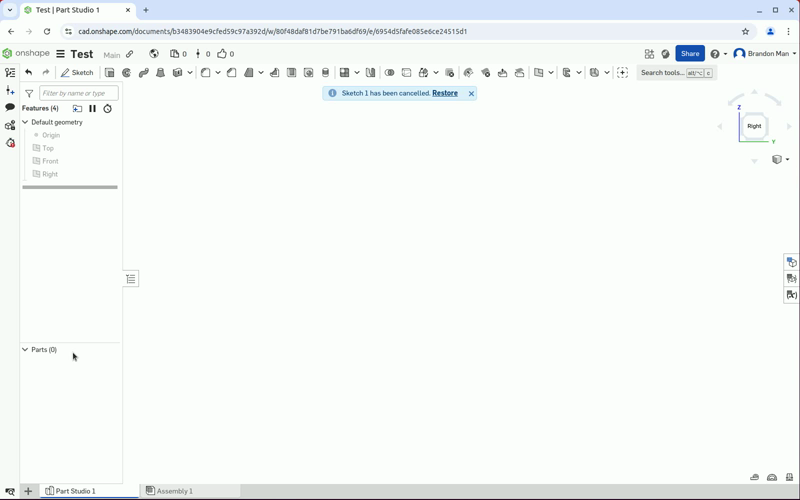
mouse_move(73, 352)
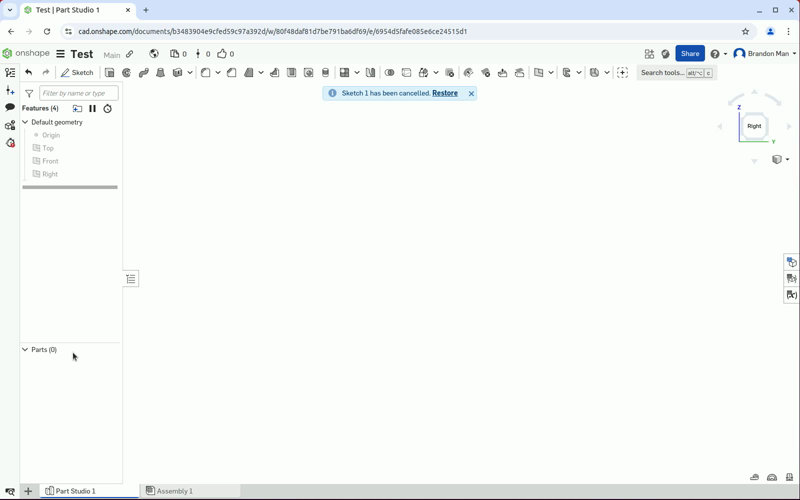
key(shift+y)
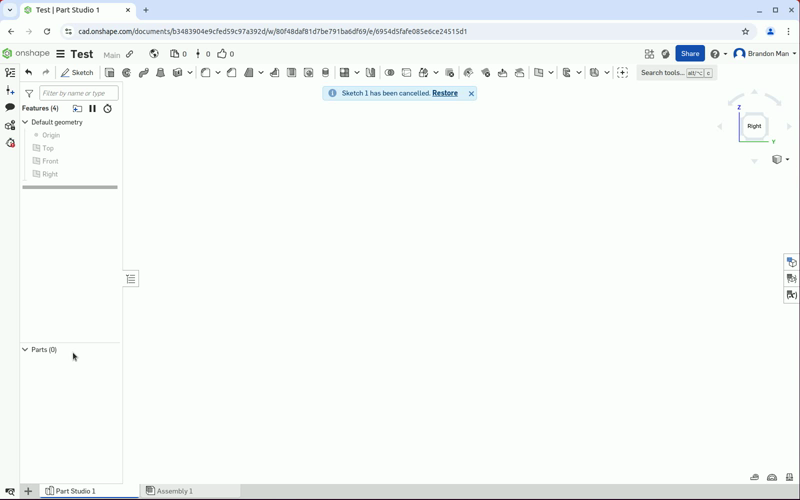
key(shift+s)
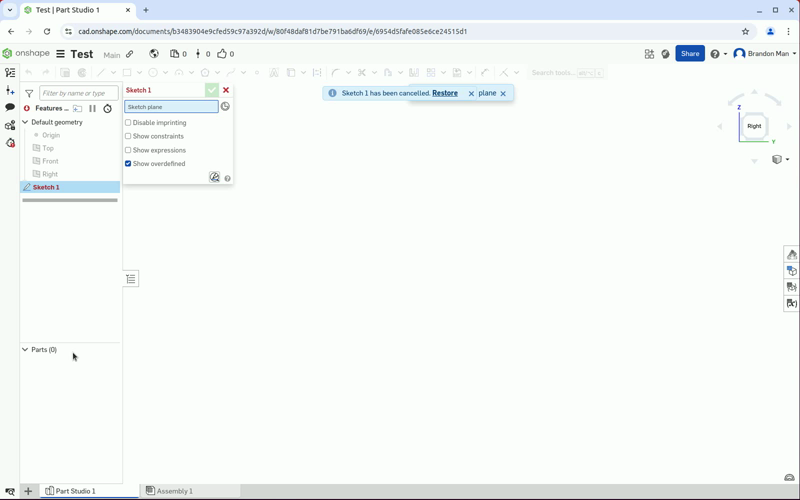
mouse_move(73, 176)
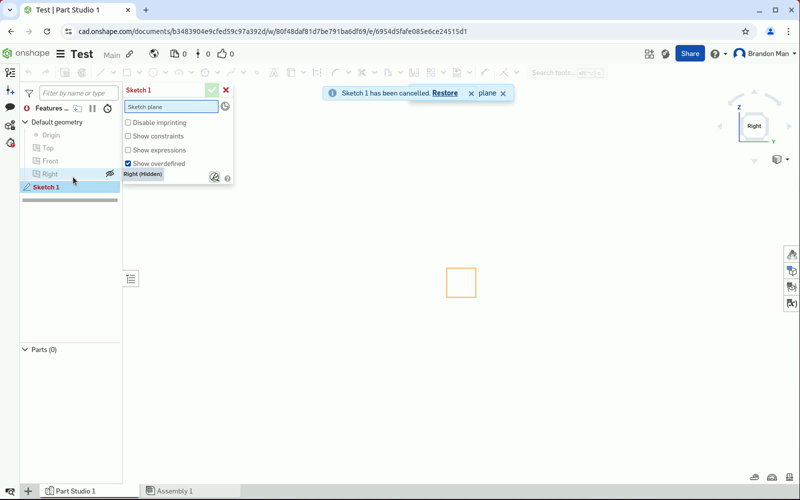
click(73, 176)
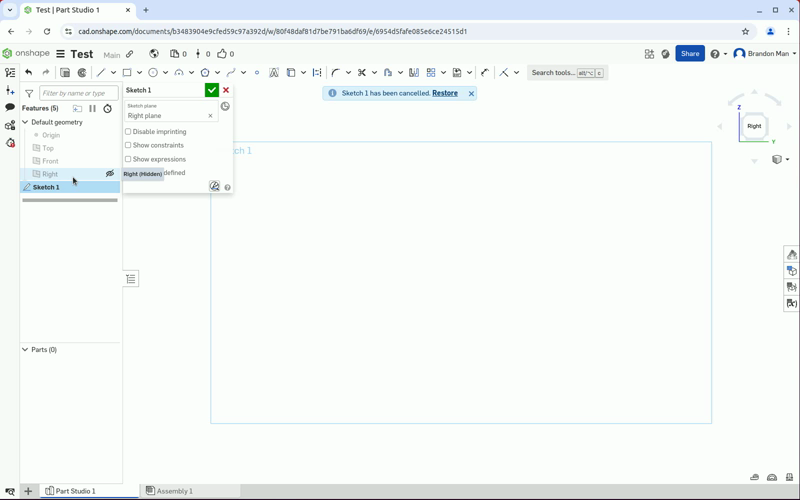
mouse_move(73, 352)
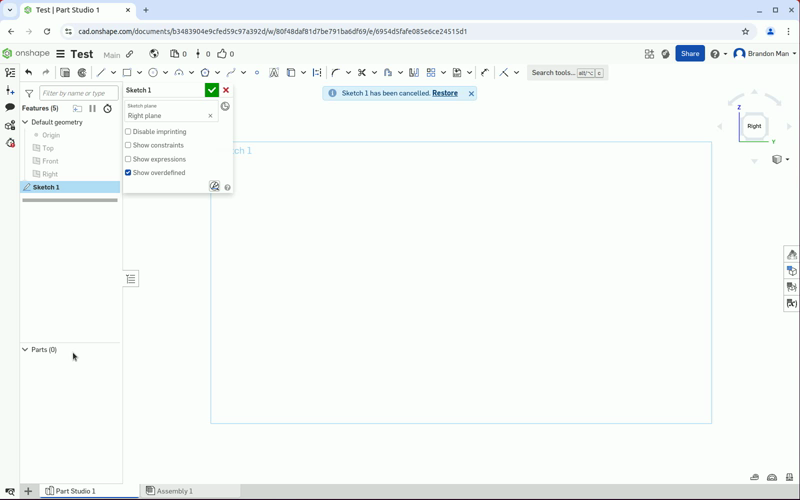
key(y)
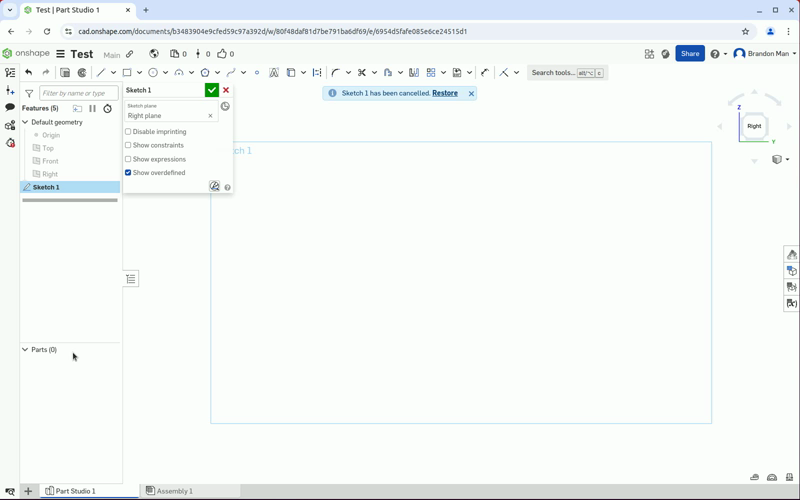
key(l)
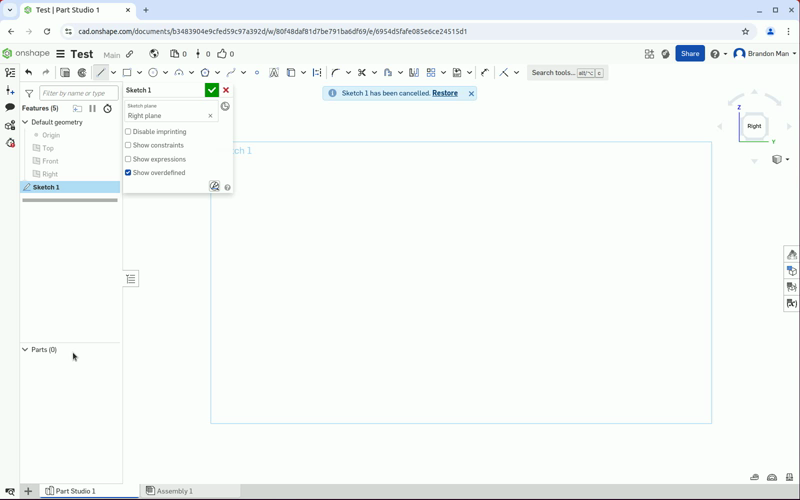
key_down(shift)
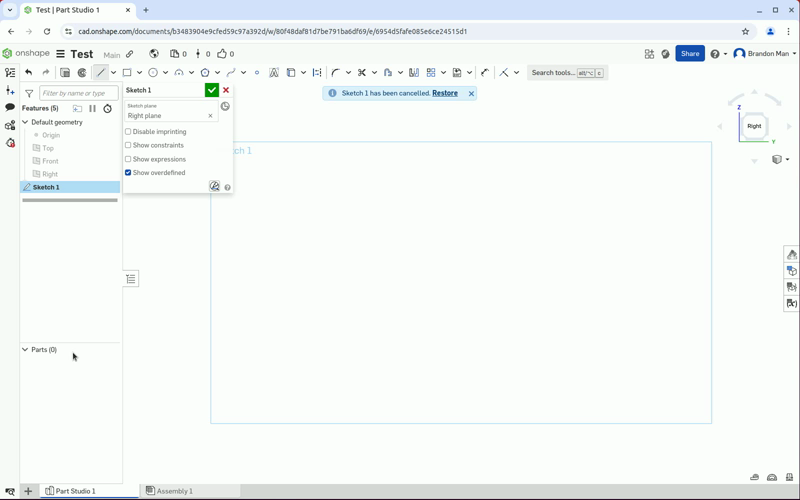
mouse_move(424, 298)
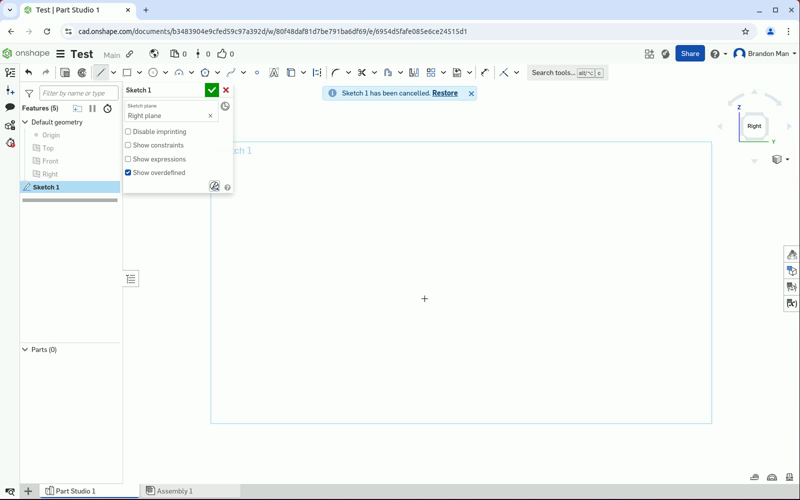
click(424, 298)
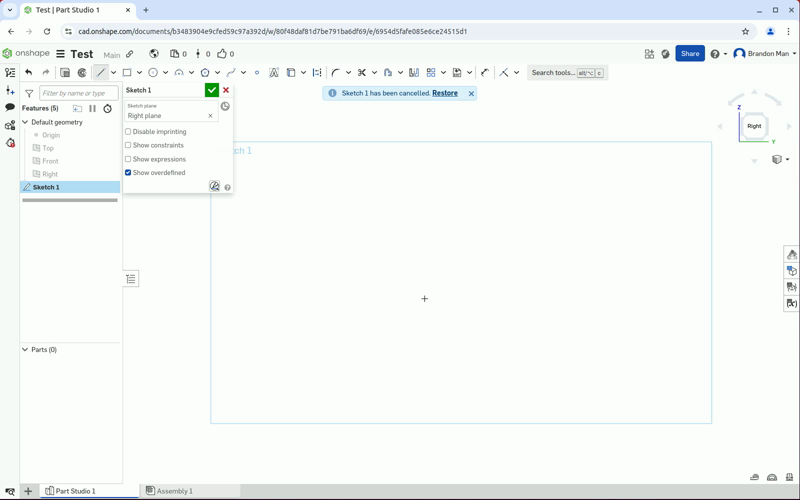
key_up(shift)
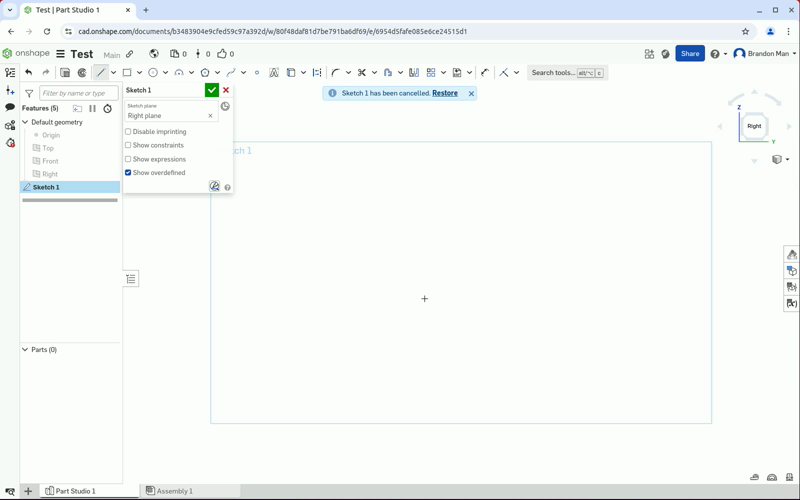
key_down(shift)
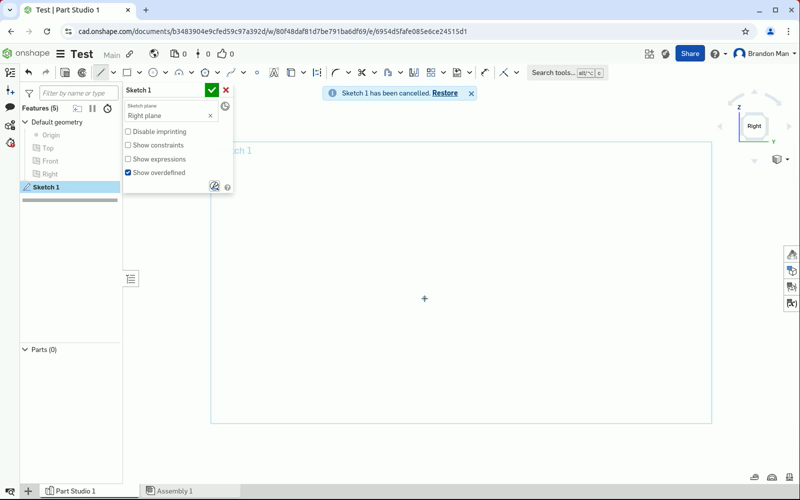
mouse_move(454, 298)
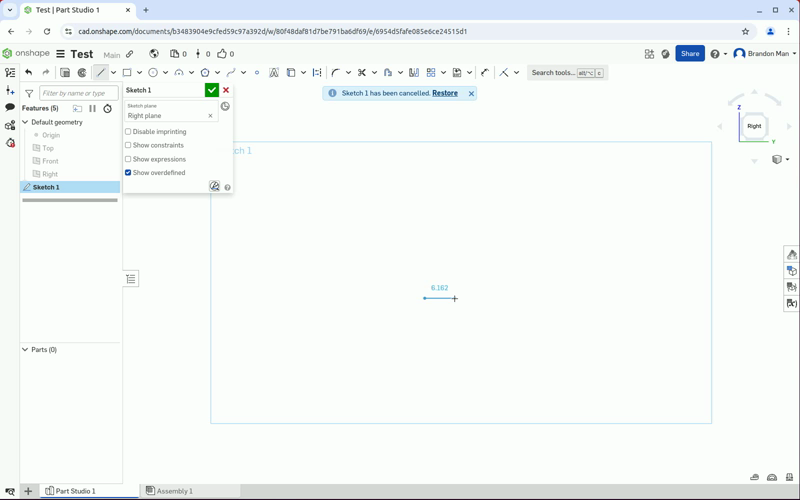
mouse_move(428, 298)
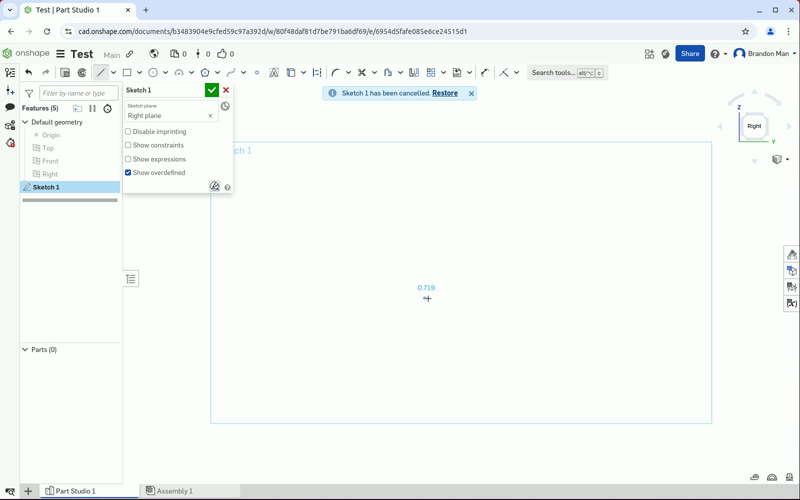
scroll(6)
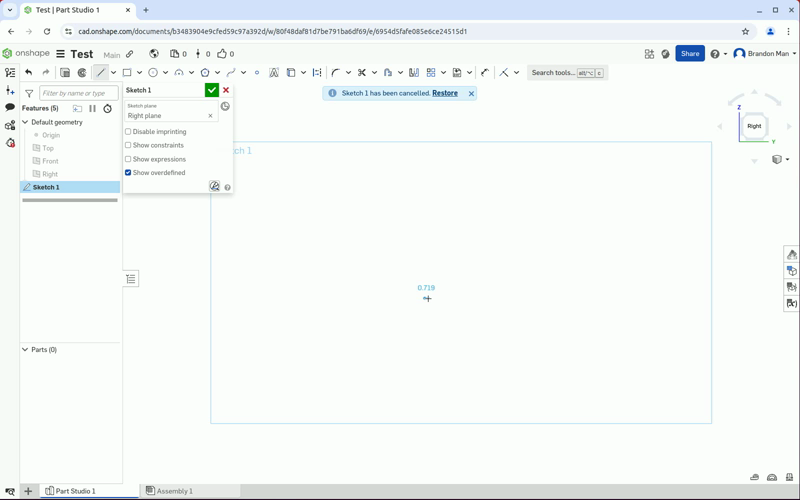
scroll(6)
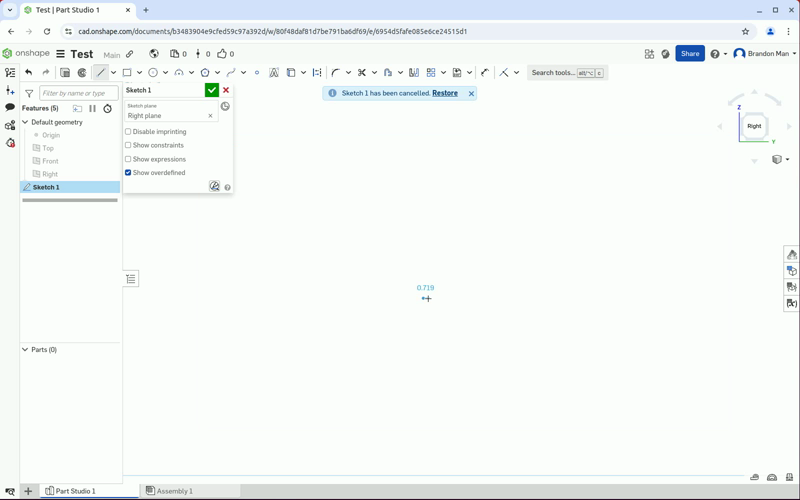
scroll(6)
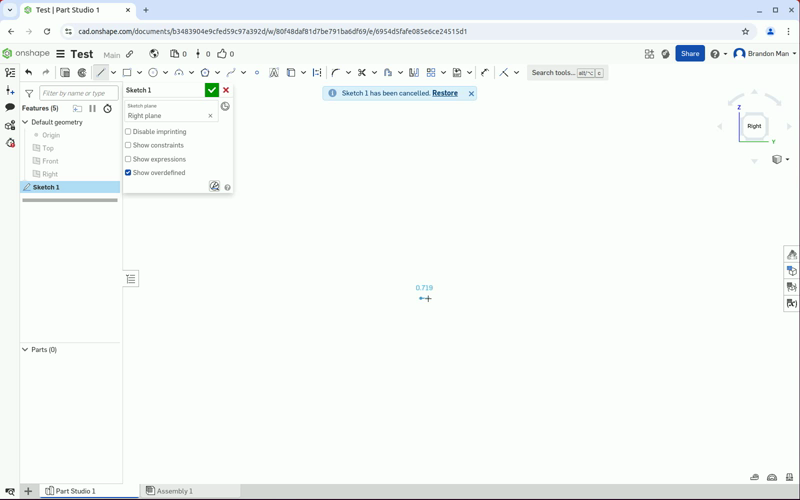
scroll(6)
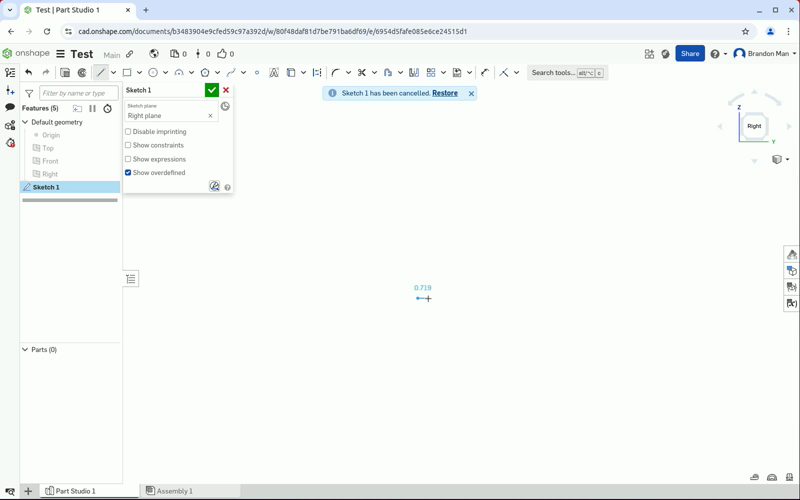
scroll(6)
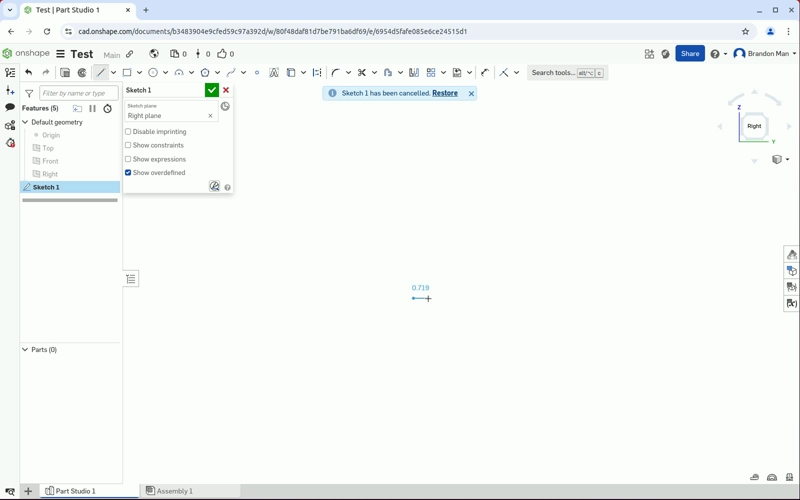
scroll(6)
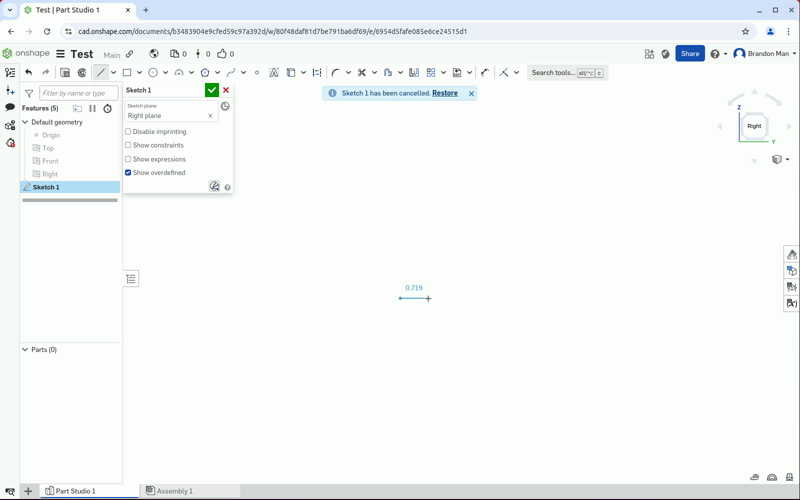
scroll(6)
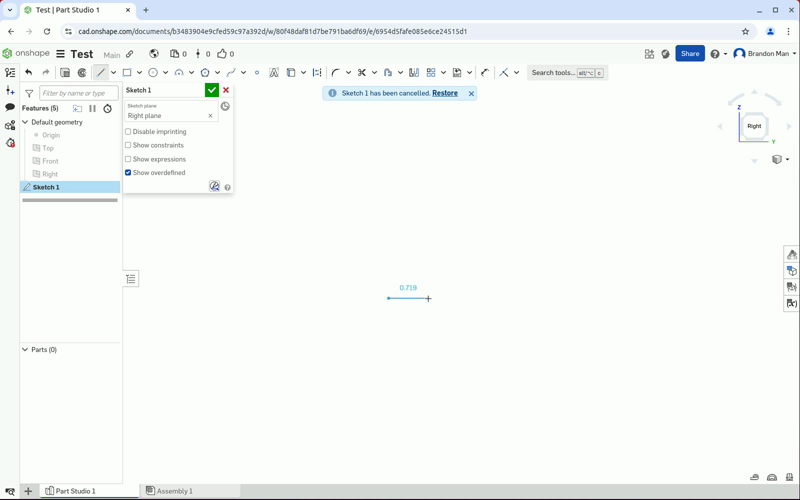
click(428, 298)
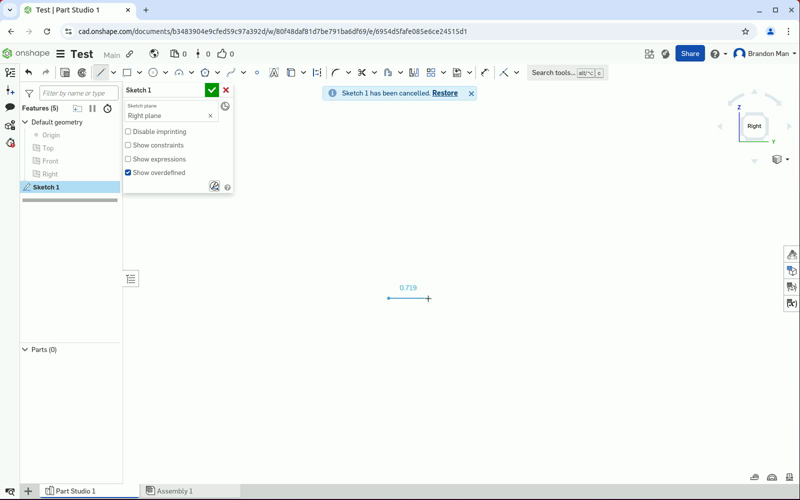
scroll(-6)
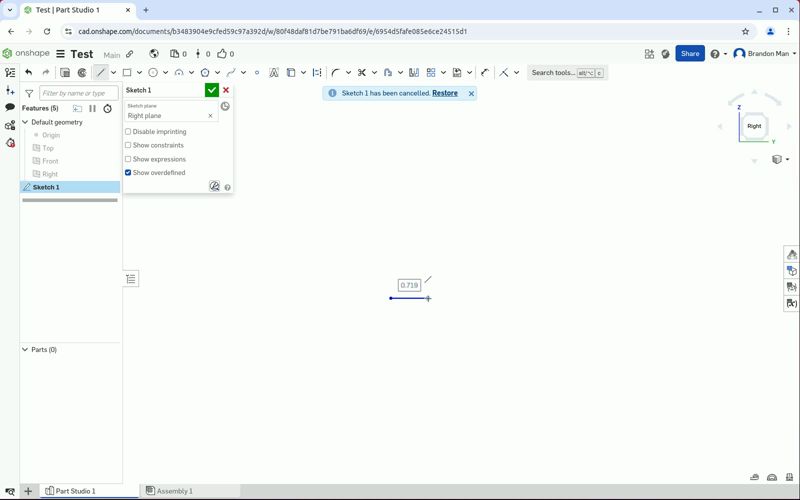
scroll(-6)
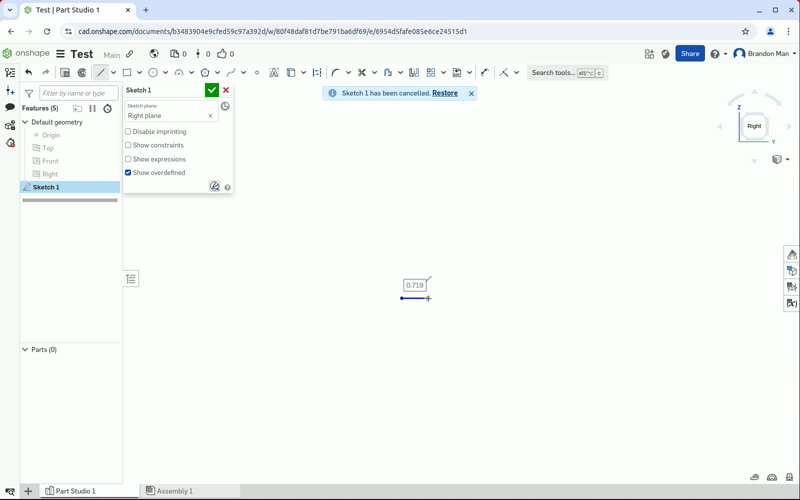
scroll(-6)
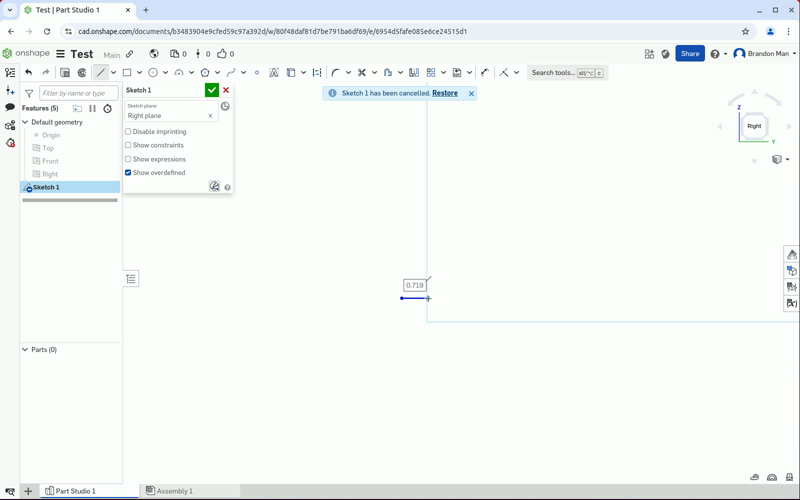
scroll(-6)
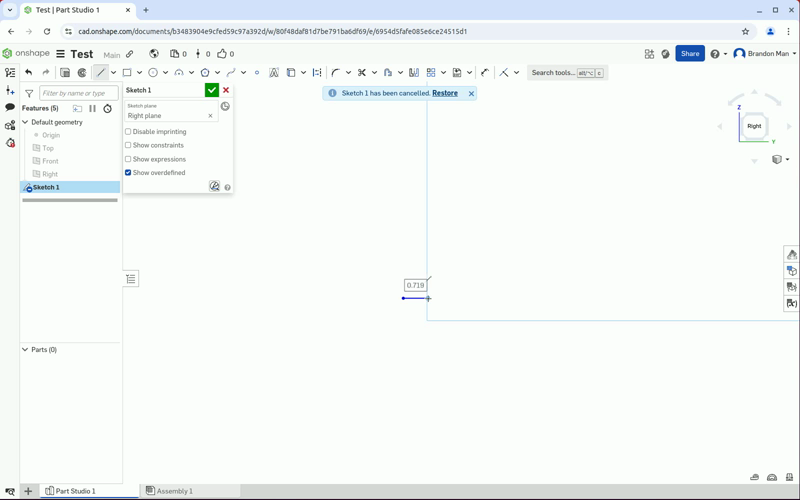
scroll(-6)
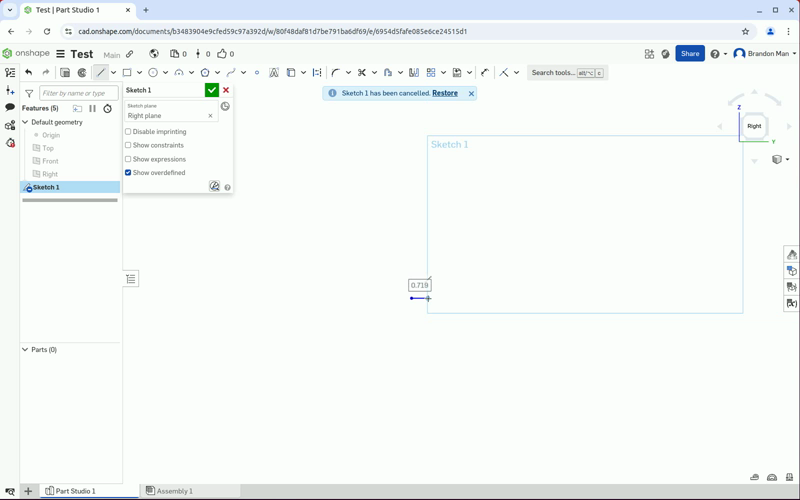
scroll(-6)
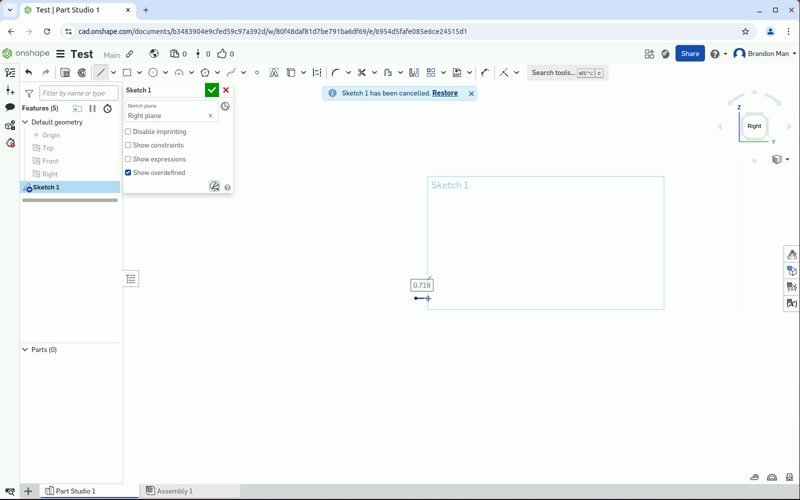
scroll(-6)
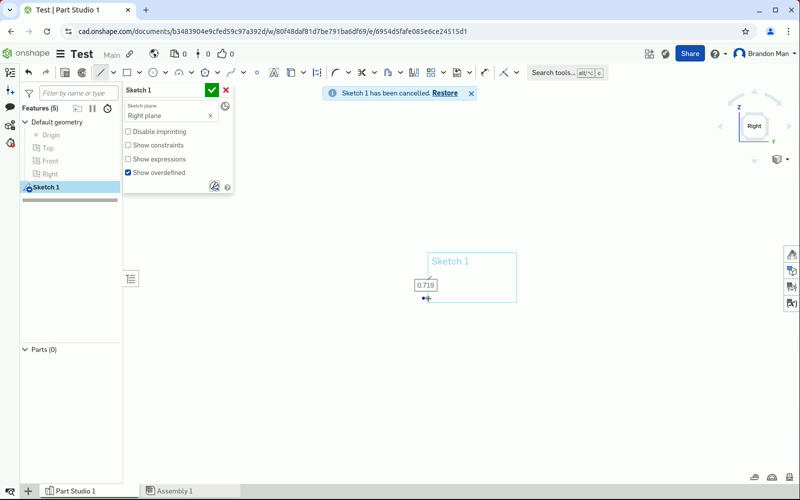
key_up(shift)
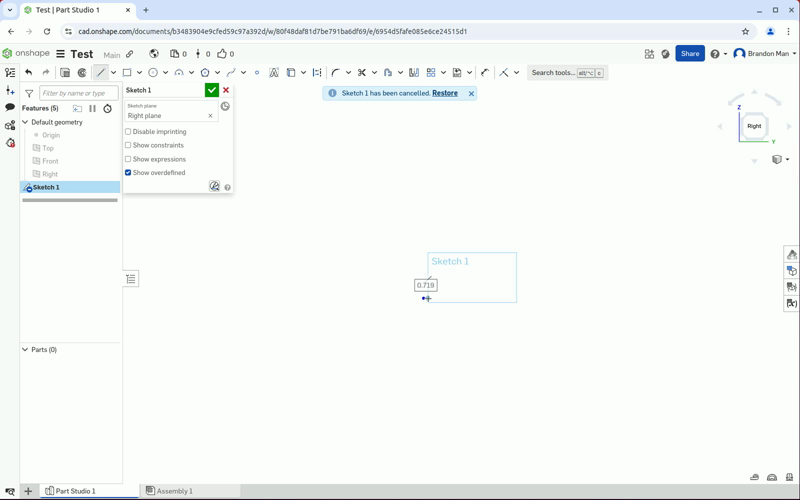
key_down(shift)
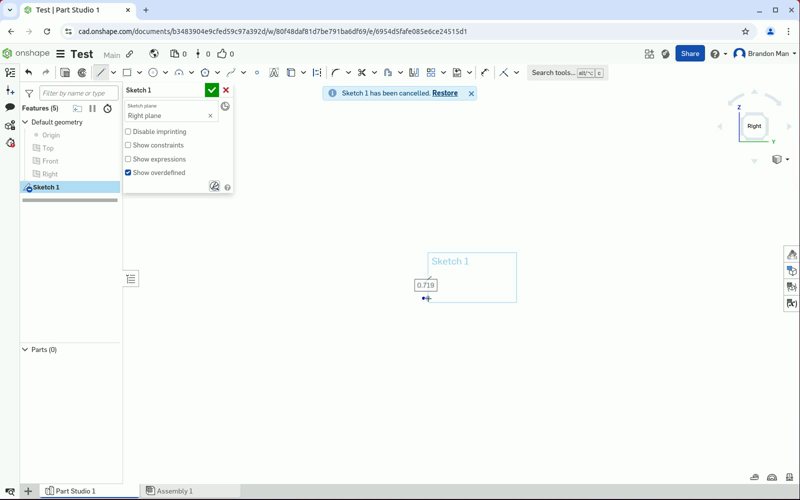
mouse_move(428, 236)
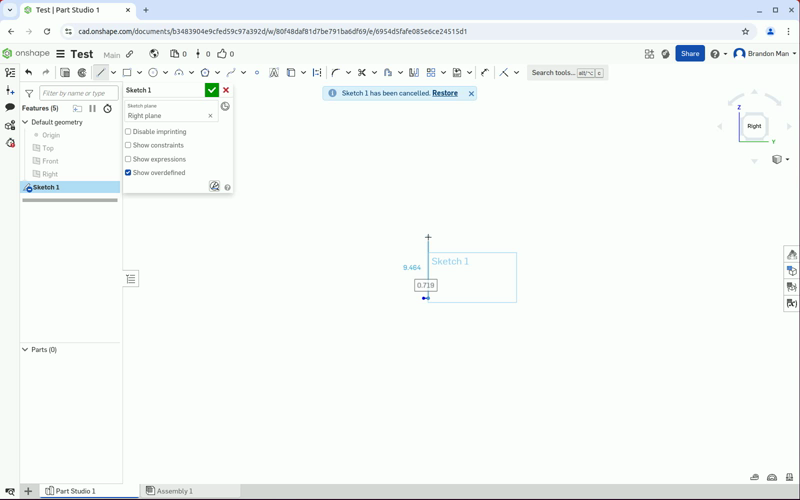
click(428, 236)
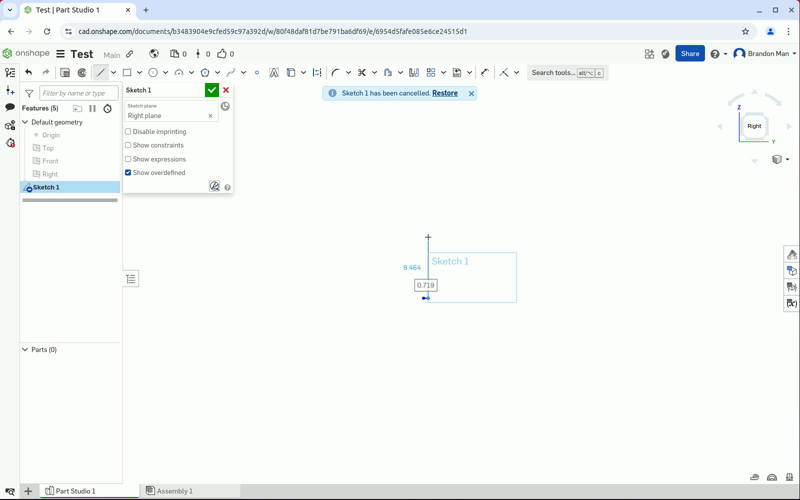
key_up(shift)
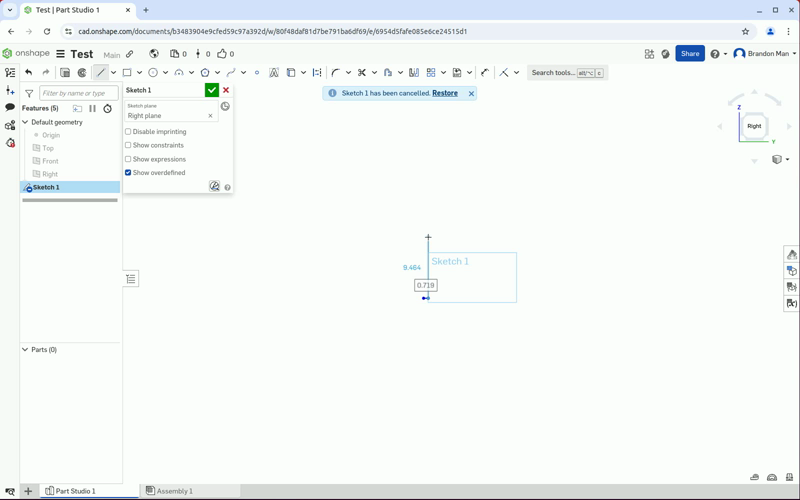
key_down(shift)
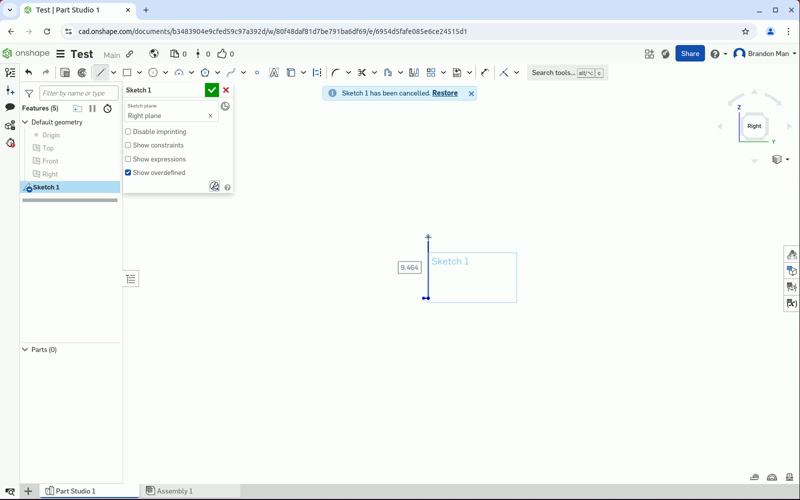
mouse_move(458, 236)
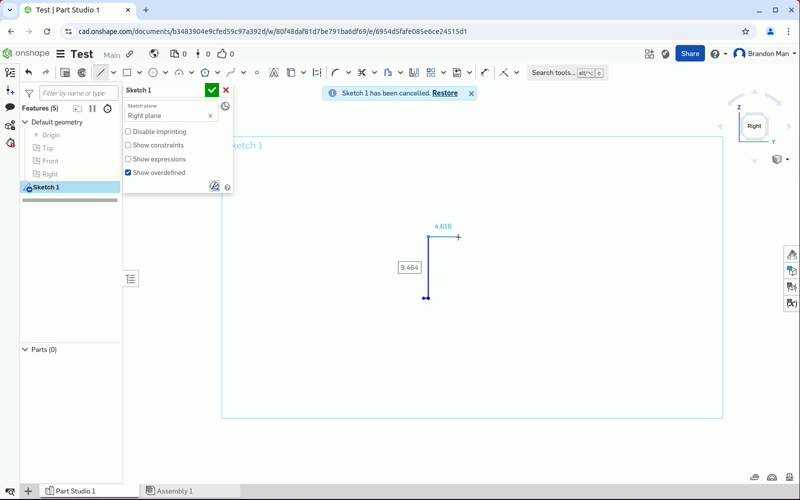
mouse_move(424, 236)
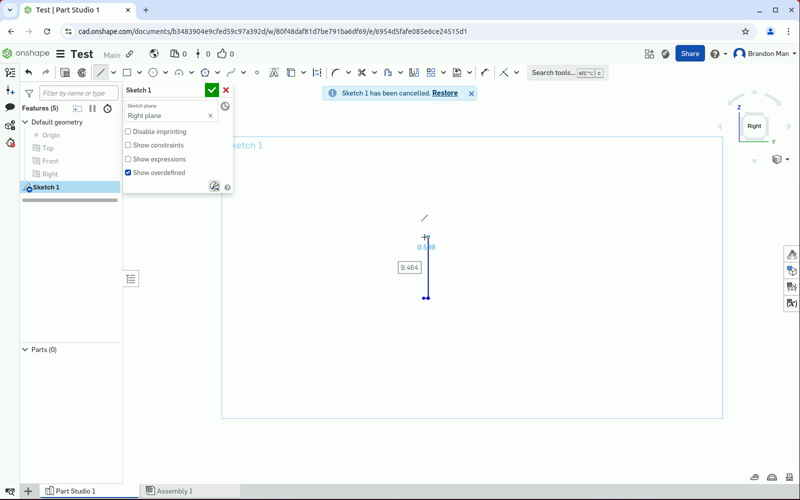
scroll(6)
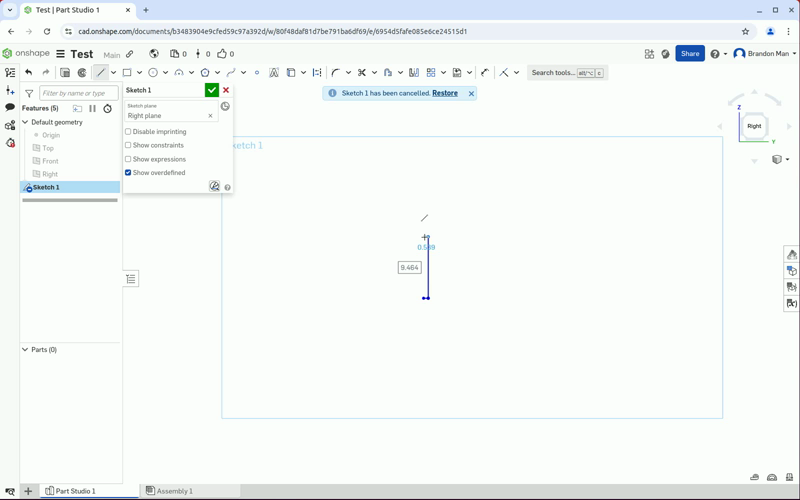
scroll(6)
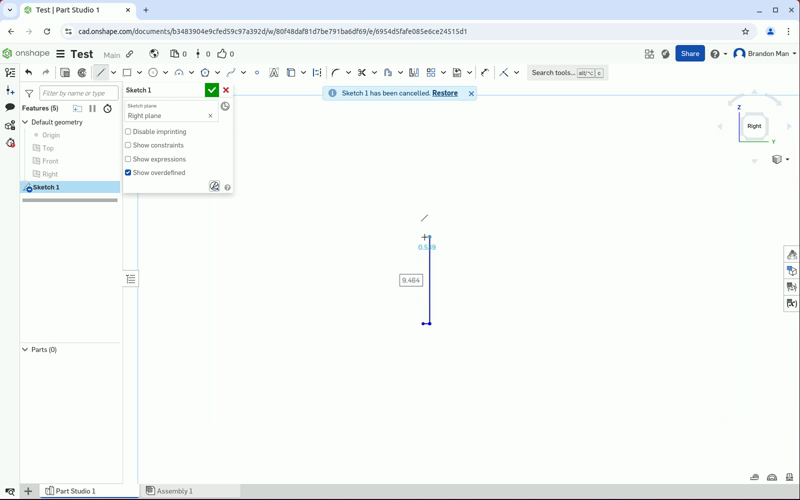
scroll(6)
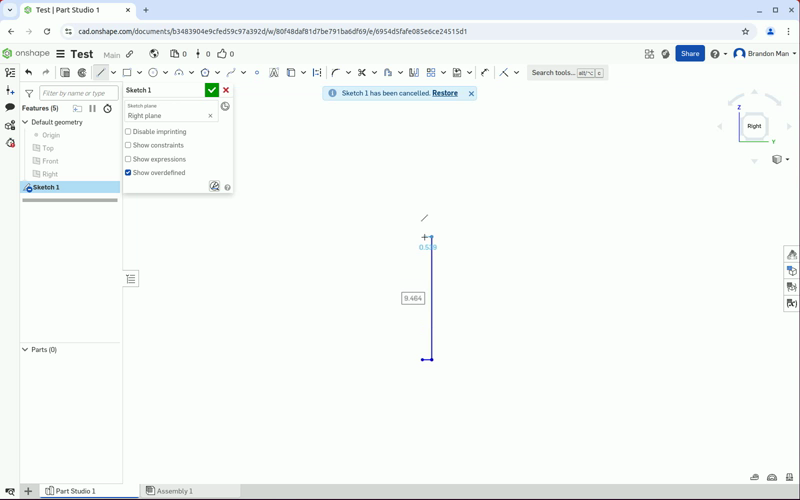
scroll(6)
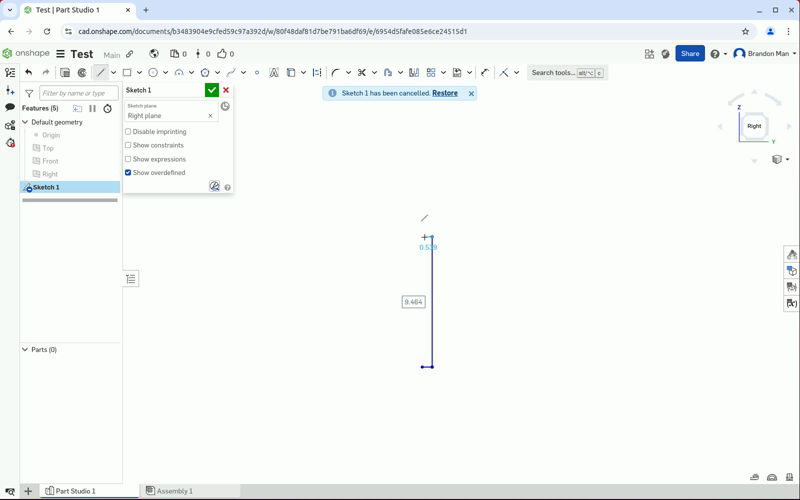
scroll(6)
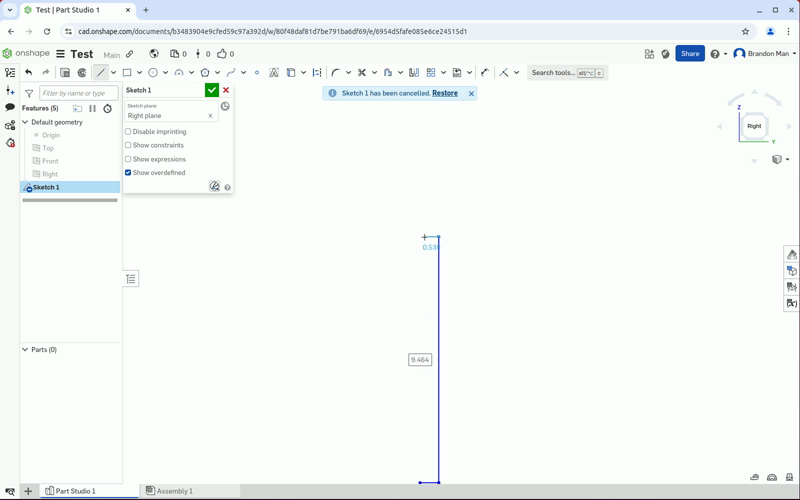
scroll(6)
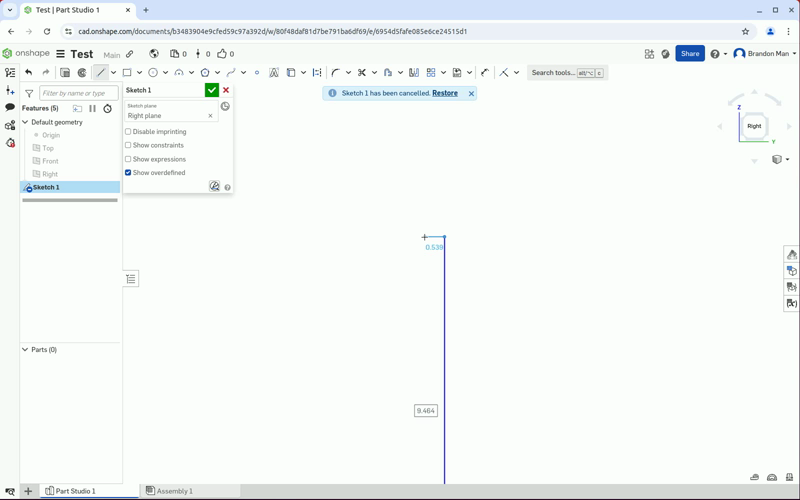
scroll(6)
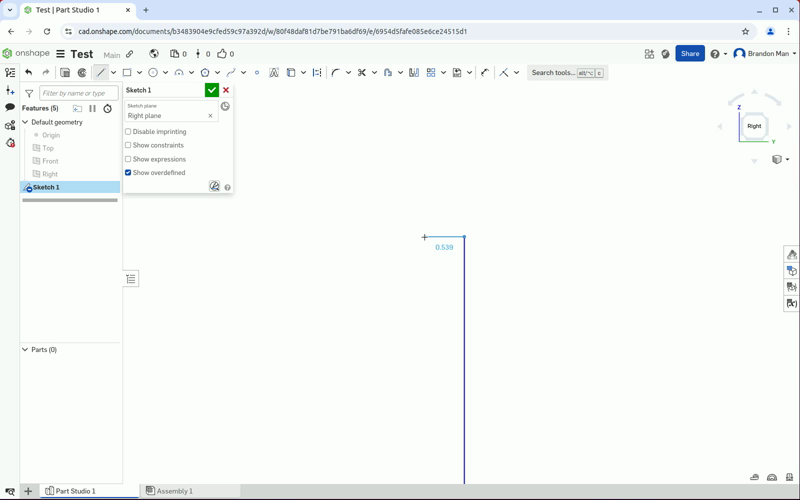
click(424, 236)
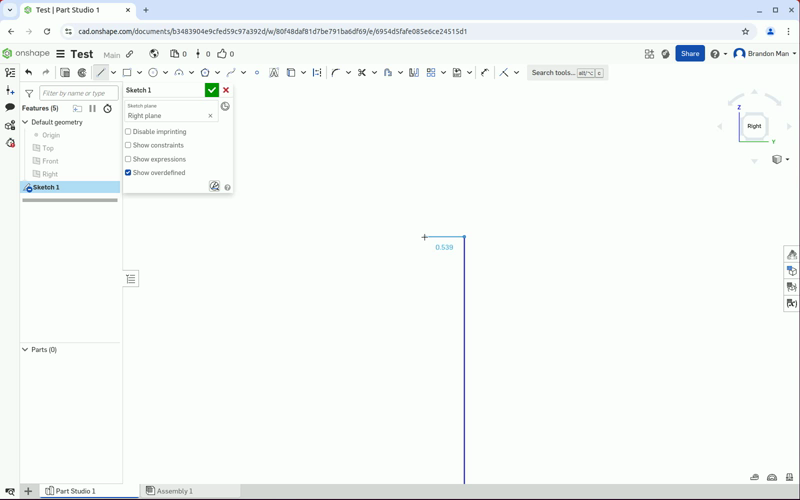
scroll(-6)
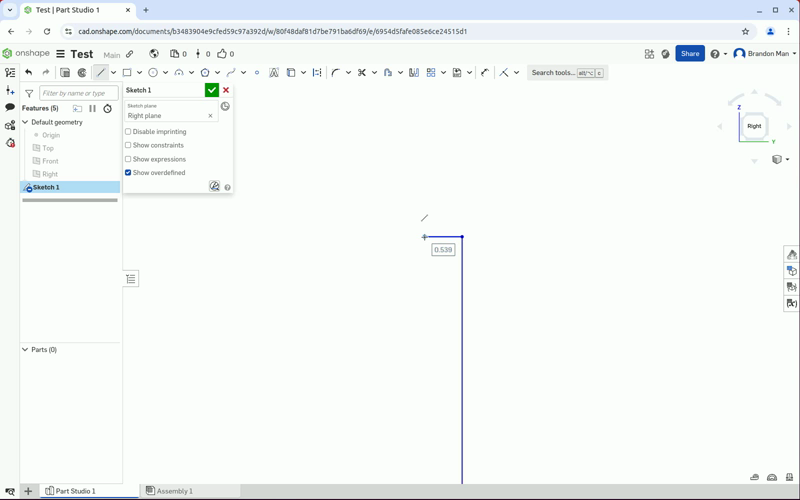
scroll(-6)
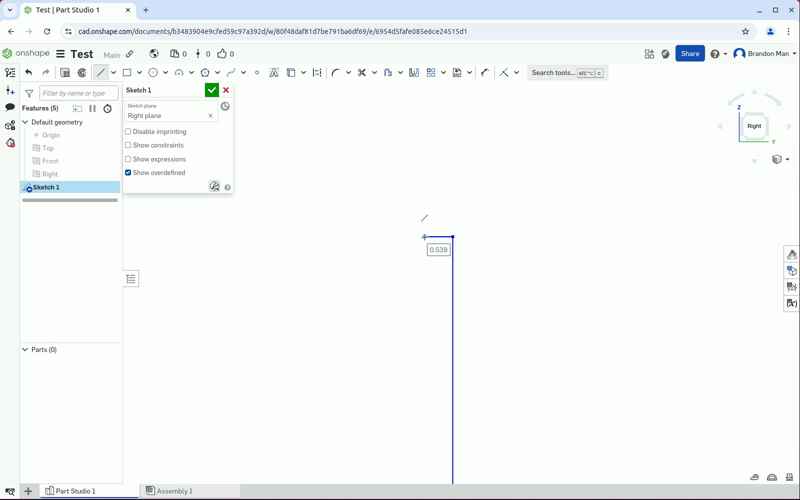
scroll(-6)
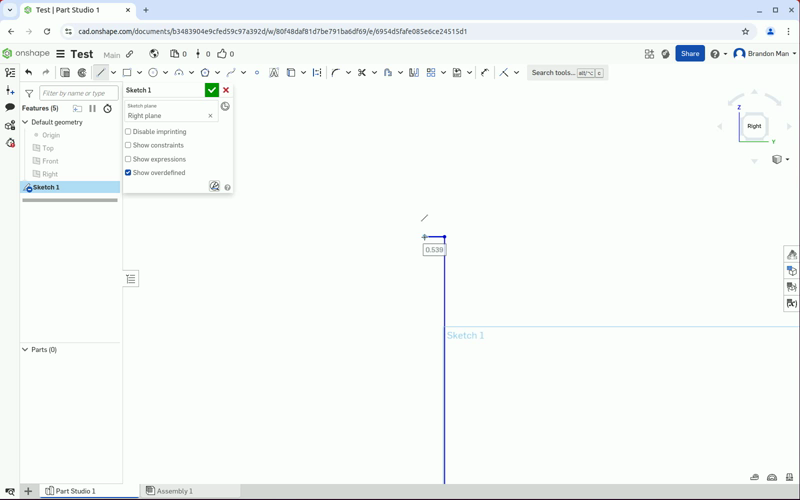
scroll(-6)
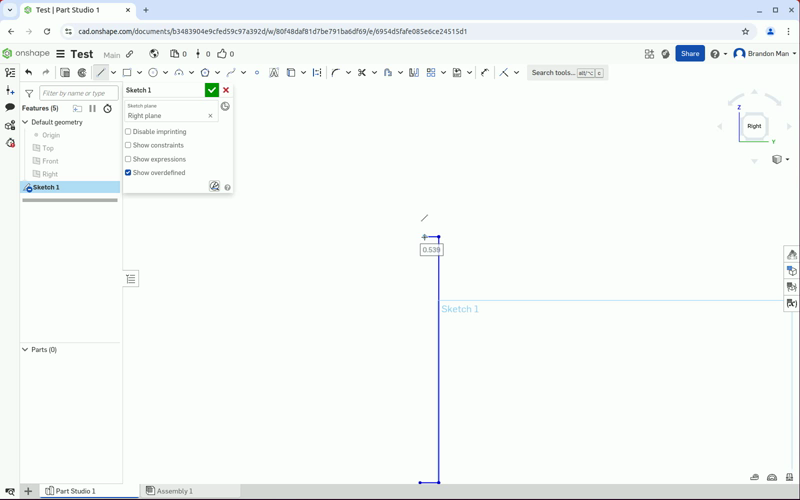
scroll(-6)
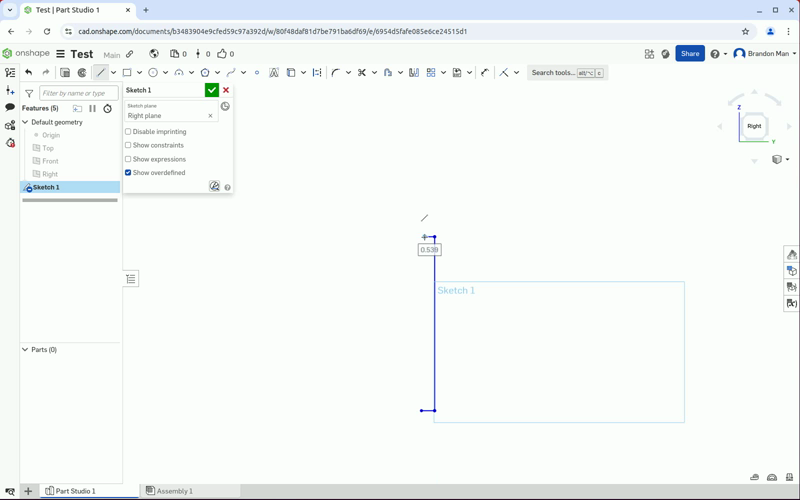
scroll(-6)
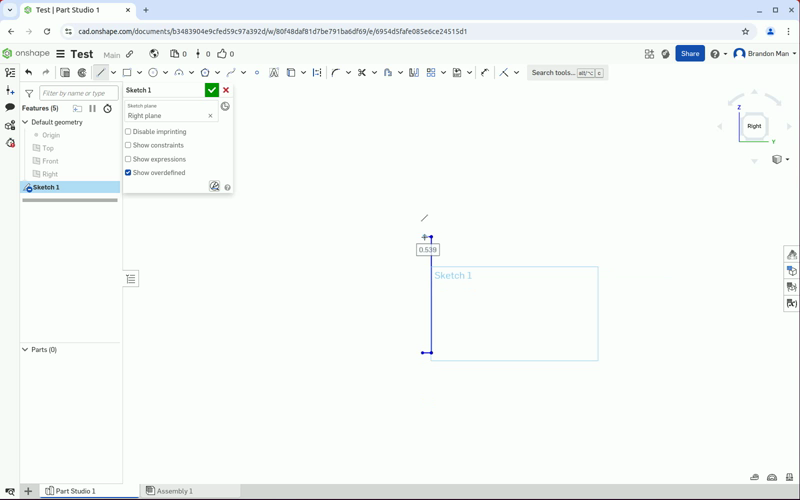
scroll(-6)
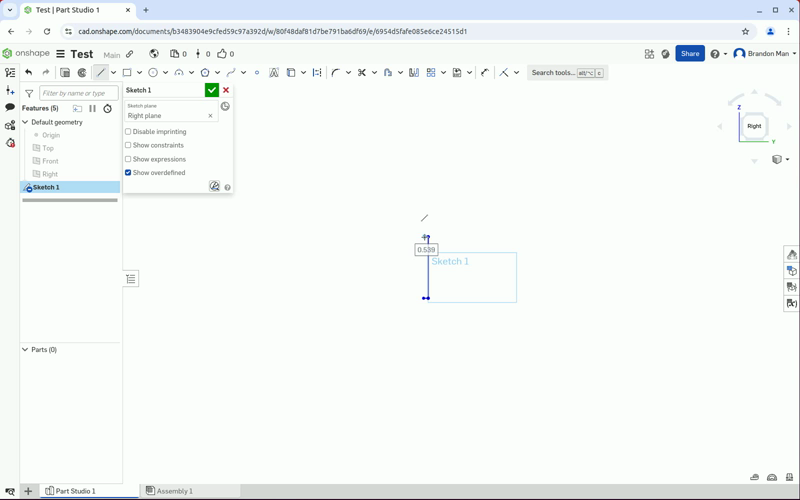
key_up(shift)
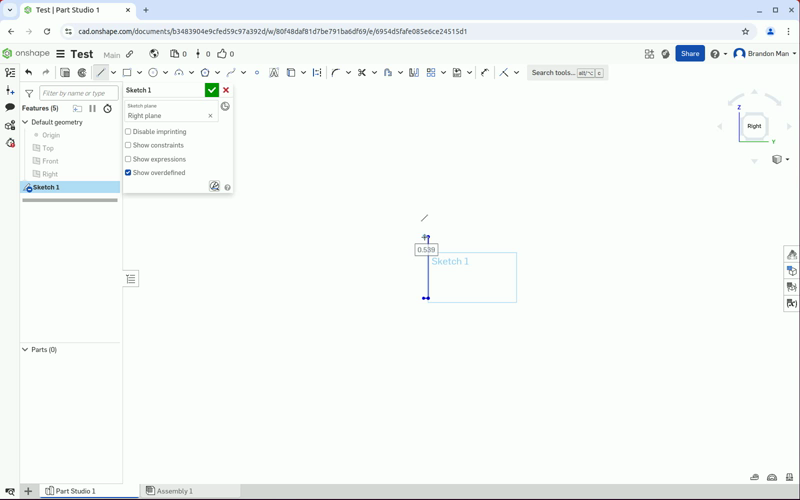
key_down(shift)
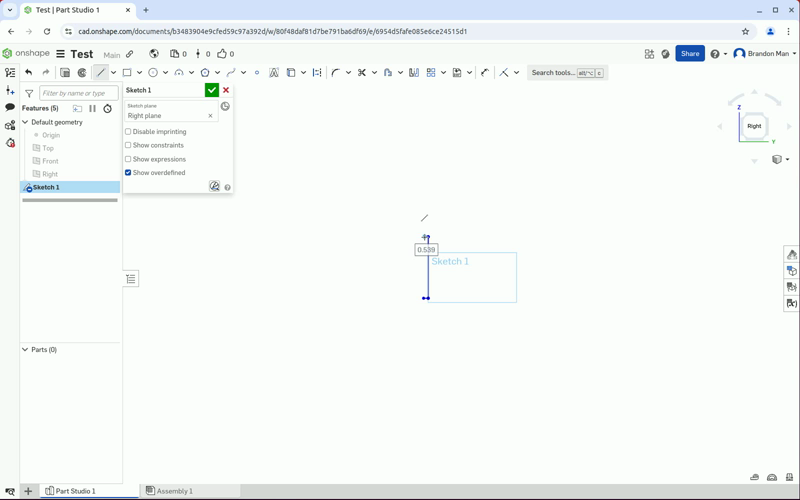
mouse_move(424, 298)
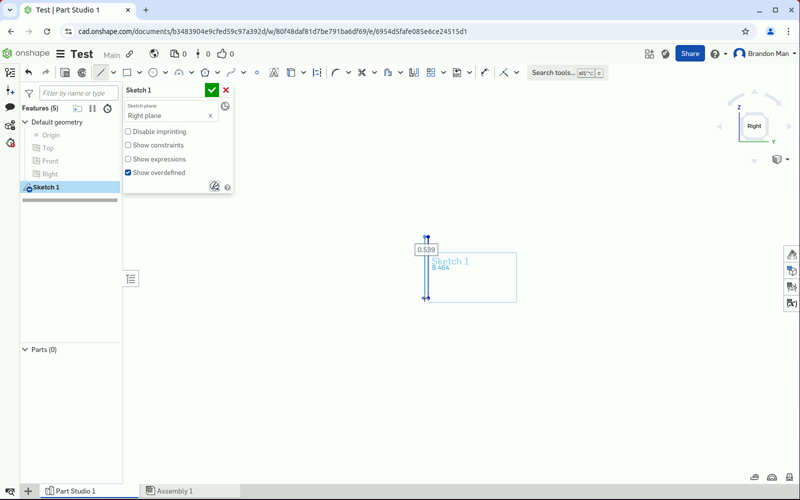
scroll(6)
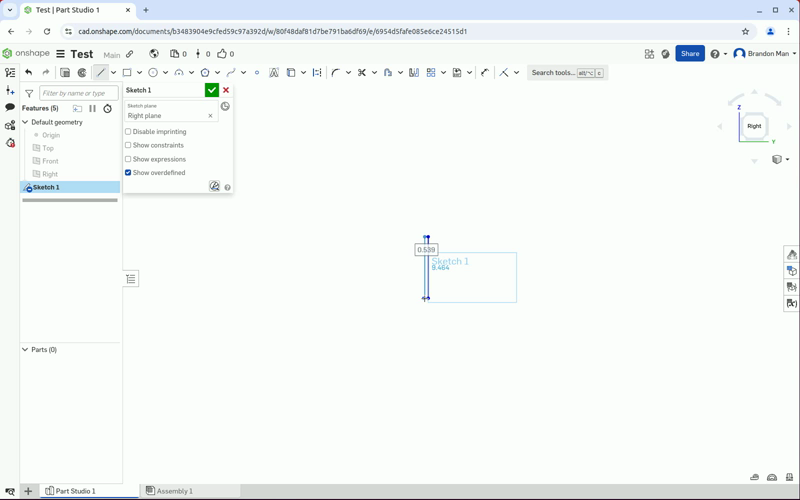
scroll(6)
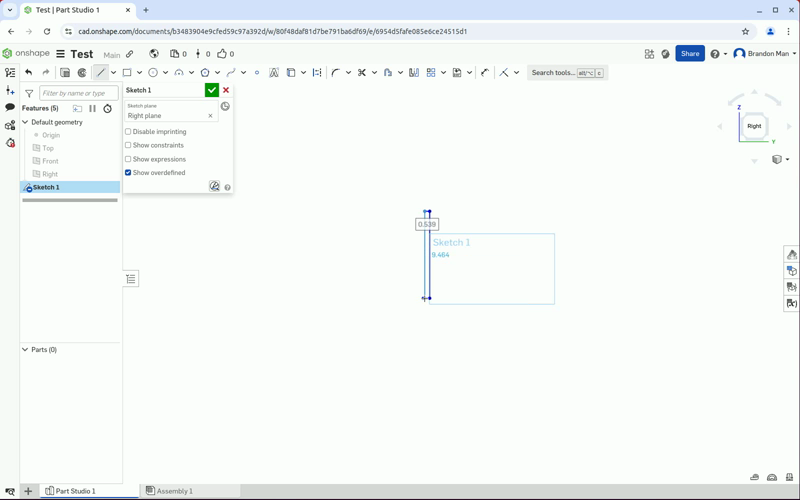
scroll(6)
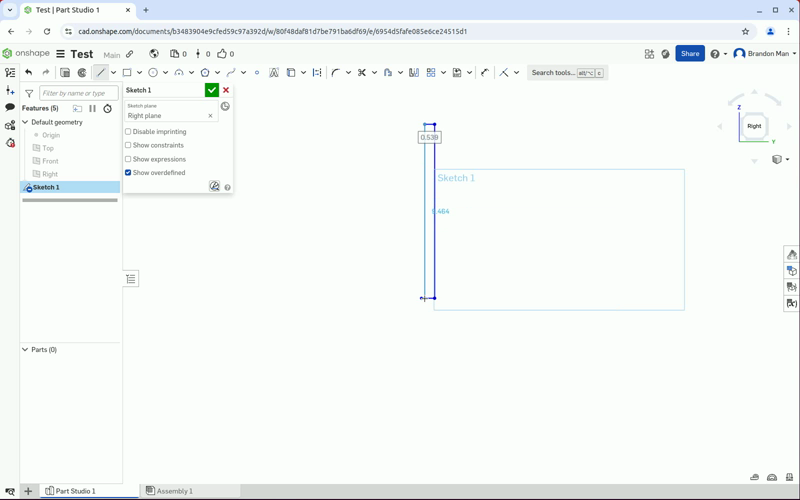
scroll(6)
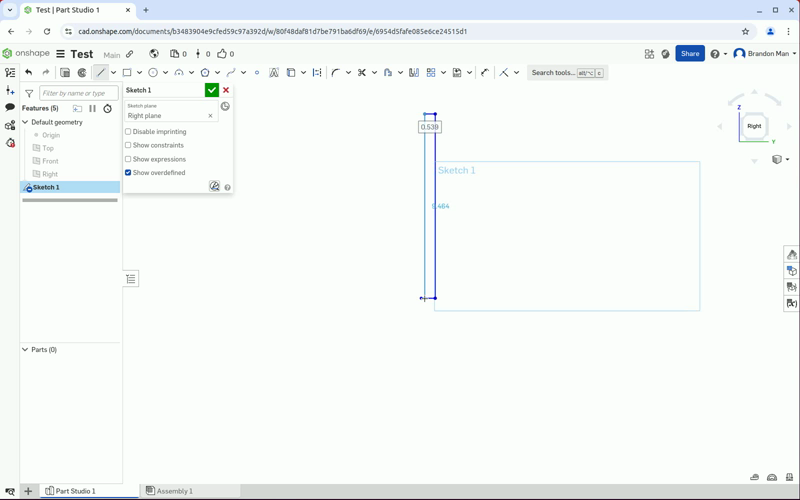
scroll(6)
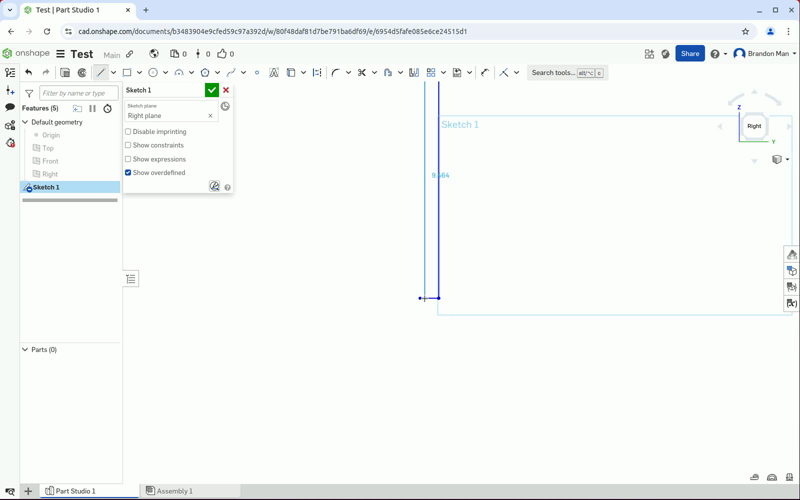
scroll(6)
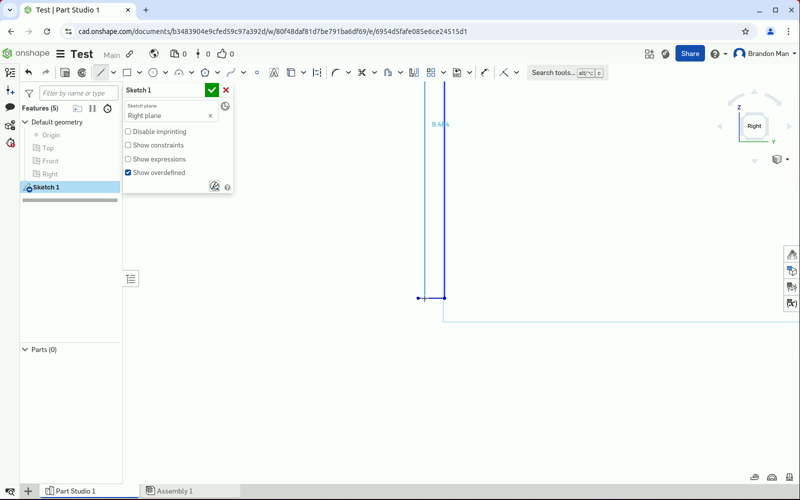
scroll(6)
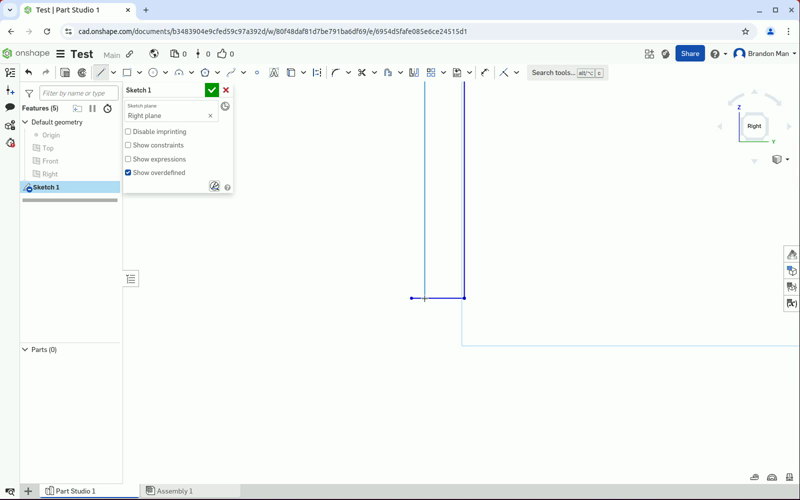
key_up(shift)
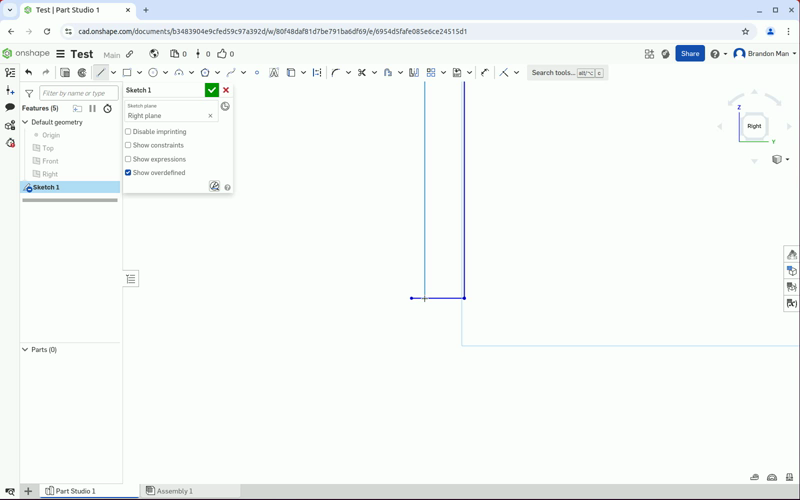
click(424, 298)
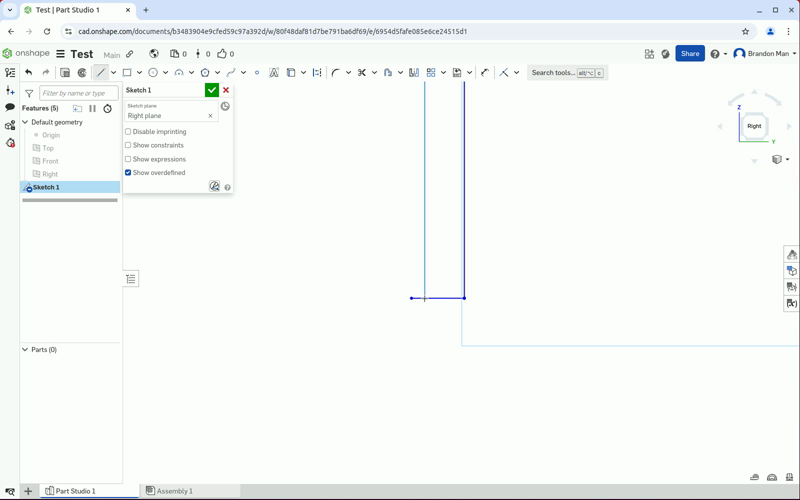
scroll(-6)
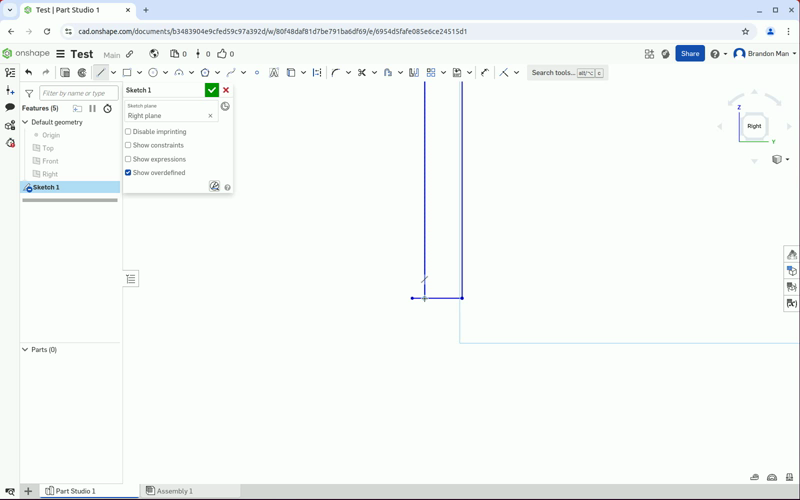
scroll(-6)
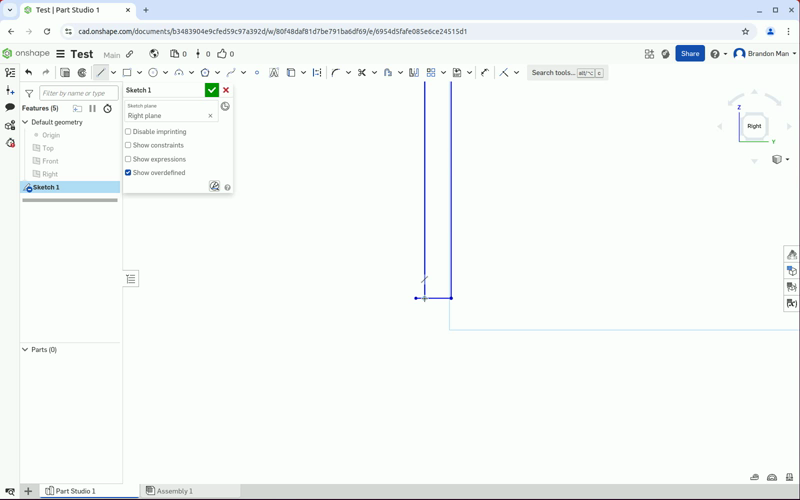
scroll(-6)
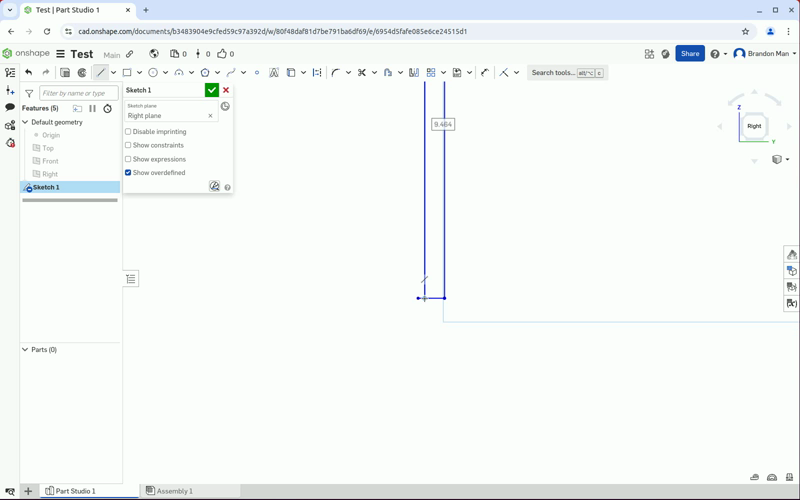
scroll(-6)
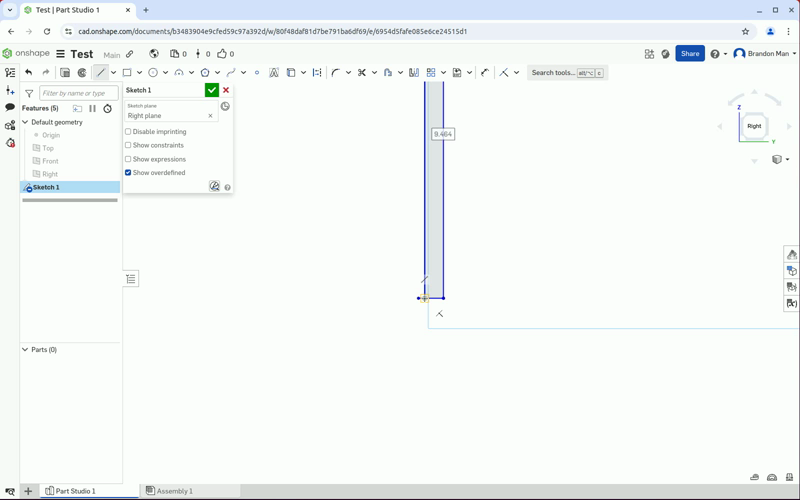
scroll(-6)
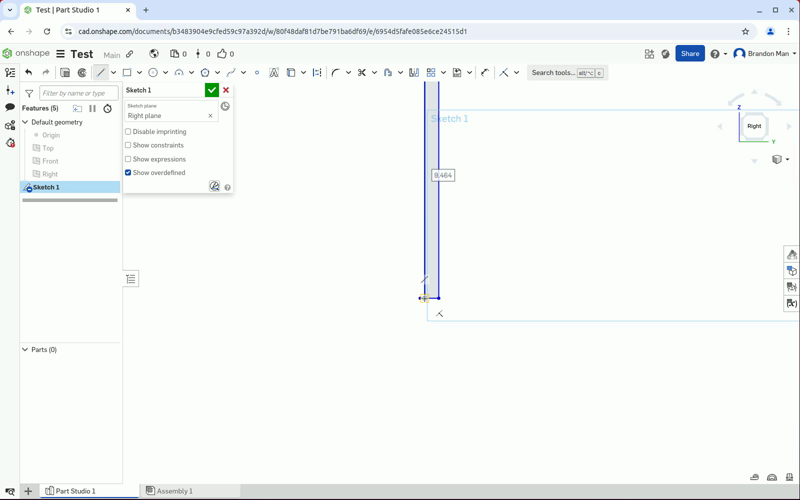
scroll(-6)
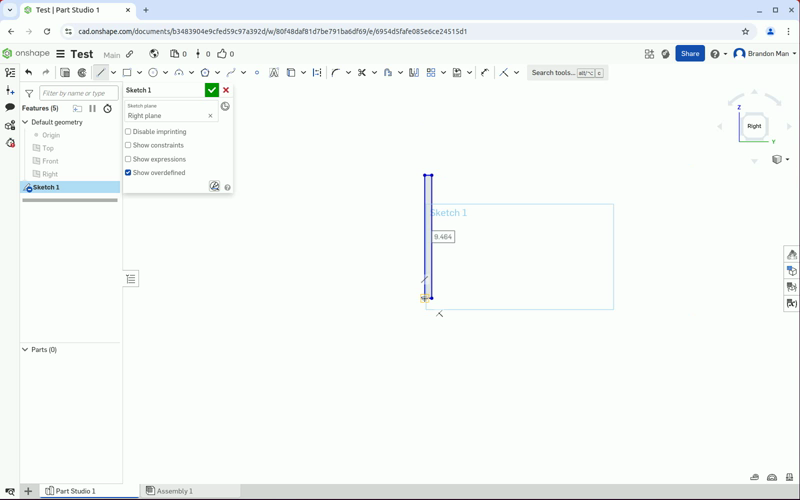
scroll(-6)
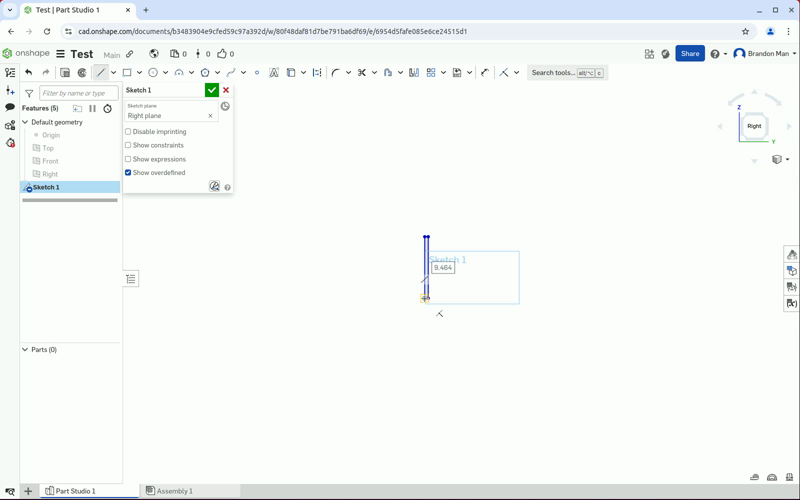
key(esc)
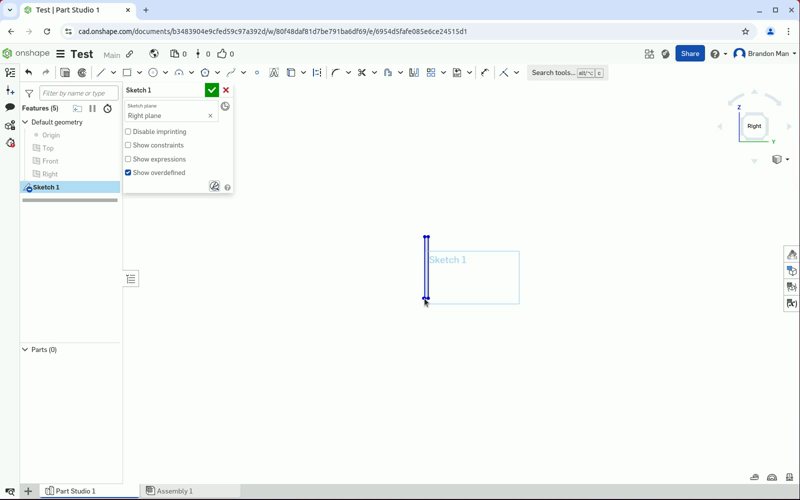
mouse_move(425, 283)
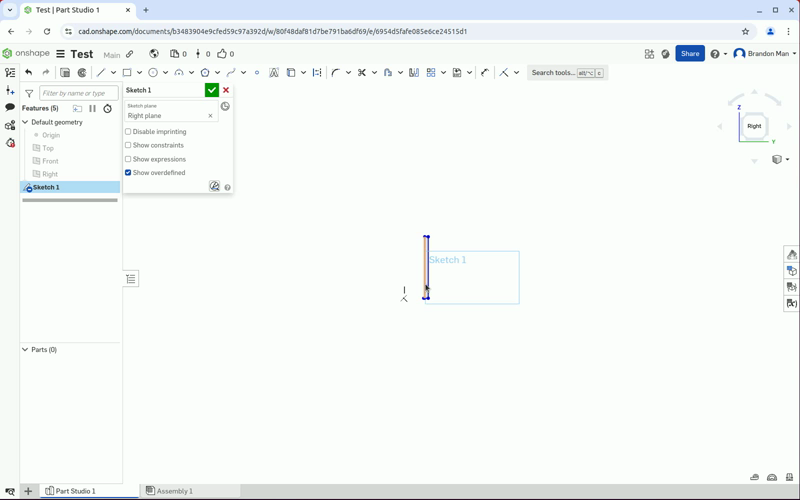
scroll(6)
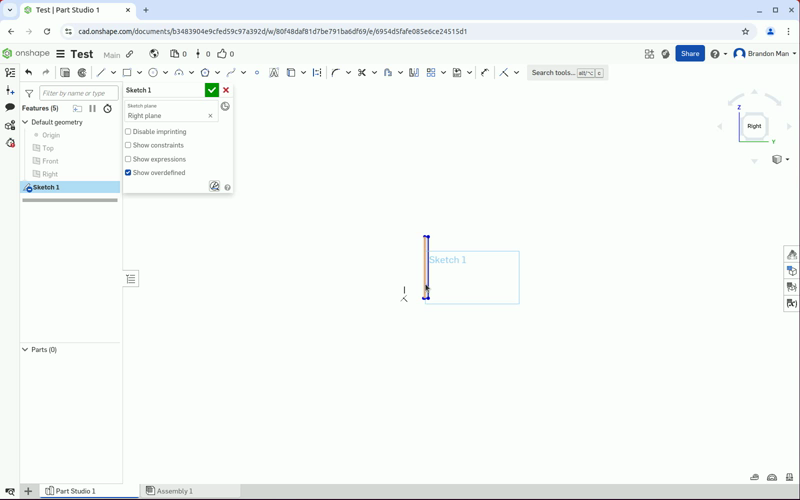
scroll(6)
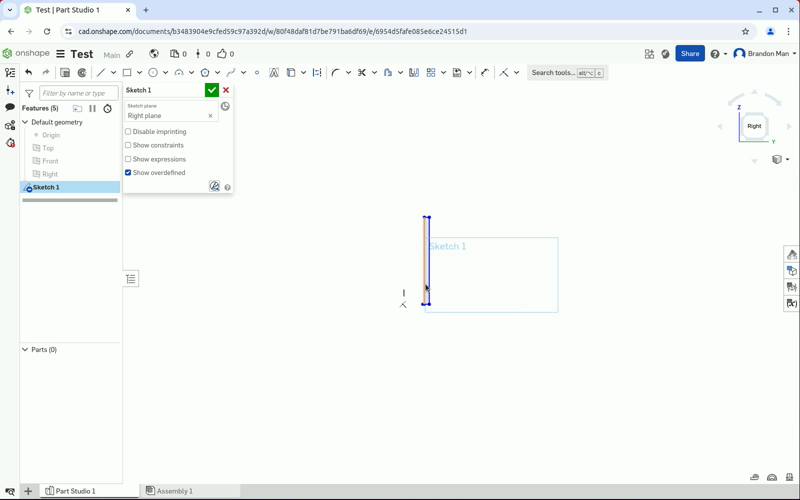
scroll(6)
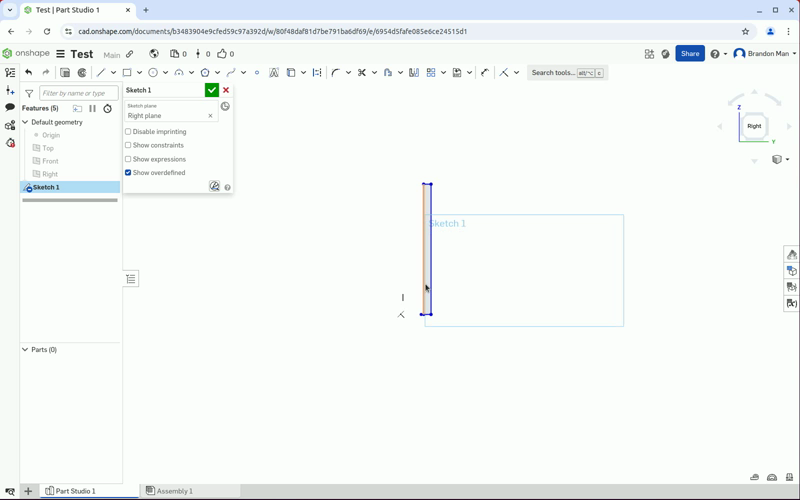
scroll(6)
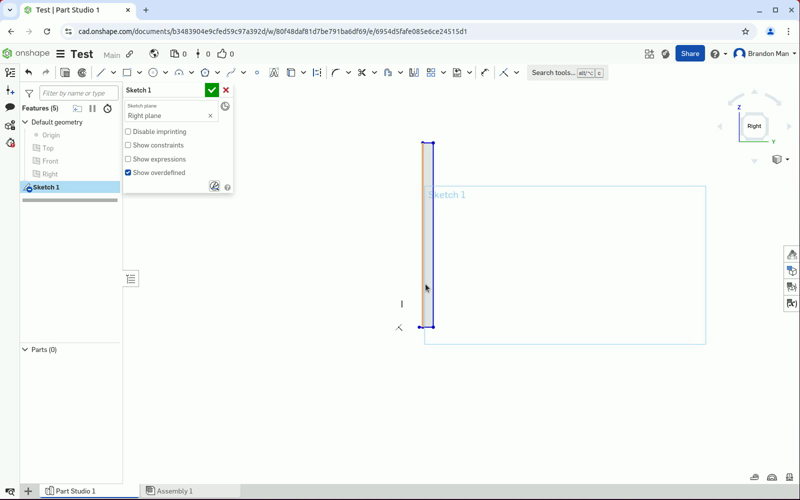
scroll(6)
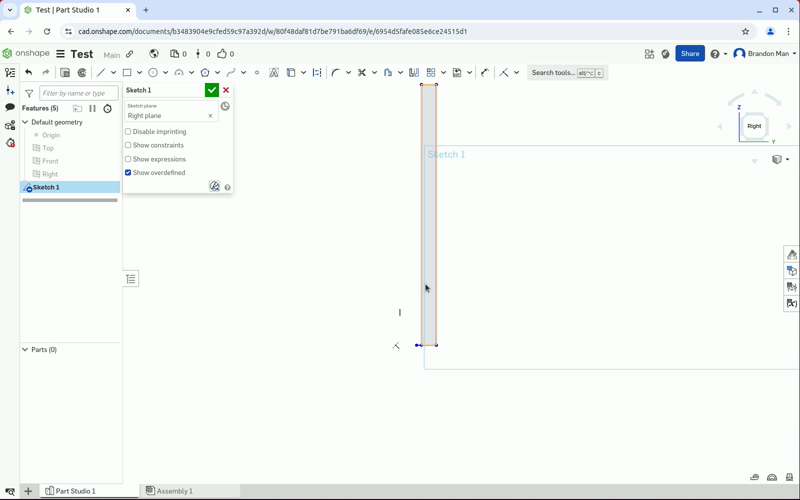
scroll(6)
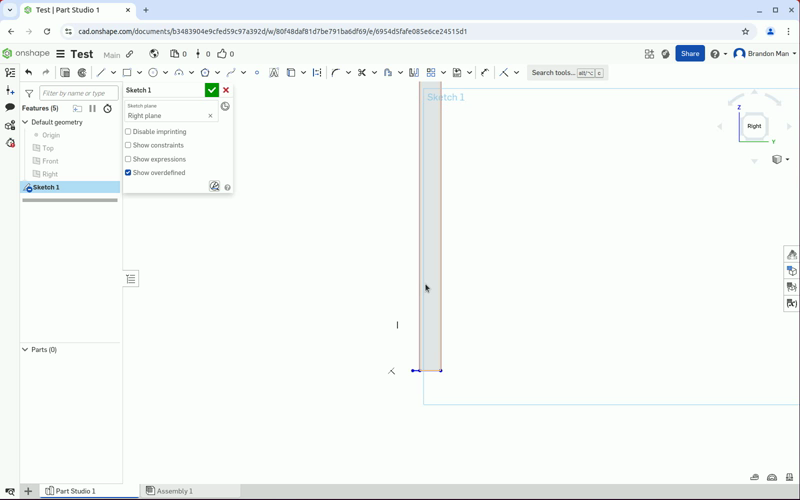
scroll(6)
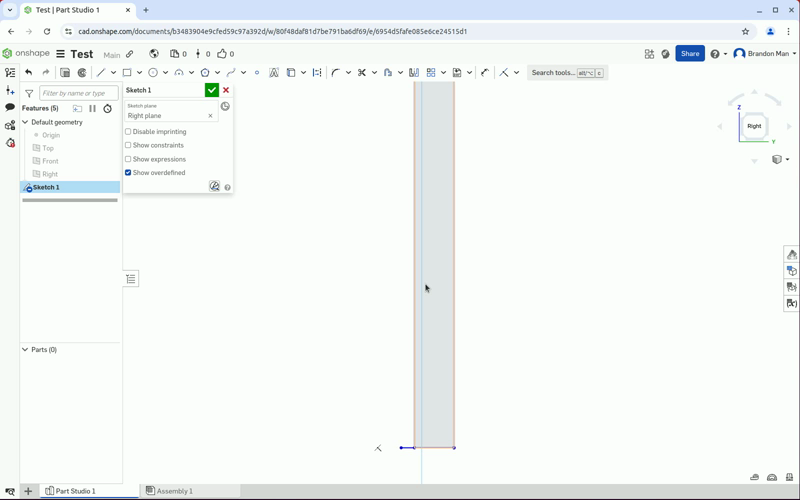
click(425, 283)
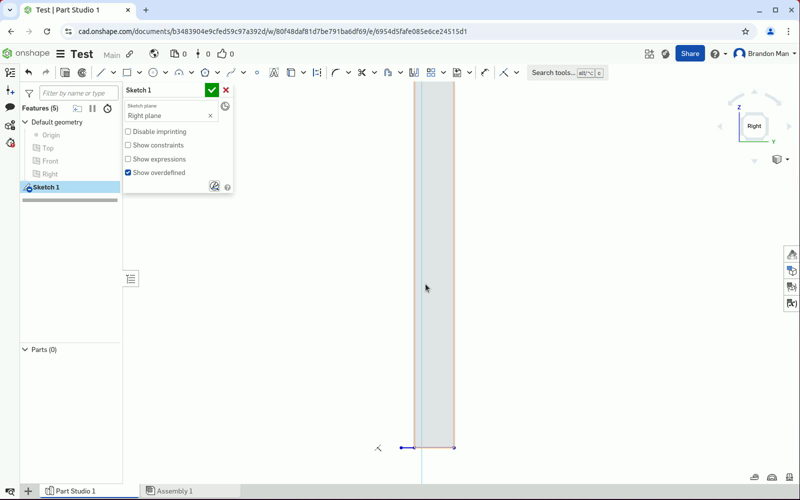
scroll(-6)
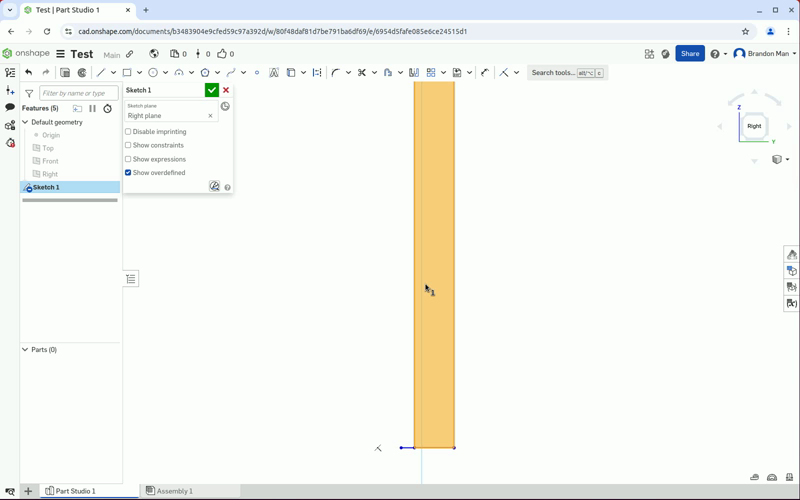
scroll(-6)
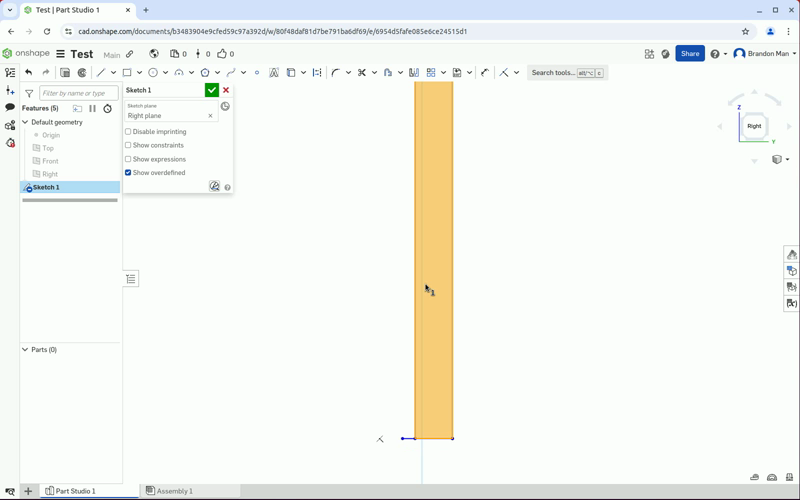
scroll(-6)
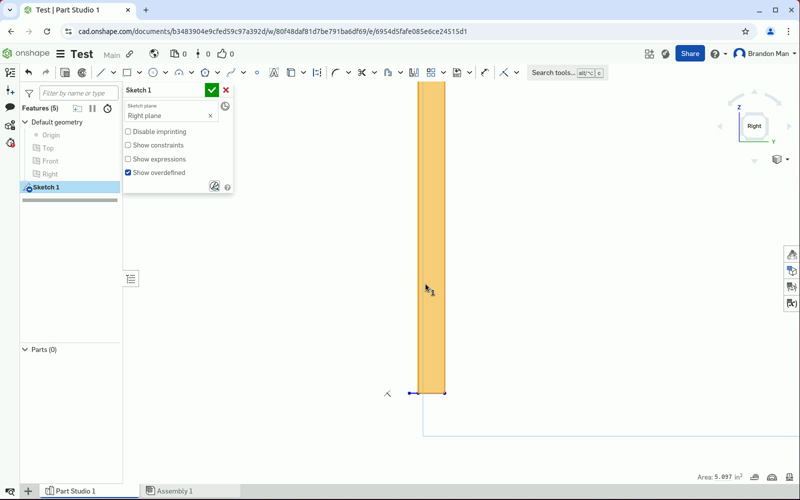
scroll(-6)
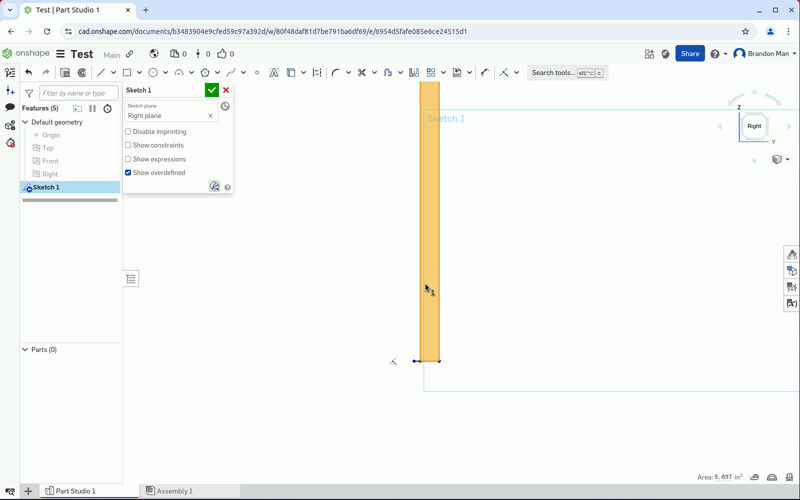
scroll(-6)
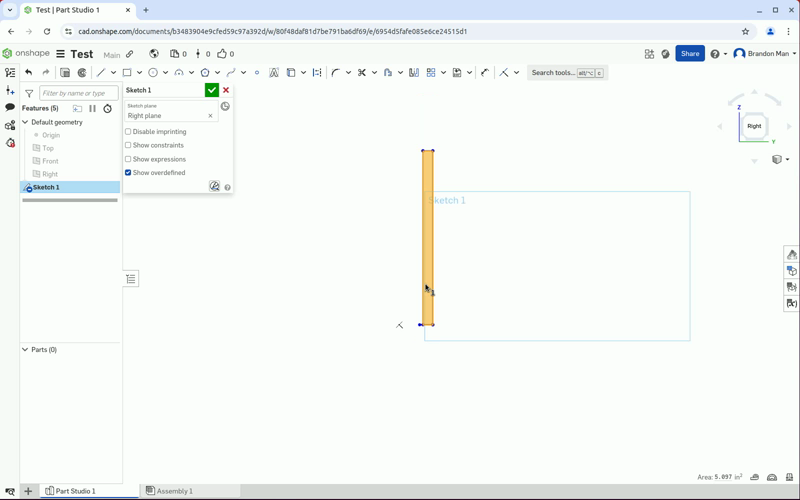
scroll(-6)
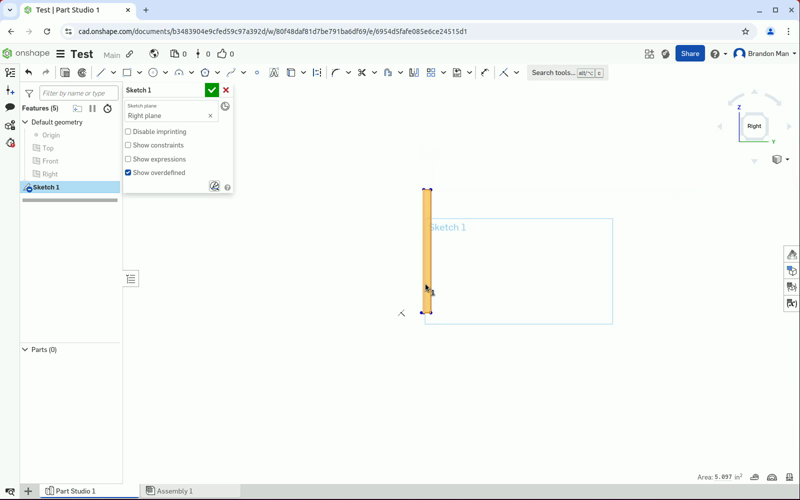
scroll(-6)
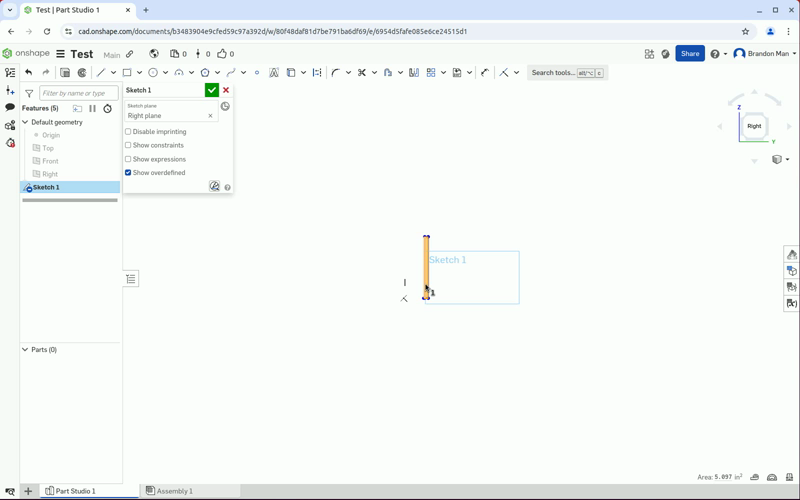
mouse_move(73, 352)
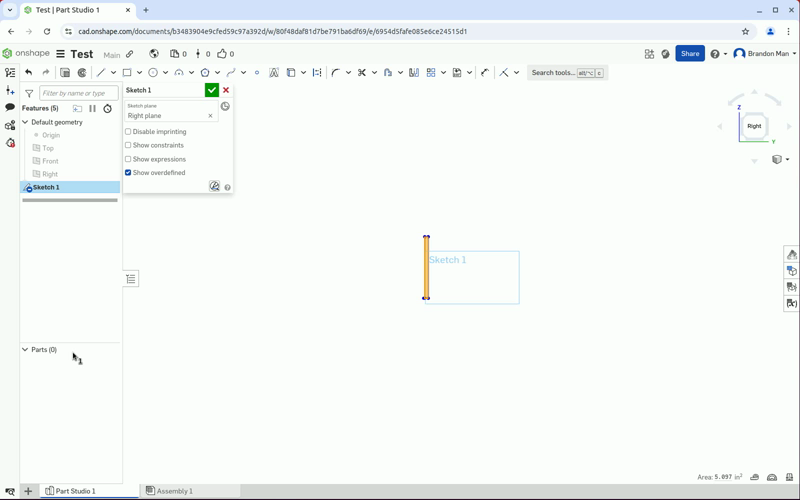
key(shift+y)
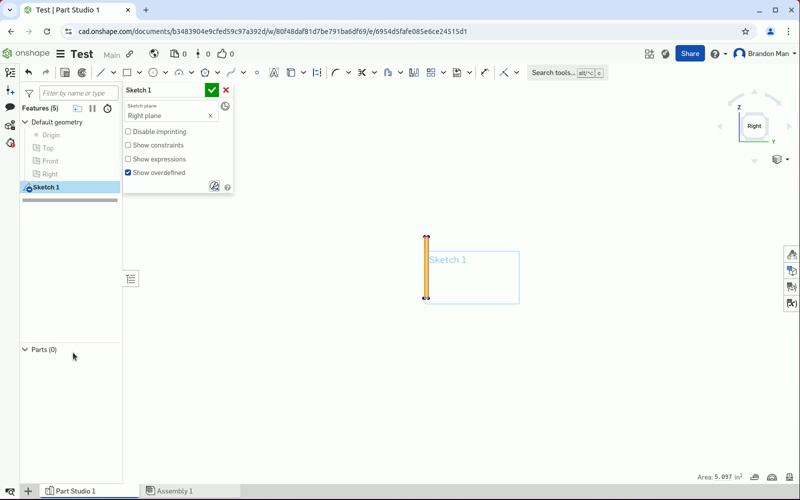
key(shift+e)
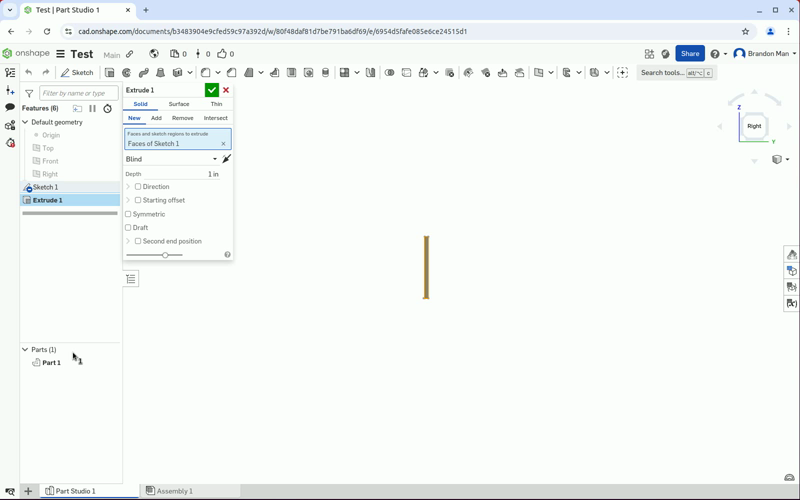
mouse_move(143, 106)
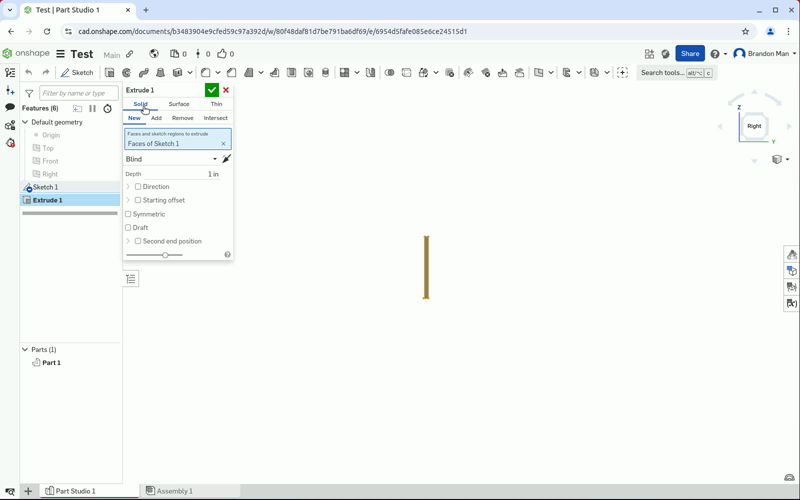
click(143, 106)
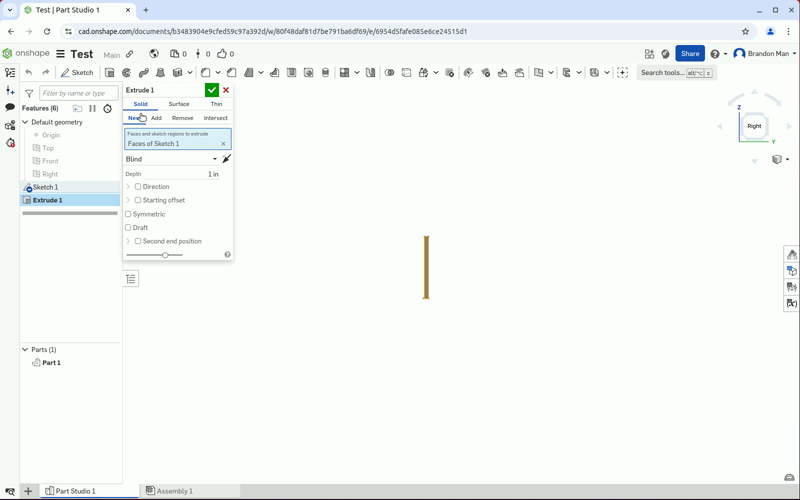
mouse_move(137, 120)
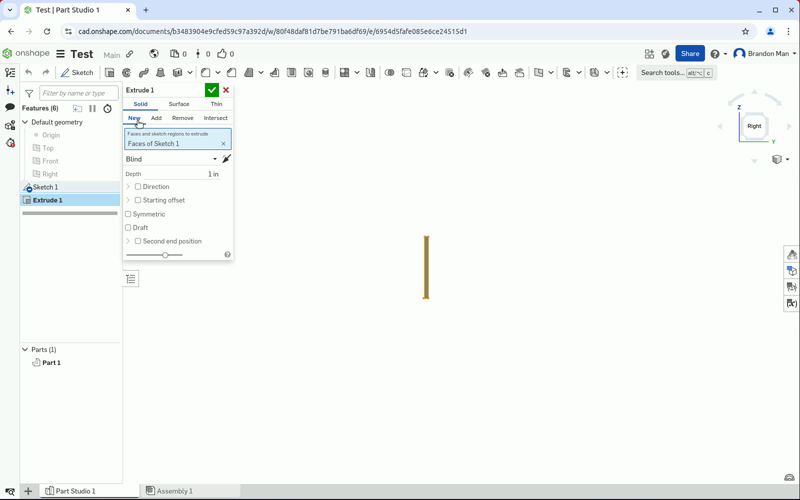
click(137, 120)
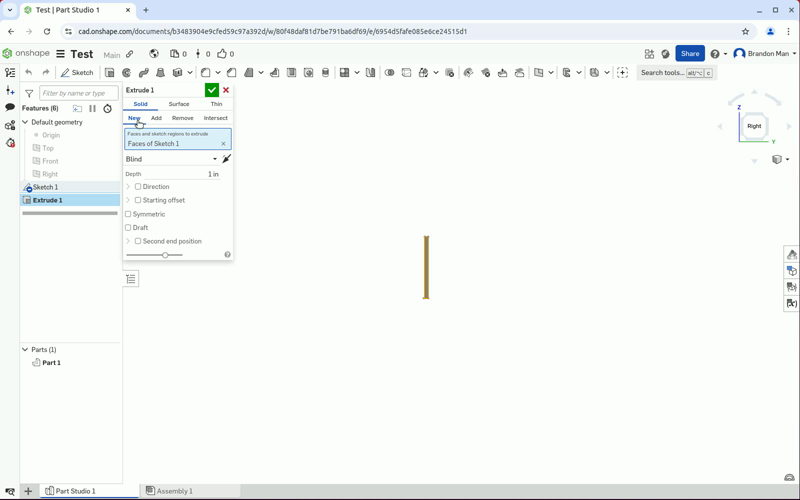
key(tab, 4)
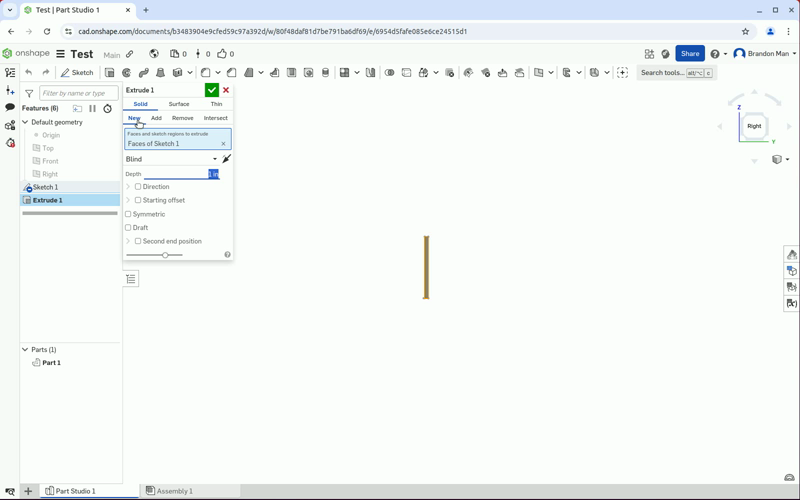
text(40.44)
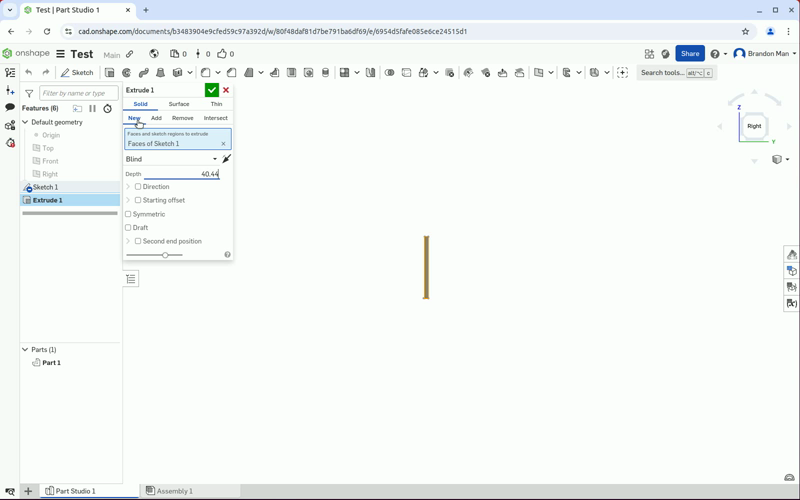
key(tab, 3)
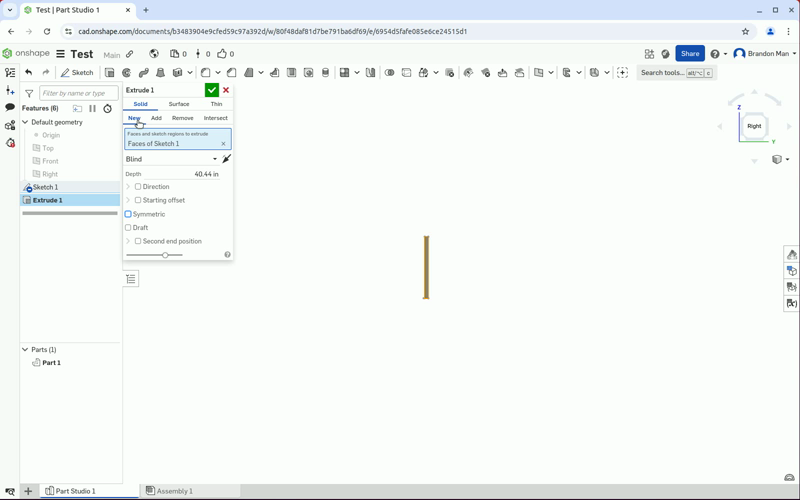
key(space)
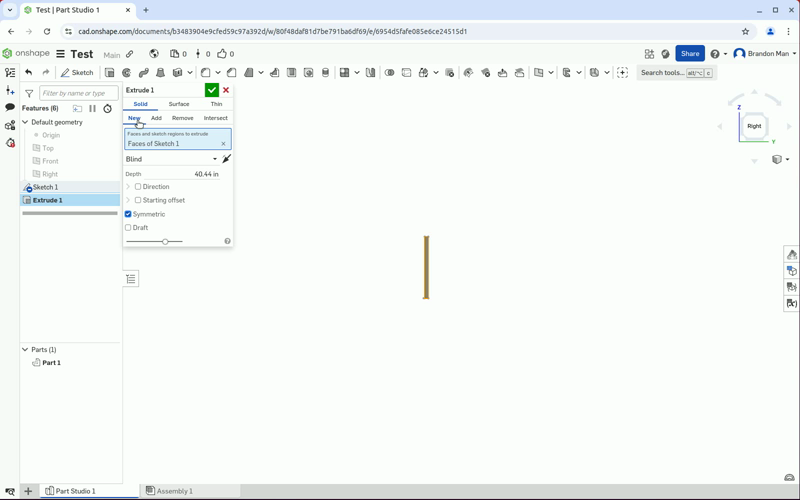
key(enter)
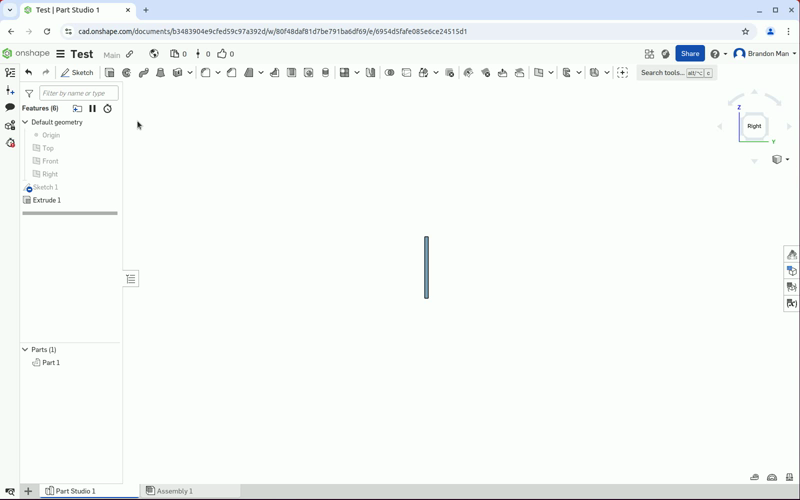
key(shift+h)
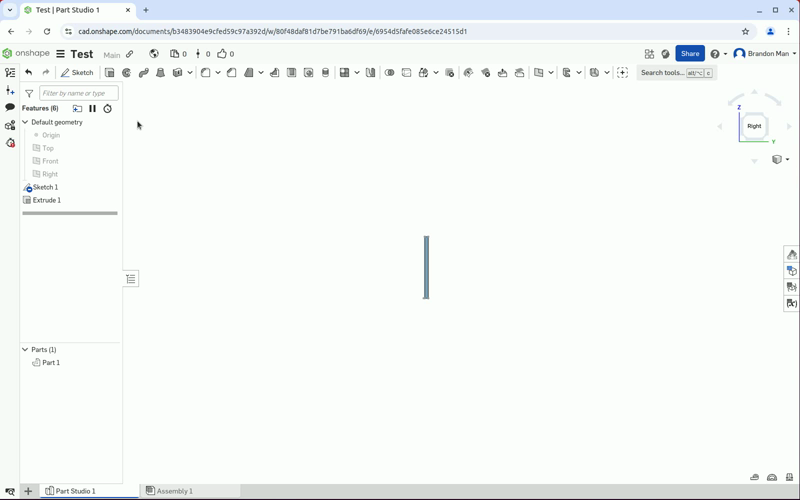
key(shift+h)
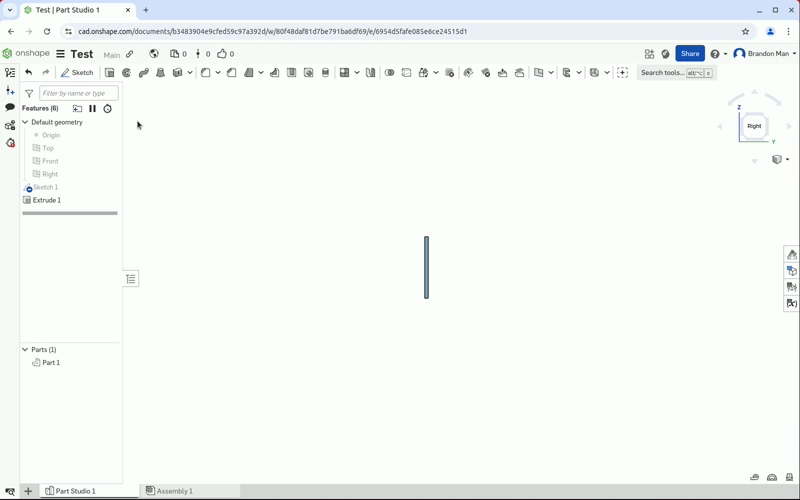
mouse_move(73, 189)
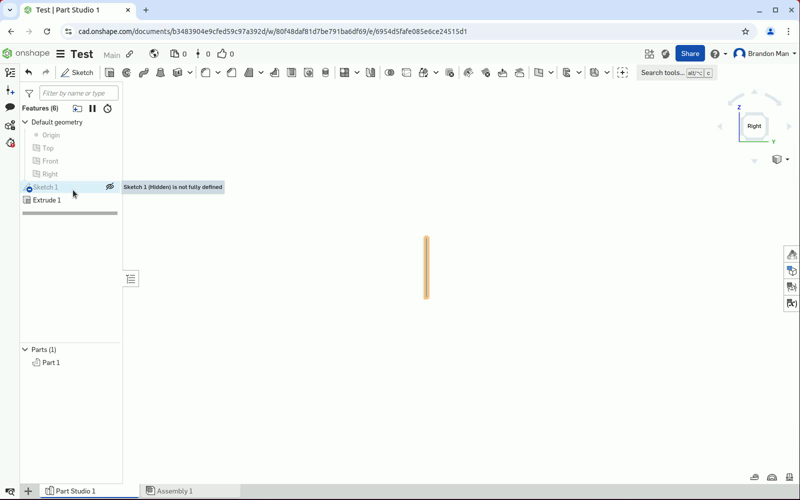
click(73, 189)
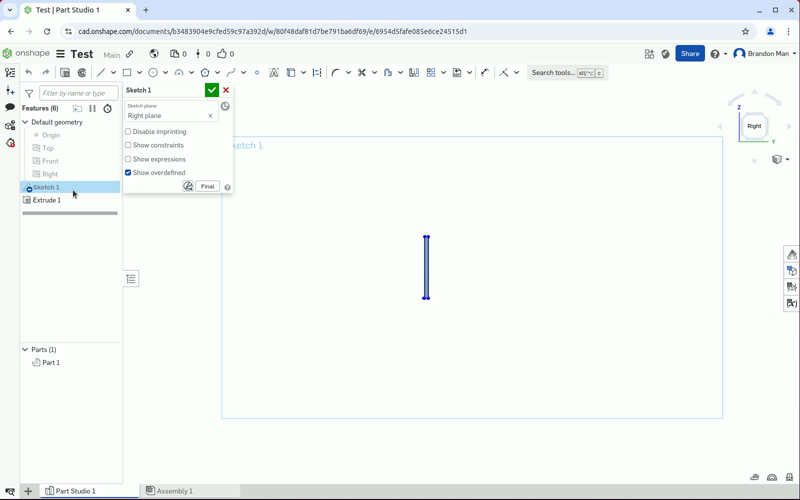
mouse_move(229, 92)
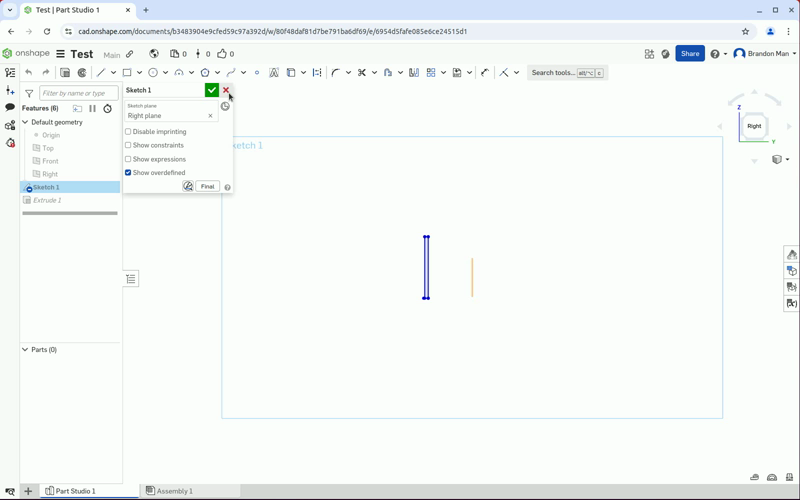
click(229, 92)
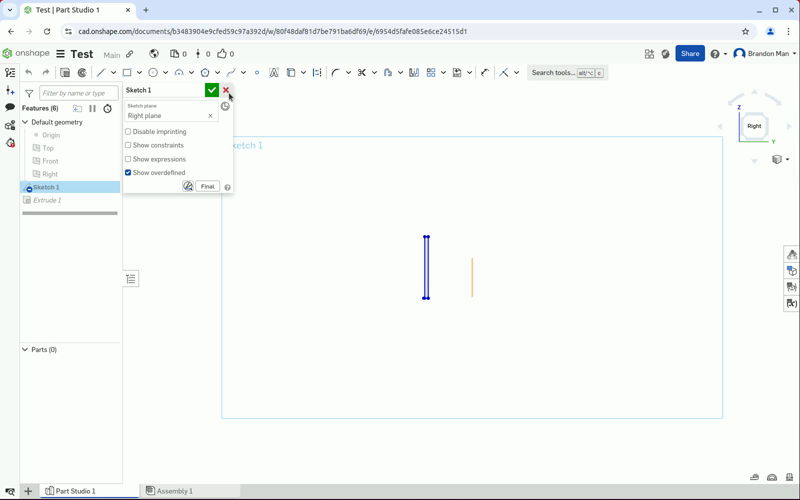
key(shift+s)
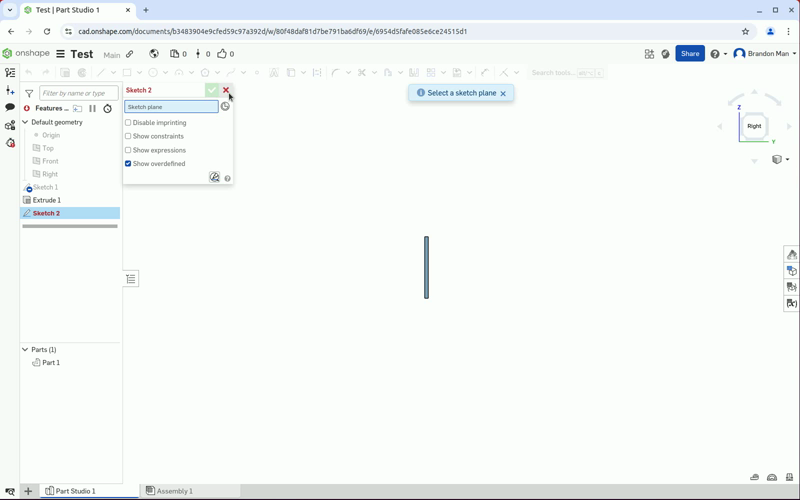
mouse_move(73, 176)
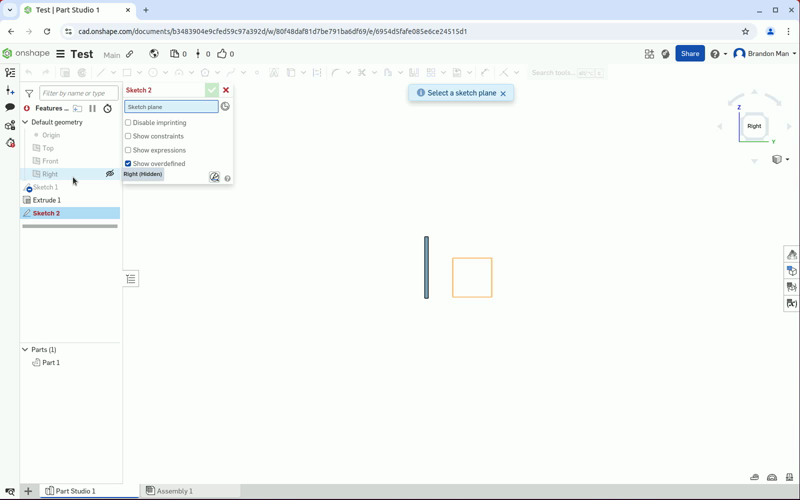
click(73, 176)
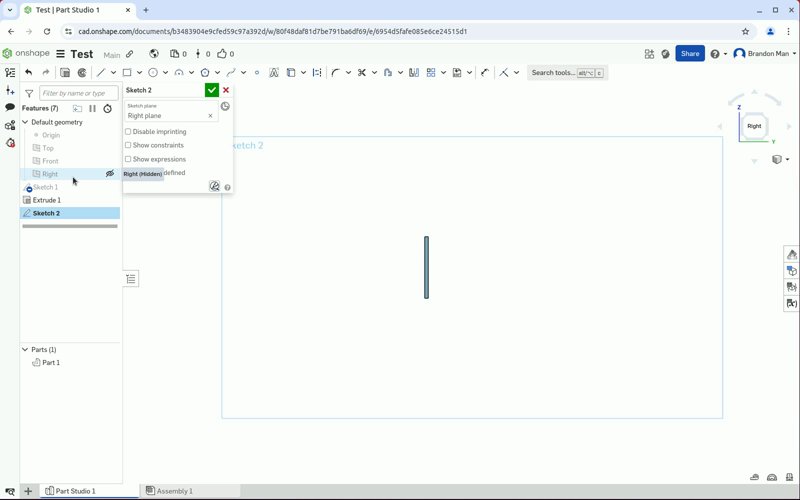
mouse_move(73, 352)
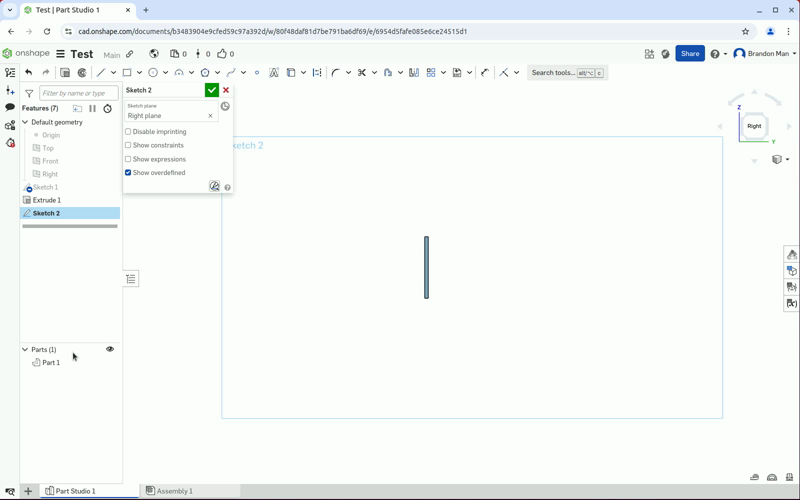
key(y)
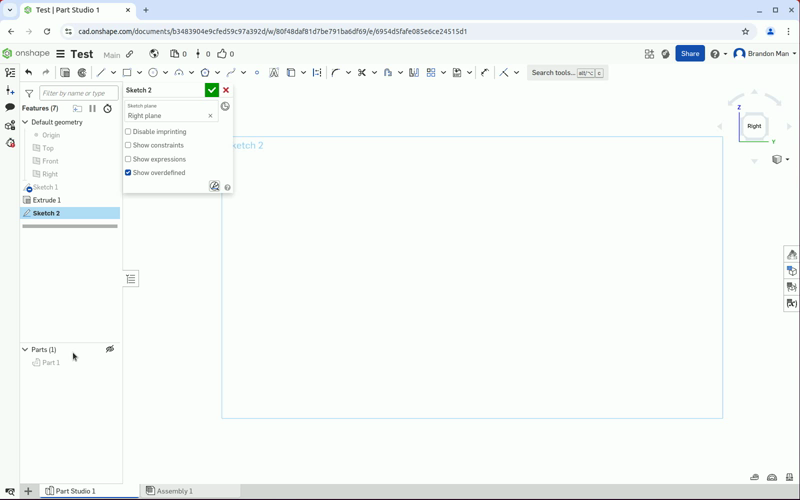
key(l)
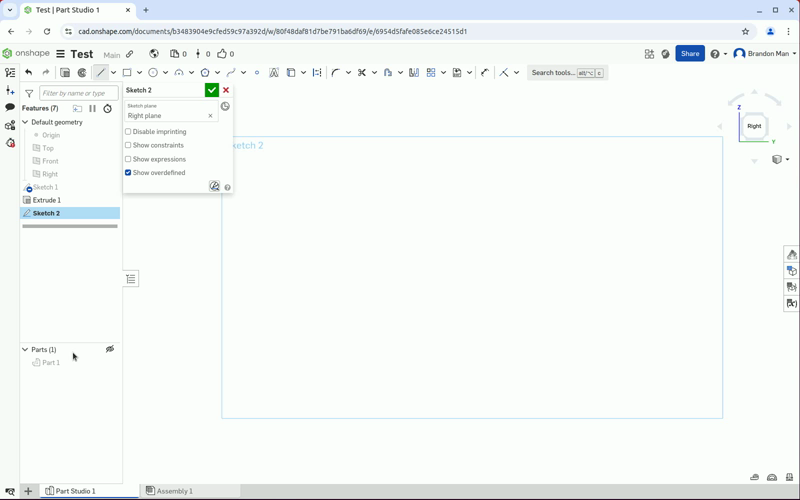
key_down(shift)
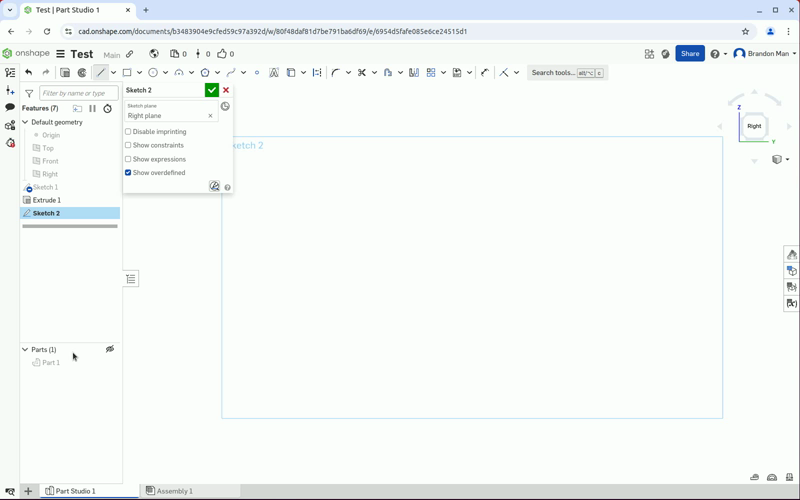
mouse_move(432, 298)
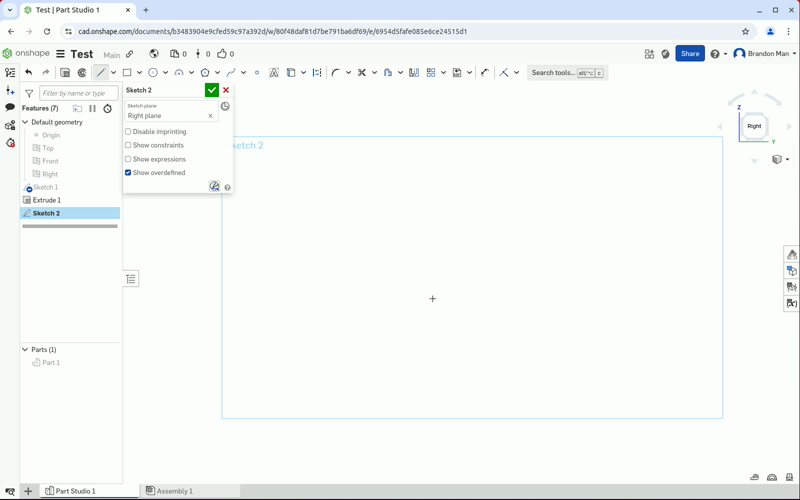
click(432, 298)
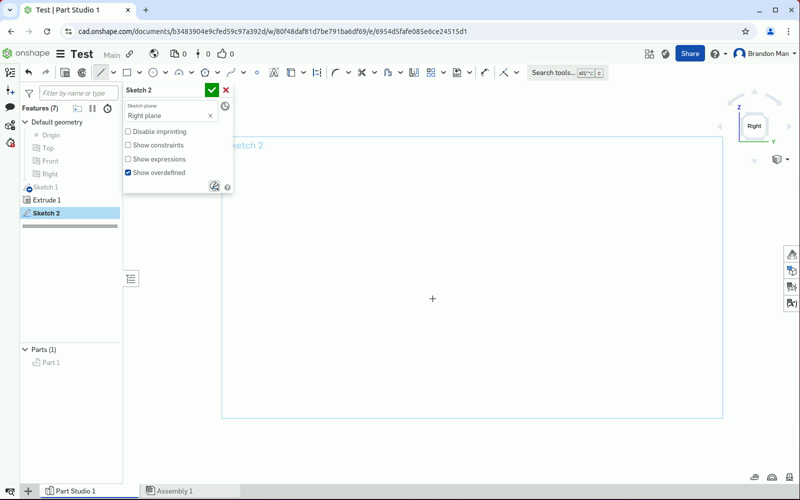
key_up(shift)
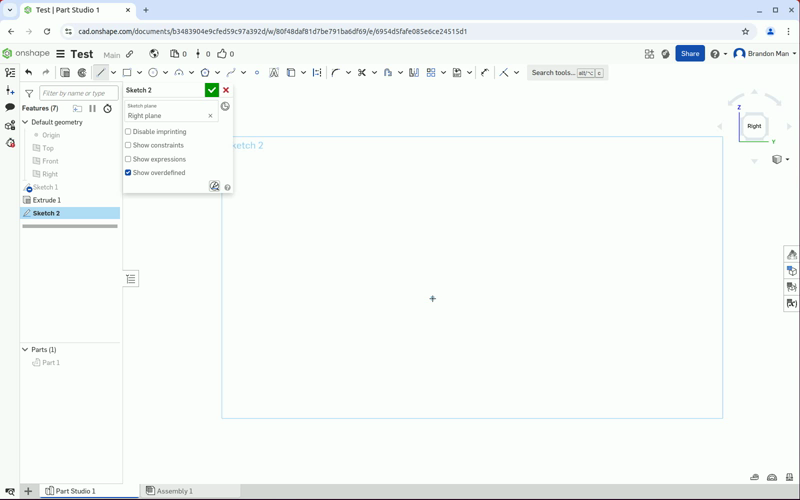
key_down(shift)
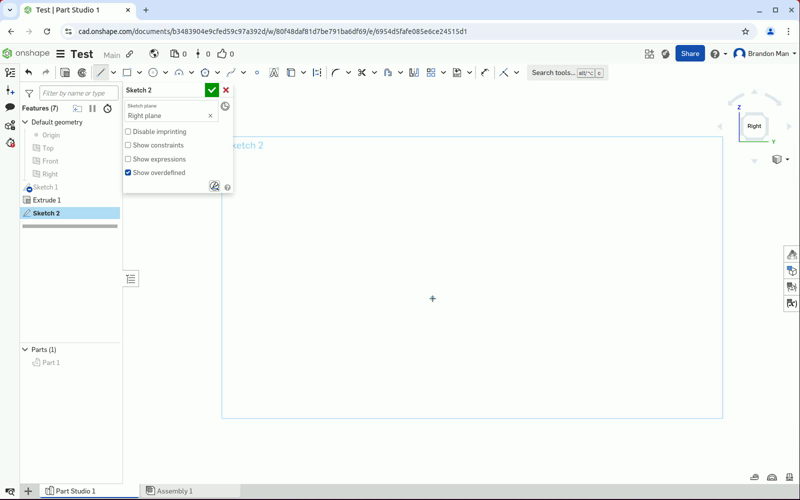
mouse_move(462, 298)
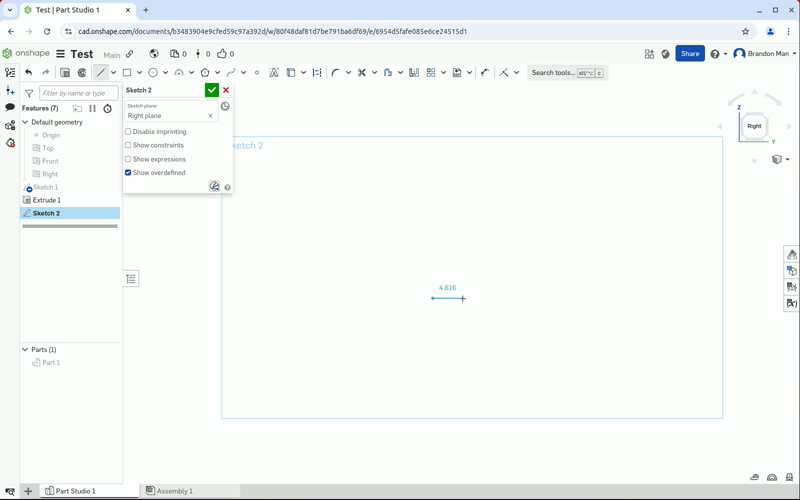
mouse_move(436, 298)
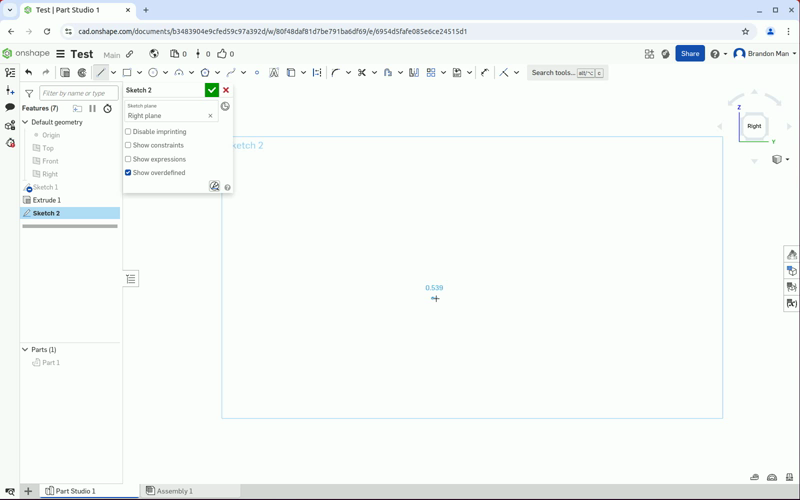
scroll(6)
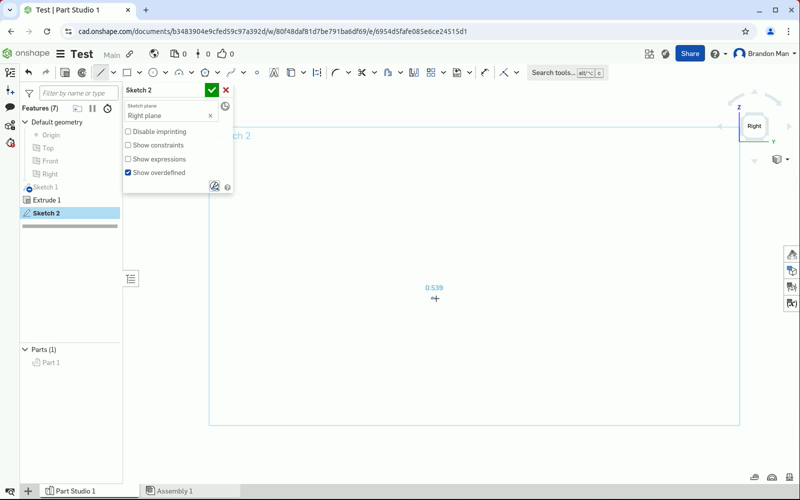
scroll(6)
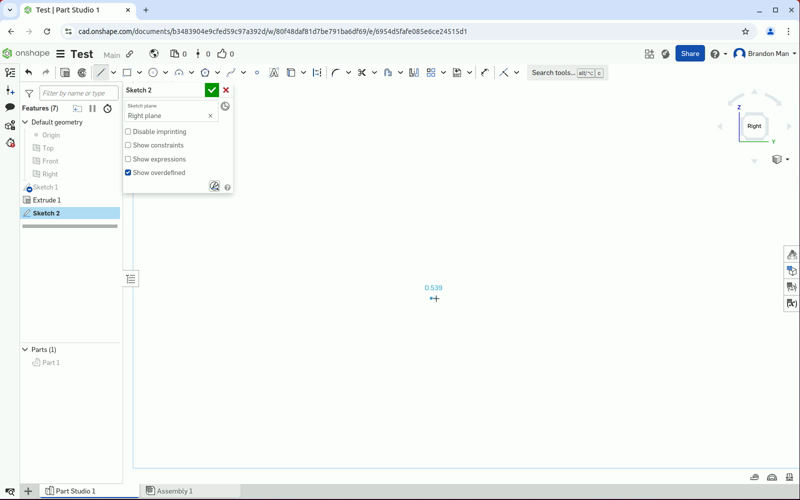
scroll(6)
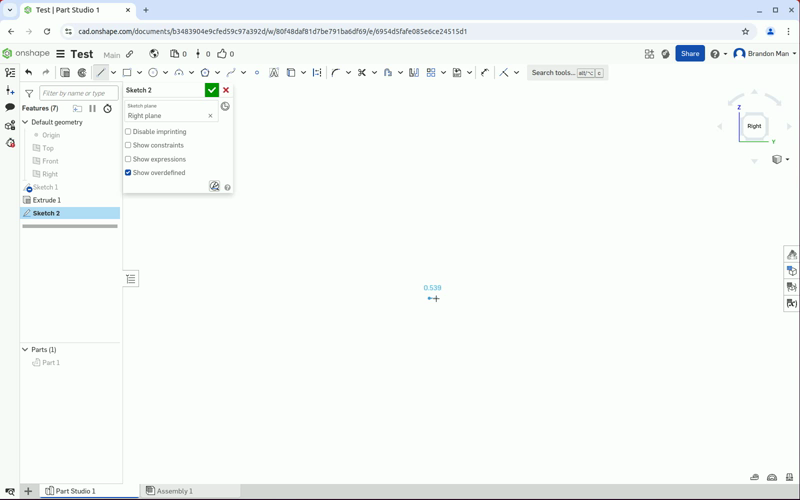
scroll(6)
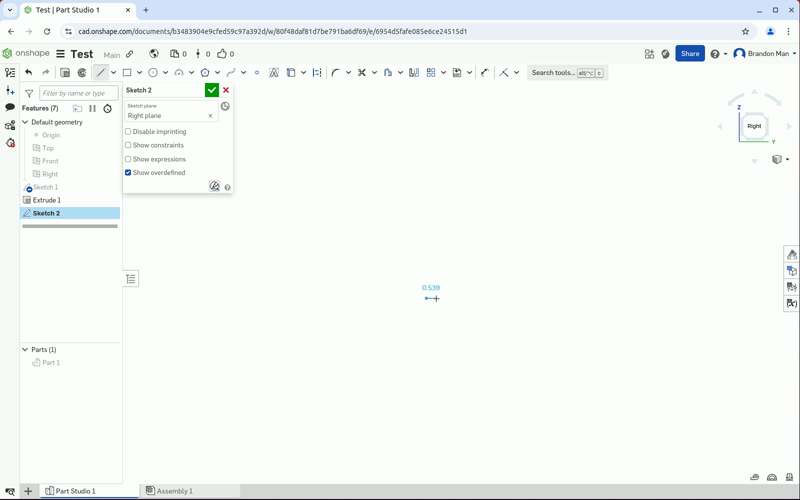
scroll(6)
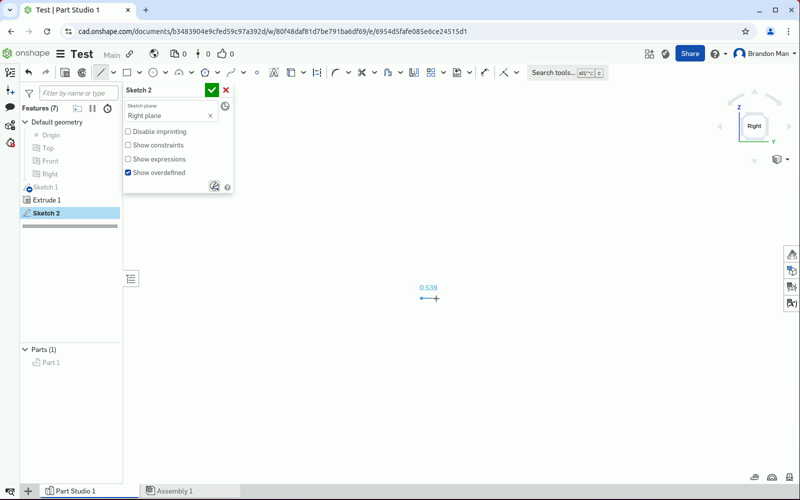
scroll(6)
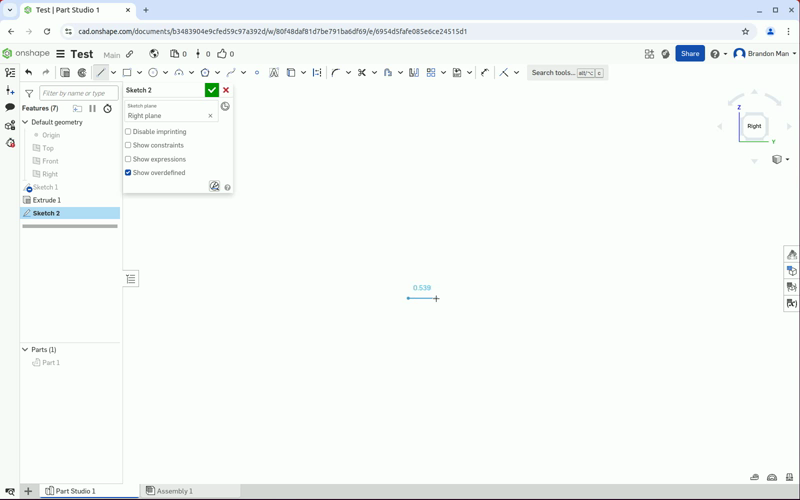
scroll(6)
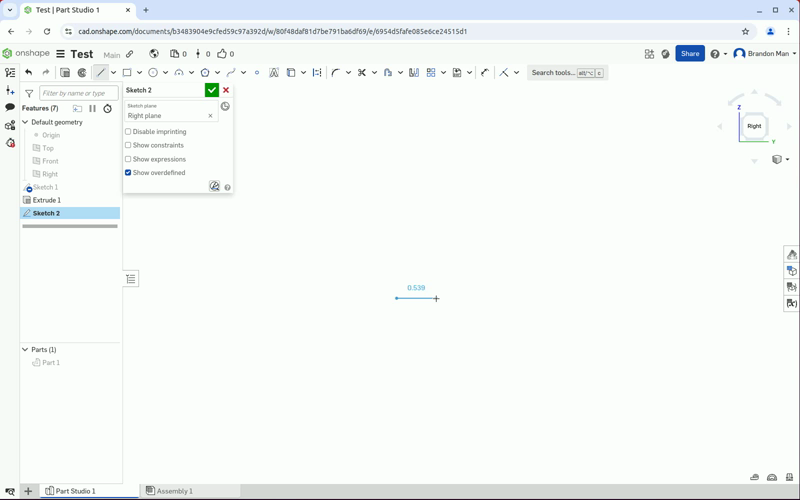
click(436, 298)
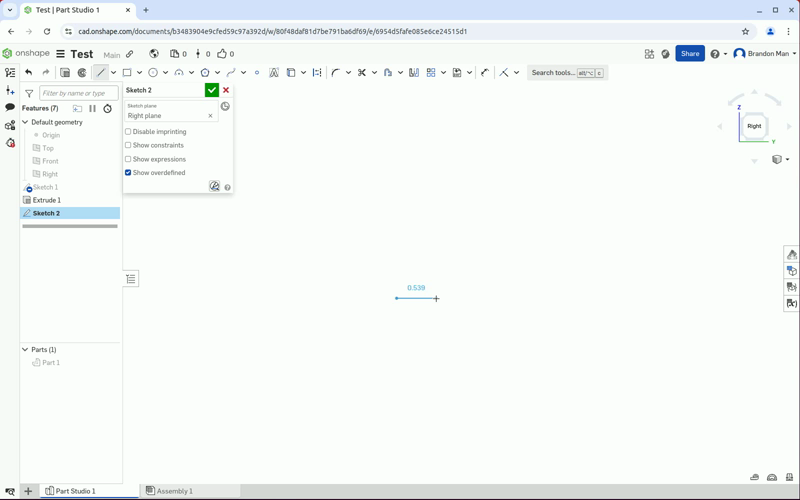
scroll(-6)
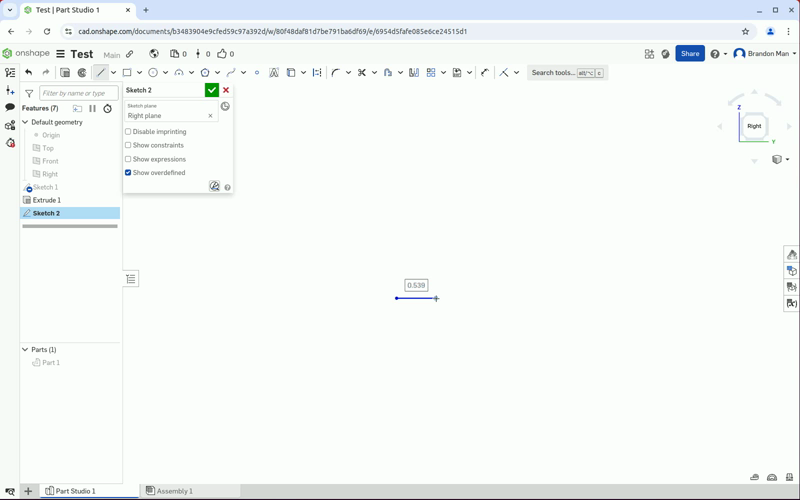
scroll(-6)
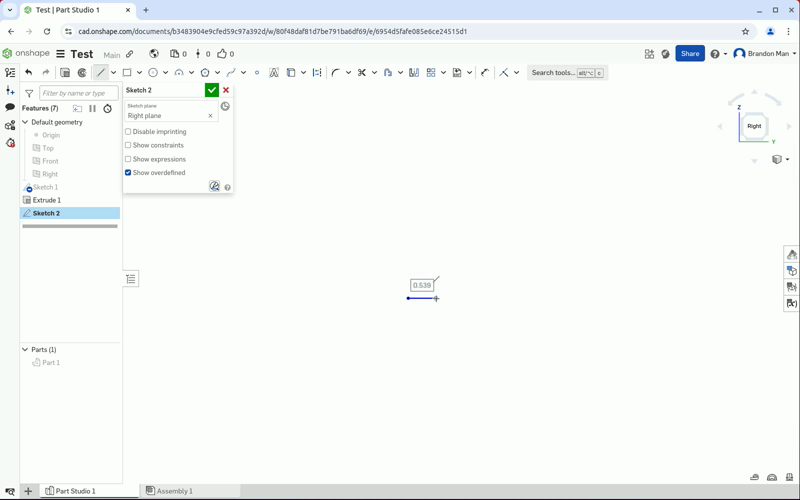
scroll(-6)
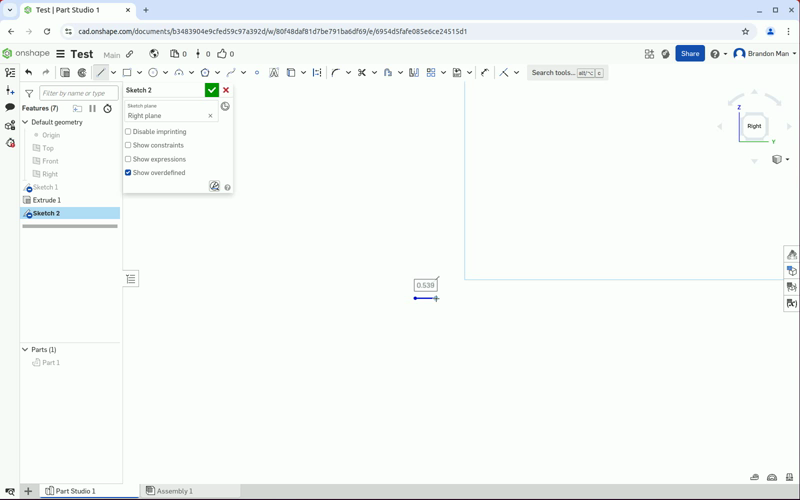
scroll(-6)
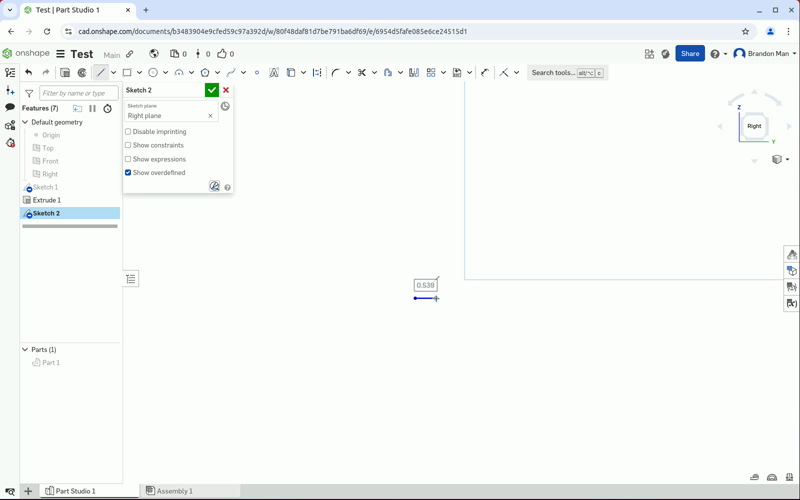
scroll(-6)
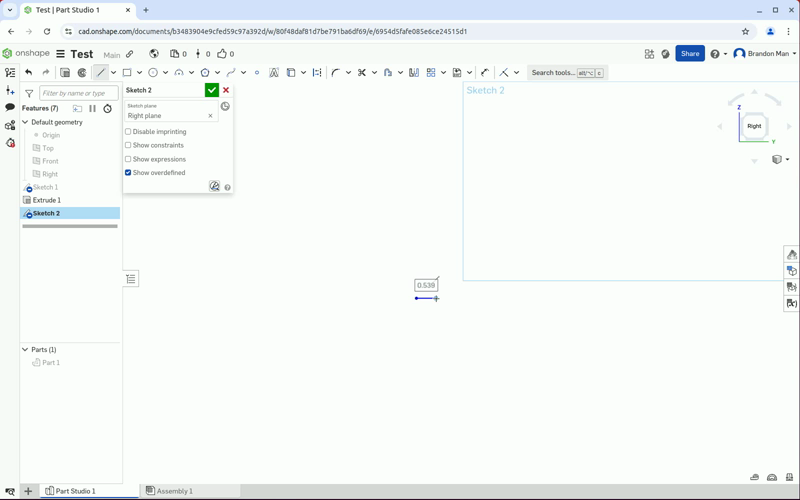
scroll(-6)
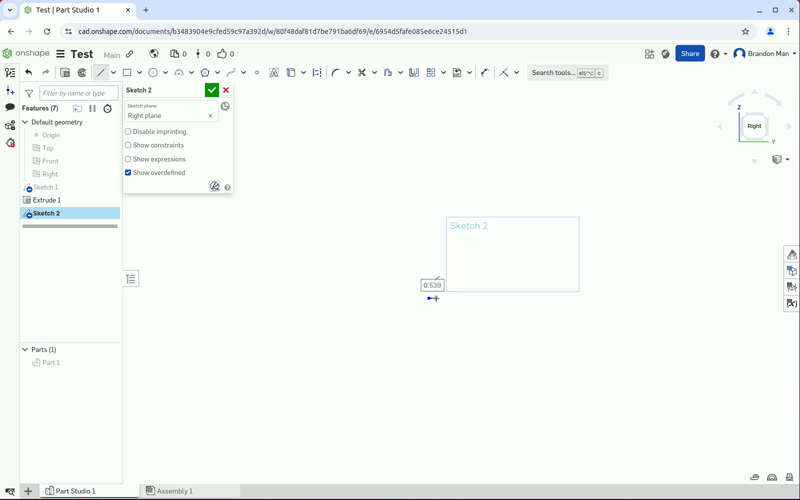
scroll(-6)
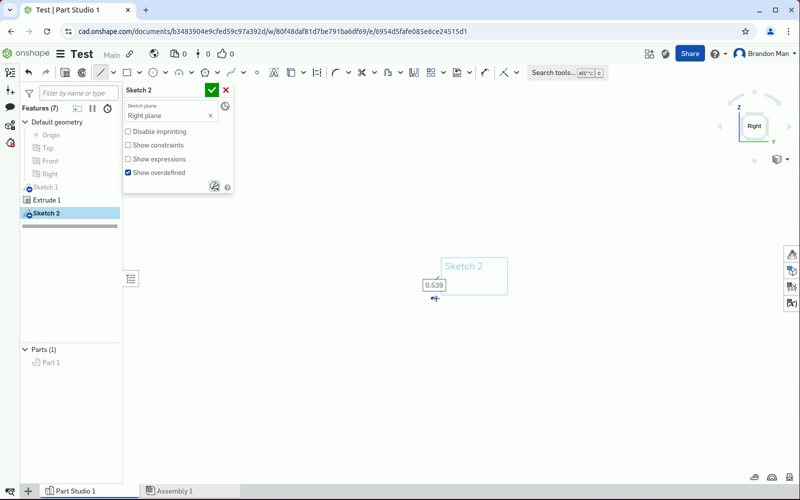
key_up(shift)
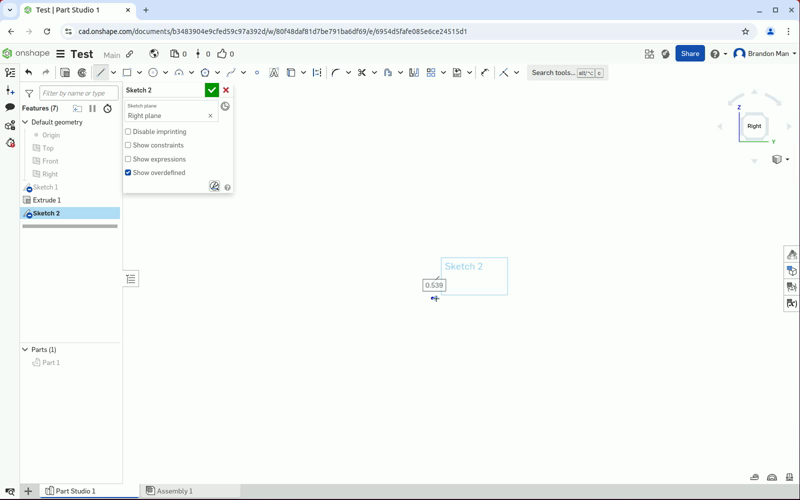
key_down(shift)
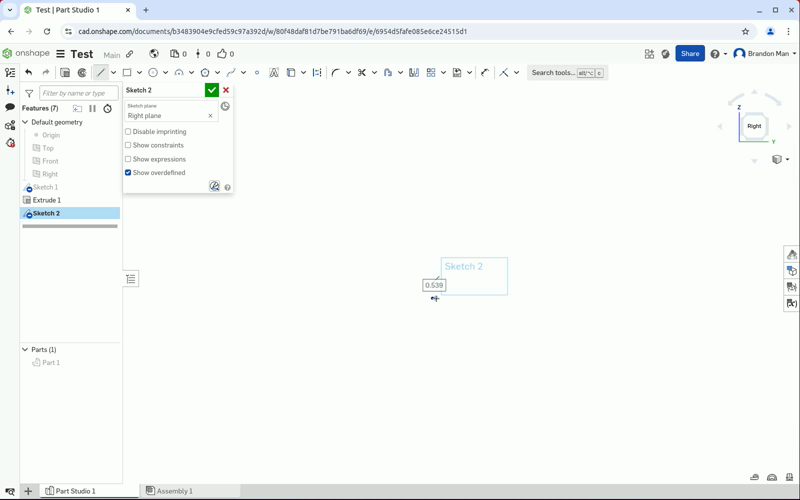
mouse_move(436, 236)
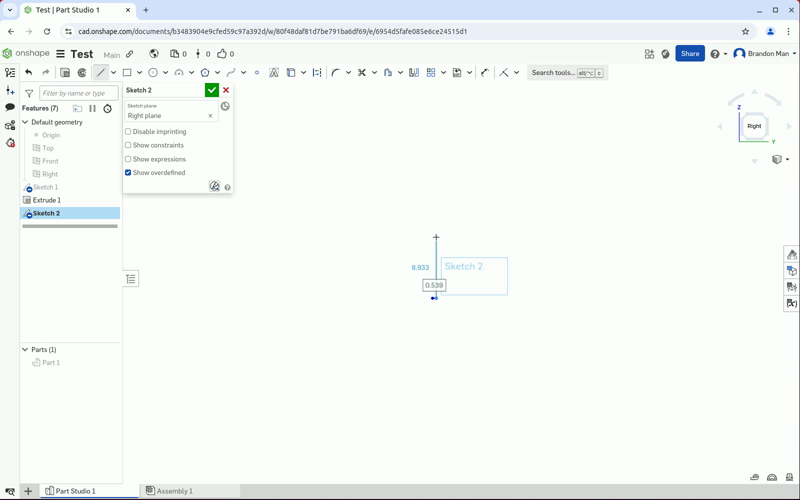
click(436, 236)
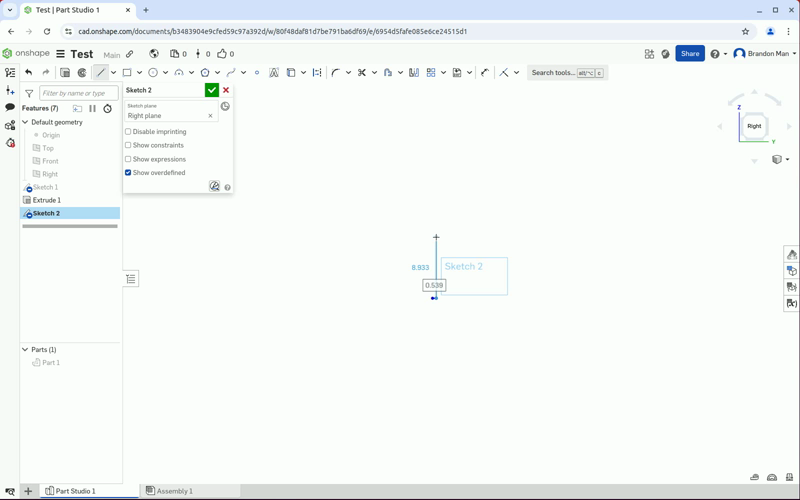
key_up(shift)
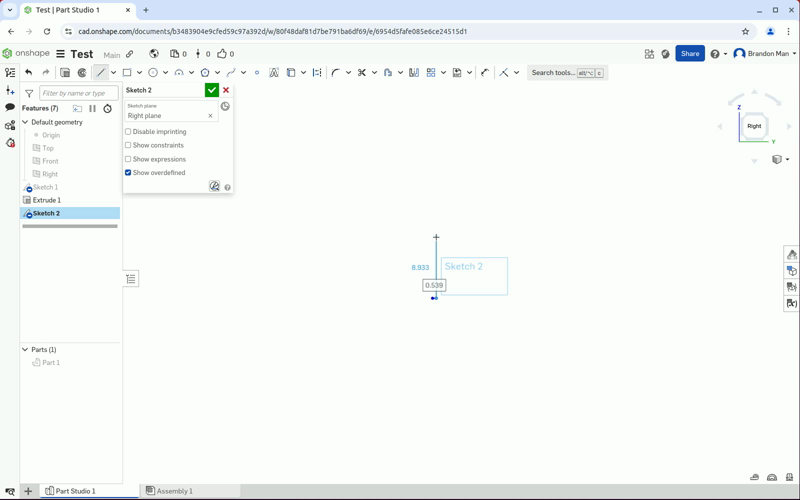
key_down(shift)
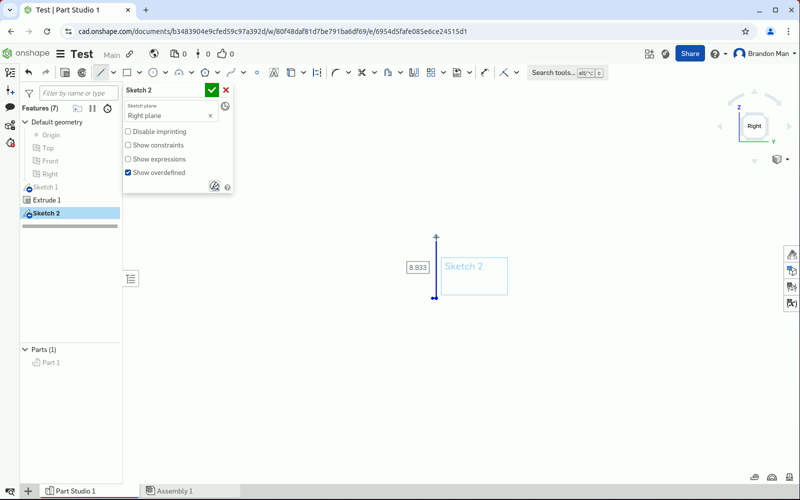
mouse_move(466, 236)
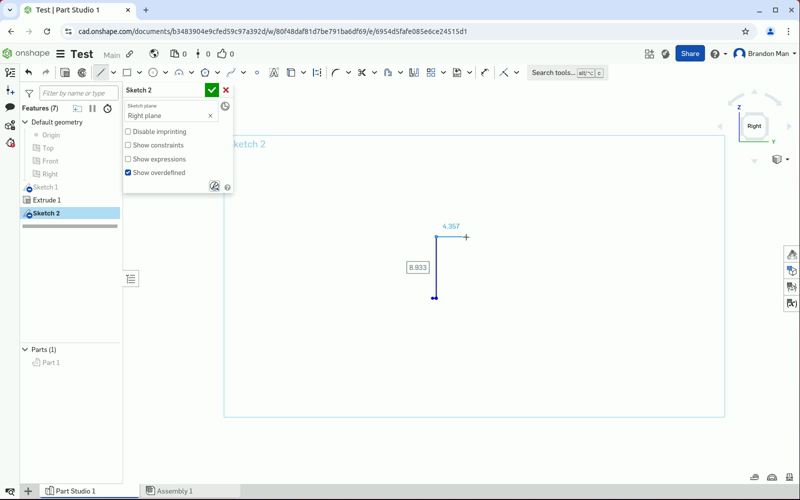
mouse_move(432, 236)
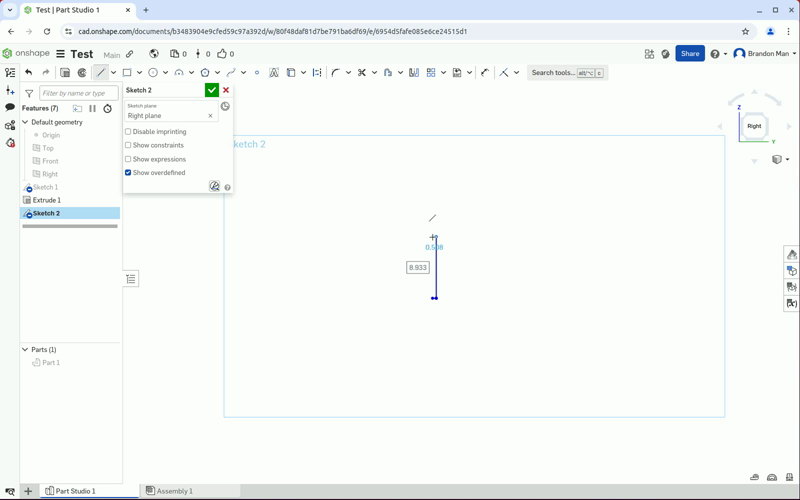
scroll(6)
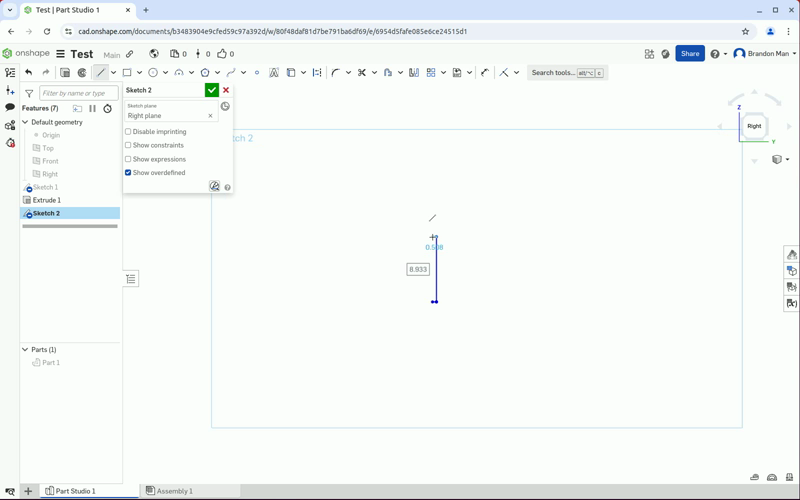
scroll(6)
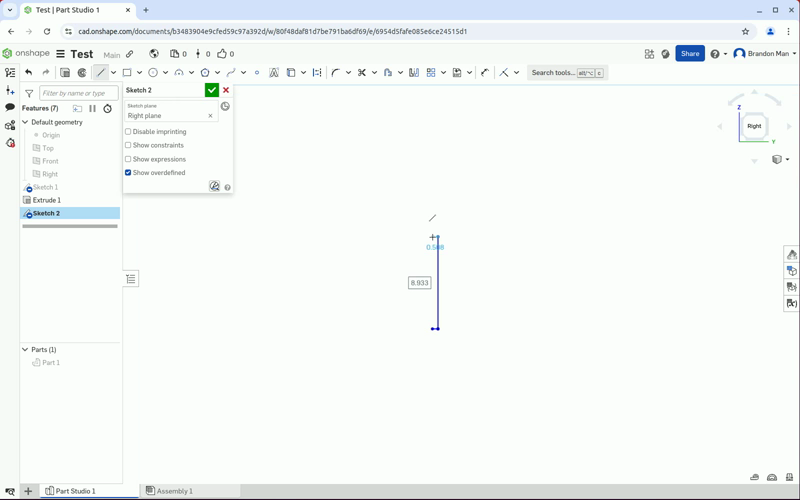
scroll(6)
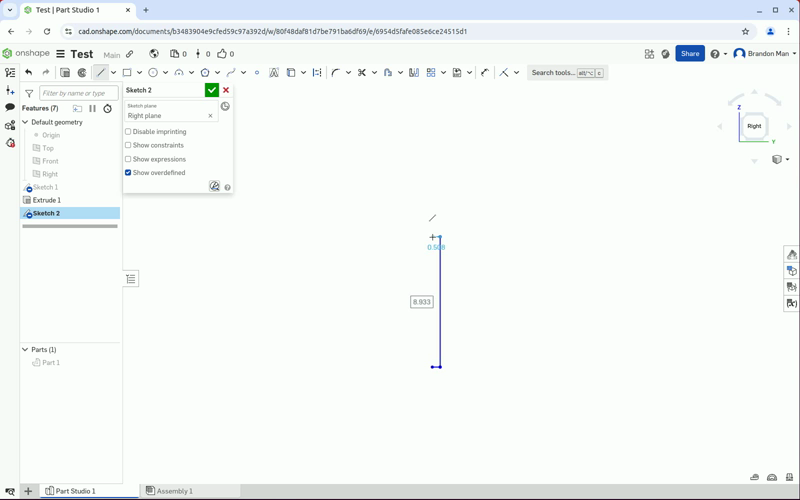
scroll(6)
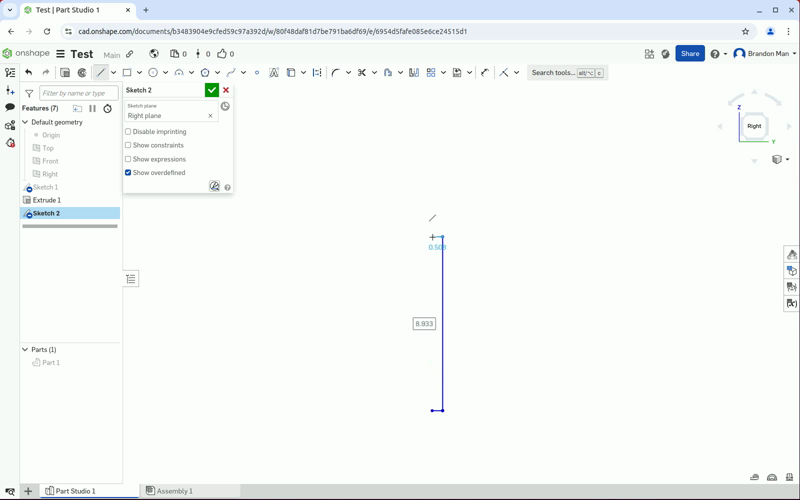
scroll(6)
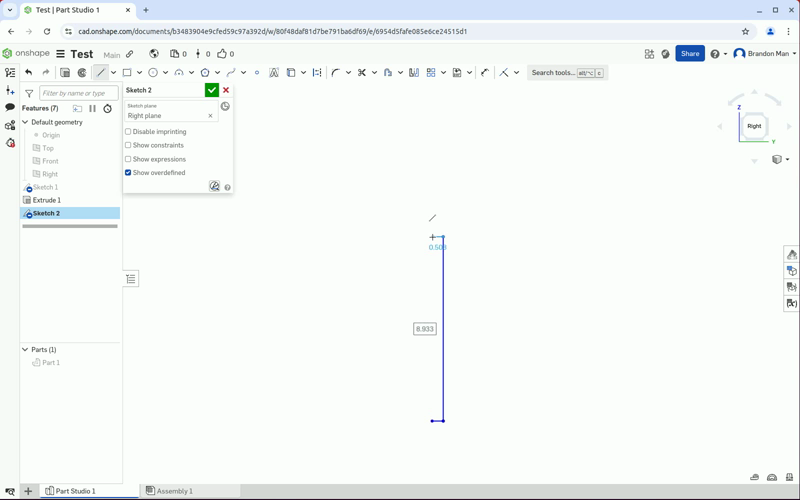
scroll(6)
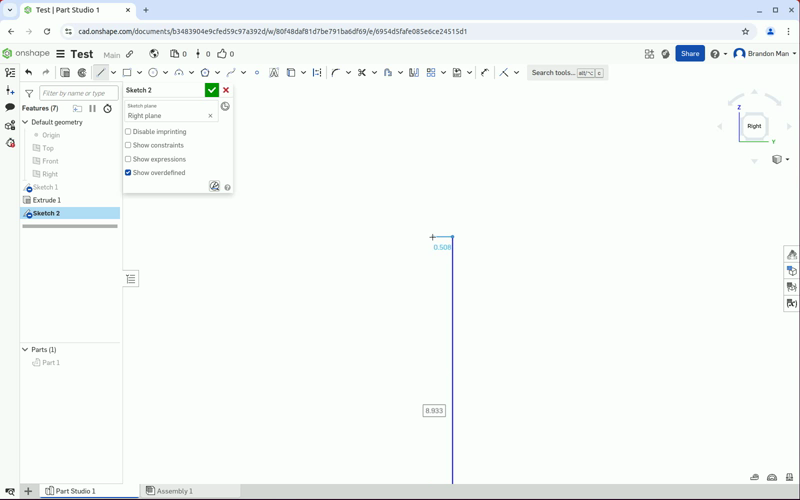
scroll(6)
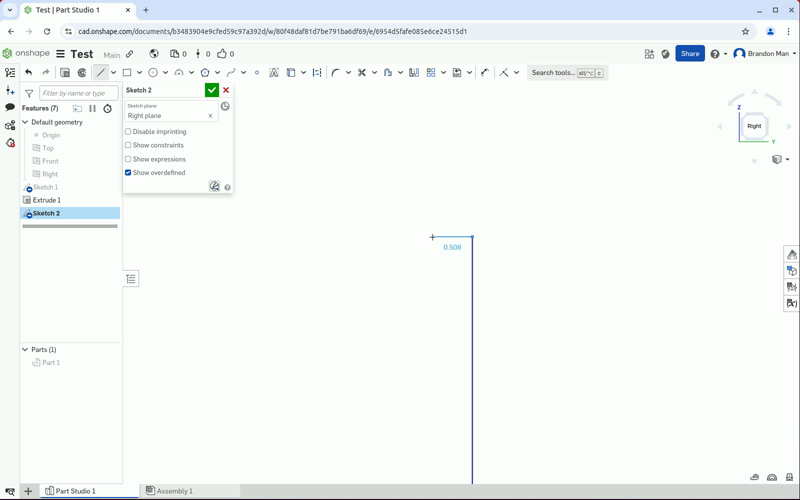
click(432, 236)
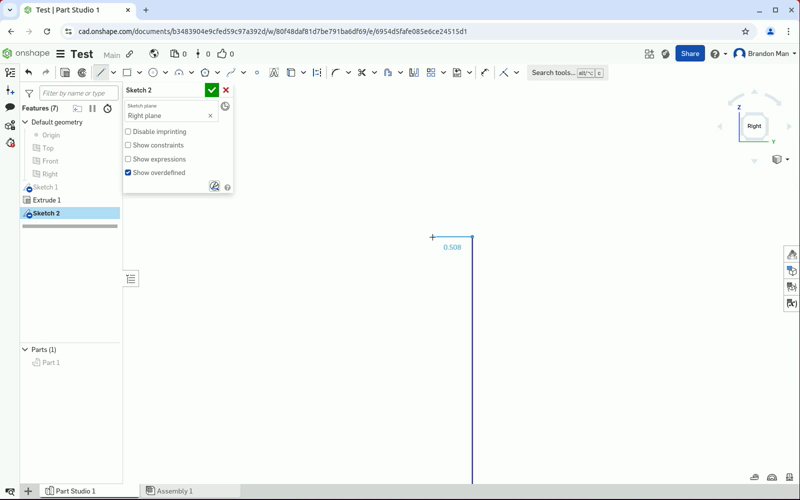
scroll(-6)
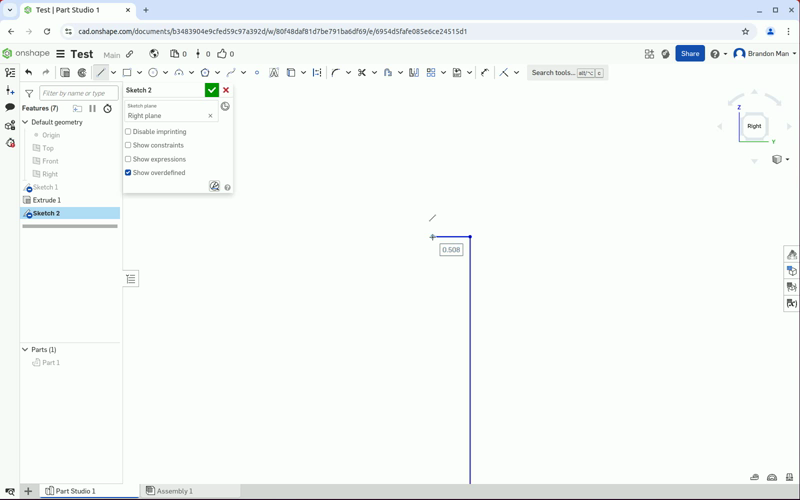
scroll(-6)
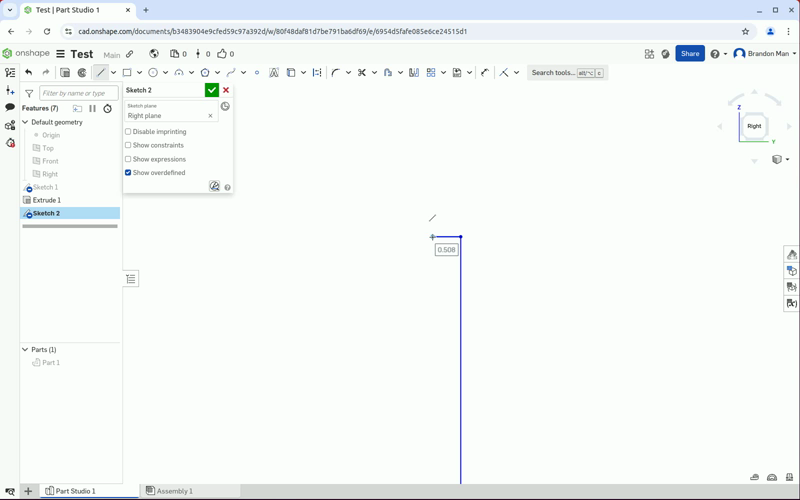
scroll(-6)
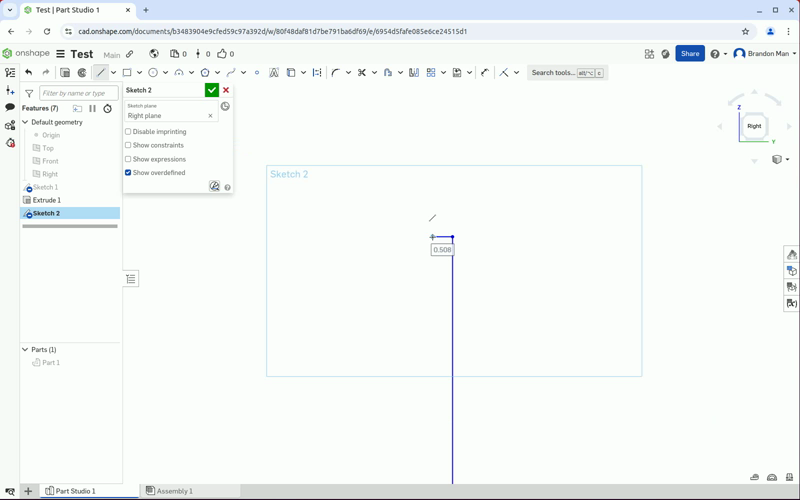
scroll(-6)
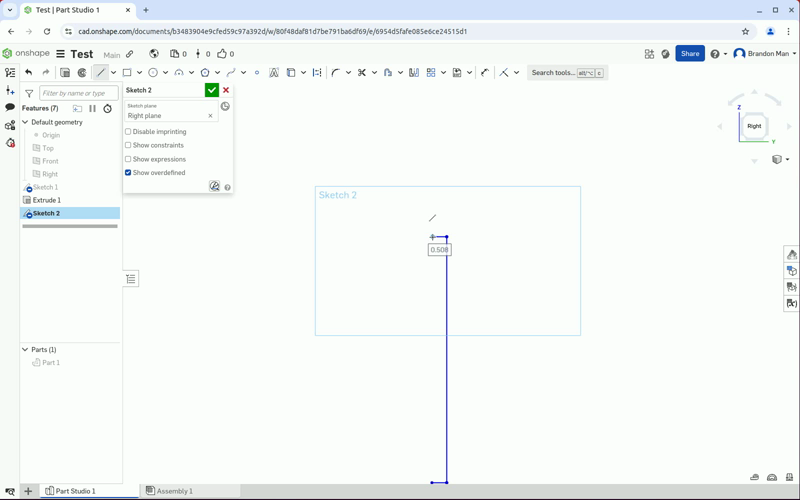
scroll(-6)
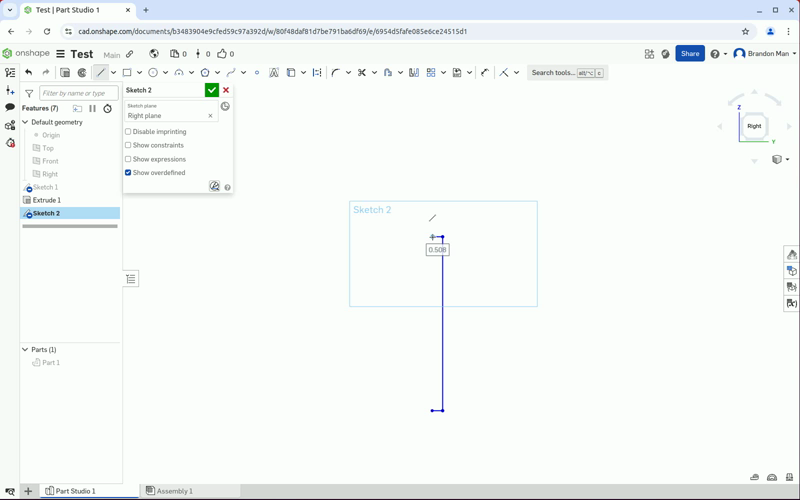
scroll(-6)
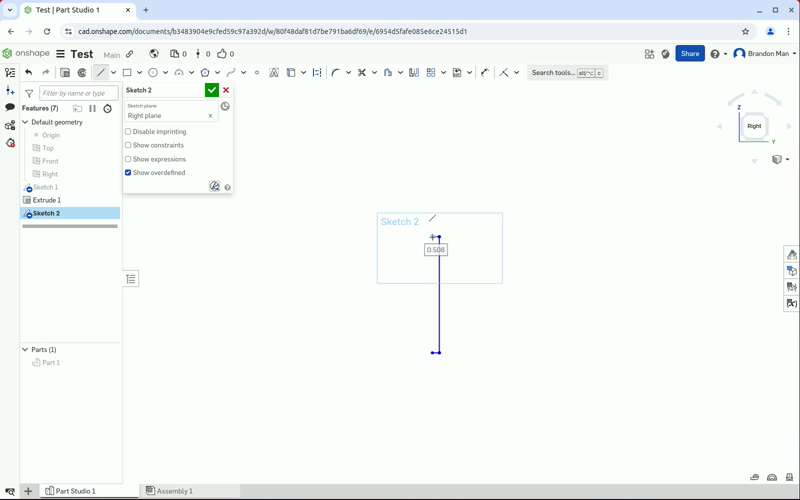
scroll(-6)
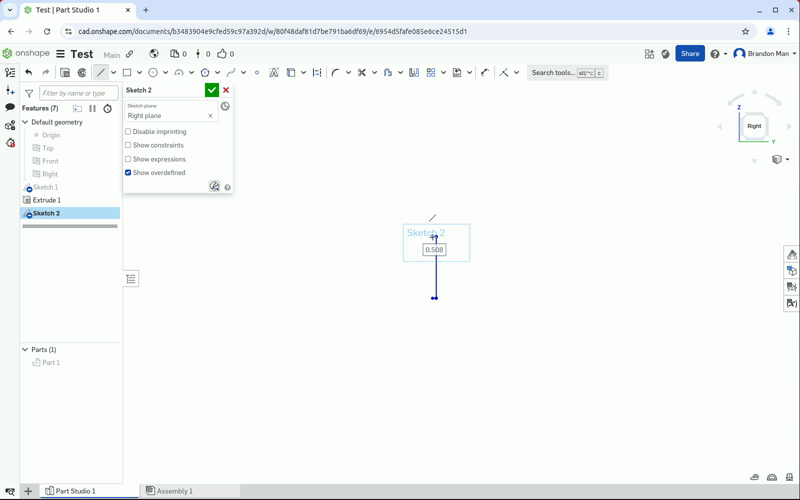
key_up(shift)
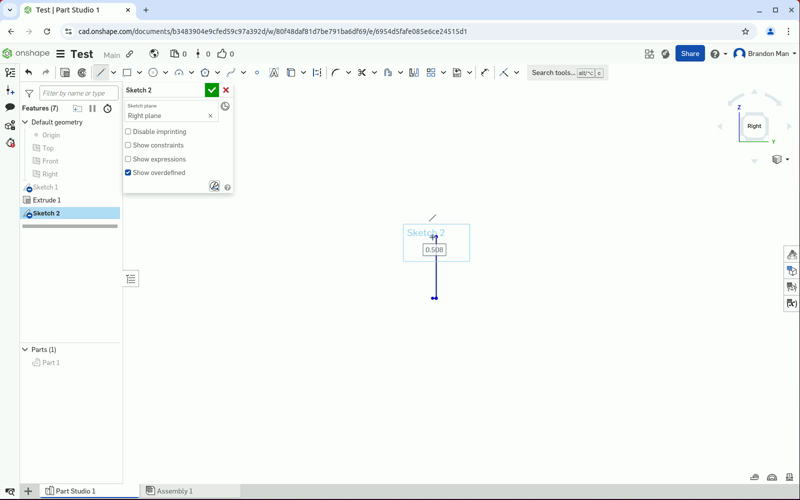
key_down(shift)
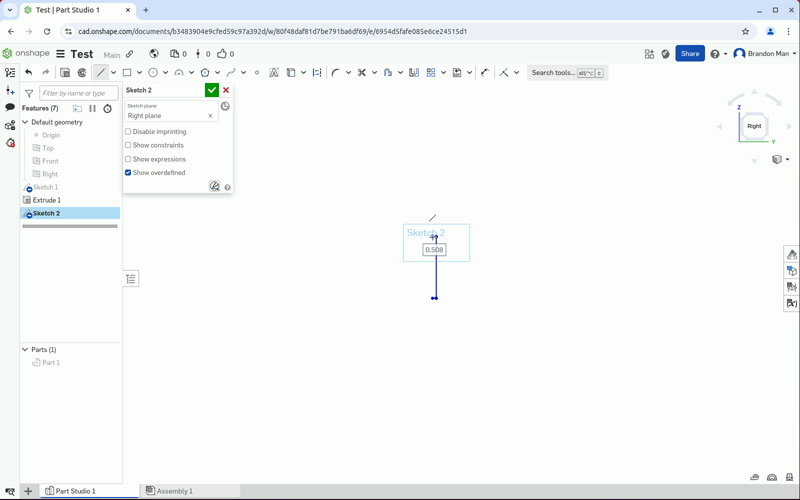
mouse_move(432, 298)
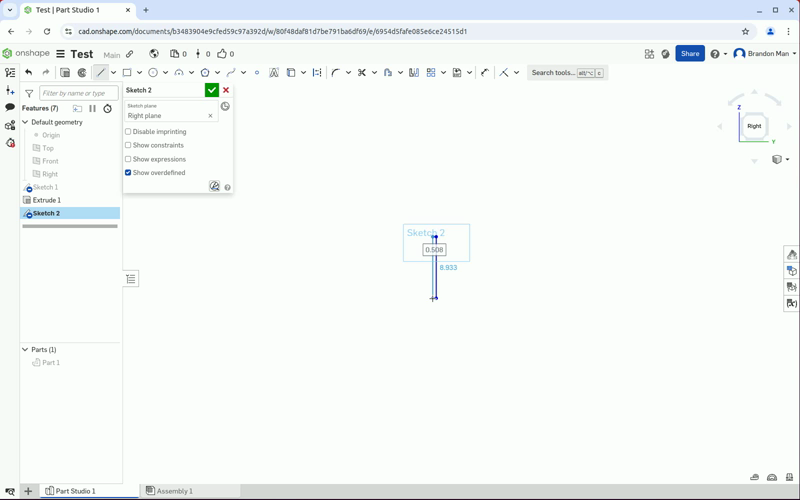
scroll(6)
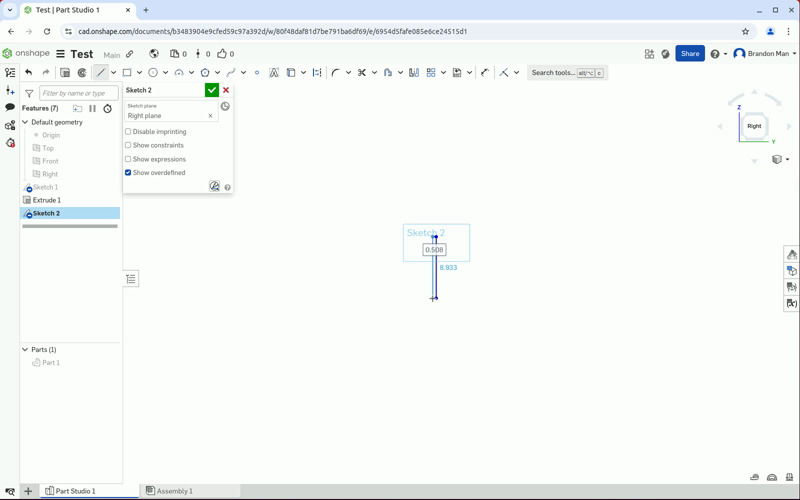
scroll(6)
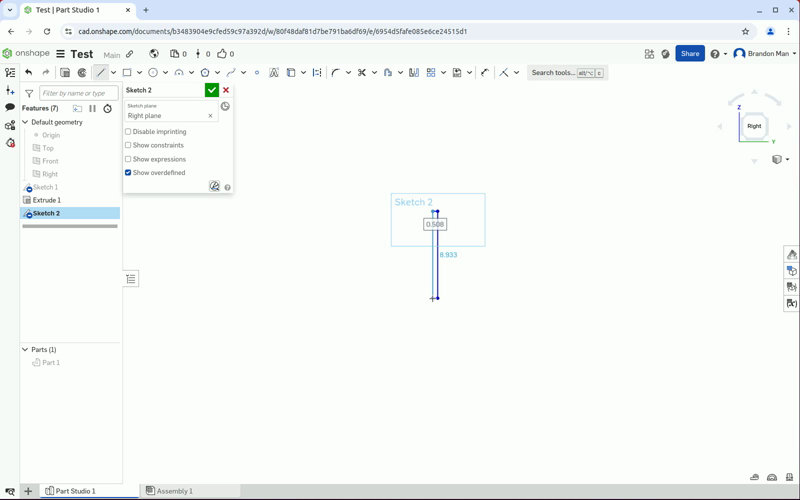
scroll(6)
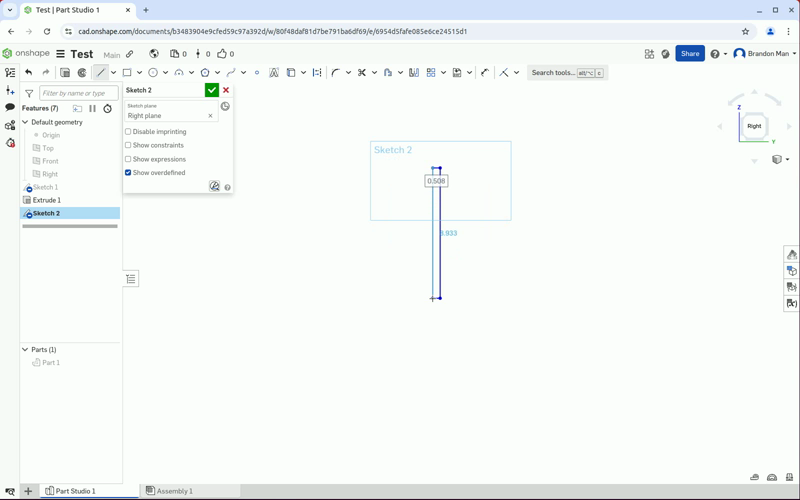
scroll(6)
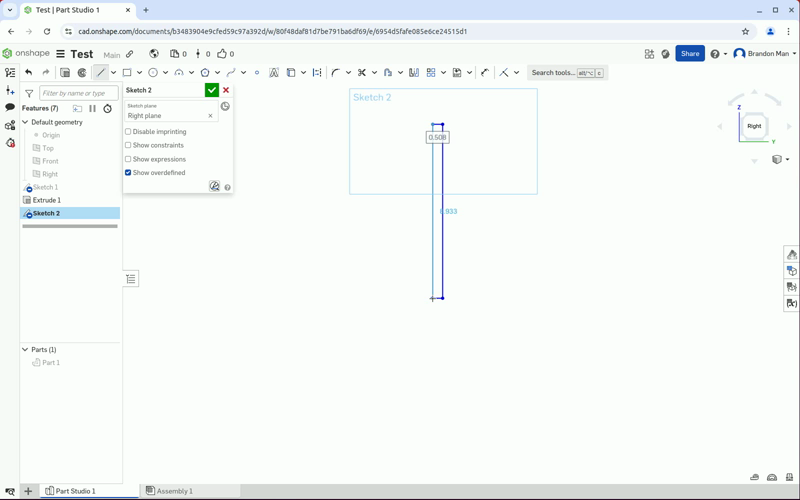
scroll(6)
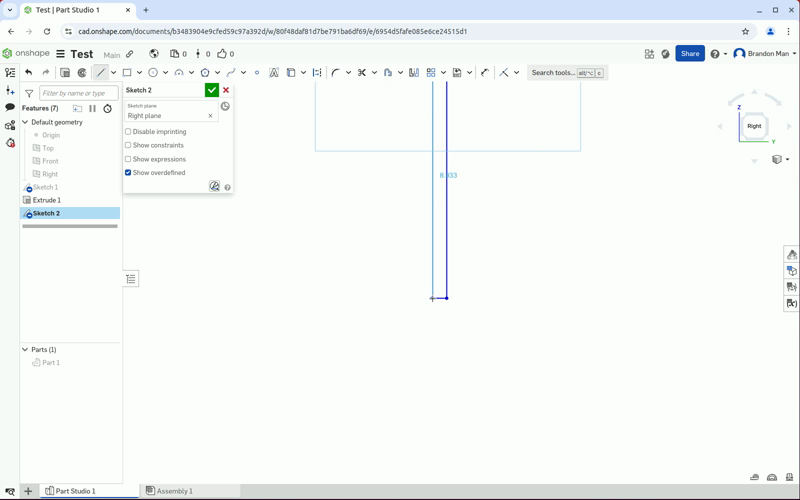
scroll(6)
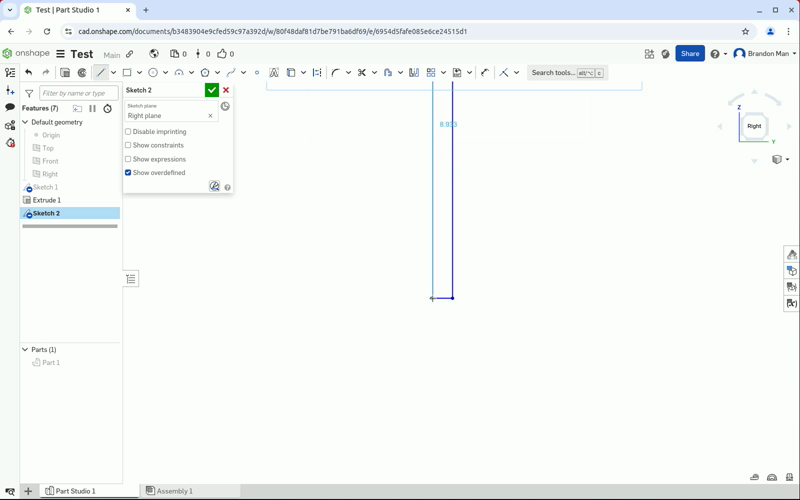
scroll(6)
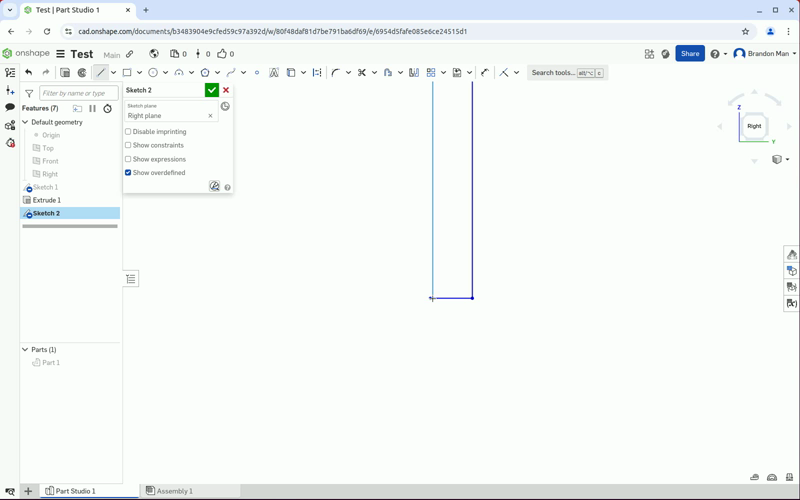
key_up(shift)
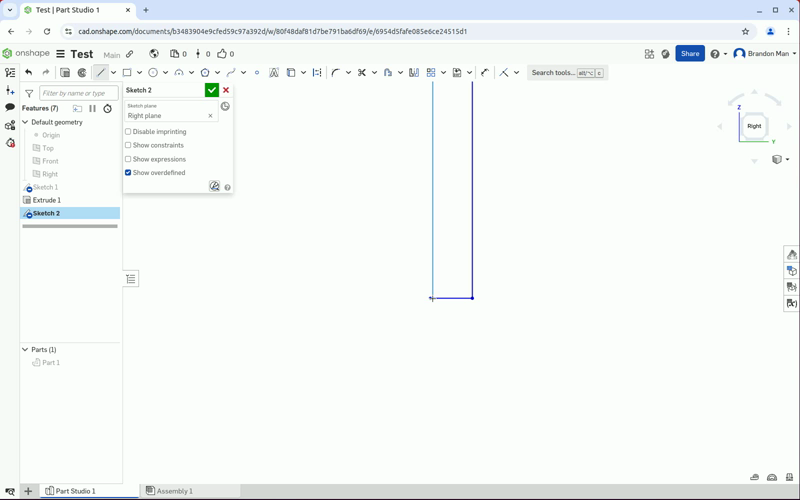
click(432, 298)
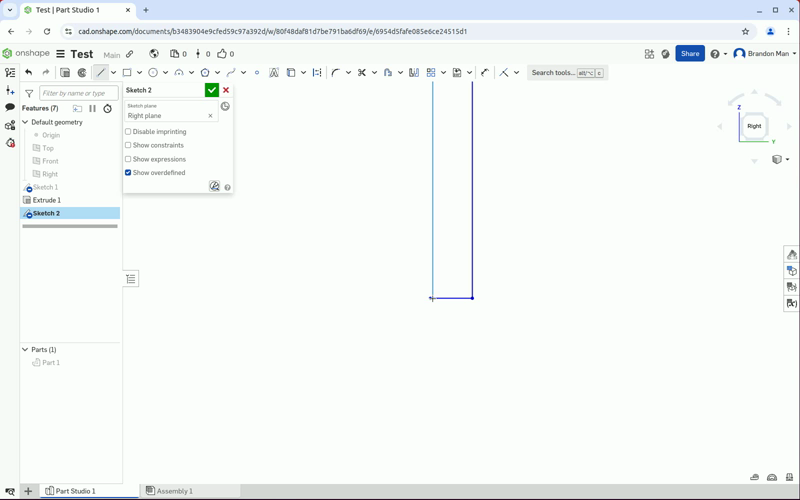
scroll(-6)
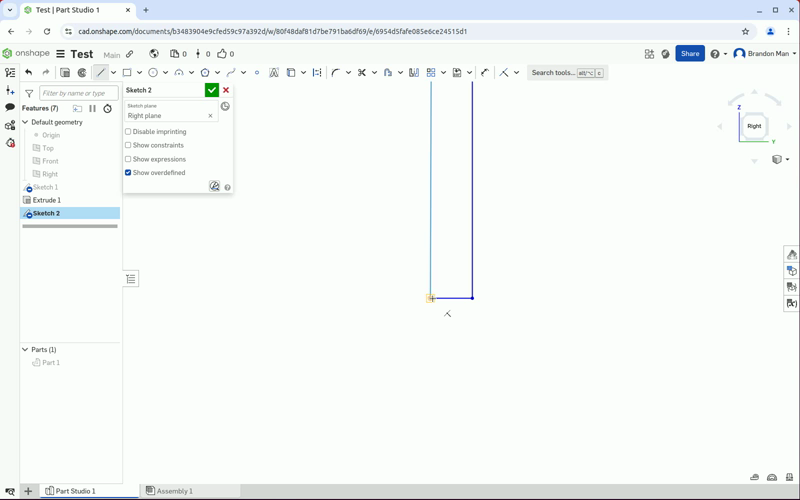
scroll(-6)
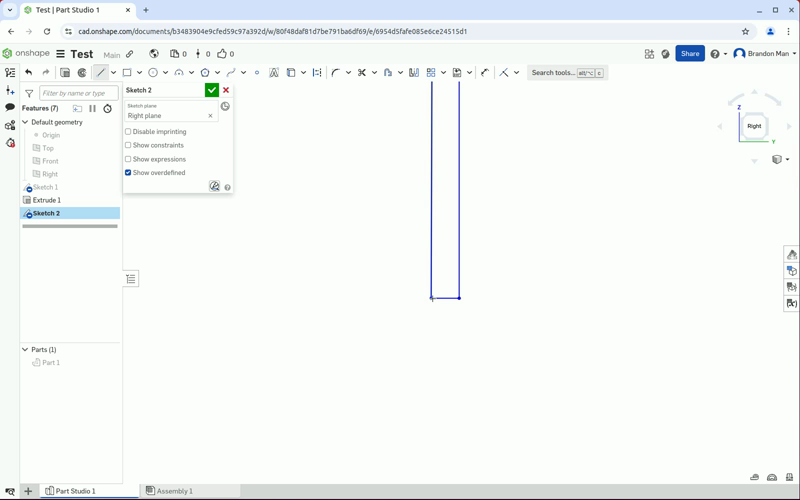
scroll(-6)
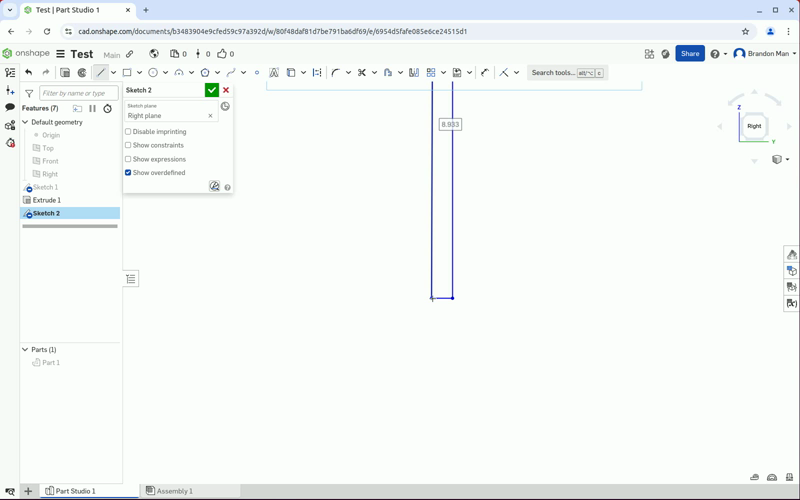
scroll(-6)
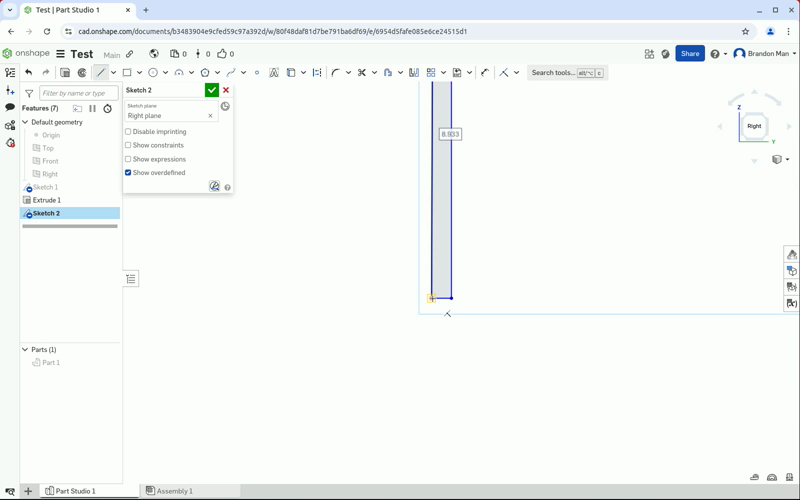
scroll(-6)
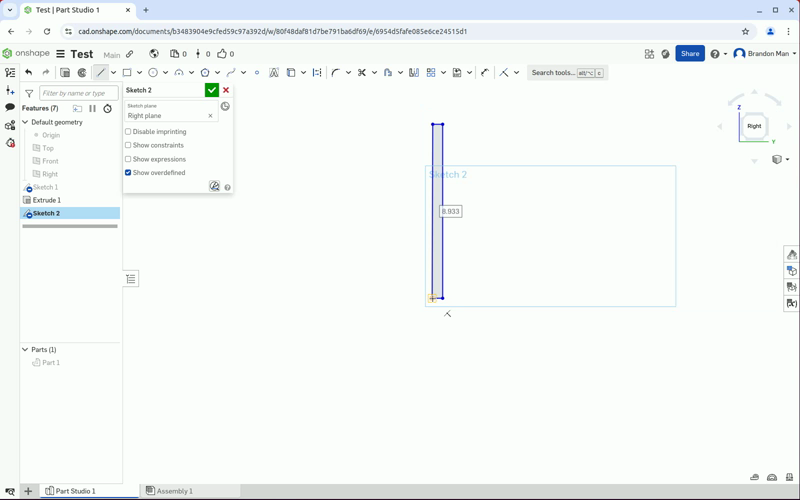
scroll(-6)
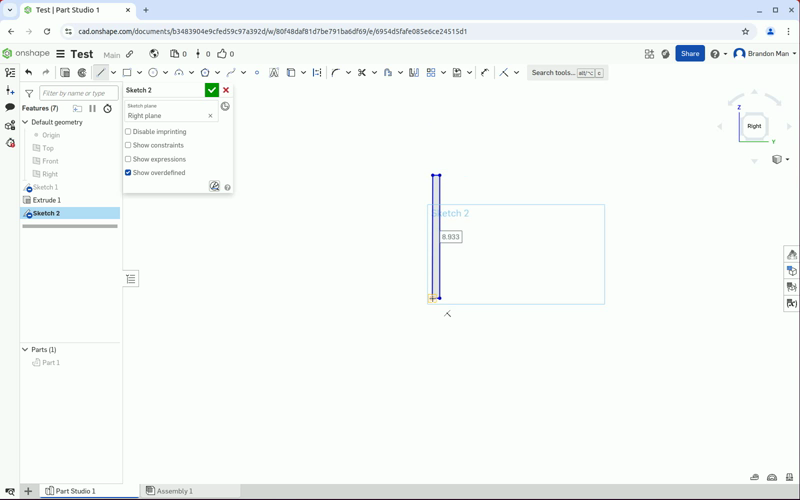
scroll(-6)
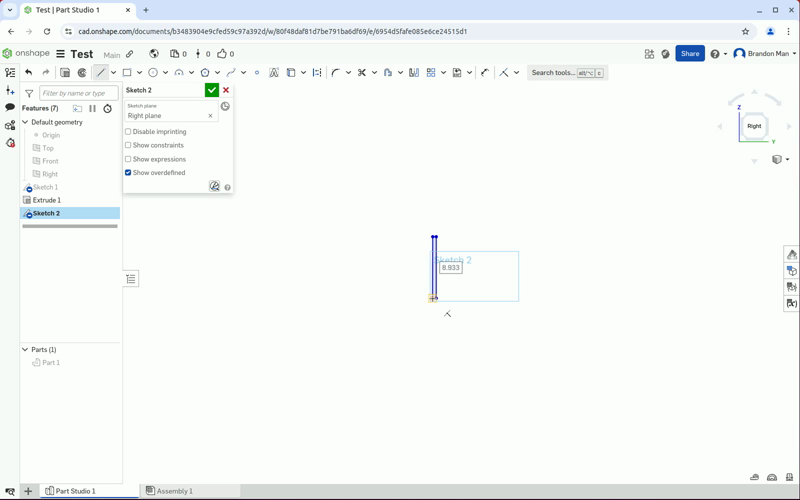
key(esc)
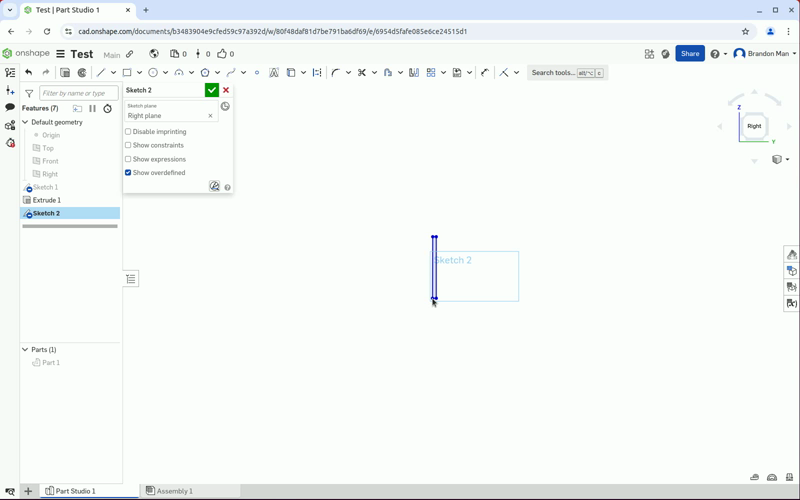
mouse_move(435, 284)
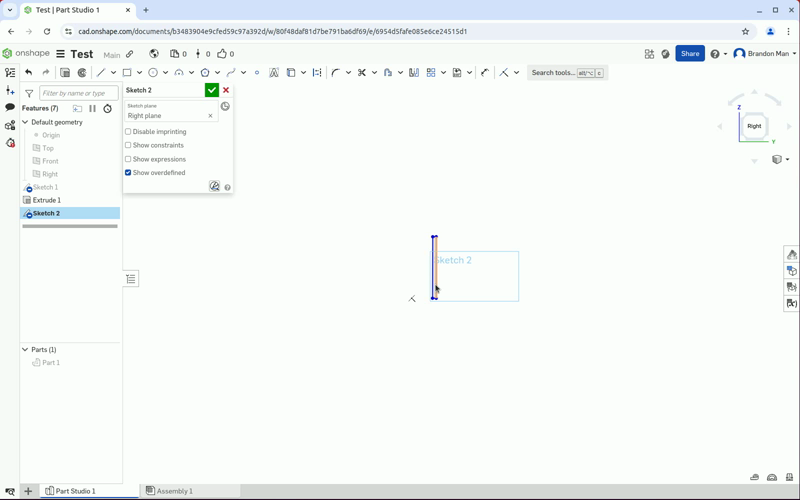
scroll(6)
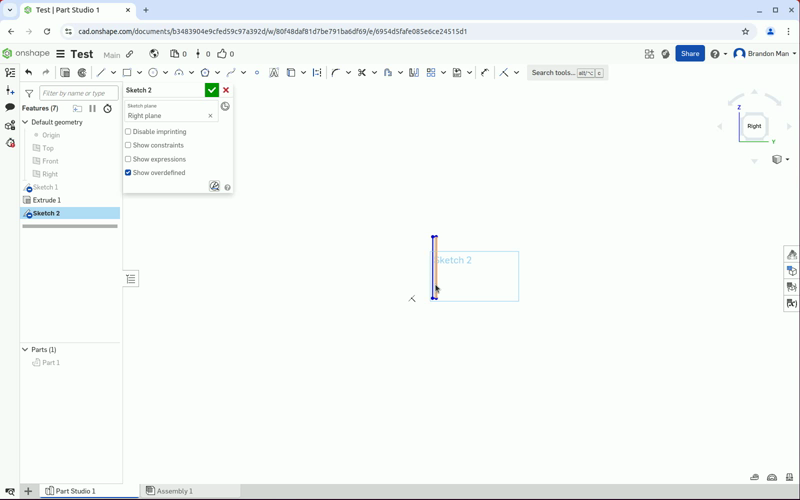
scroll(6)
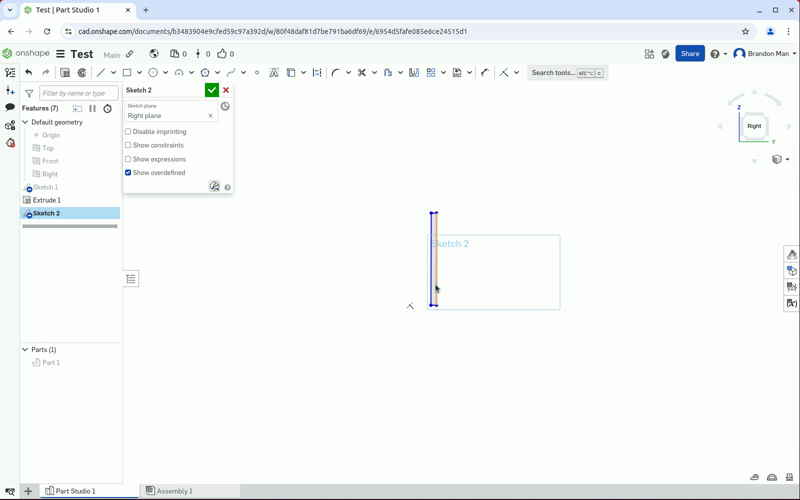
scroll(6)
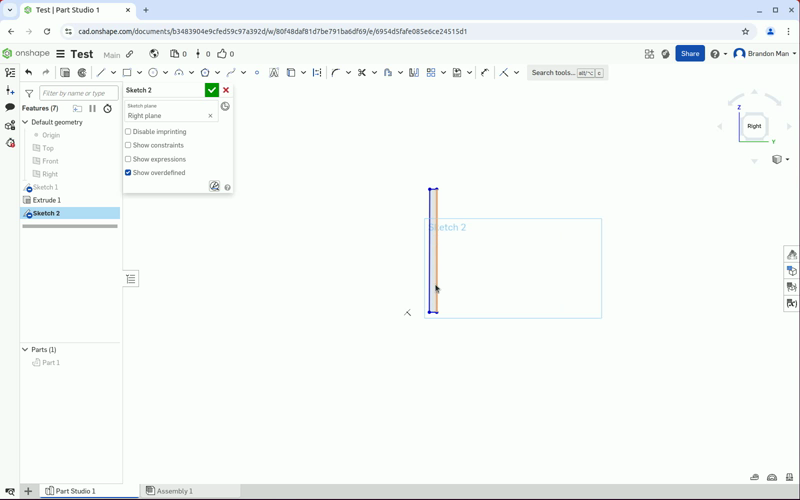
scroll(6)
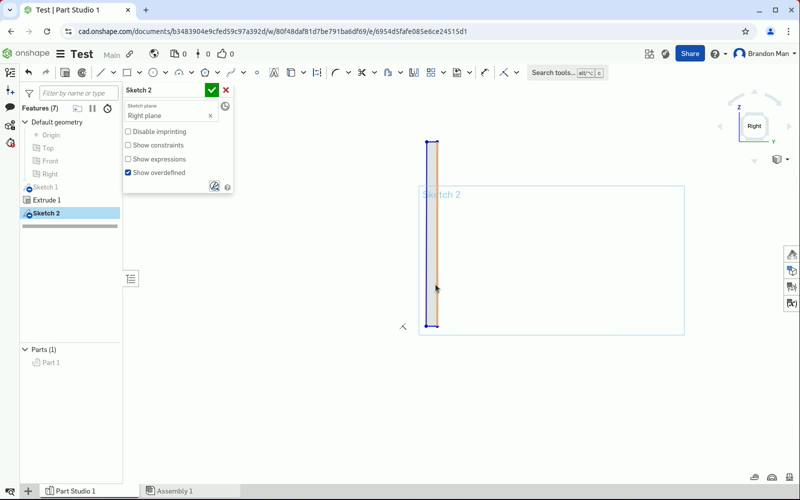
scroll(6)
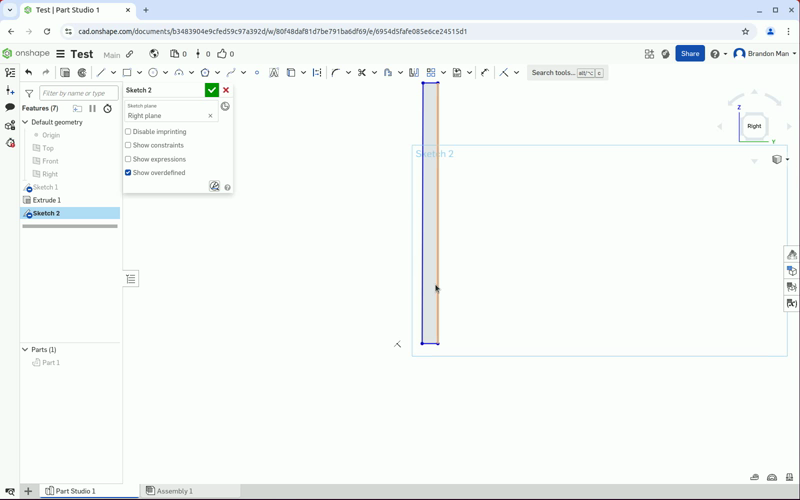
scroll(6)
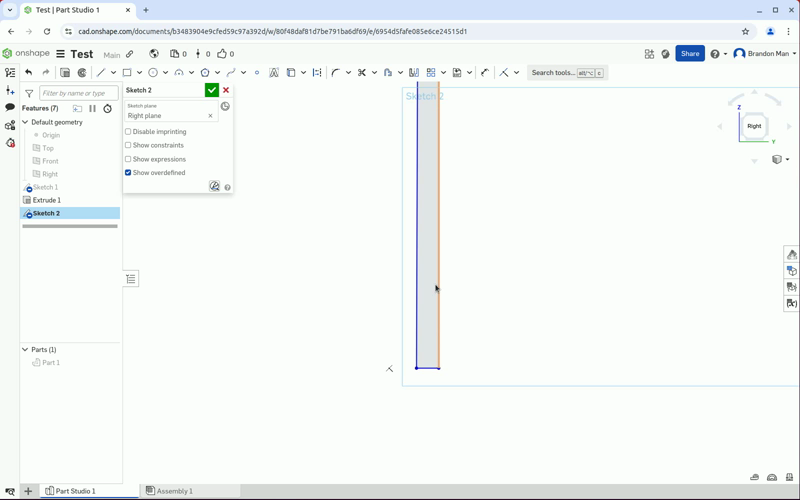
scroll(6)
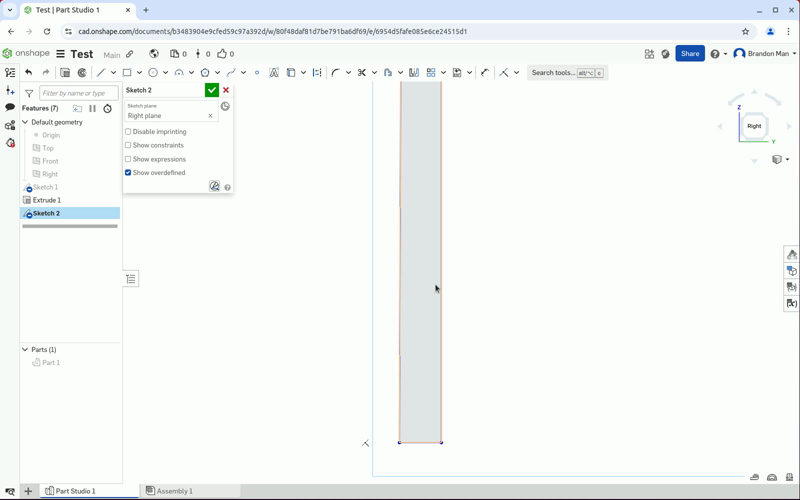
click(435, 284)
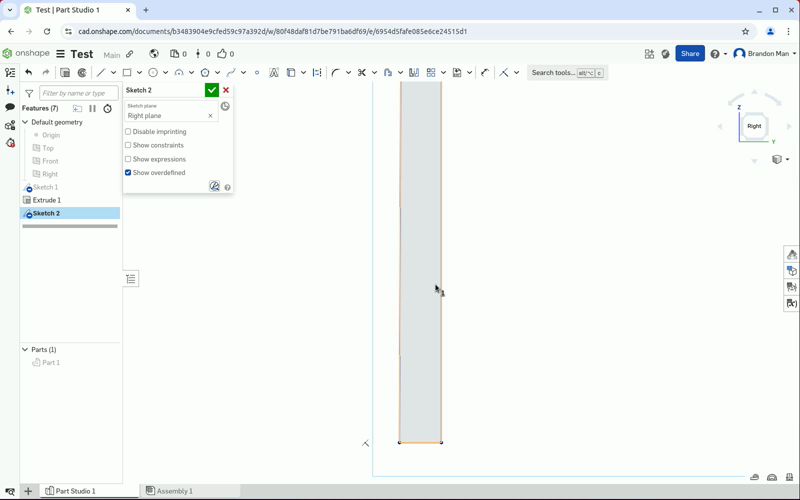
scroll(-6)
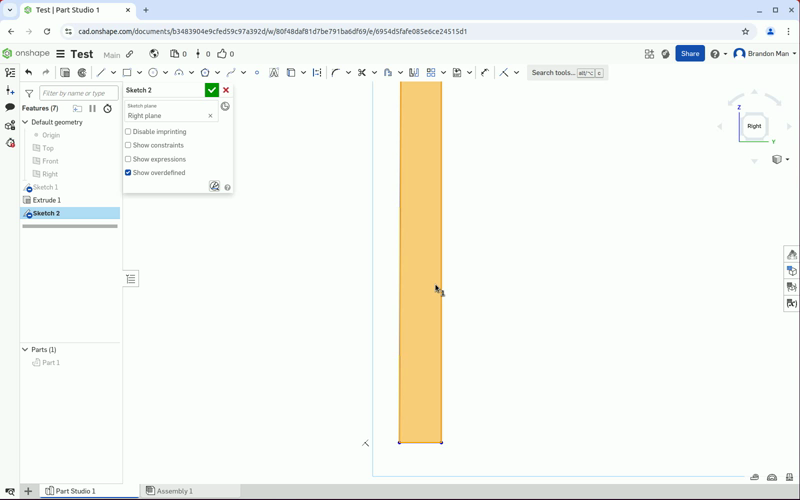
scroll(-6)
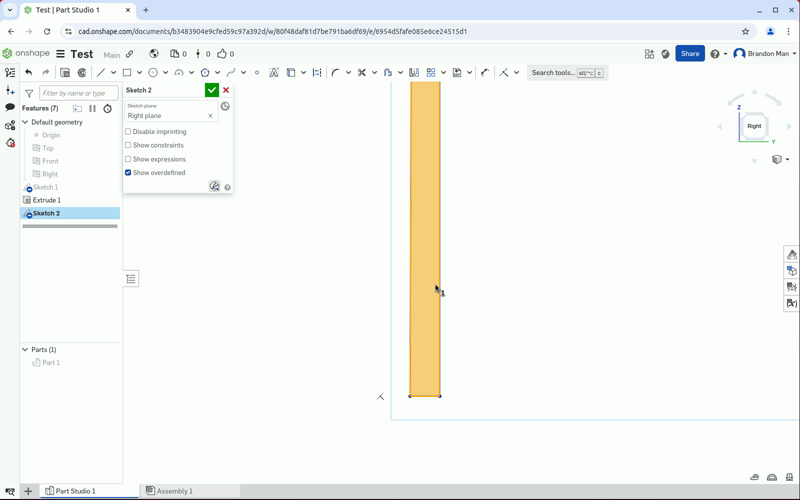
scroll(-6)
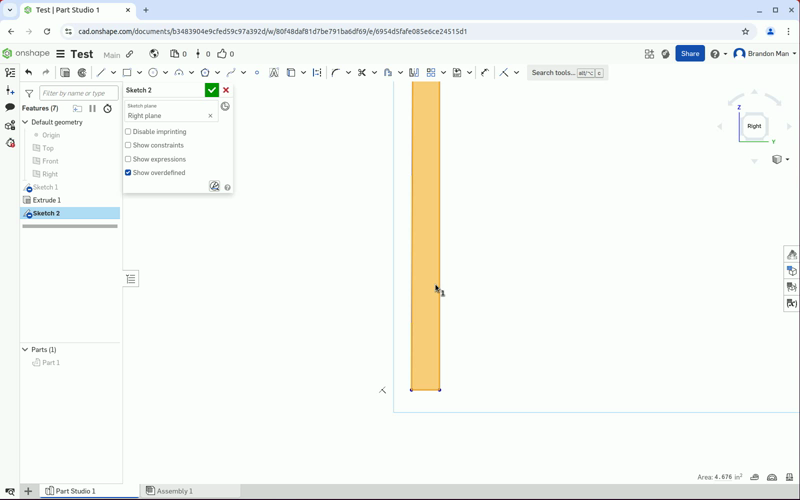
scroll(-6)
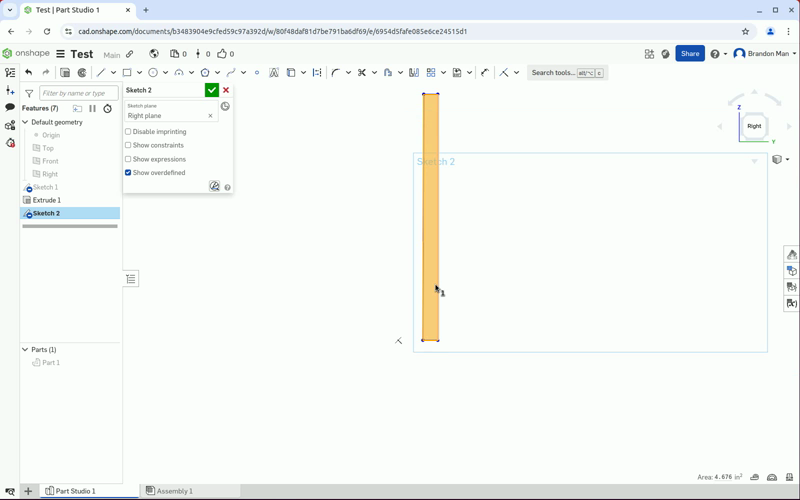
scroll(-6)
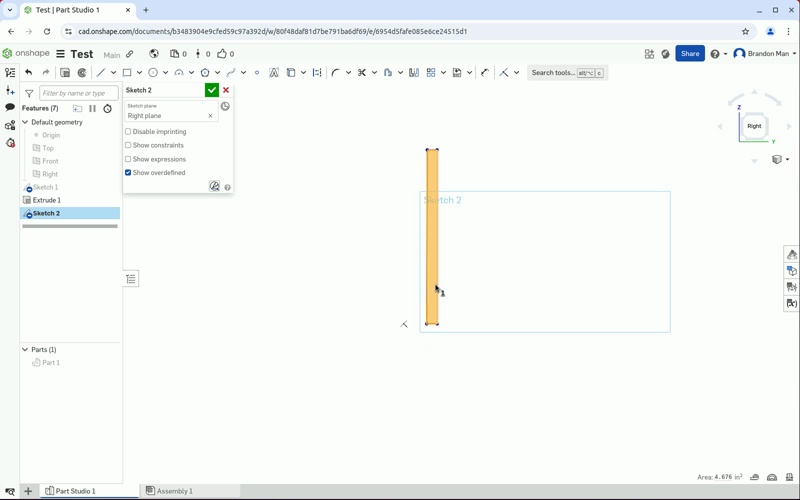
scroll(-6)
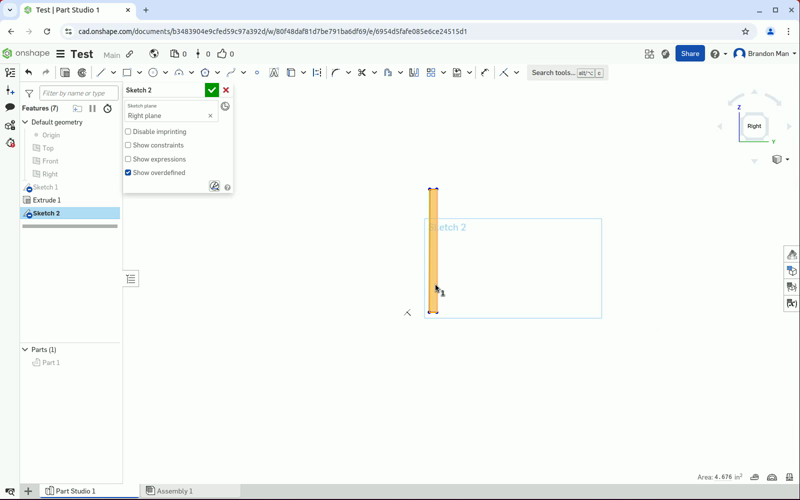
scroll(-6)
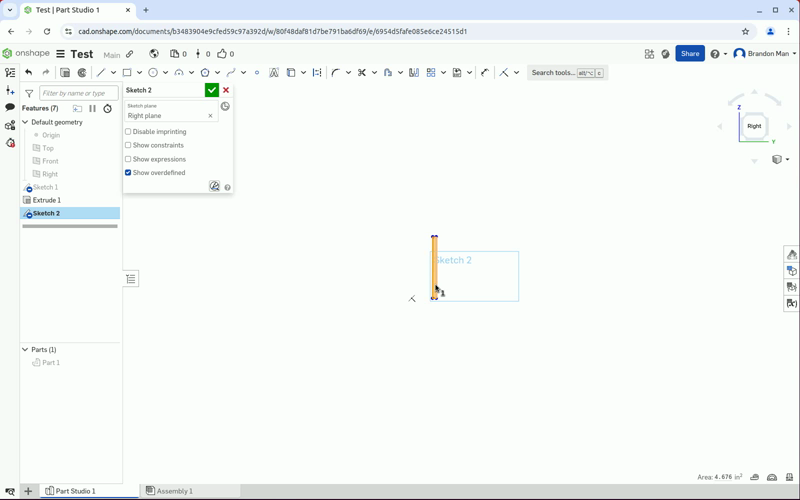
mouse_move(73, 352)
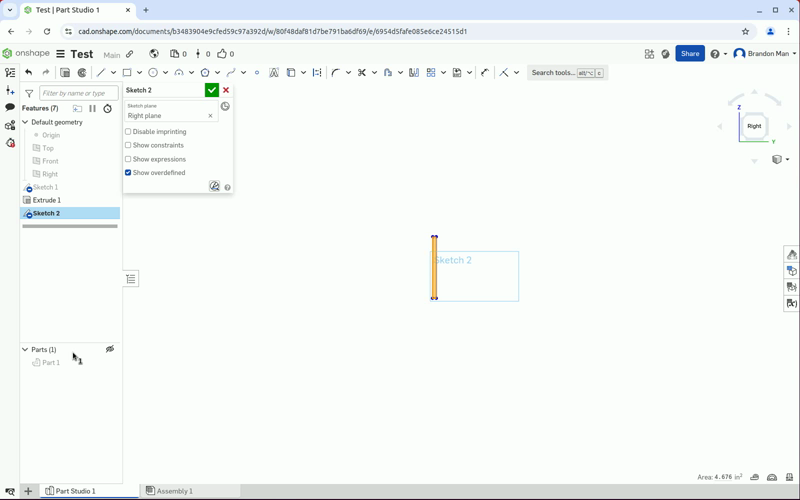
key(shift+y)
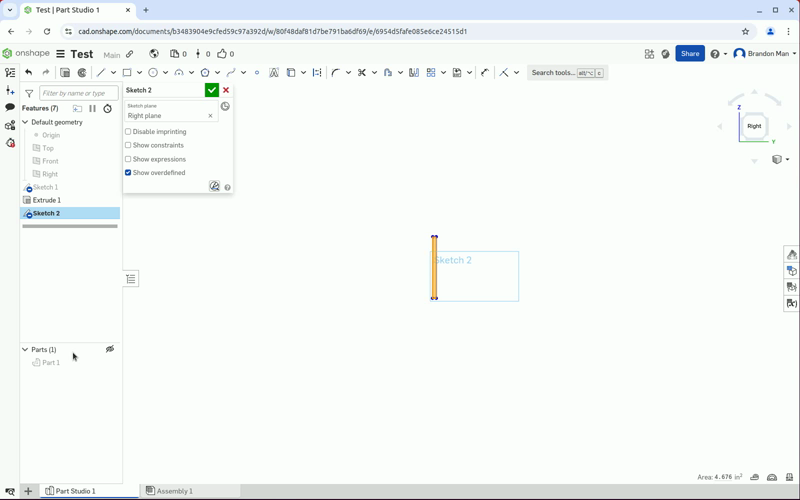
key(shift+e)
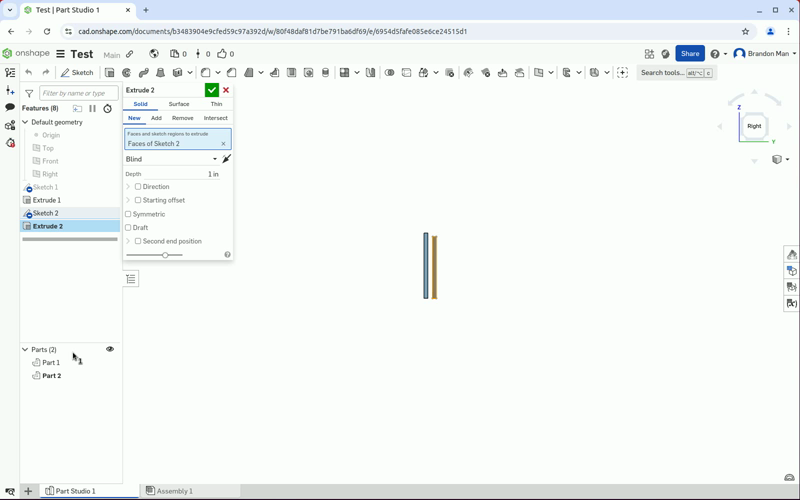
mouse_move(143, 106)
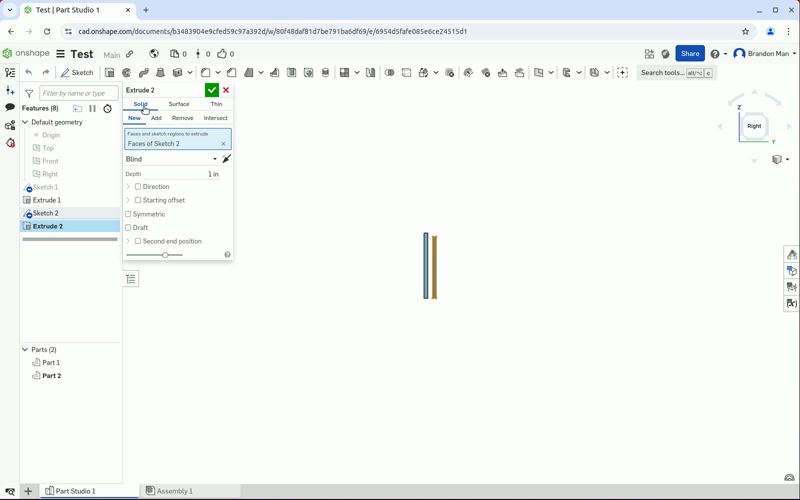
click(143, 106)
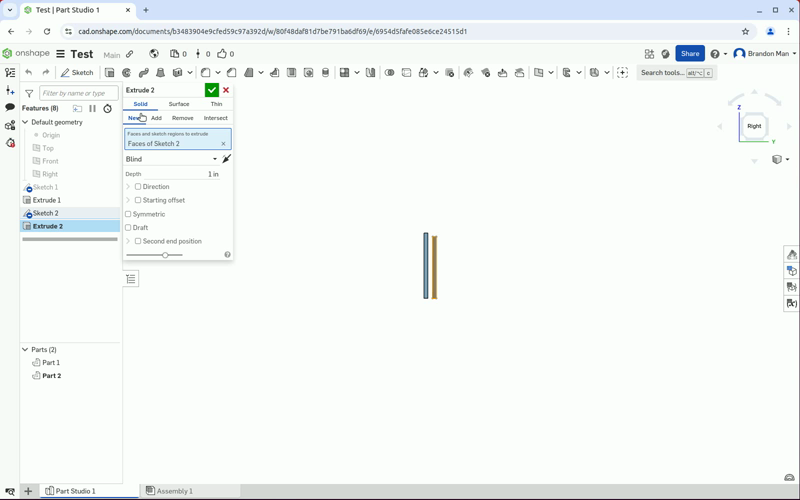
mouse_move(137, 120)
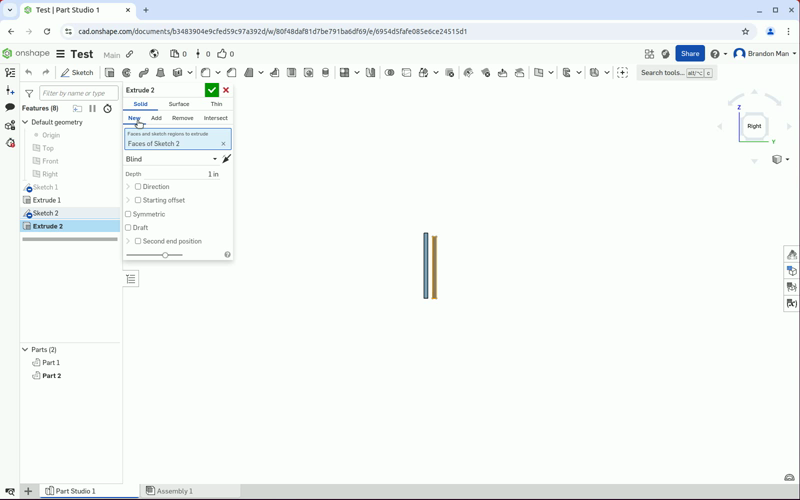
click(137, 120)
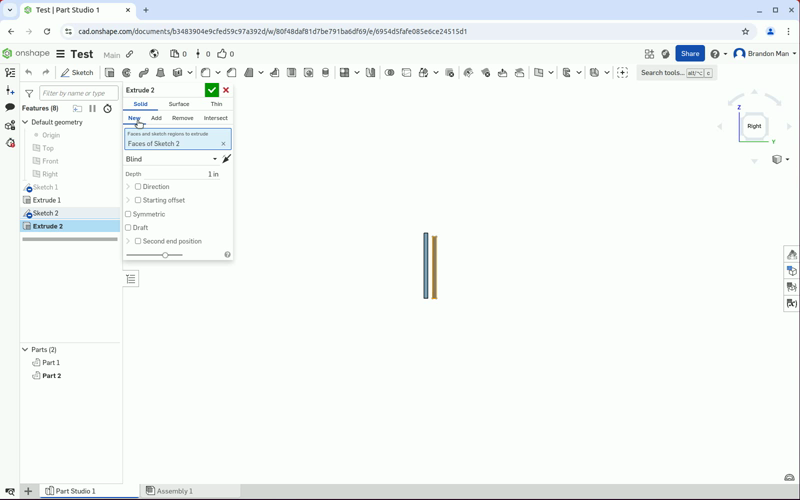
key(tab, 4)
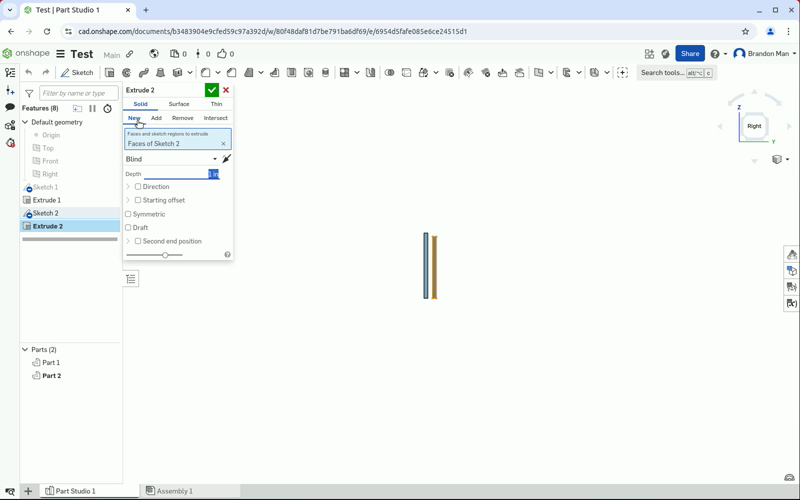
text(40.44)
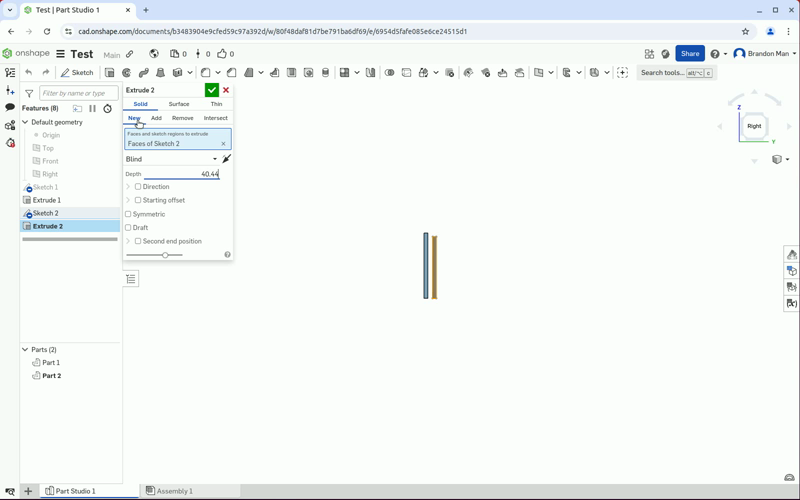
key(tab, 3)
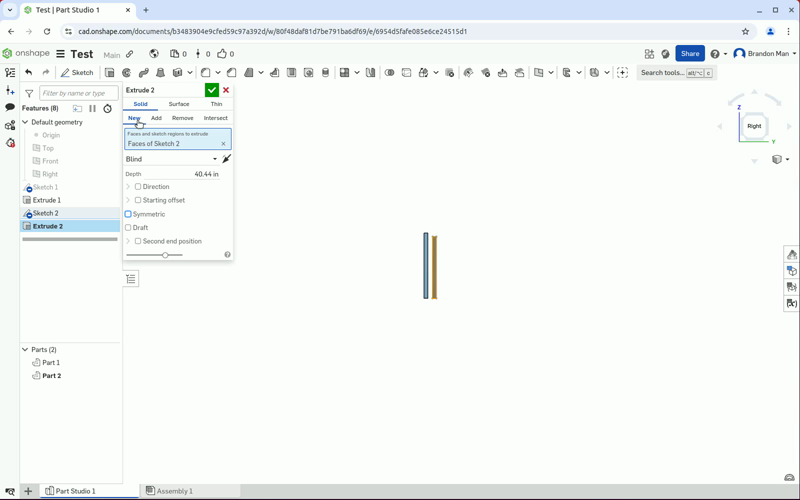
key(space)
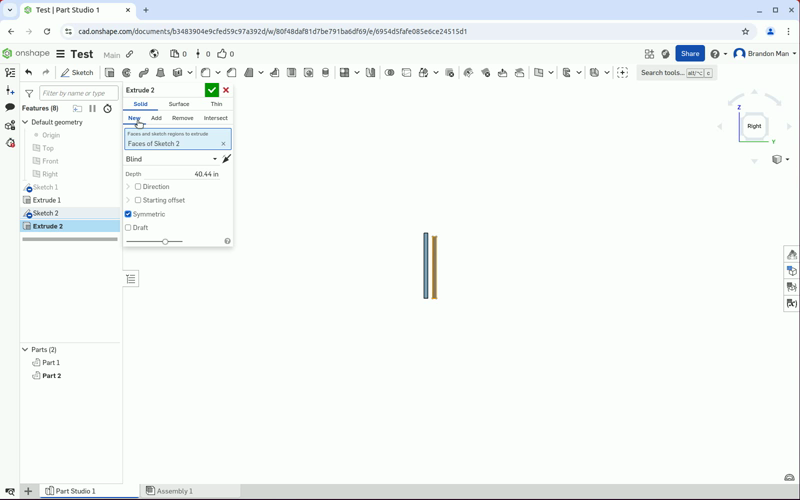
key(enter)
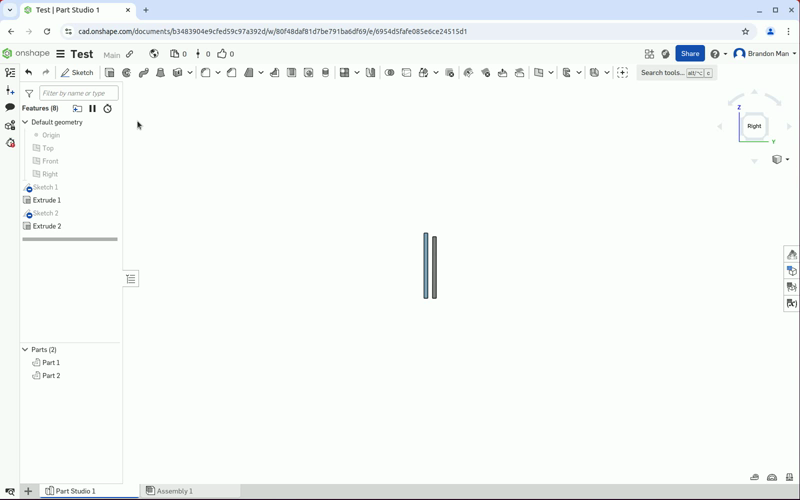
key(shift+h)
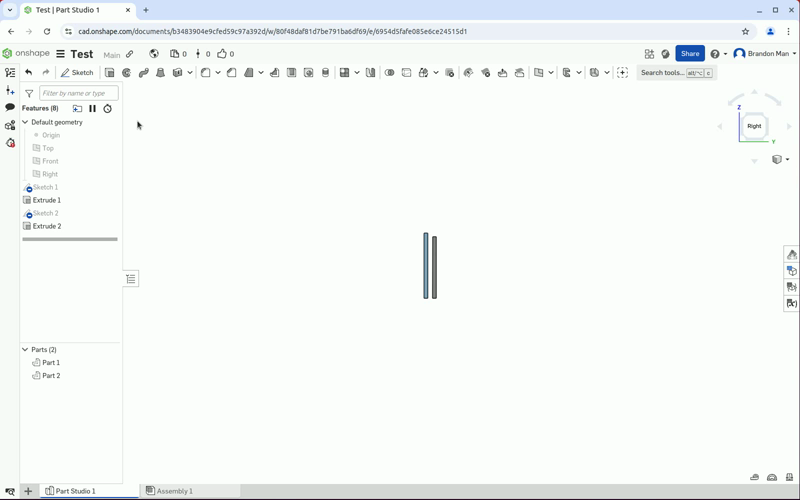
key(shift+h)
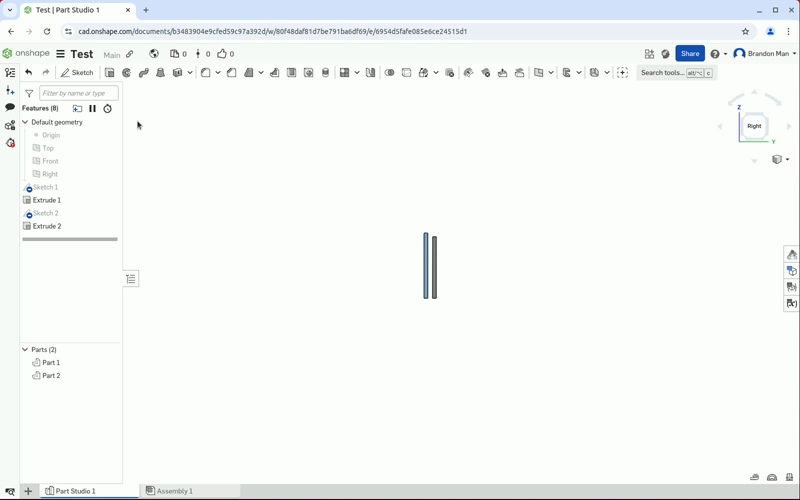
mouse_move(73, 189)
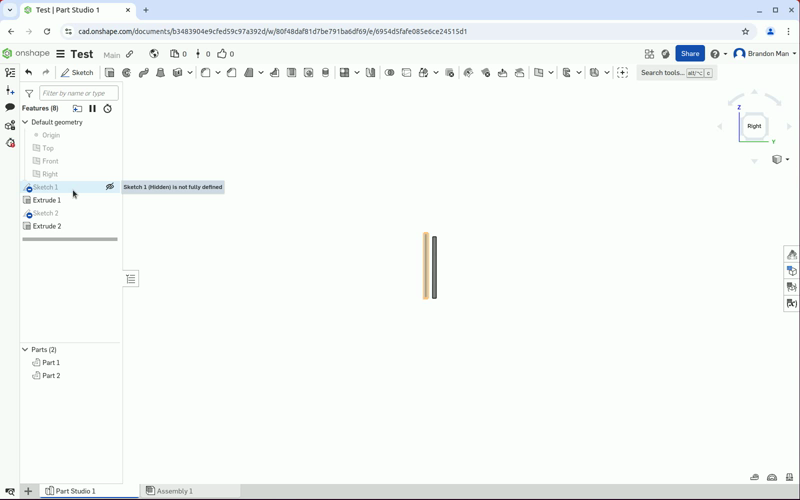
click(73, 189)
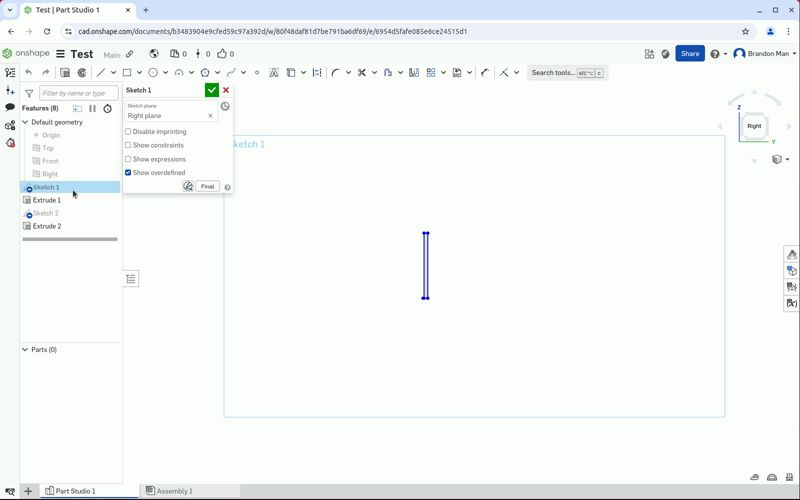
mouse_move(229, 92)
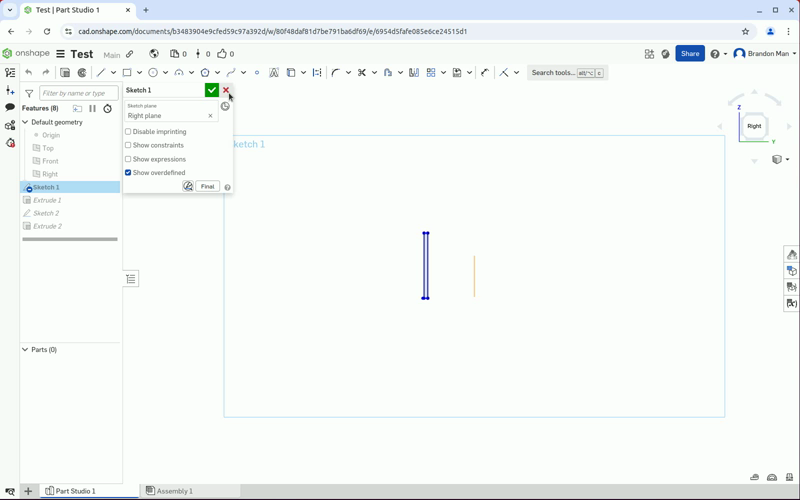
click(229, 92)
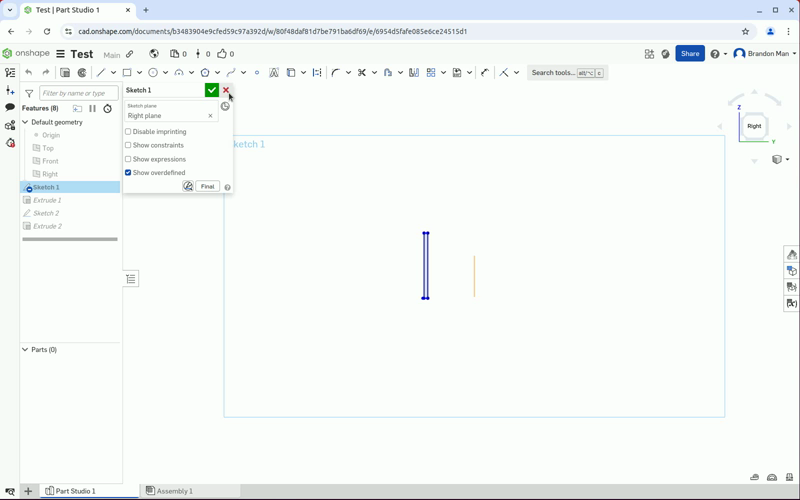
key(shift+s)
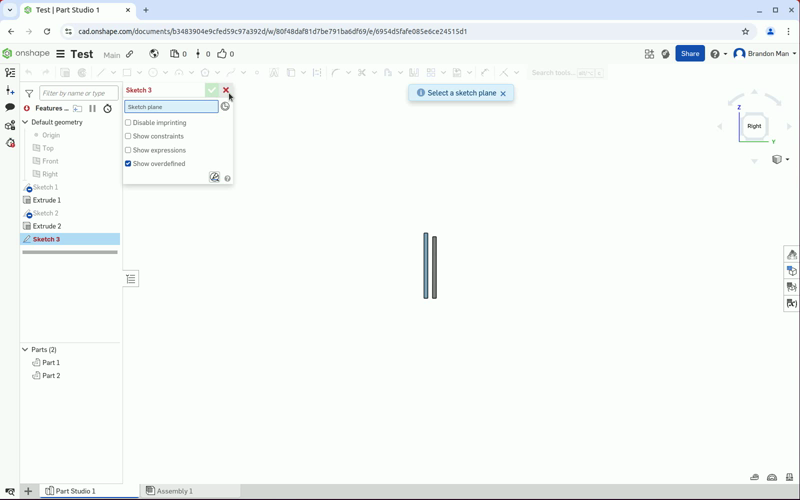
mouse_move(73, 176)
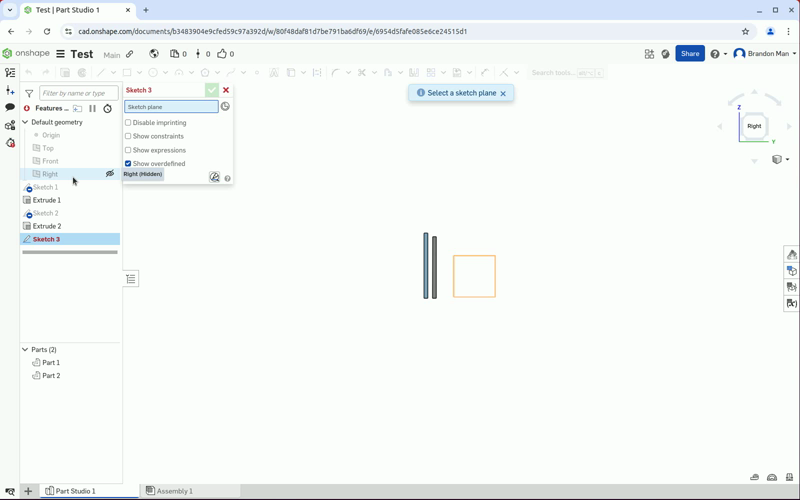
click(73, 176)
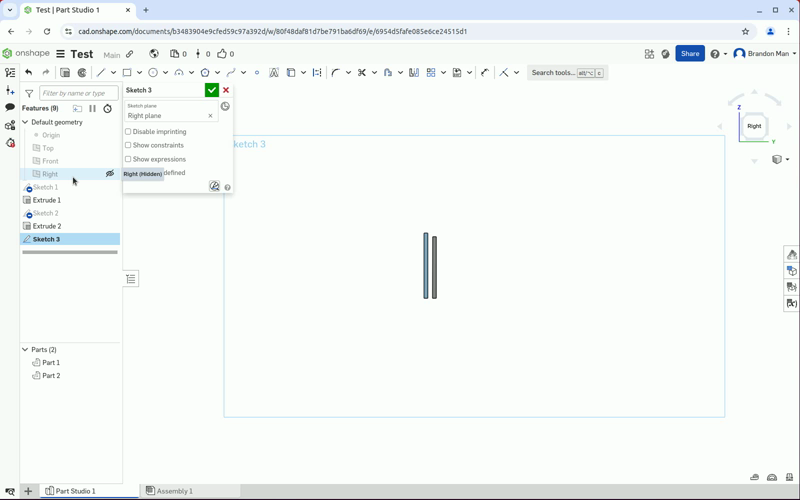
mouse_move(73, 352)
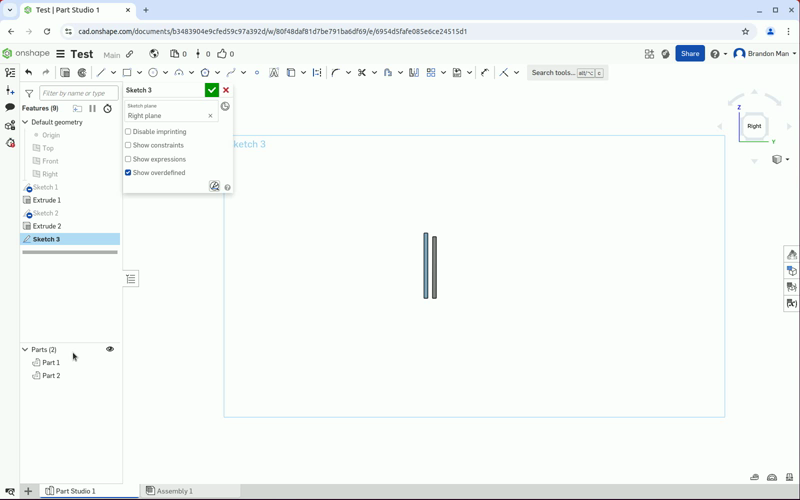
key(y)
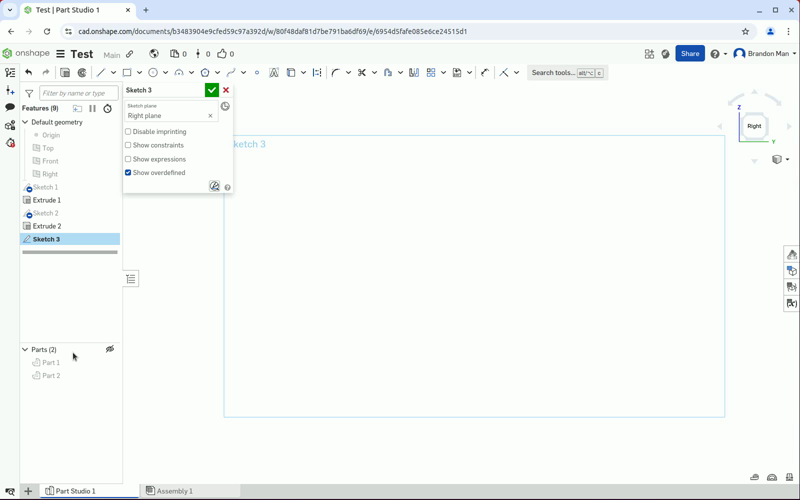
key(l)
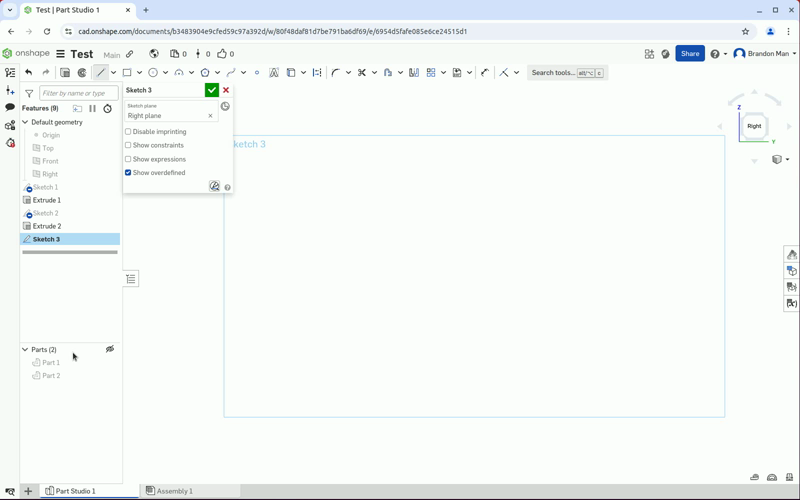
key_down(shift)
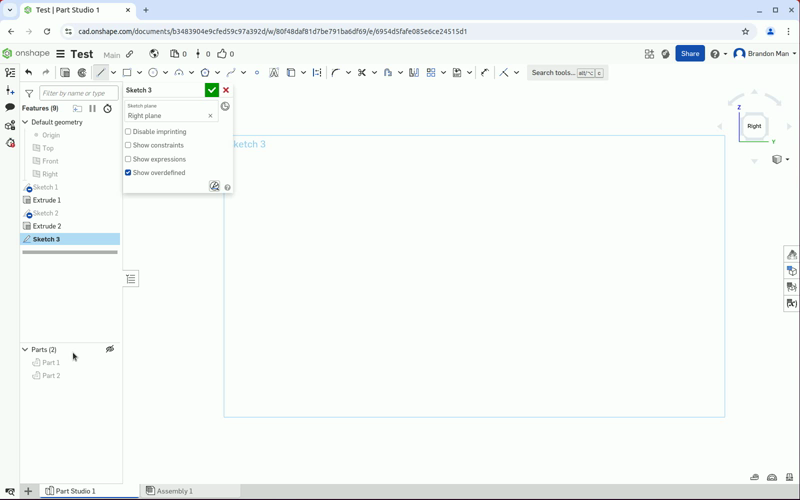
mouse_move(500, 298)
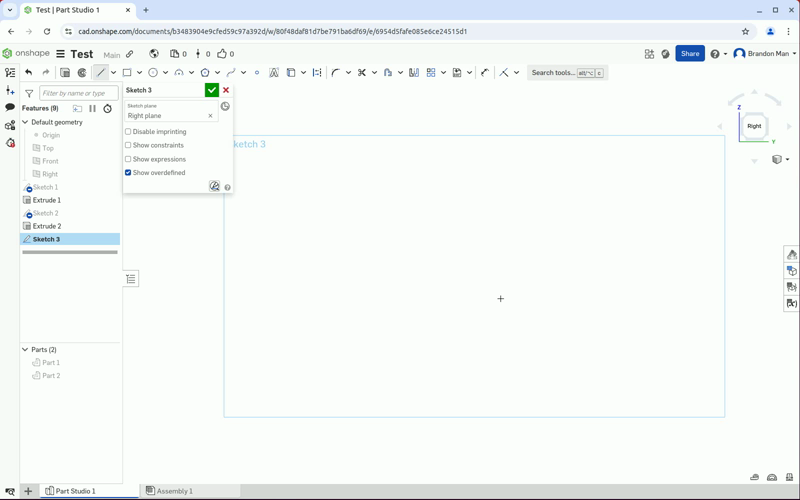
click(500, 298)
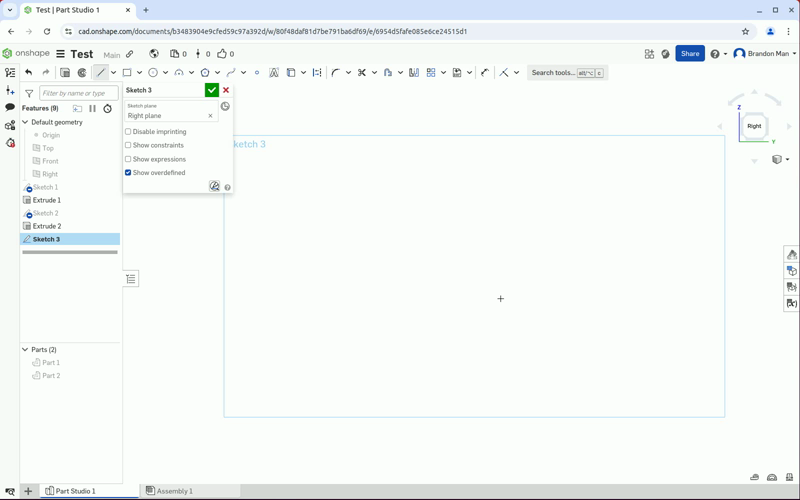
key_up(shift)
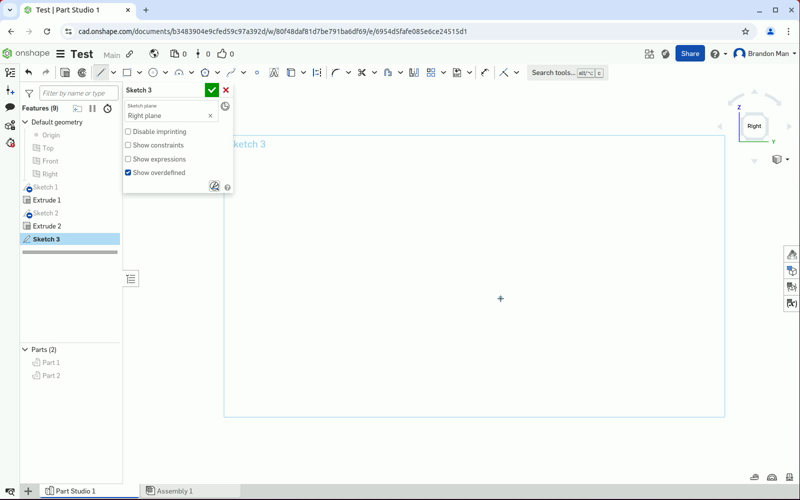
key_down(shift)
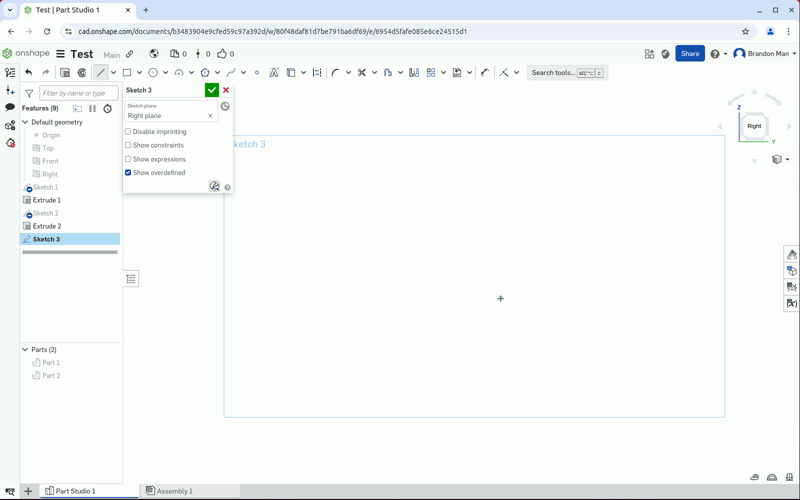
mouse_move(530, 298)
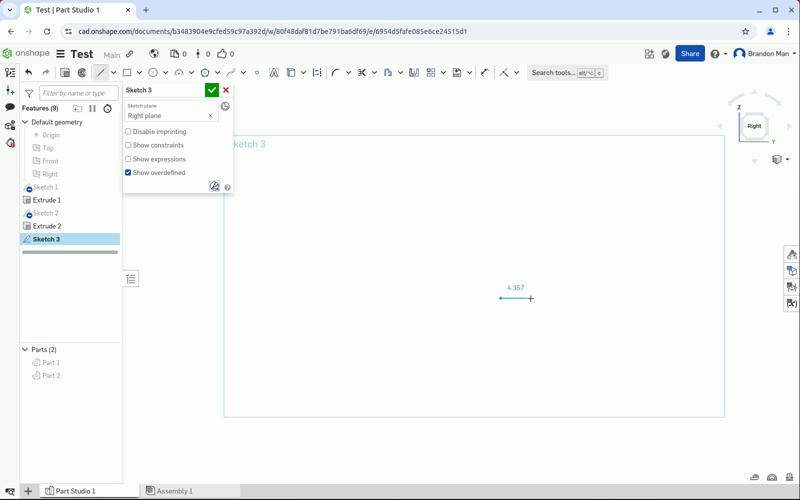
mouse_move(504, 298)
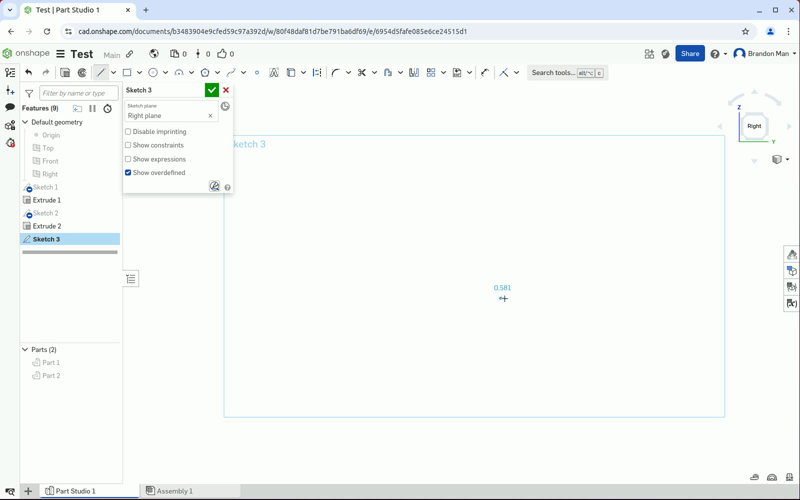
scroll(6)
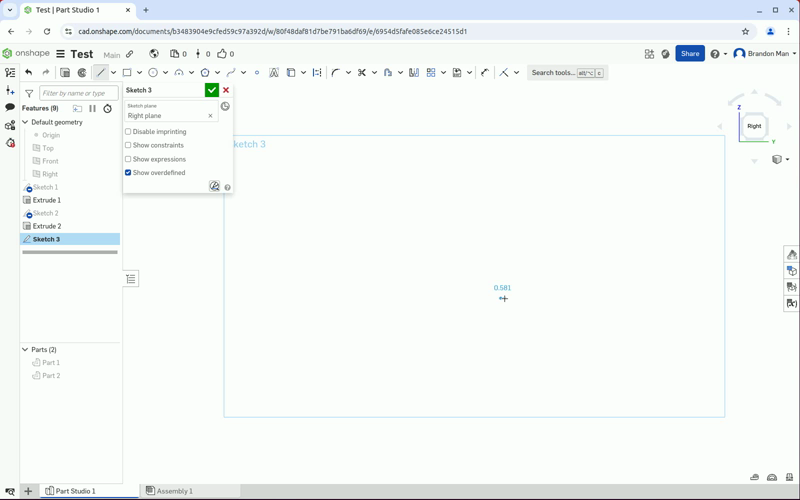
scroll(6)
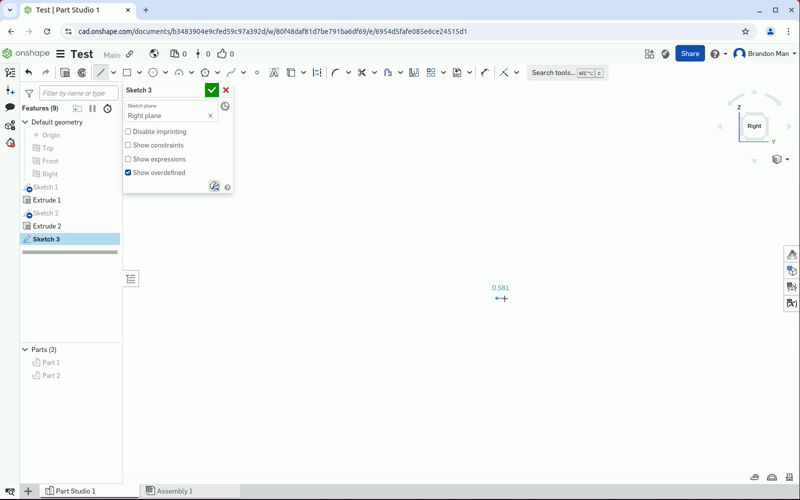
scroll(6)
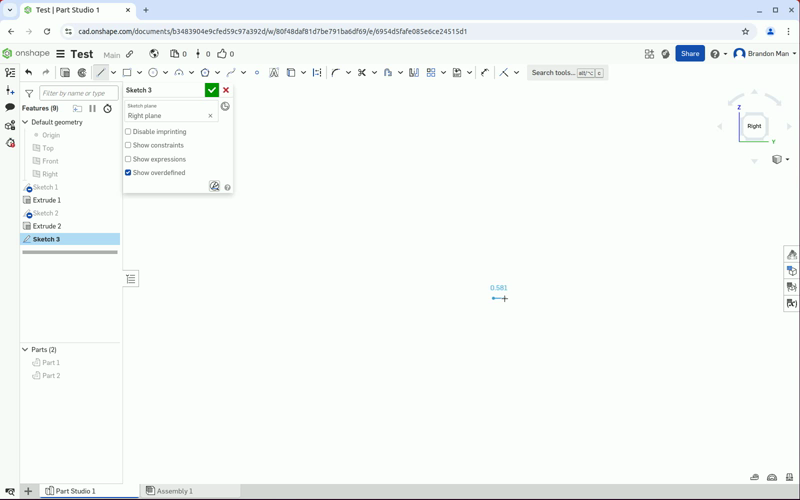
scroll(6)
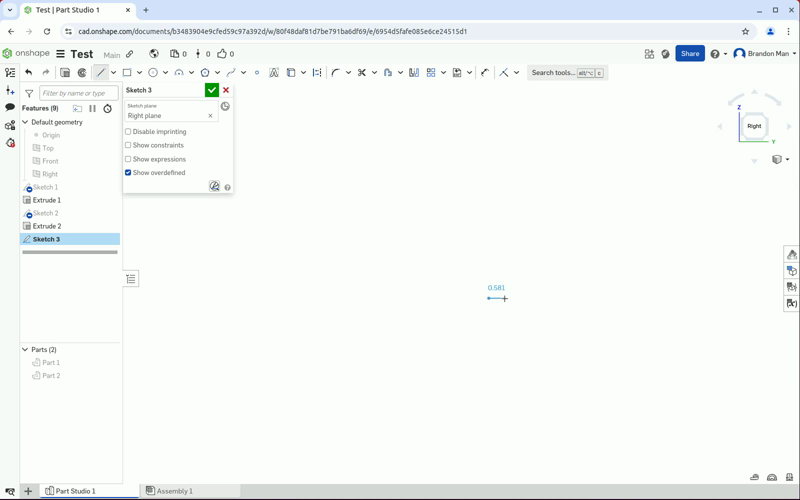
scroll(6)
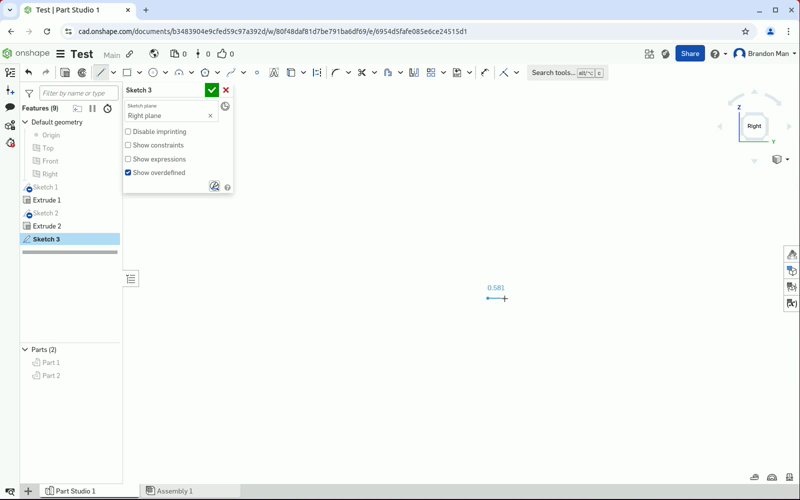
scroll(6)
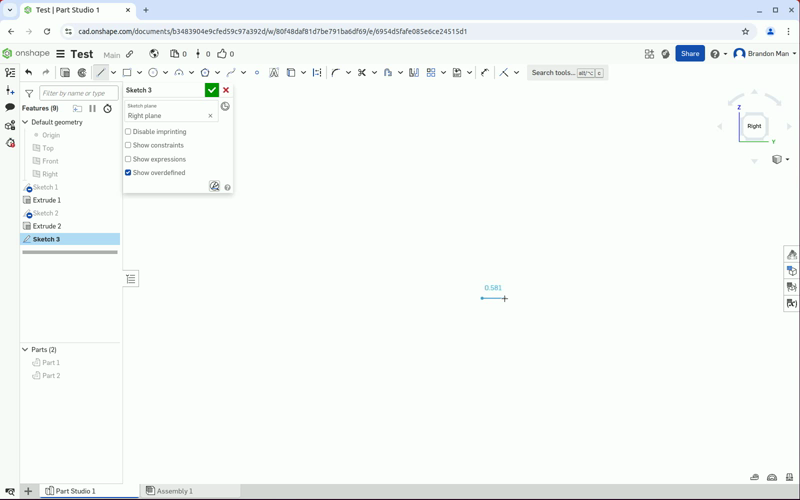
scroll(6)
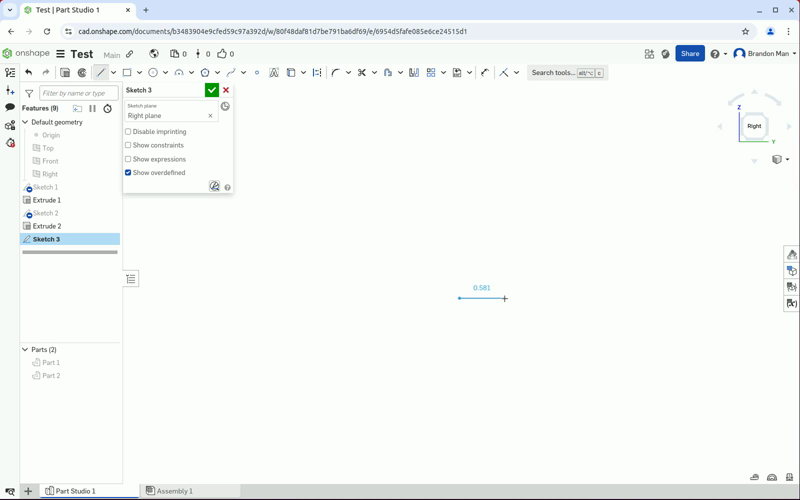
click(504, 298)
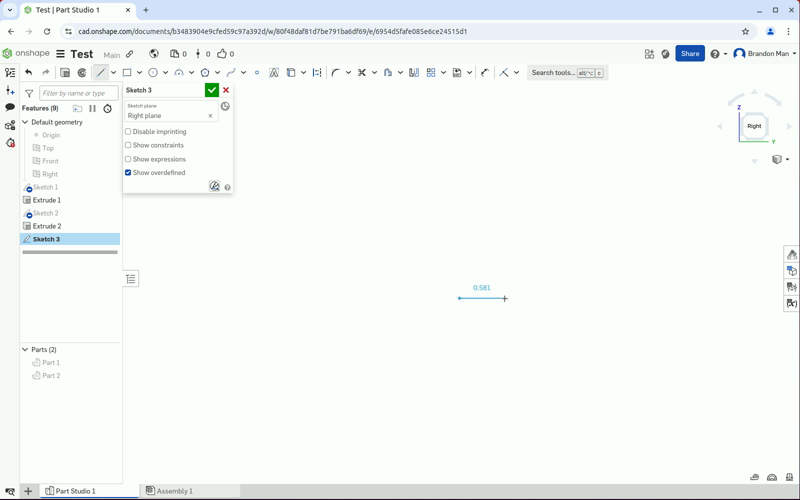
scroll(-6)
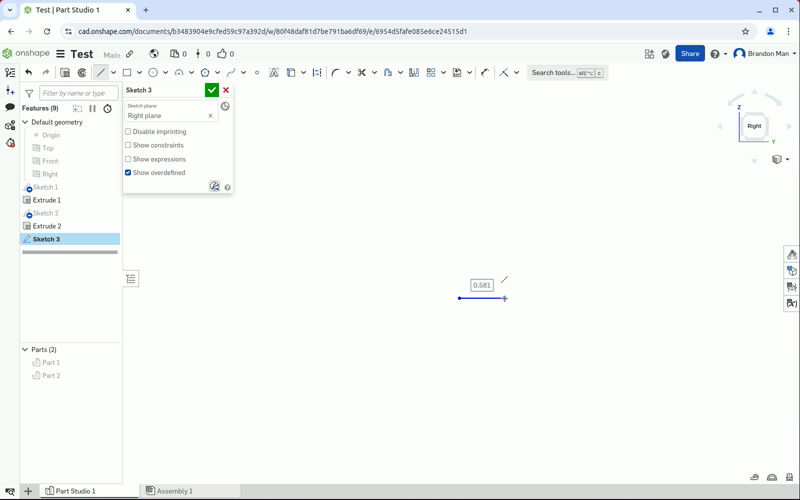
scroll(-6)
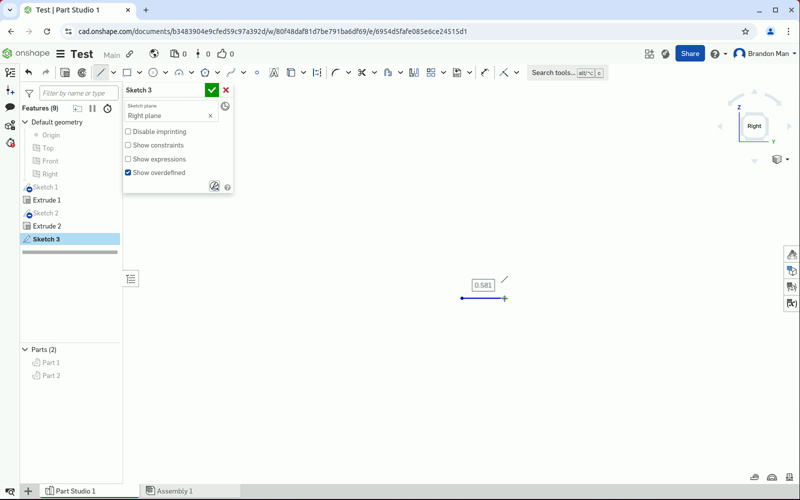
scroll(-6)
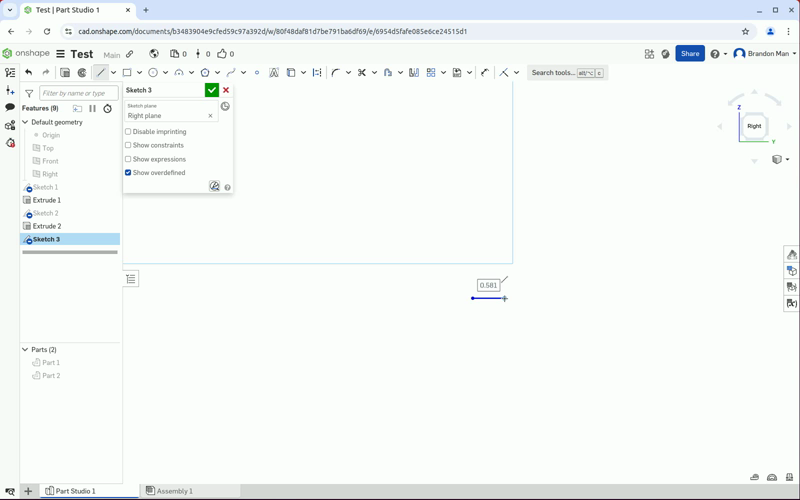
scroll(-6)
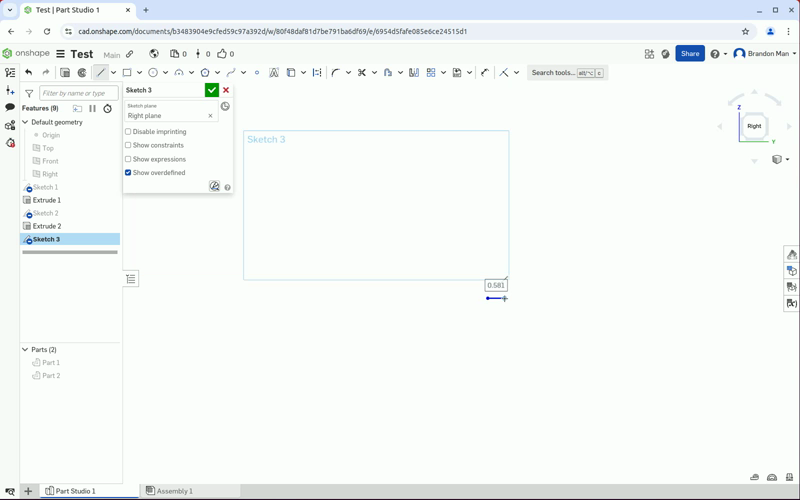
scroll(-6)
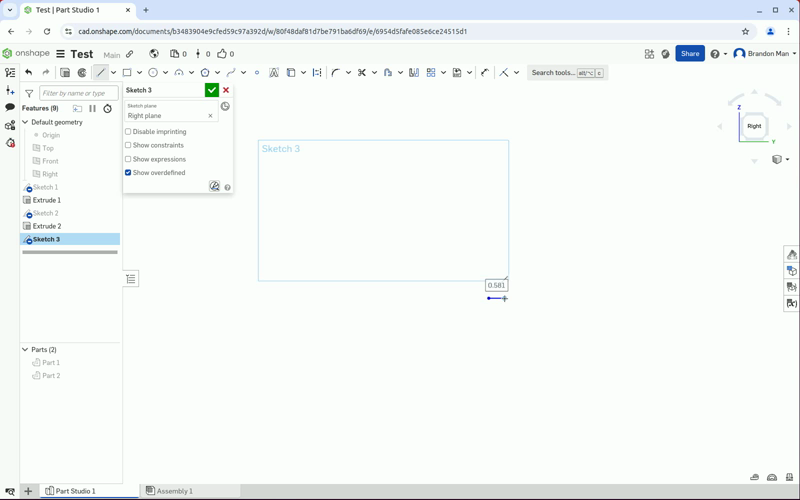
scroll(-6)
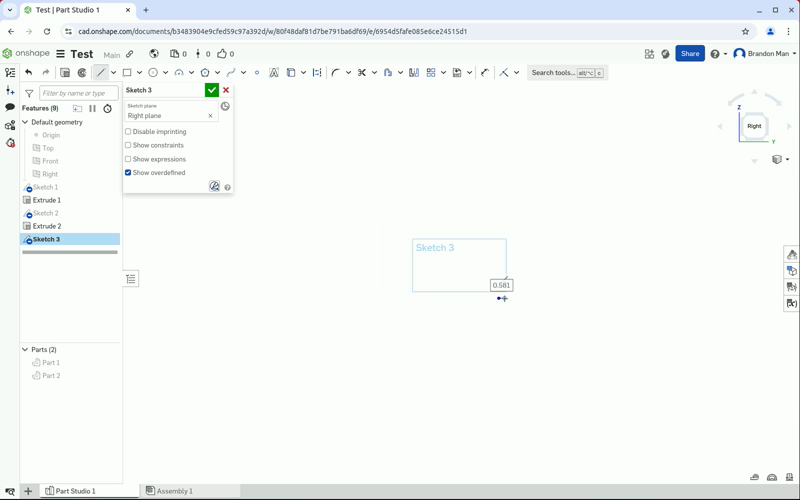
scroll(-6)
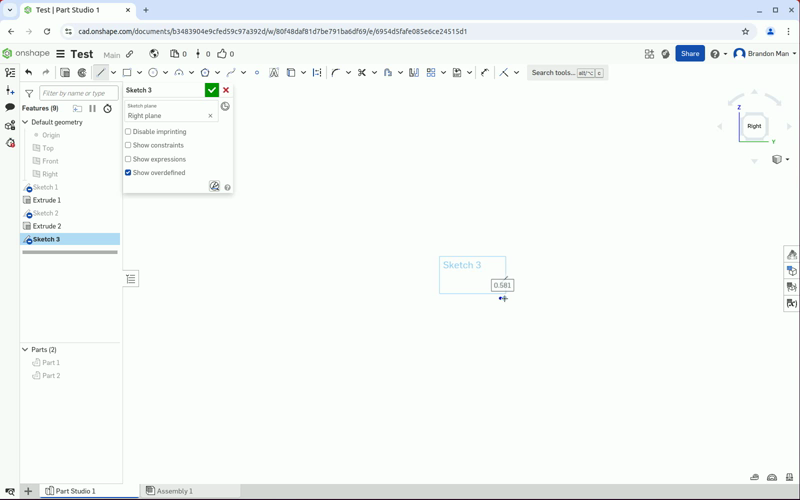
key_up(shift)
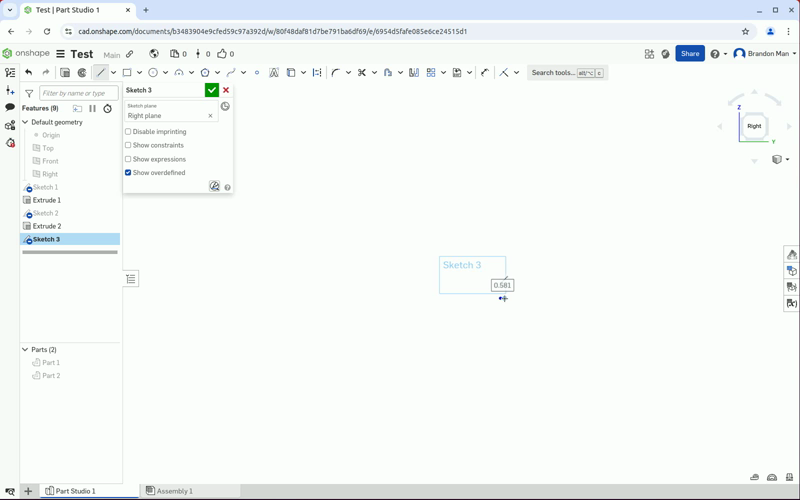
key_down(shift)
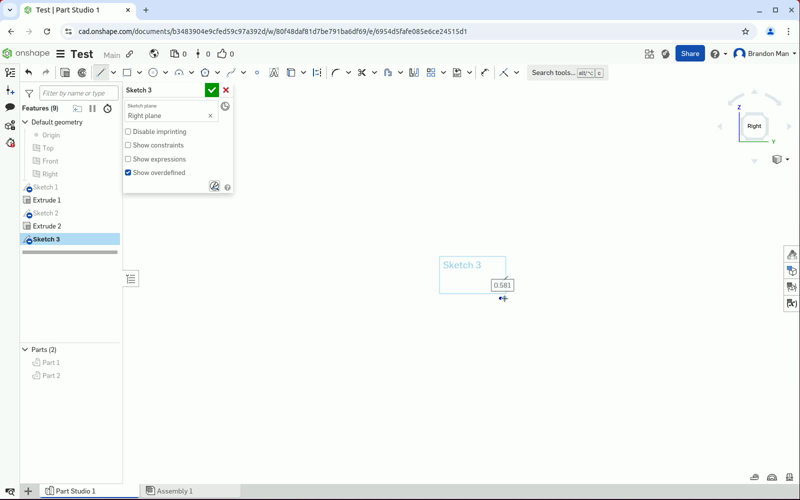
mouse_move(504, 236)
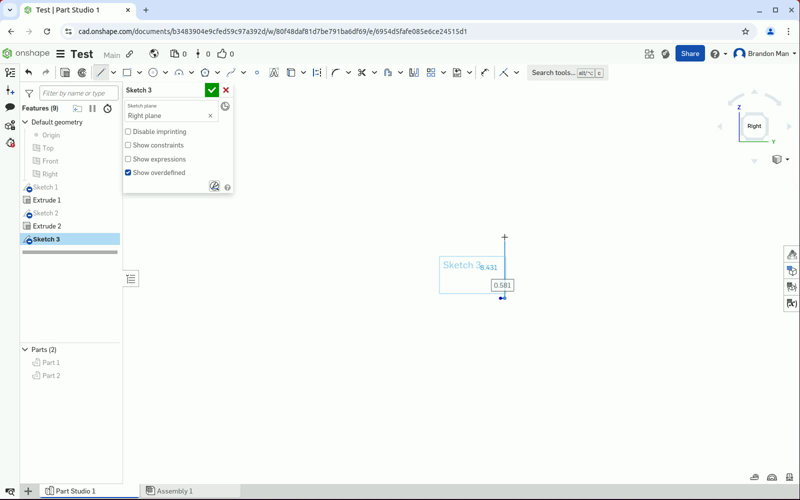
click(504, 236)
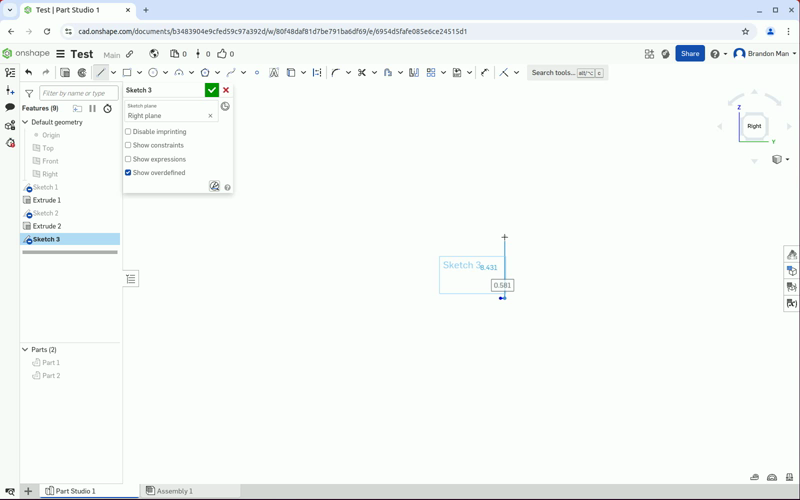
key_up(shift)
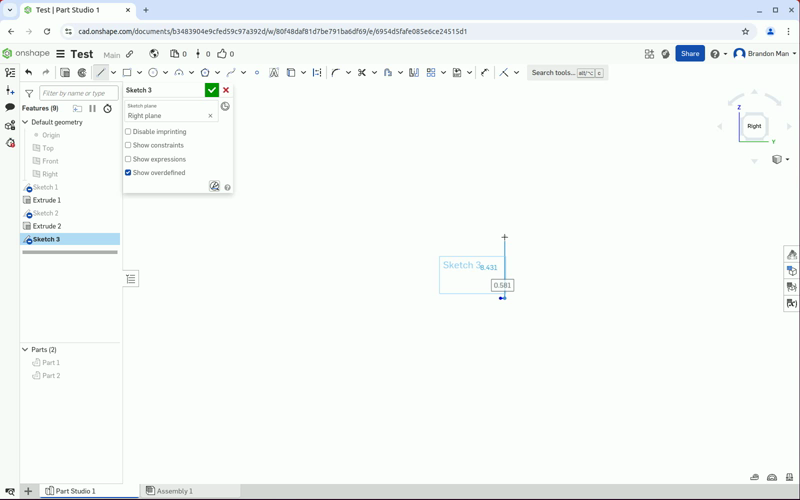
key_down(shift)
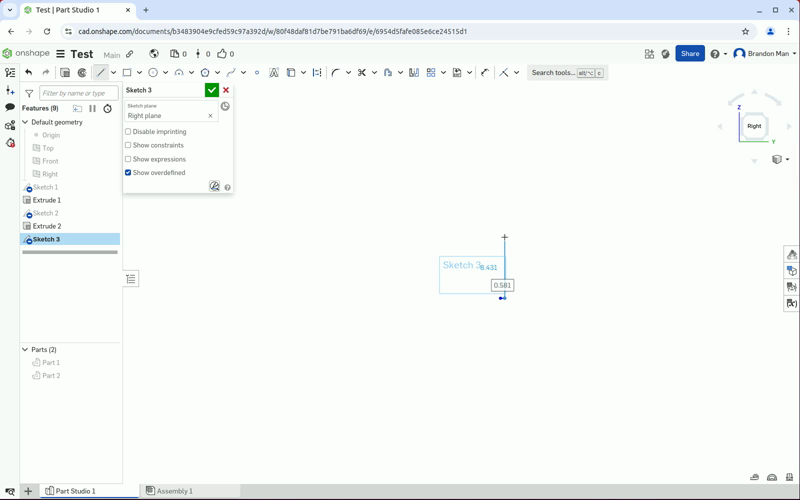
mouse_move(534, 236)
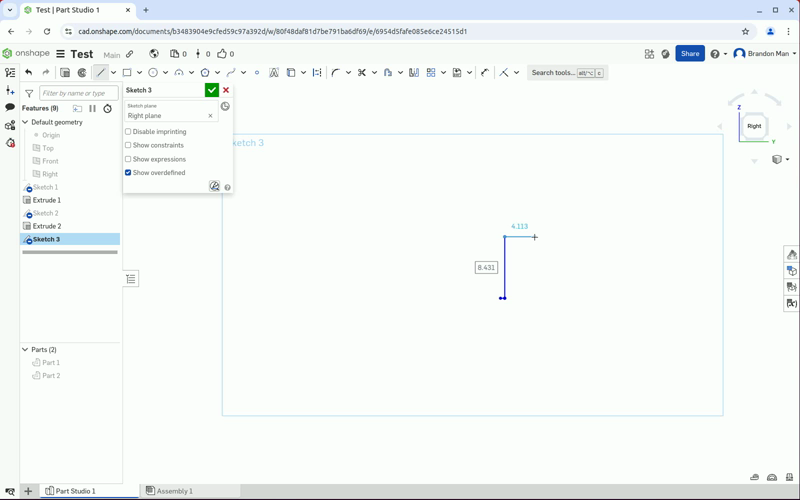
mouse_move(500, 236)
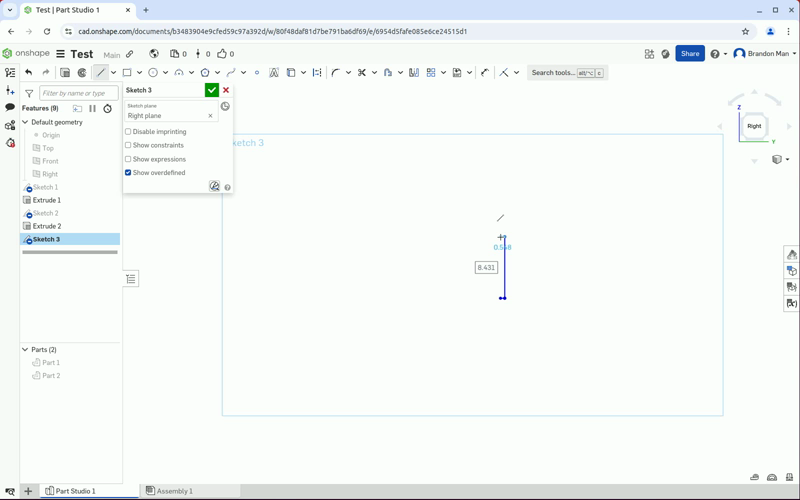
scroll(6)
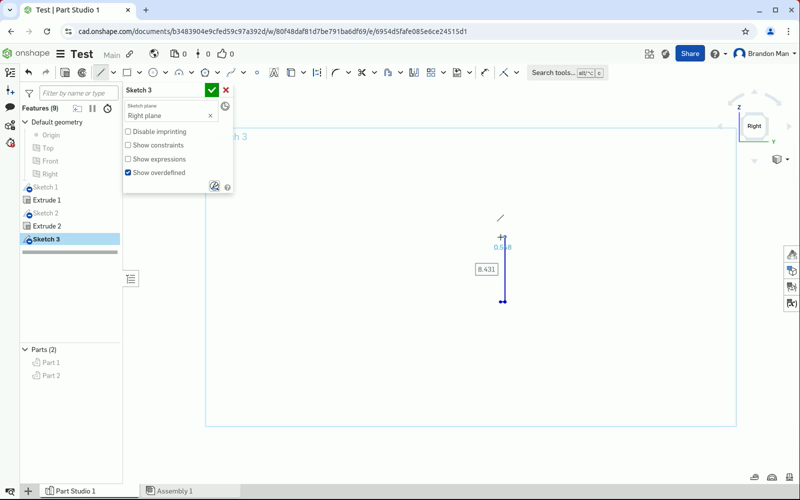
scroll(6)
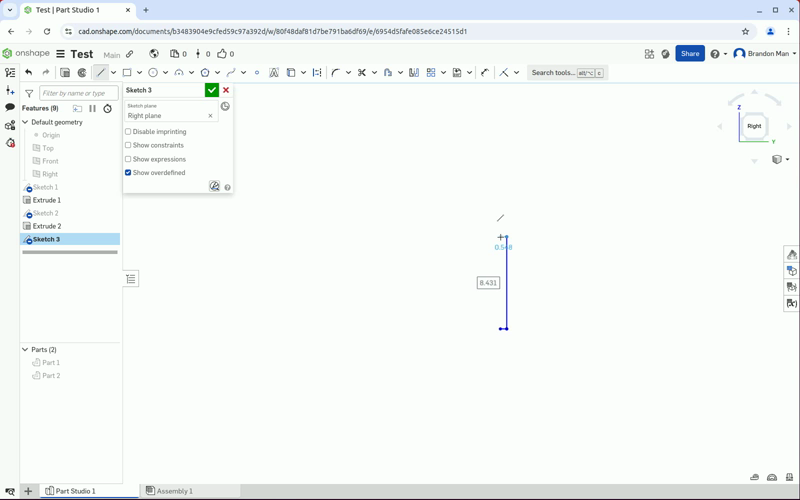
scroll(6)
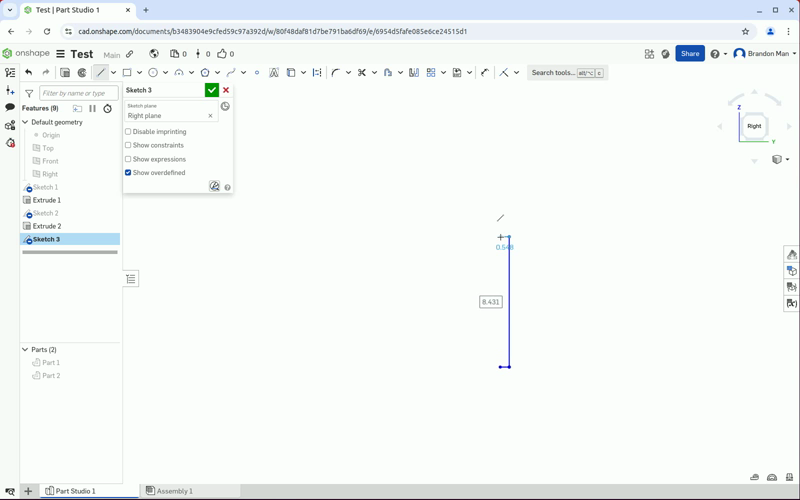
scroll(6)
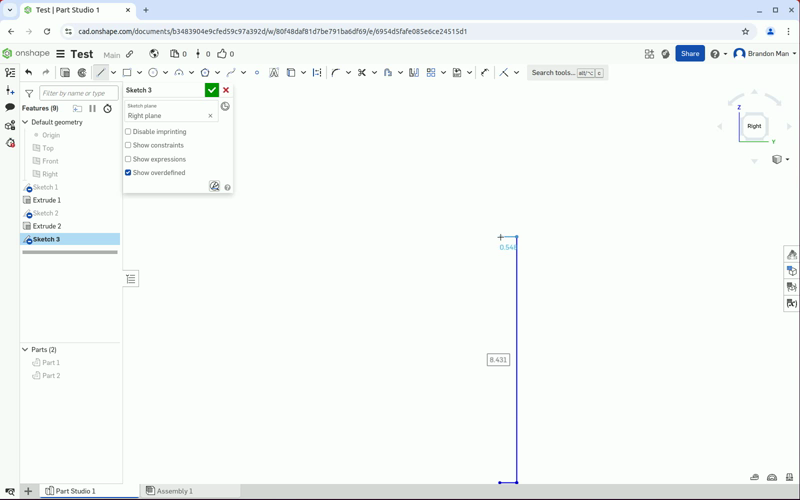
scroll(6)
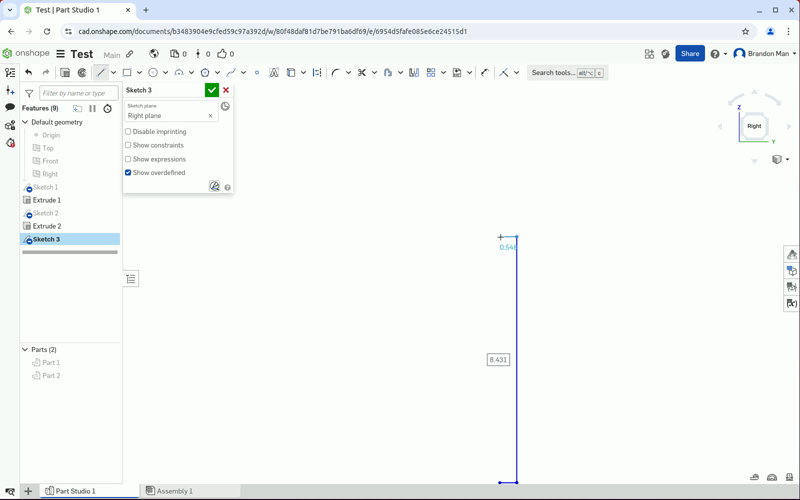
scroll(6)
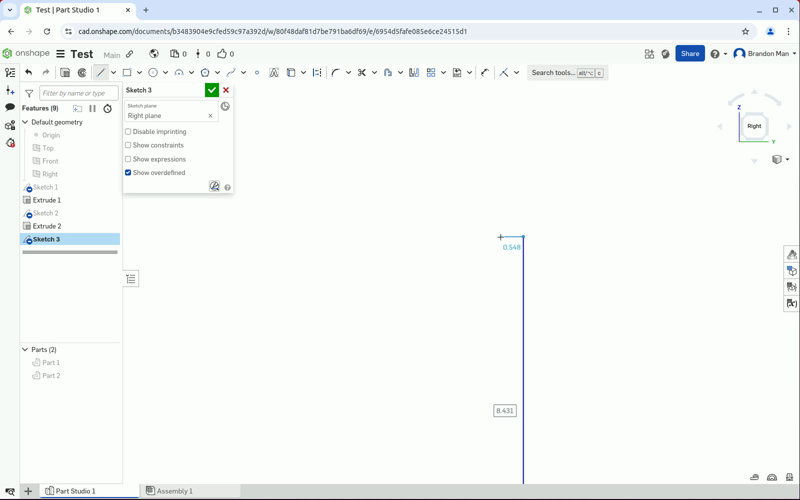
scroll(6)
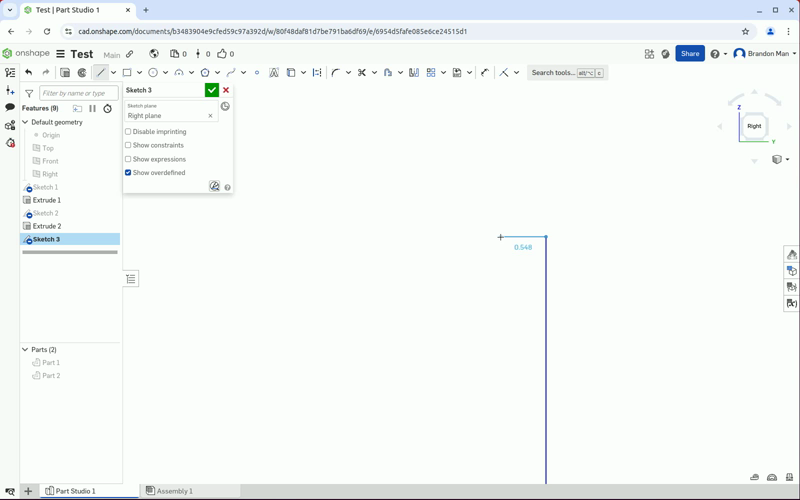
click(500, 236)
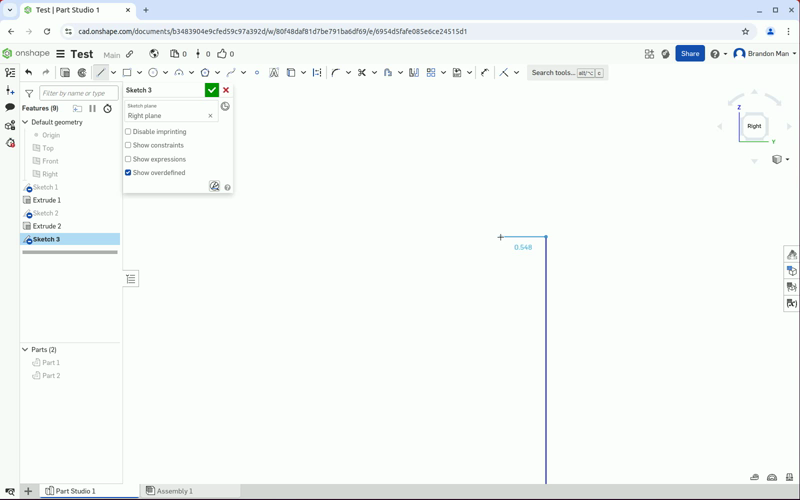
scroll(-6)
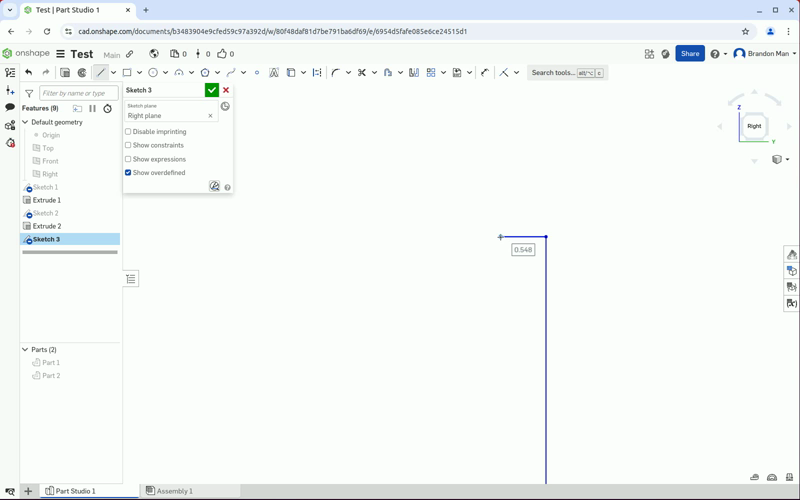
scroll(-6)
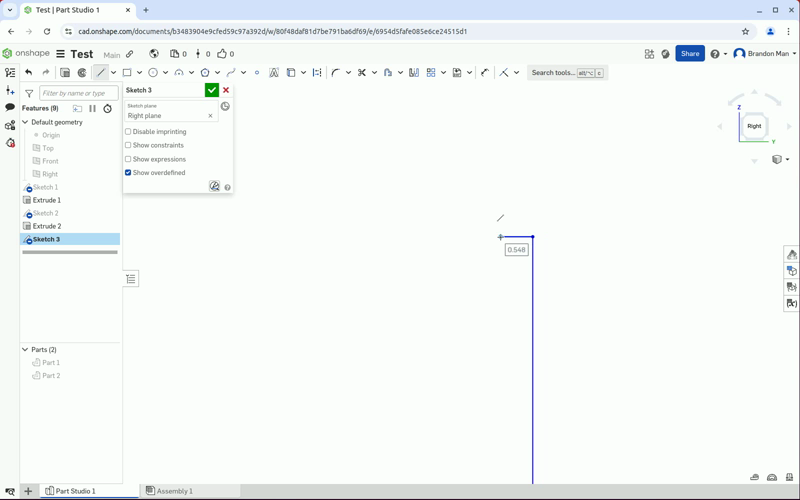
scroll(-6)
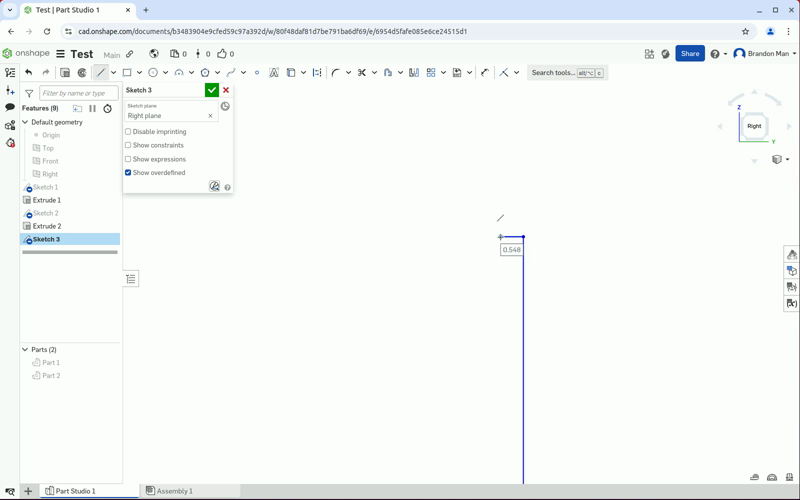
scroll(-6)
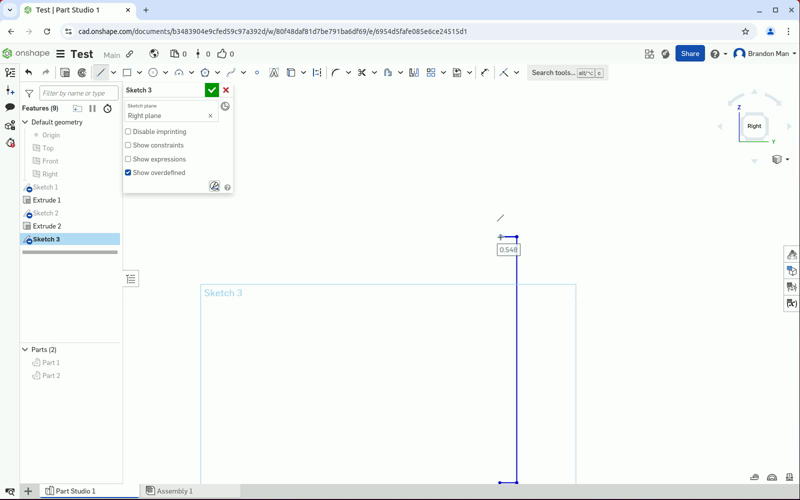
scroll(-6)
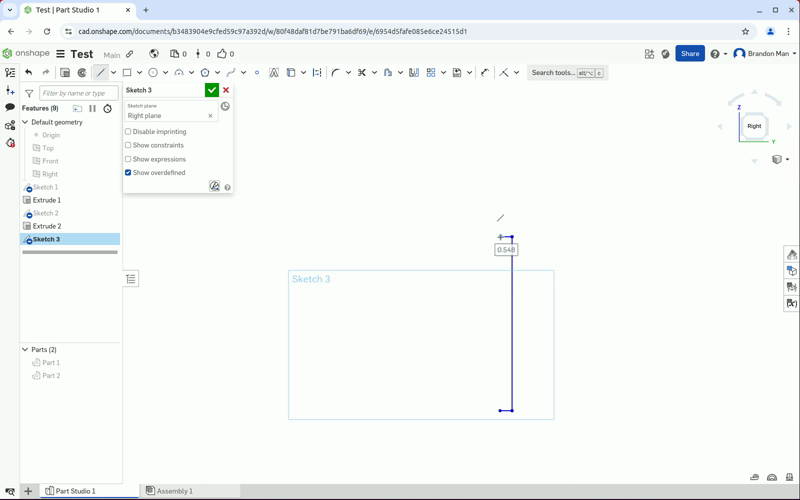
scroll(-6)
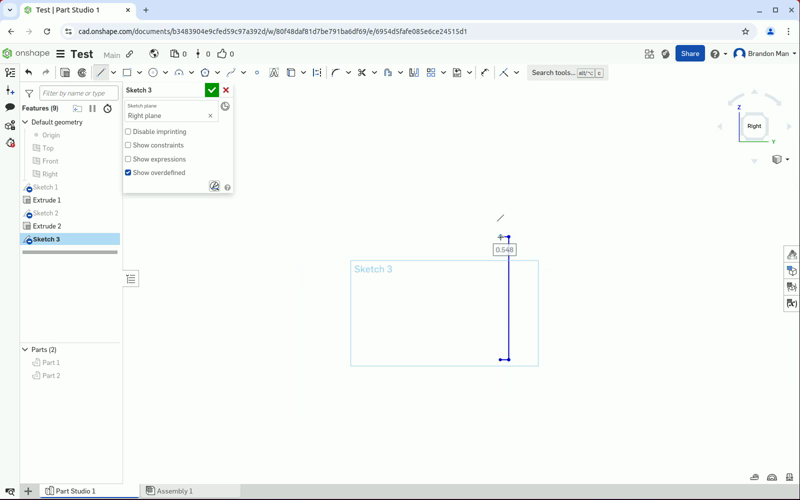
scroll(-6)
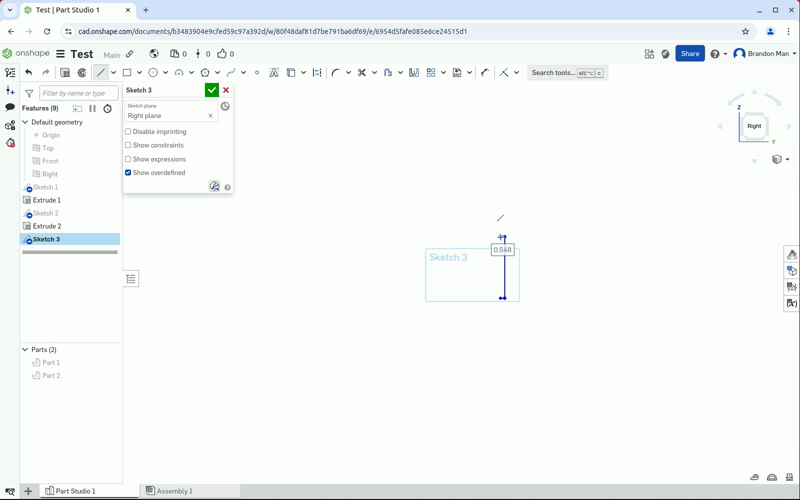
key_up(shift)
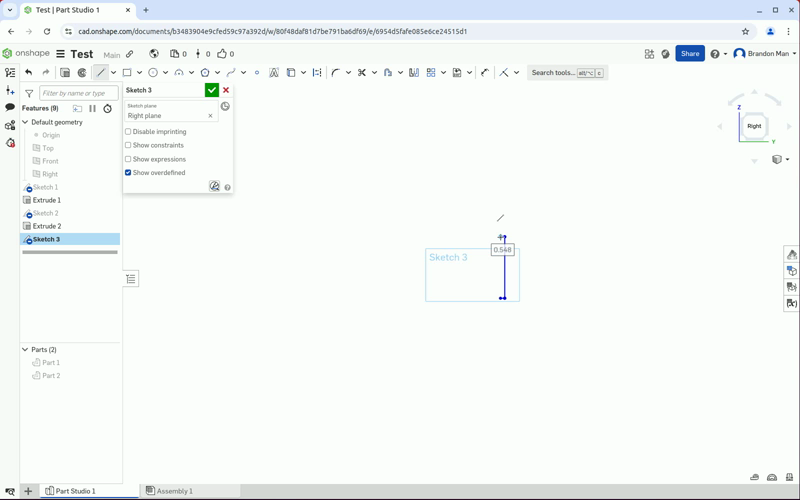
key_down(shift)
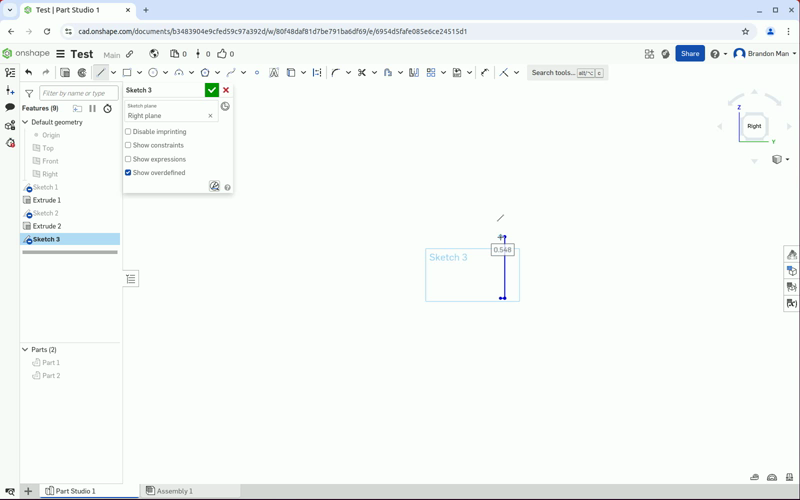
mouse_move(500, 298)
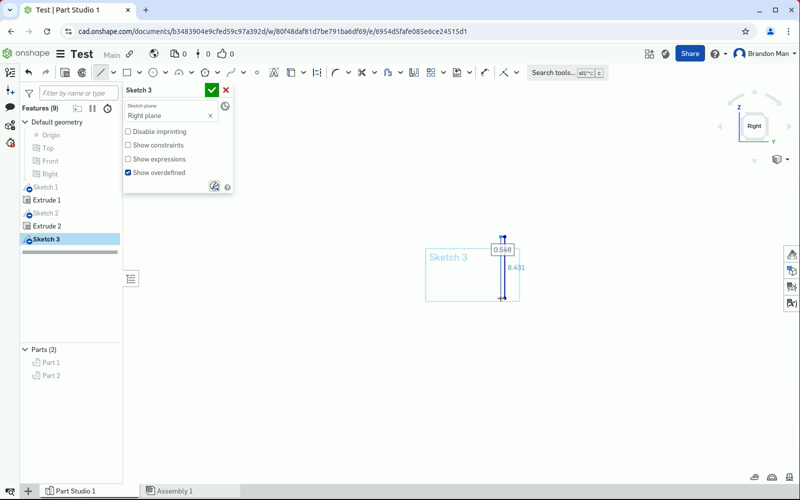
scroll(6)
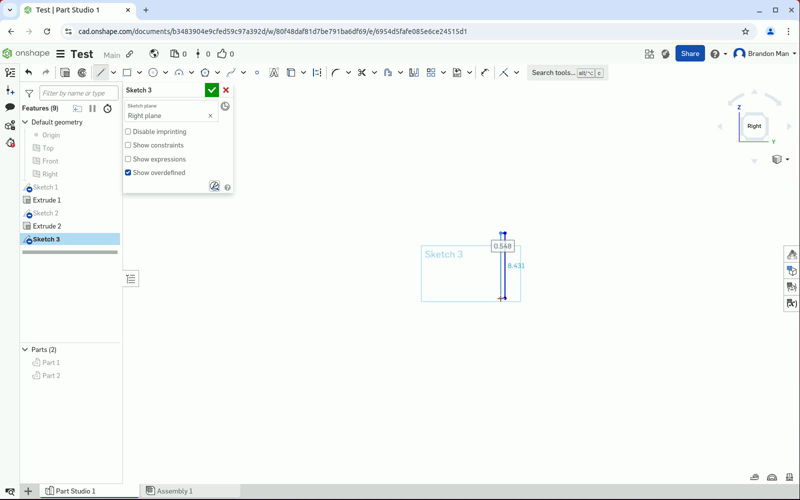
scroll(6)
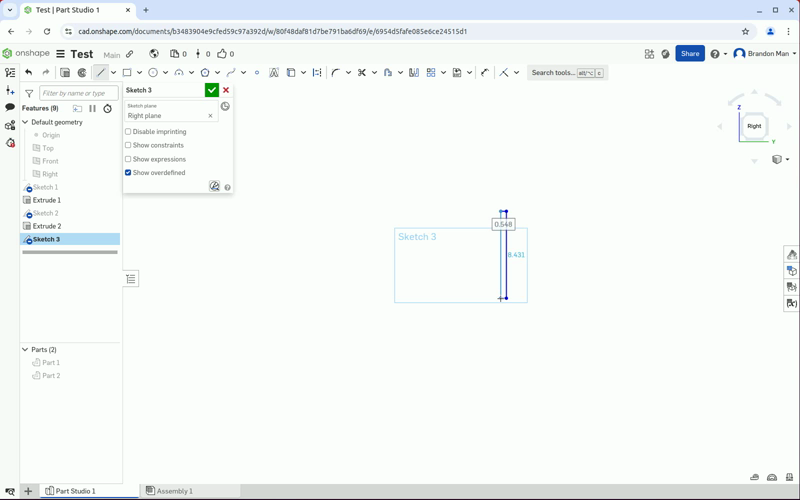
scroll(6)
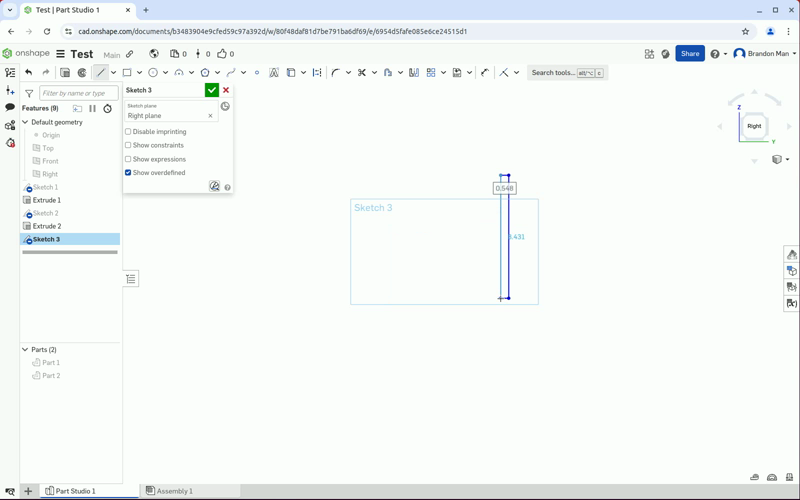
scroll(6)
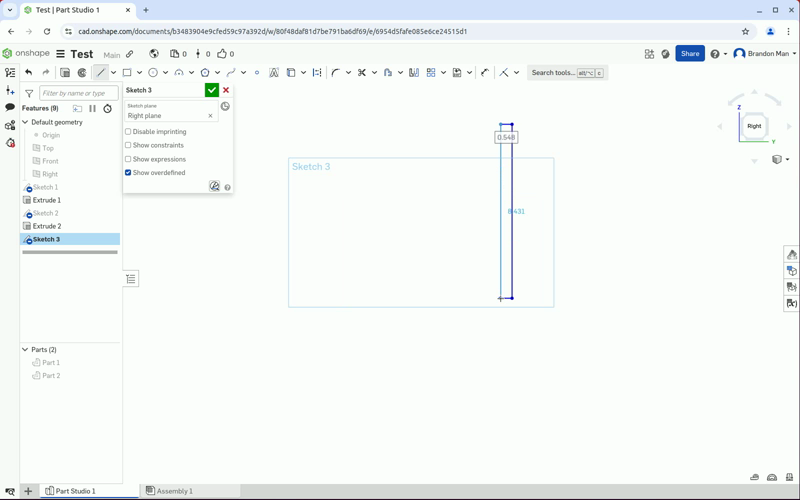
scroll(6)
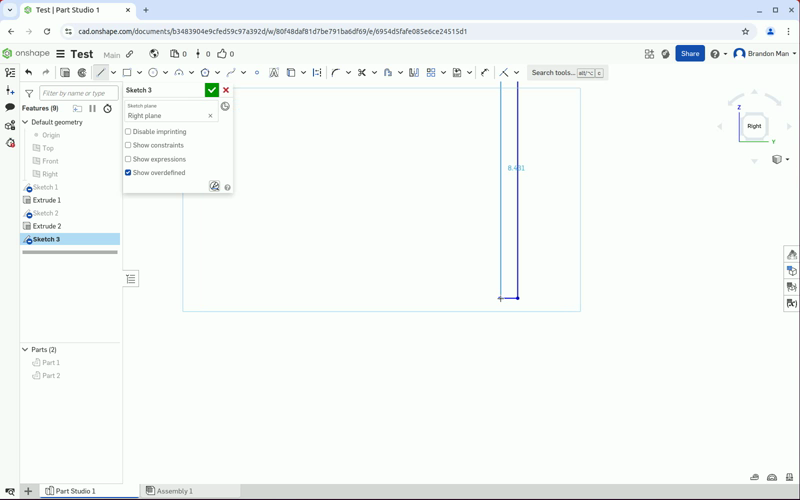
scroll(6)
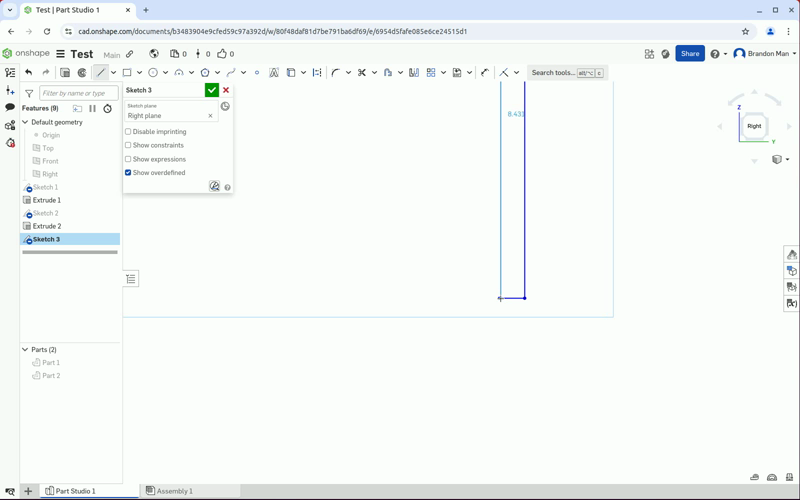
scroll(6)
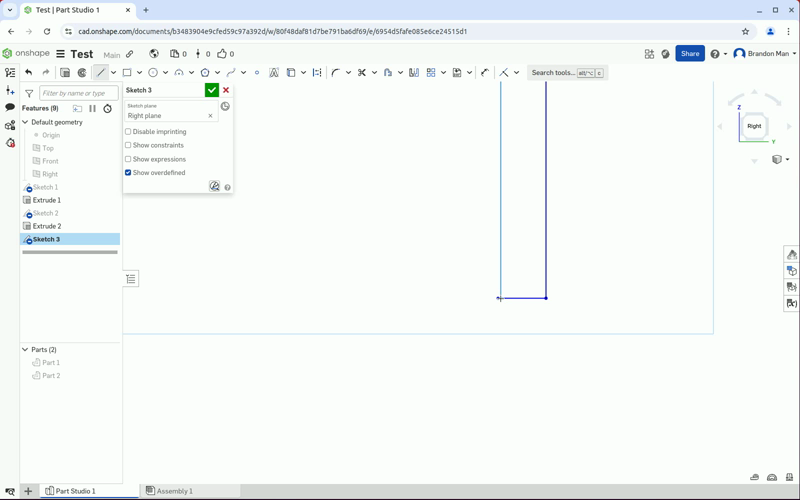
key_up(shift)
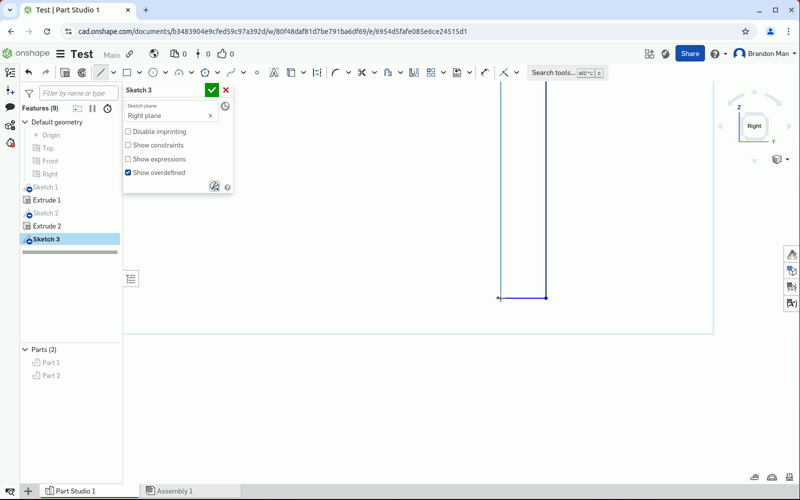
click(500, 298)
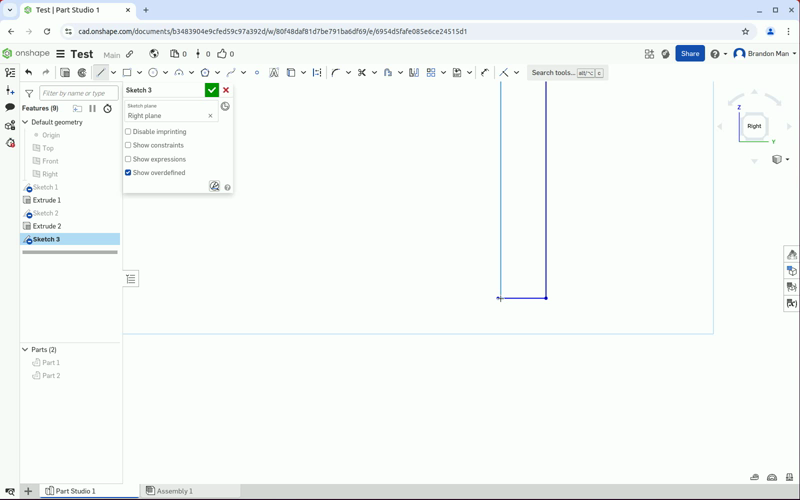
scroll(-6)
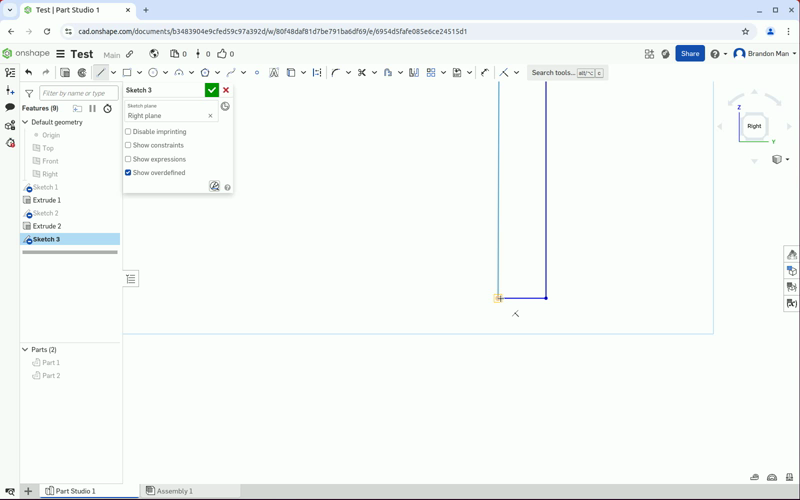
scroll(-6)
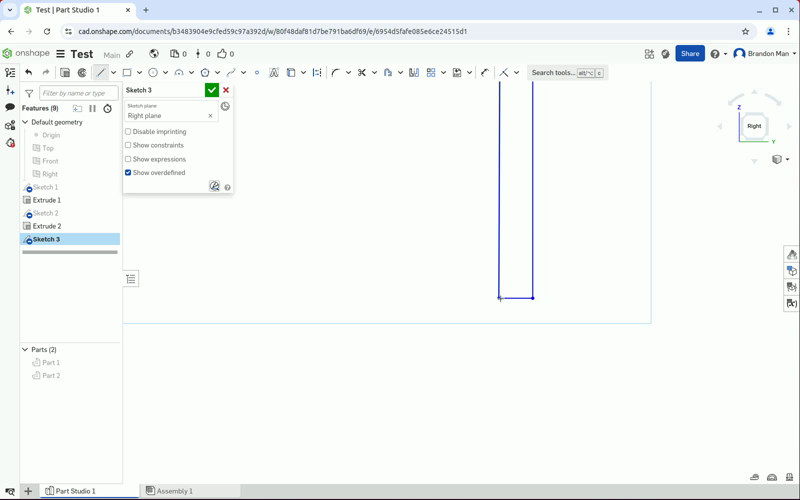
scroll(-6)
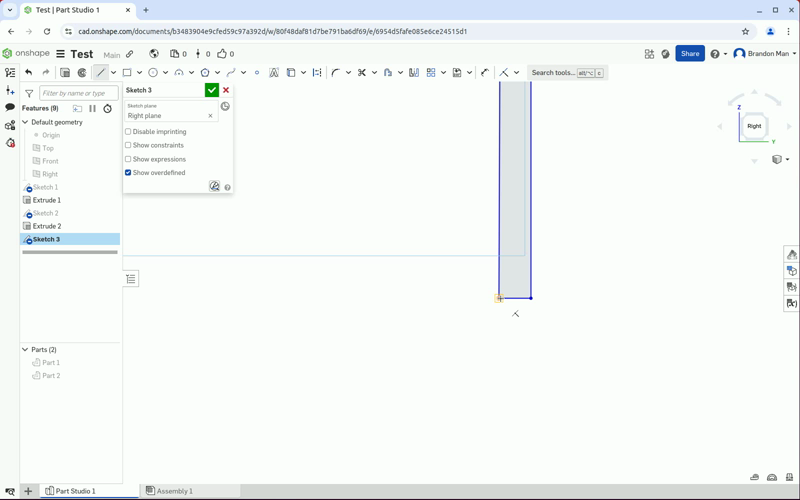
scroll(-6)
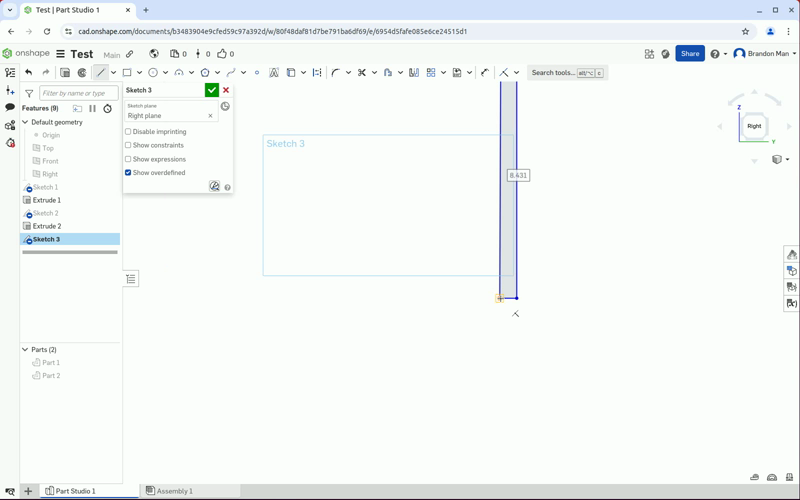
scroll(-6)
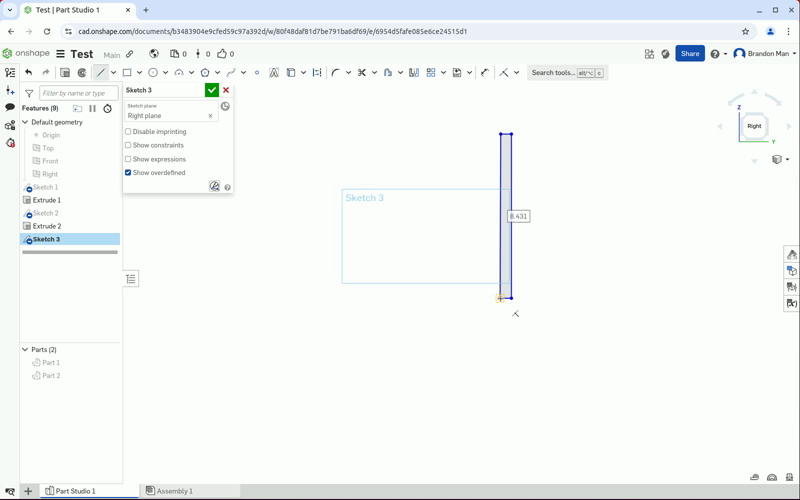
scroll(-6)
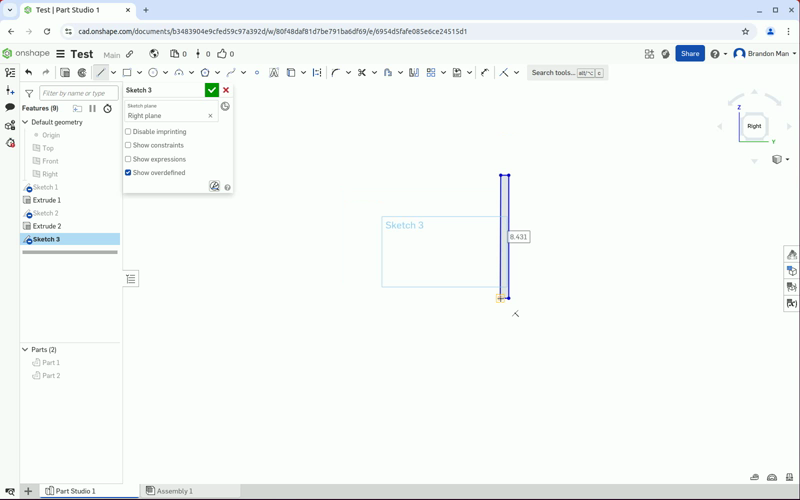
scroll(-6)
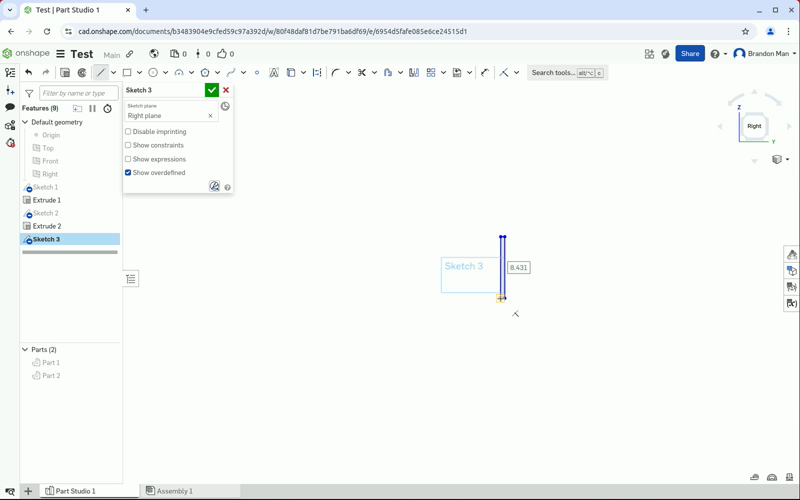
key(esc)
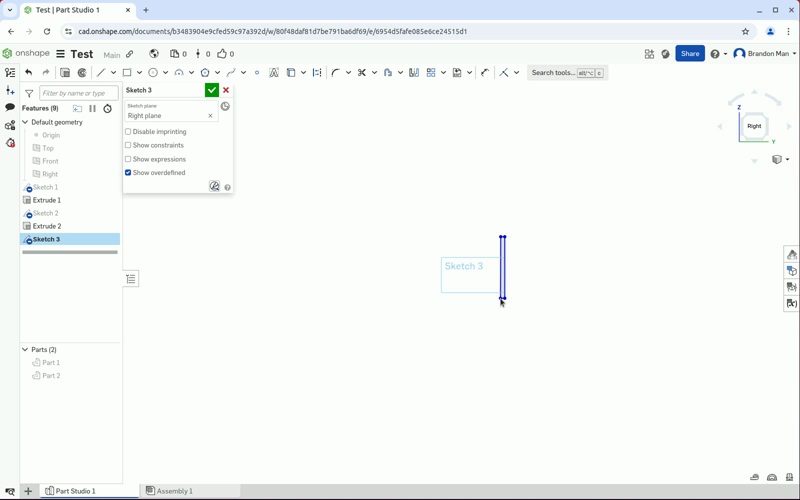
mouse_move(503, 296)
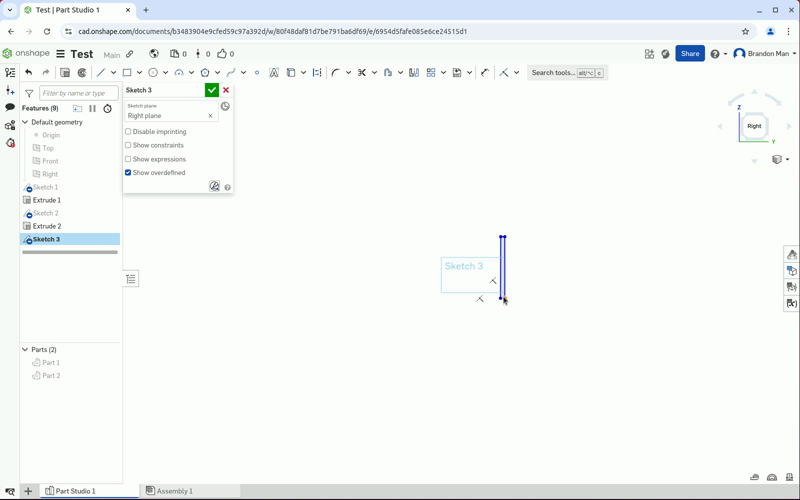
scroll(6)
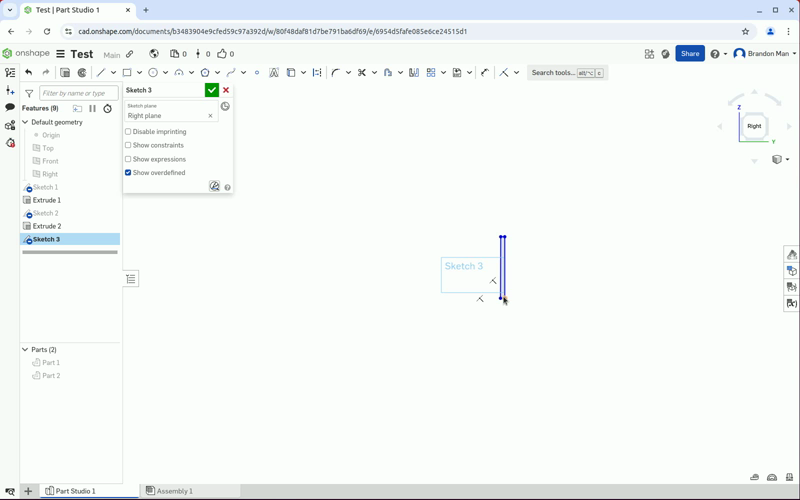
scroll(6)
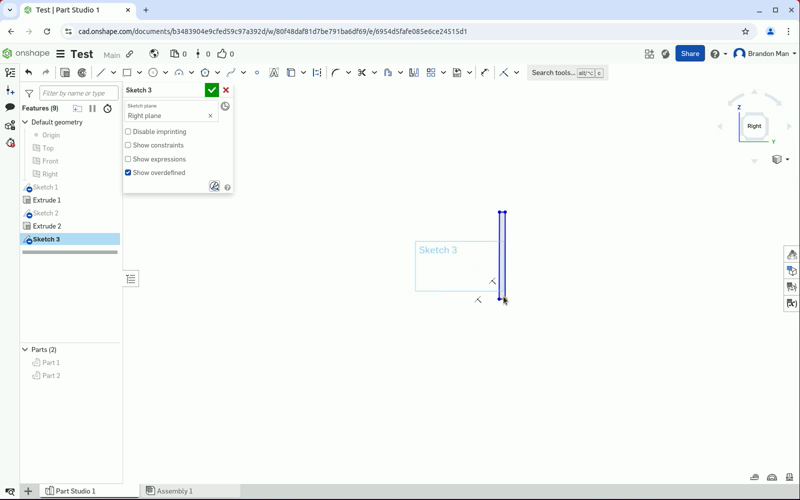
scroll(6)
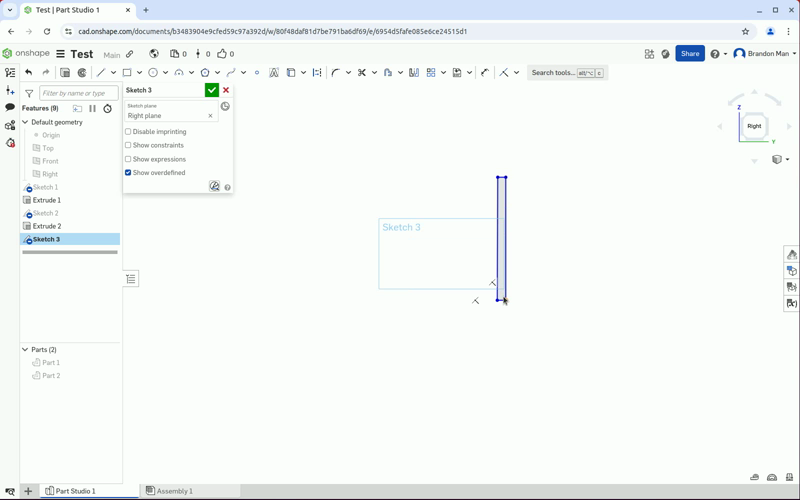
scroll(6)
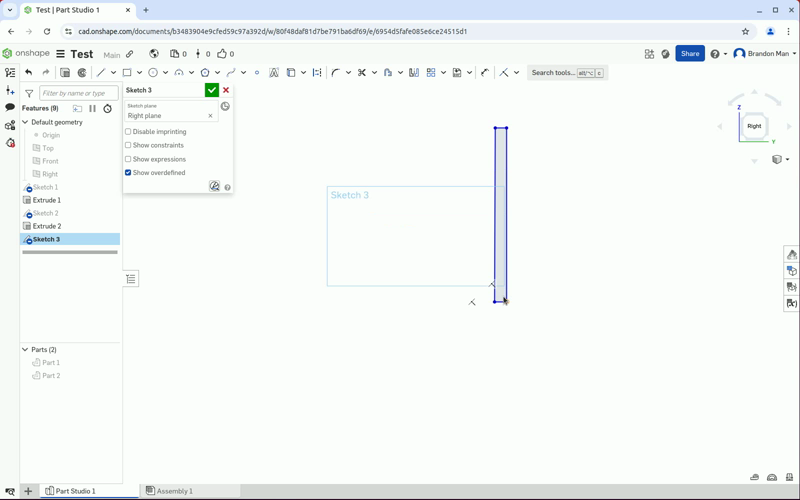
scroll(6)
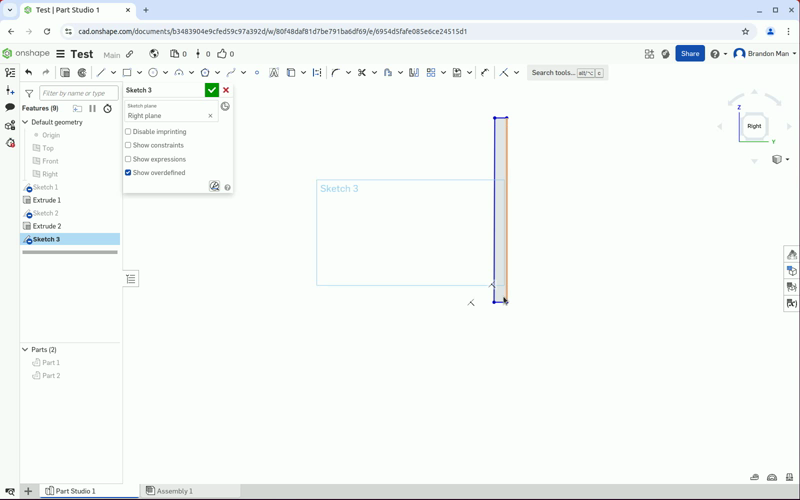
scroll(6)
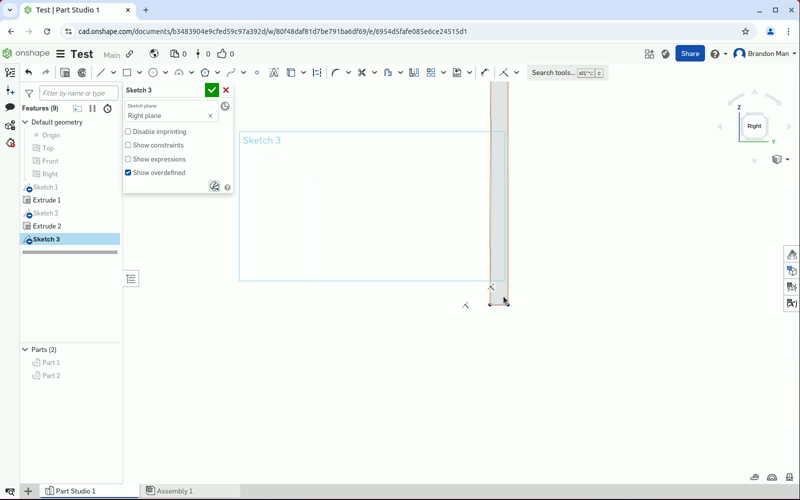
scroll(6)
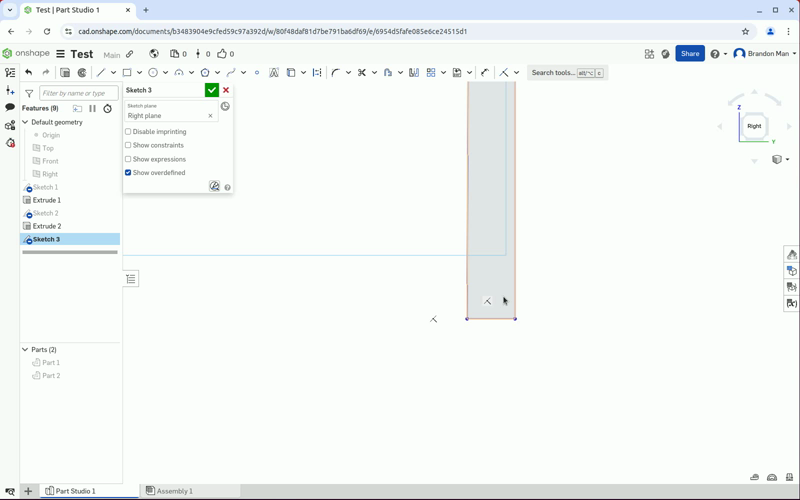
click(503, 296)
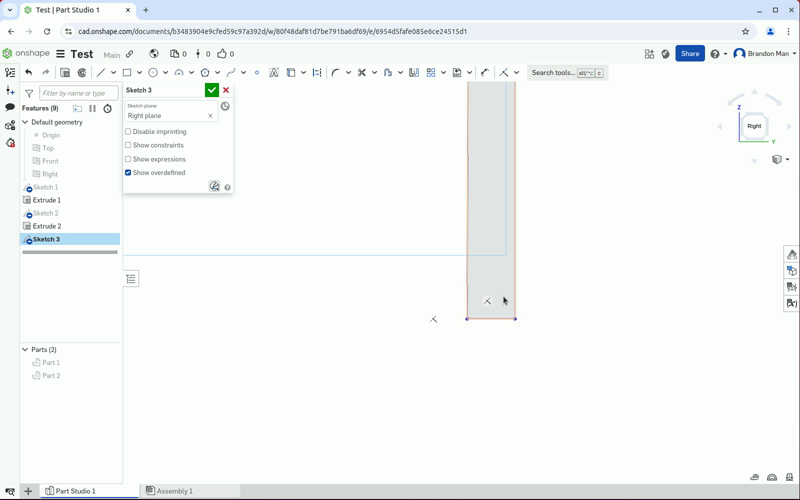
scroll(-6)
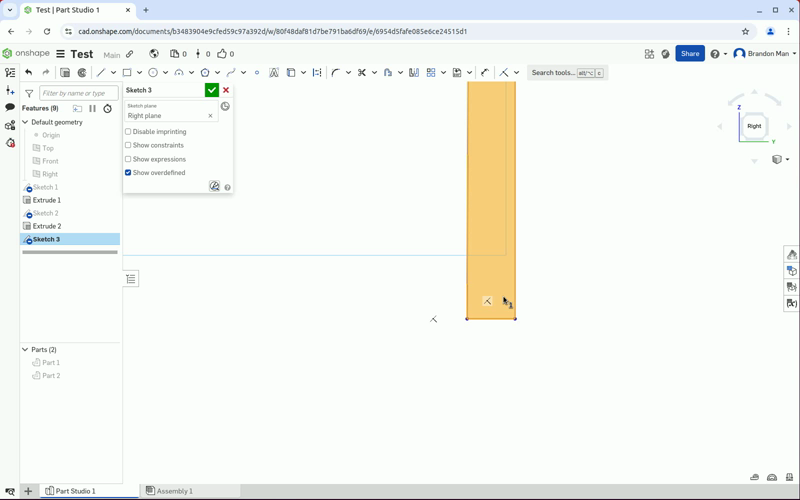
scroll(-6)
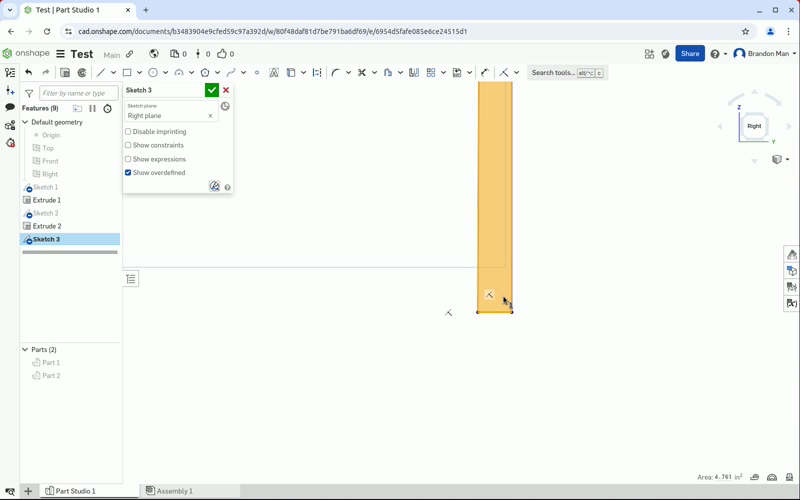
scroll(-6)
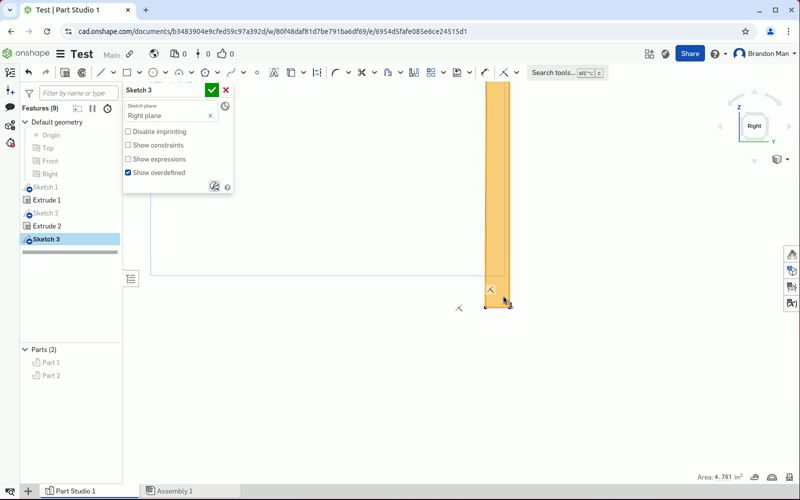
scroll(-6)
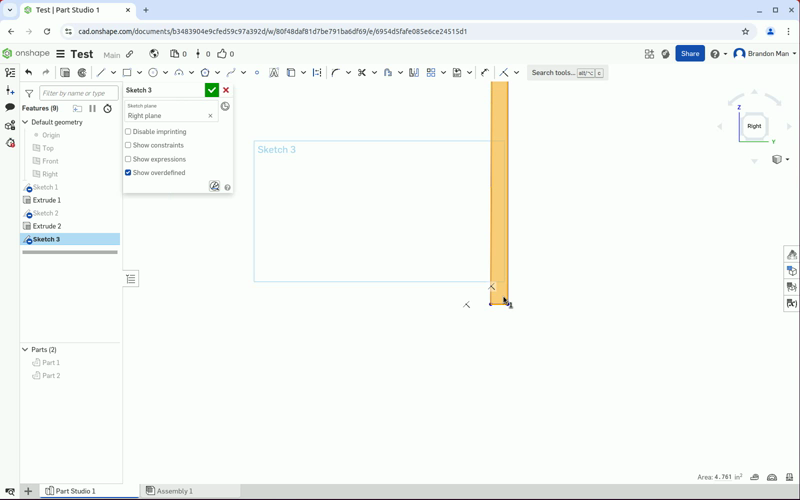
scroll(-6)
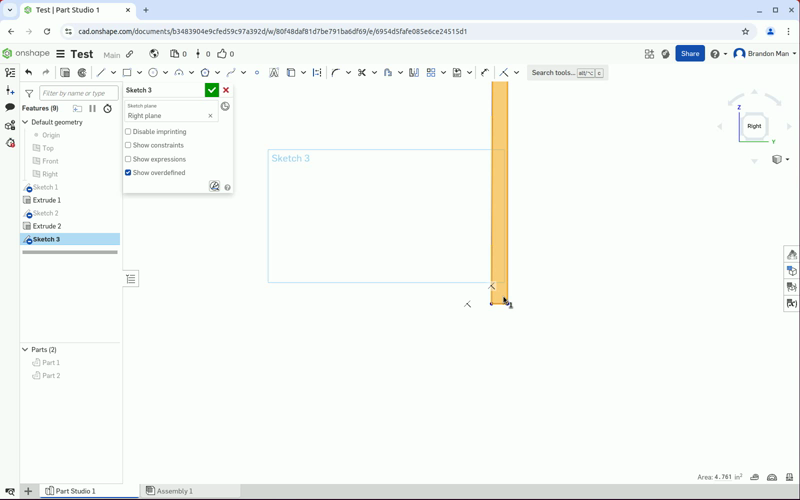
scroll(-6)
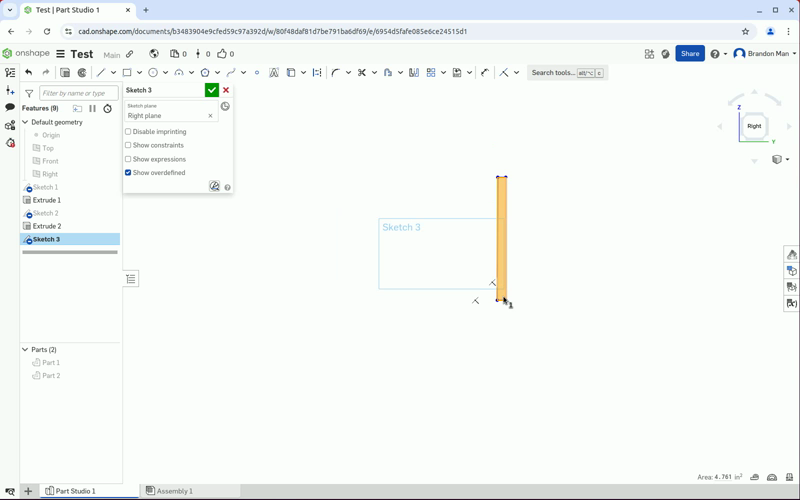
scroll(-6)
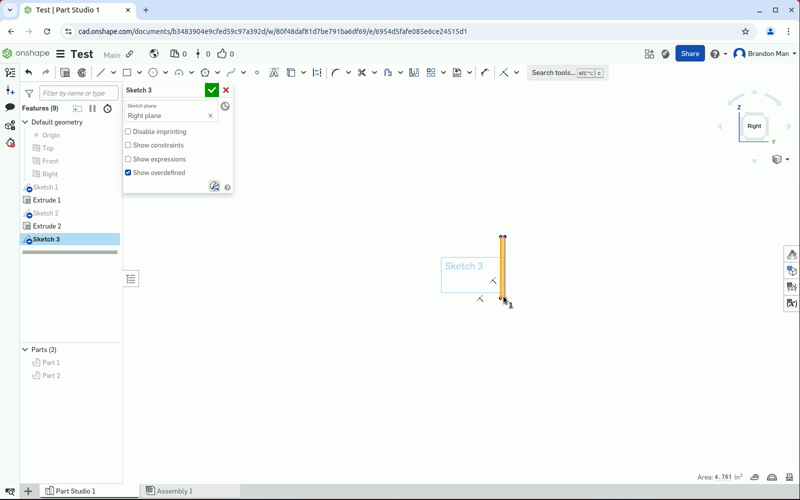
mouse_move(73, 352)
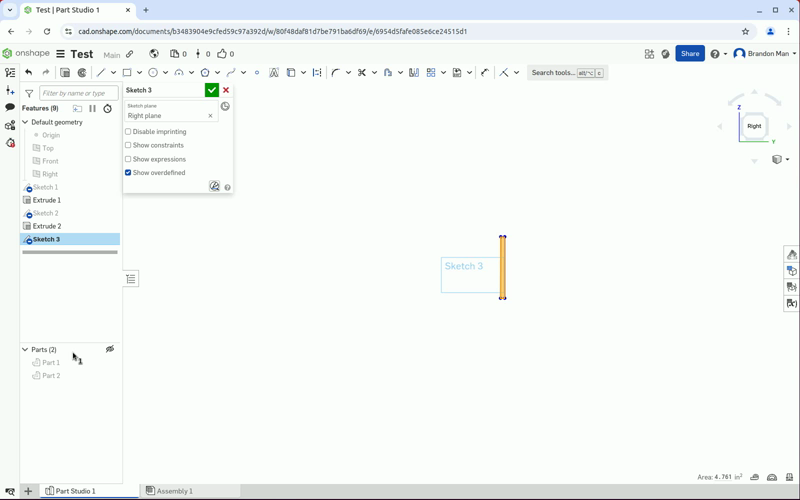
key(shift+y)
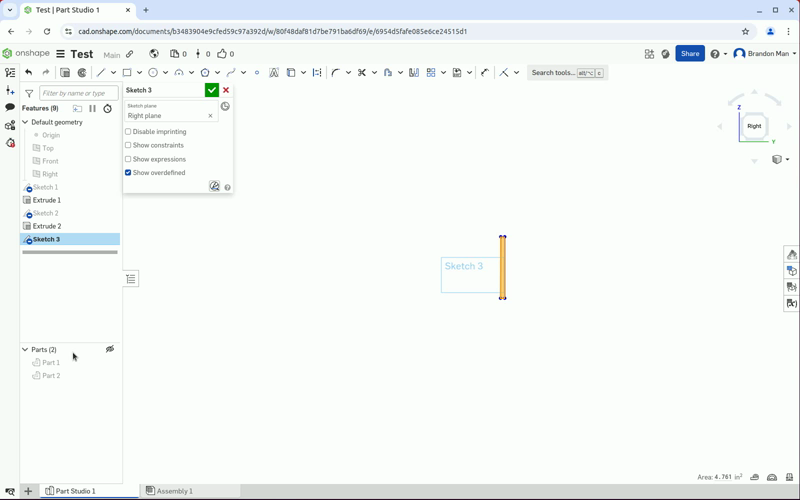
key(shift+e)
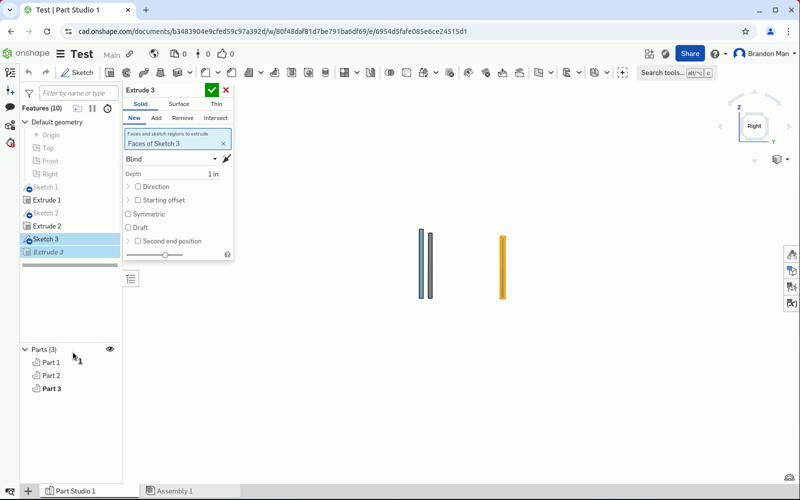
mouse_move(143, 106)
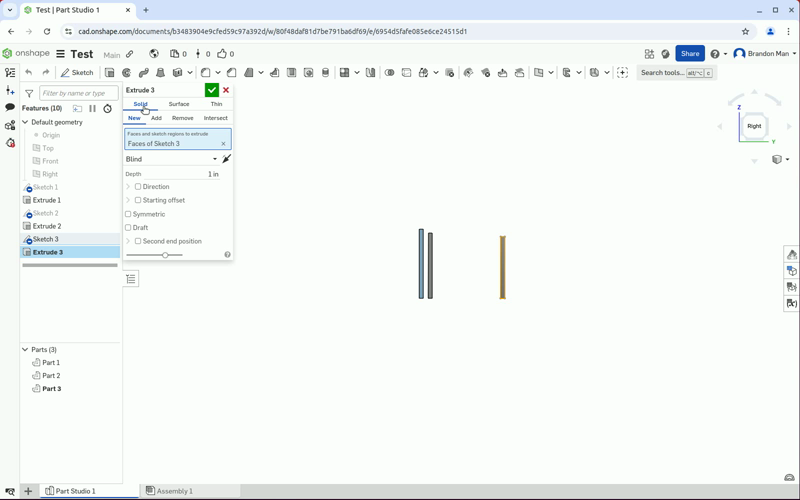
click(143, 106)
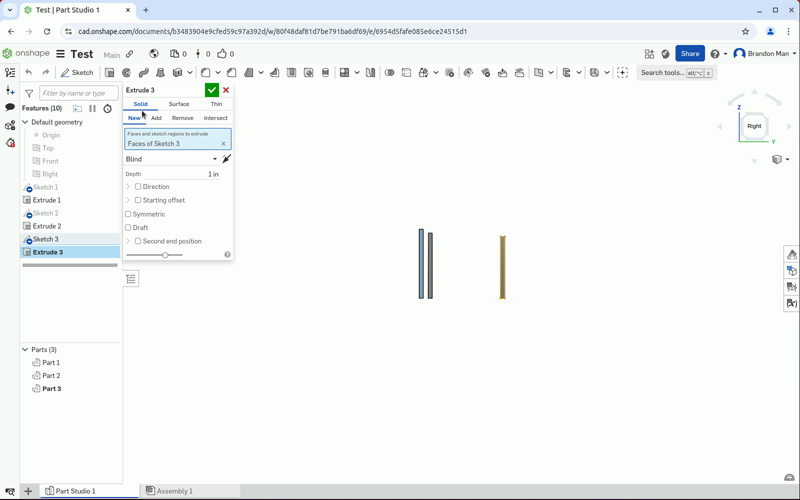
mouse_move(137, 120)
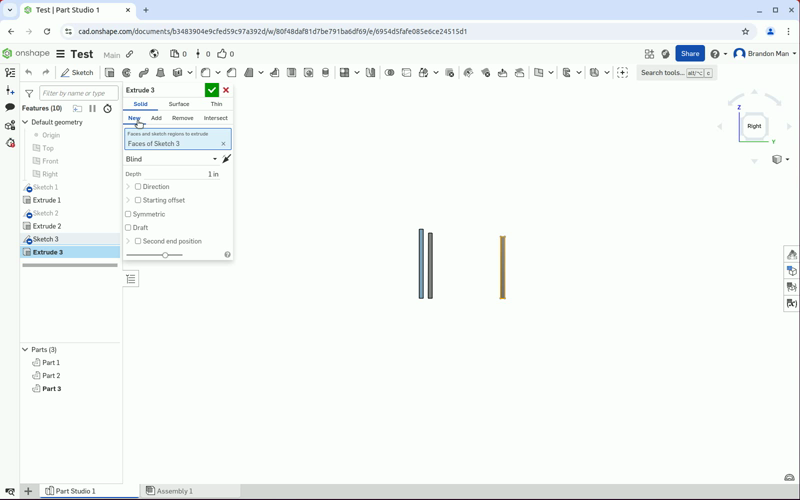
click(137, 120)
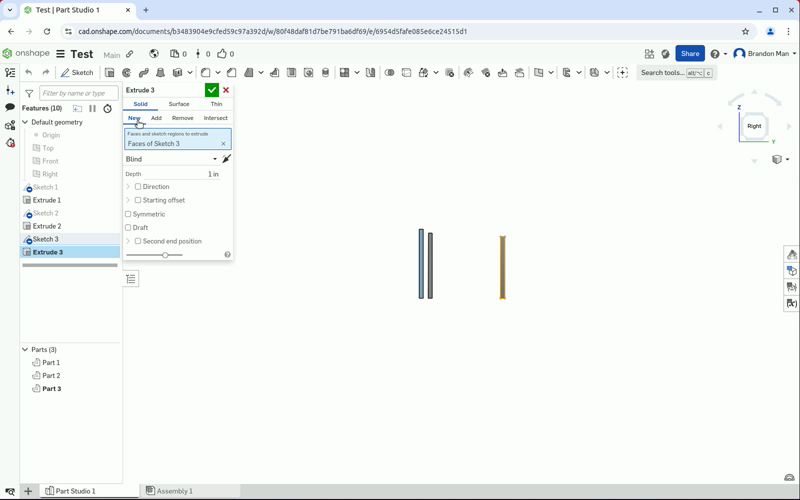
key(tab, 4)
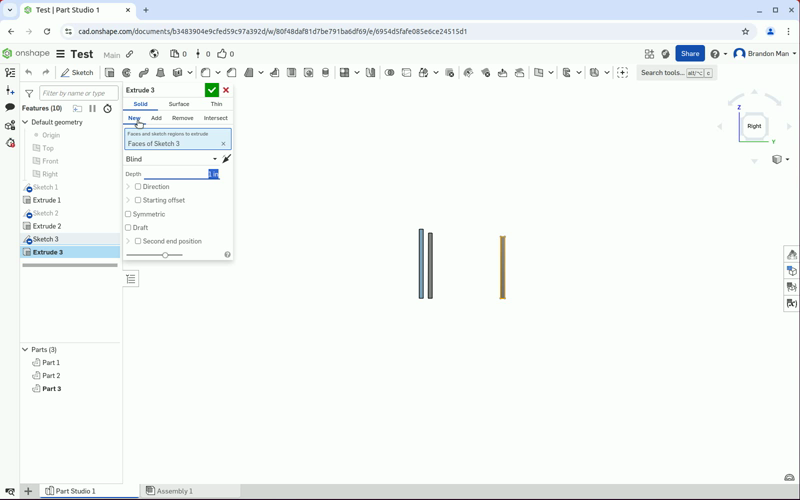
text(40.44)
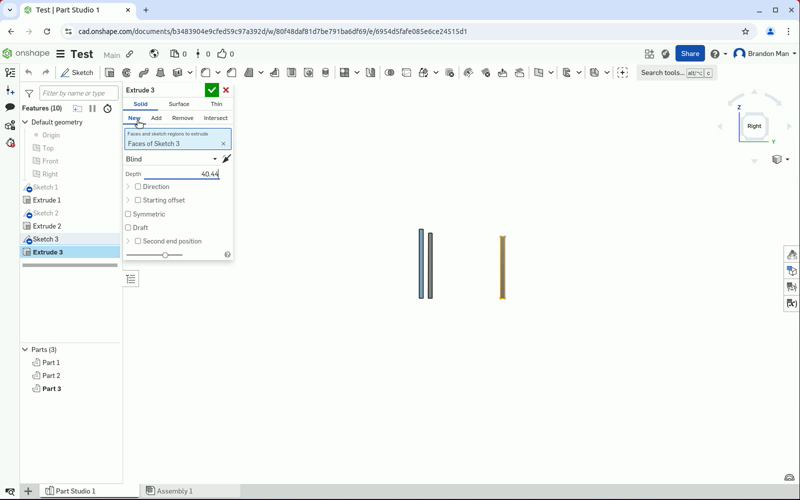
key(tab, 3)
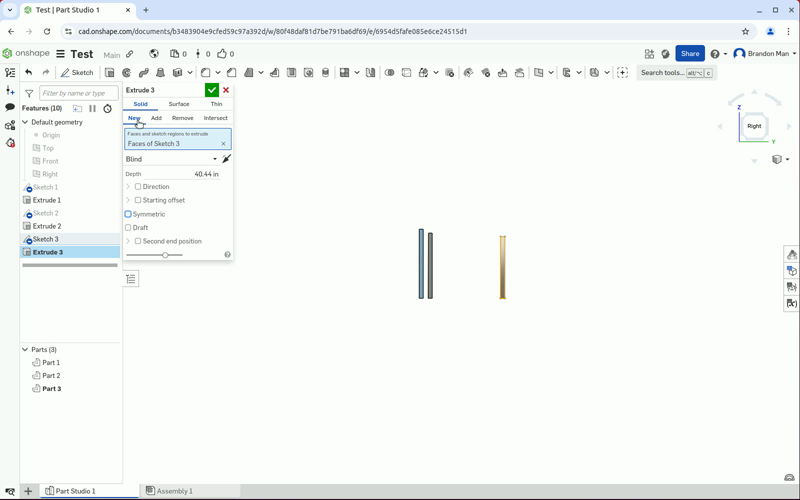
key(space)
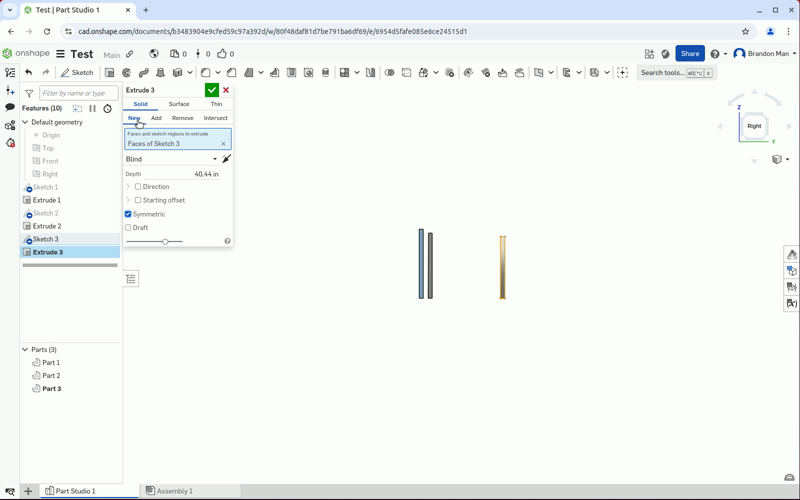
key(enter)
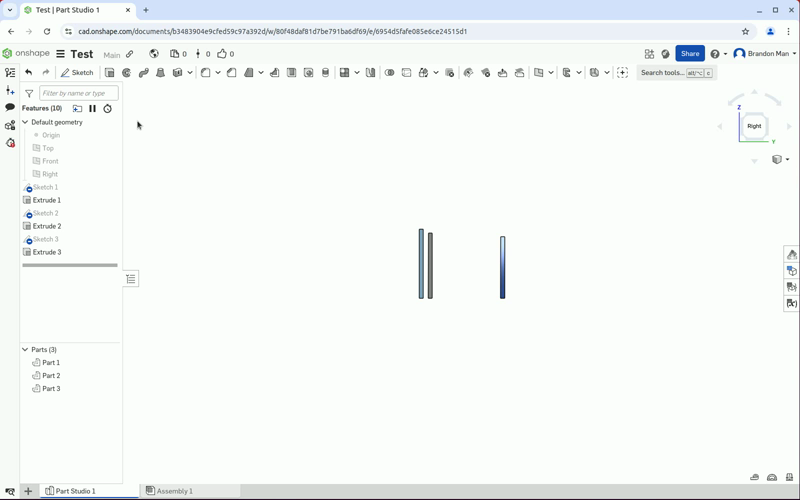
key(shift+h)
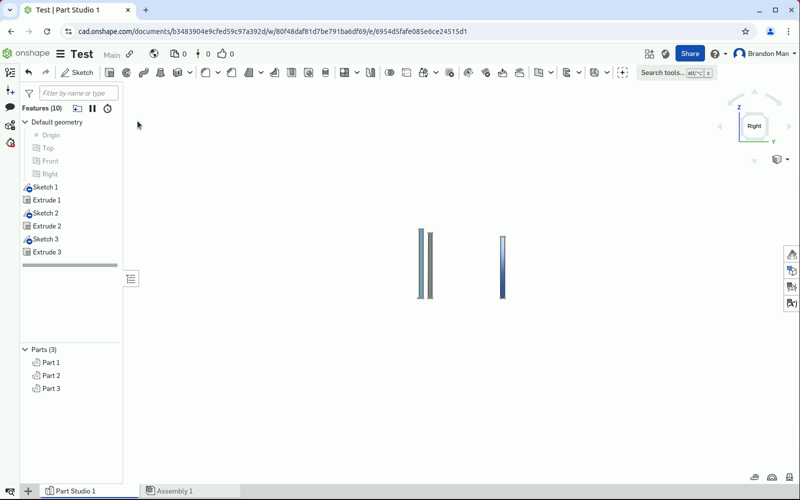
key(shift+h)
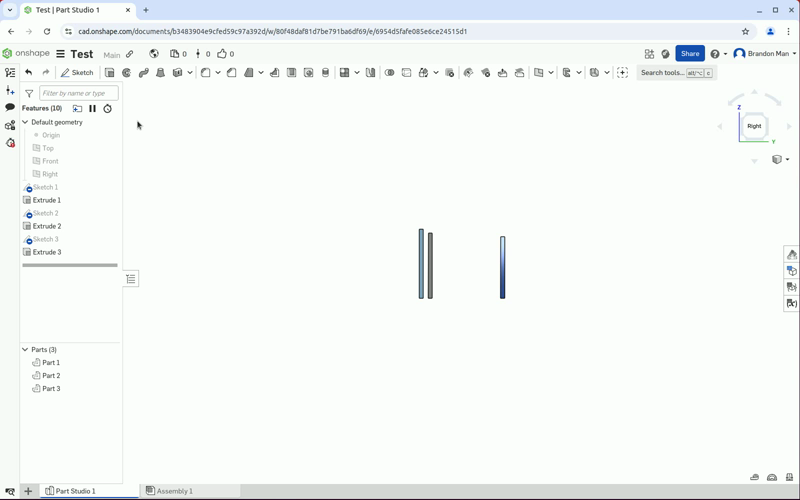
mouse_move(73, 189)
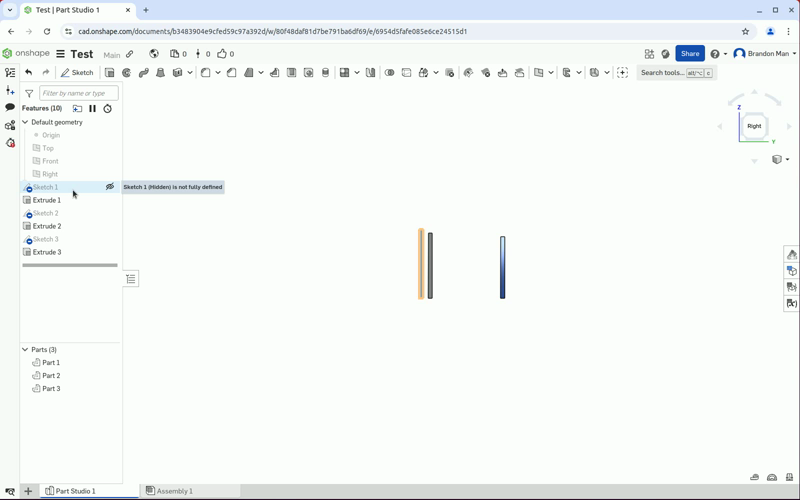
click(73, 189)
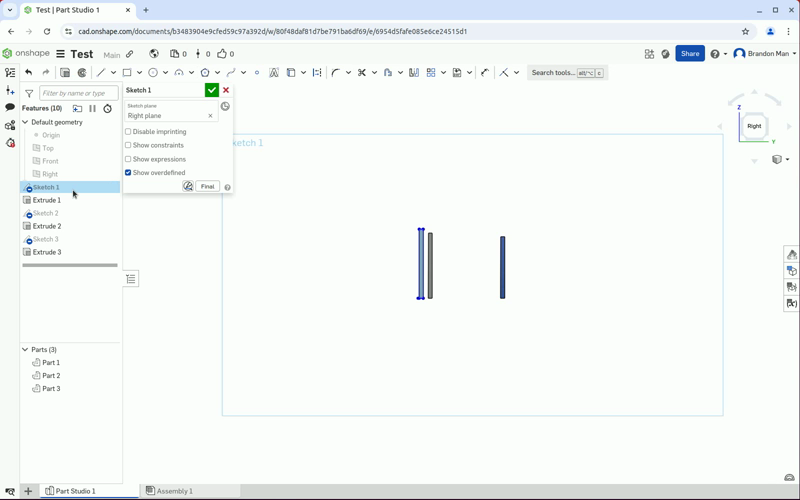
mouse_move(229, 92)
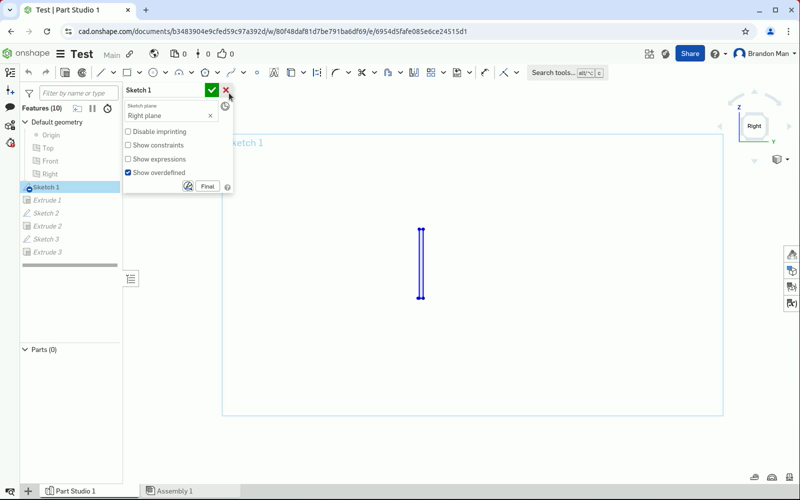
click(229, 92)
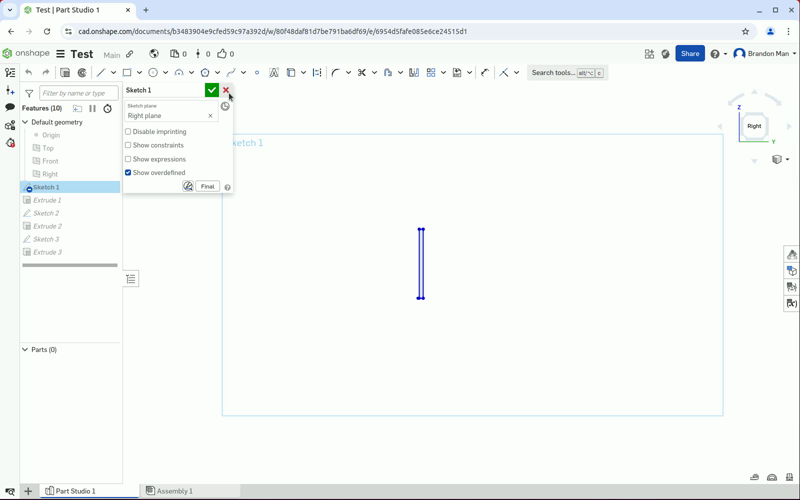
key(shift+s)
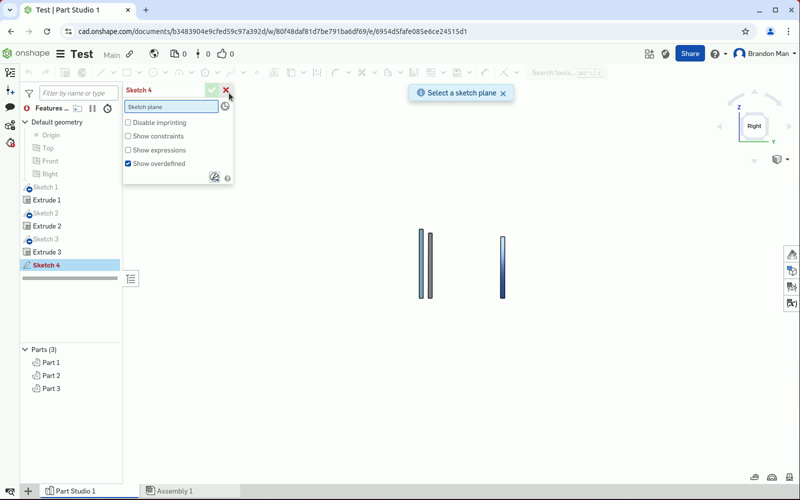
mouse_move(73, 176)
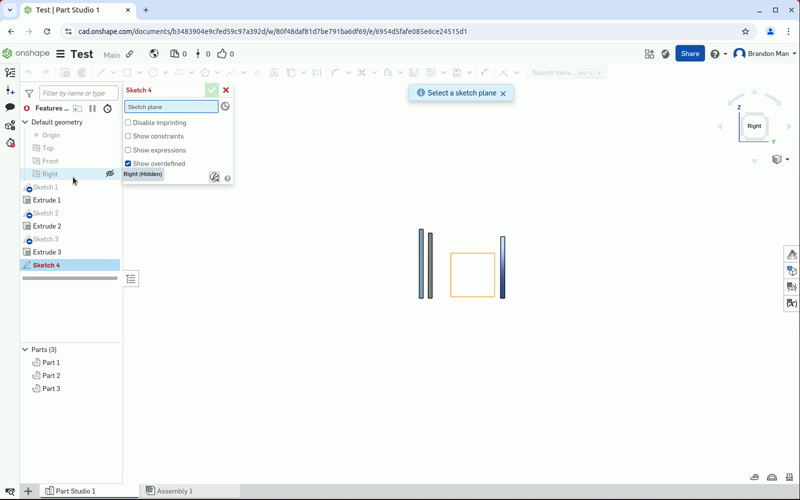
click(73, 176)
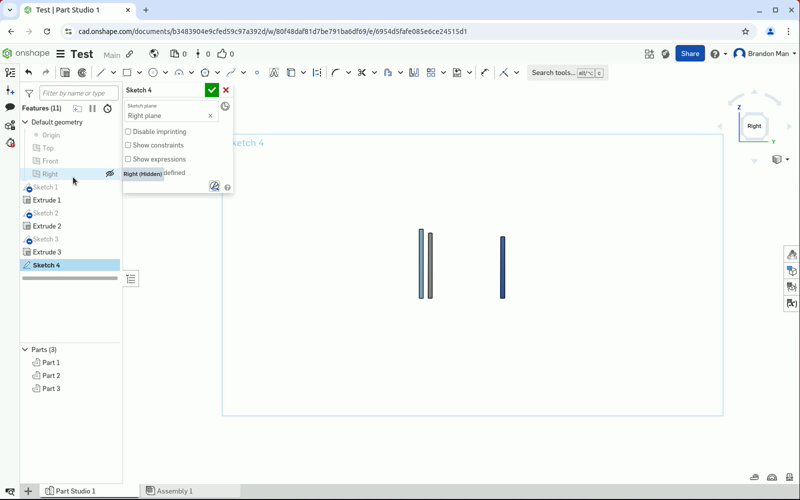
mouse_move(73, 352)
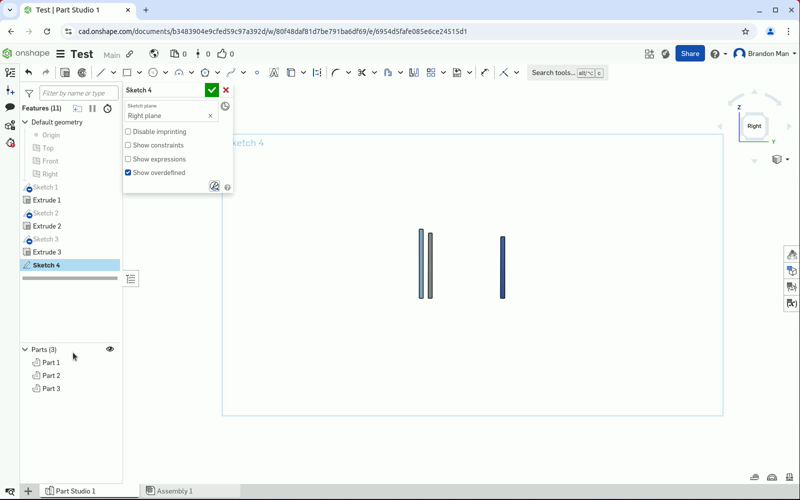
key(y)
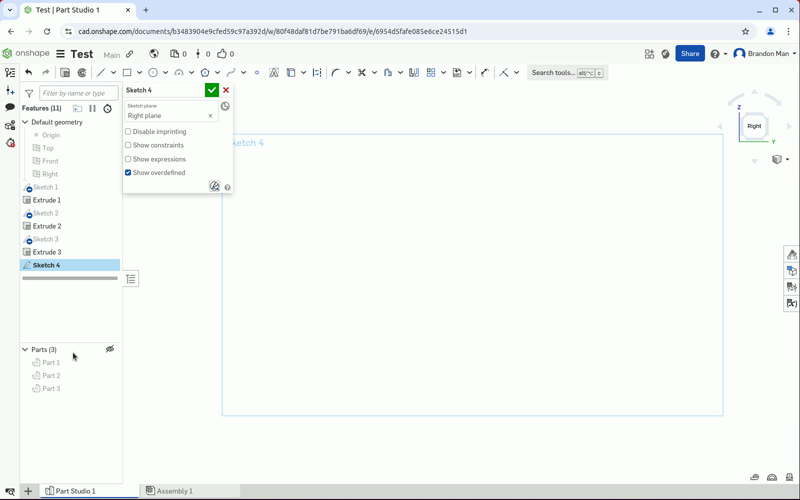
key(l)
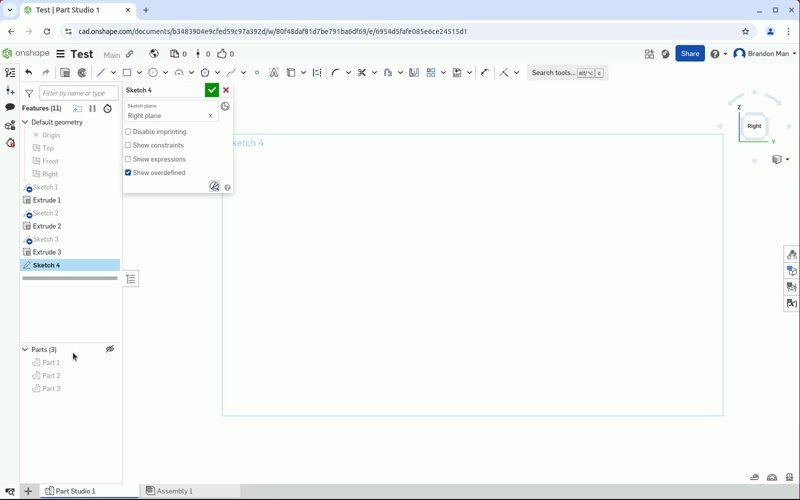
key_down(shift)
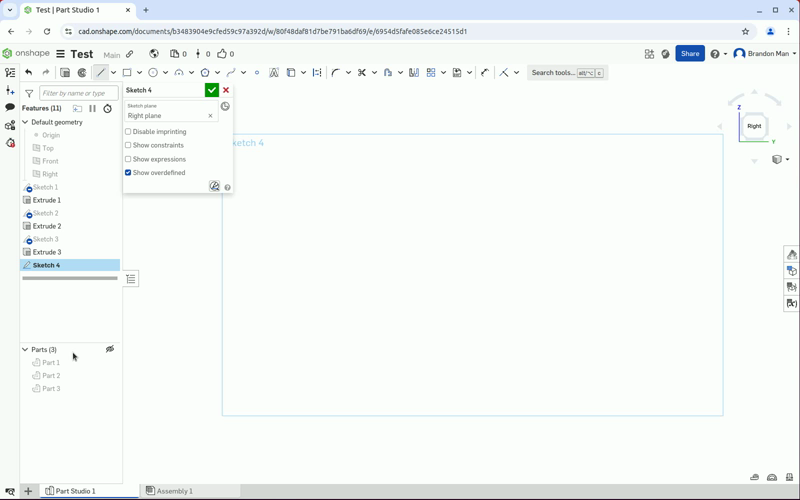
mouse_move(493, 298)
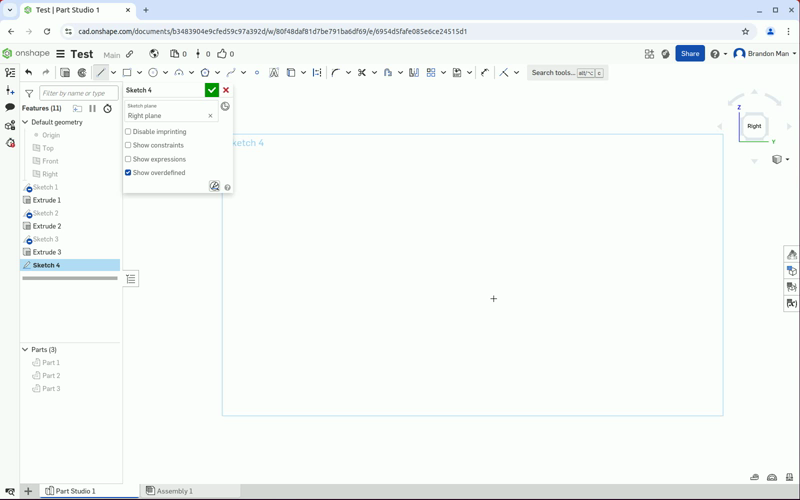
click(493, 298)
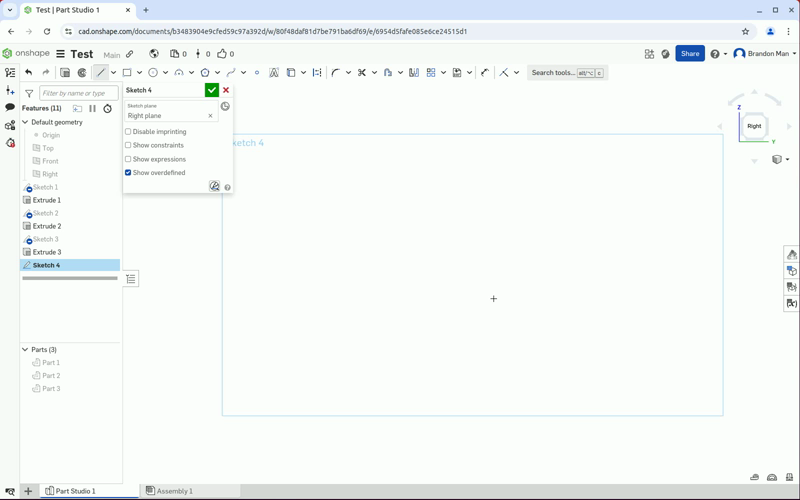
key_up(shift)
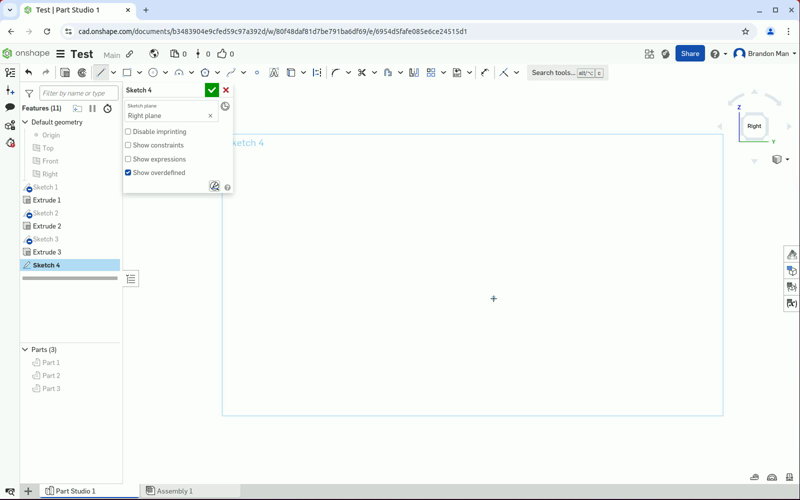
key_down(shift)
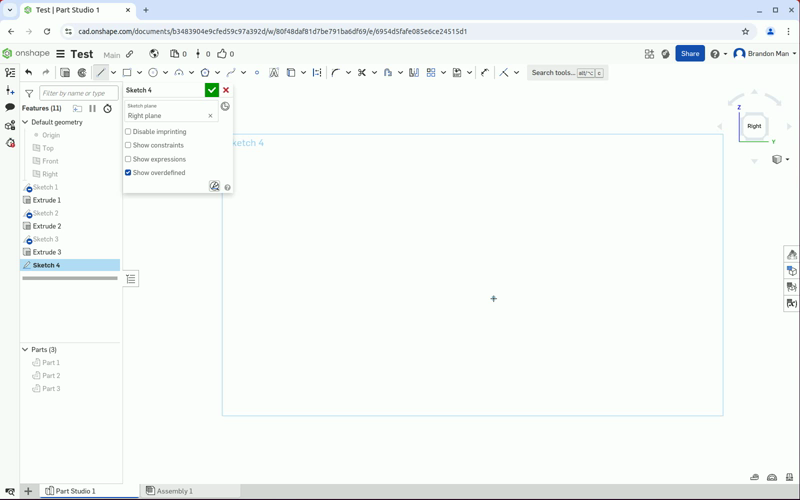
mouse_move(523, 298)
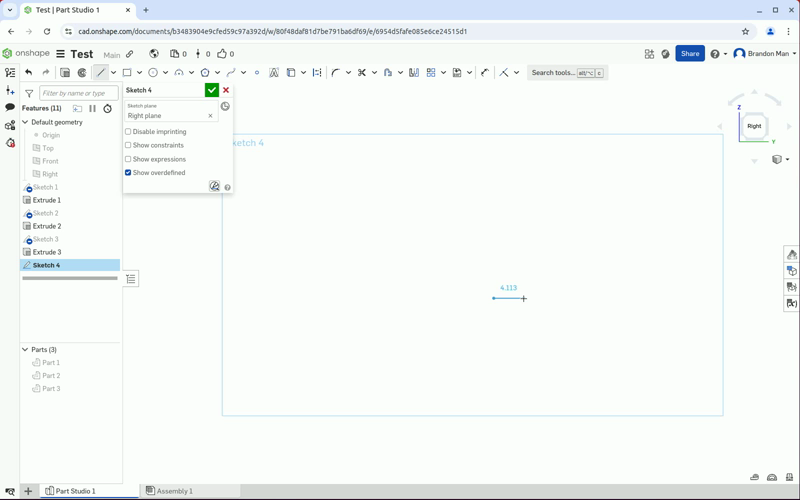
mouse_move(497, 298)
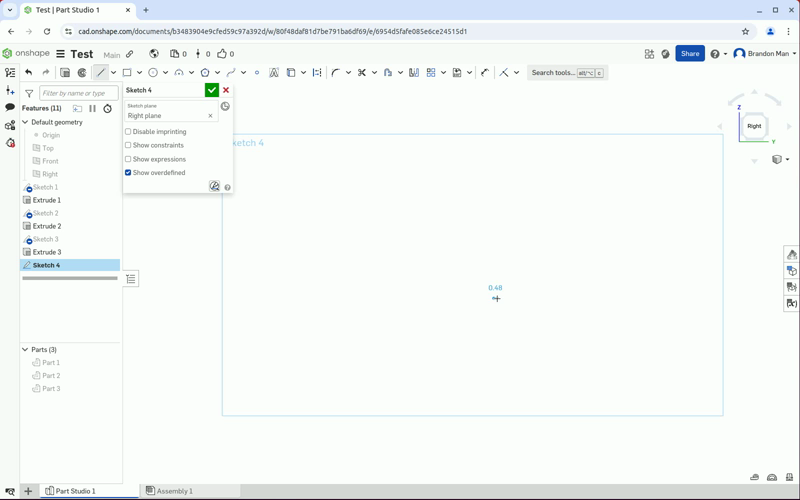
scroll(6)
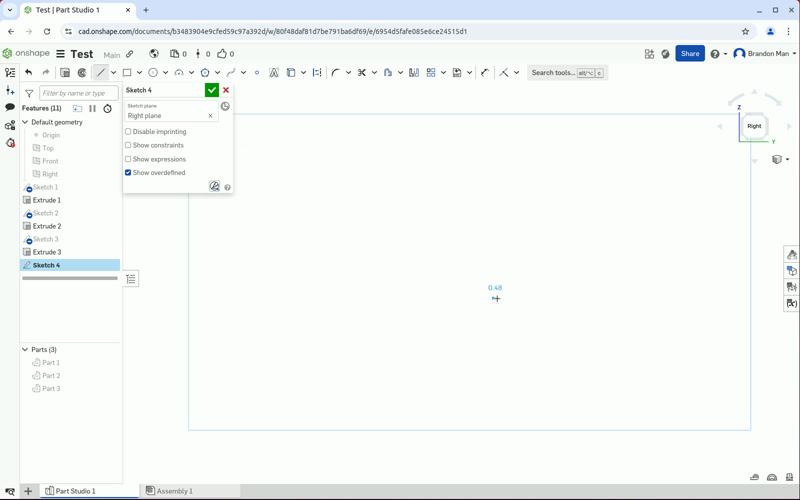
scroll(6)
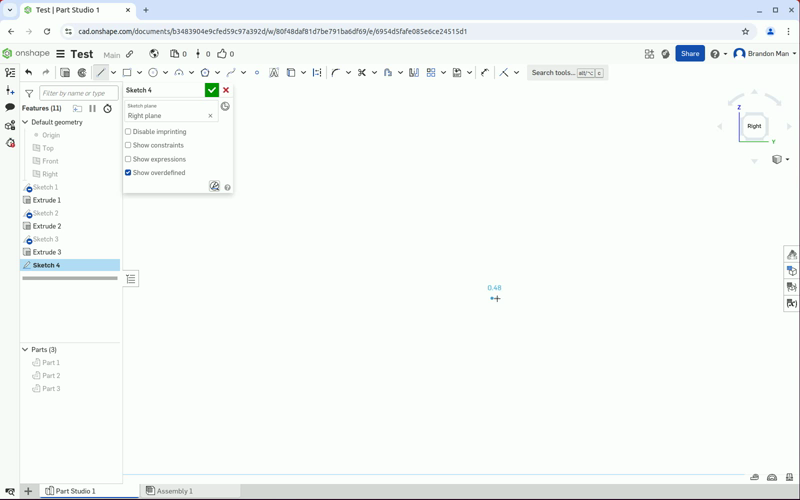
scroll(6)
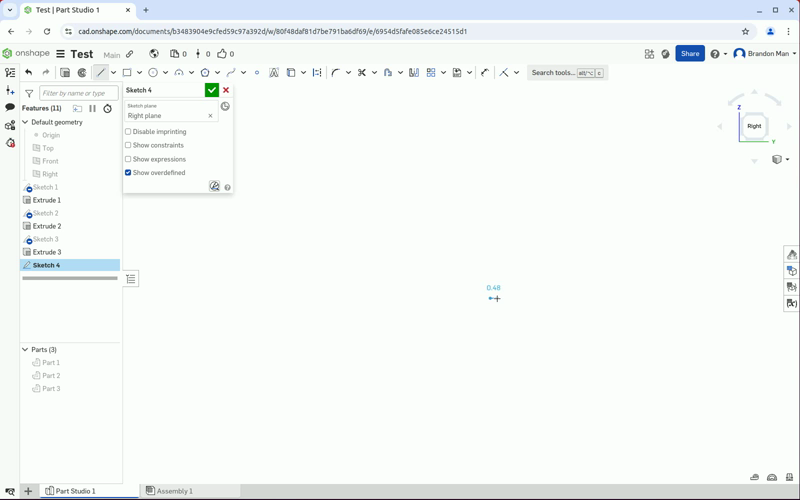
scroll(6)
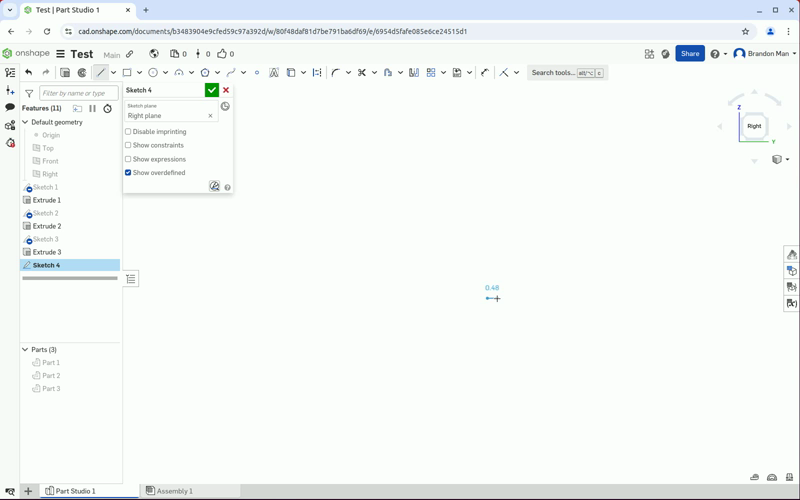
scroll(6)
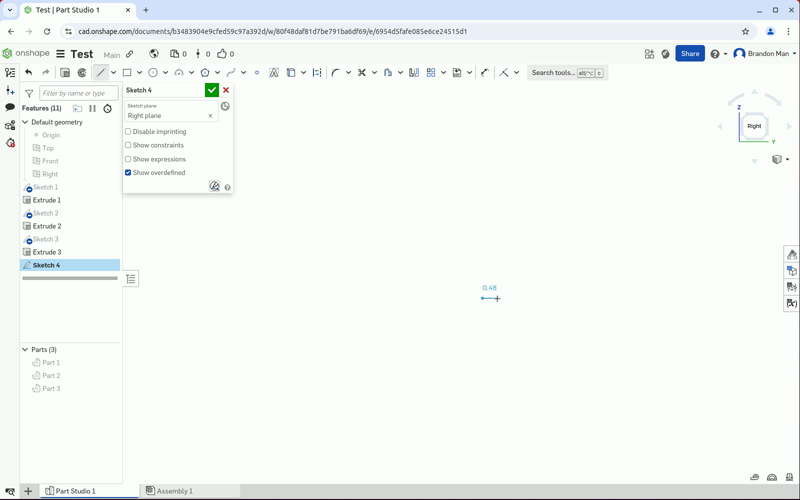
scroll(6)
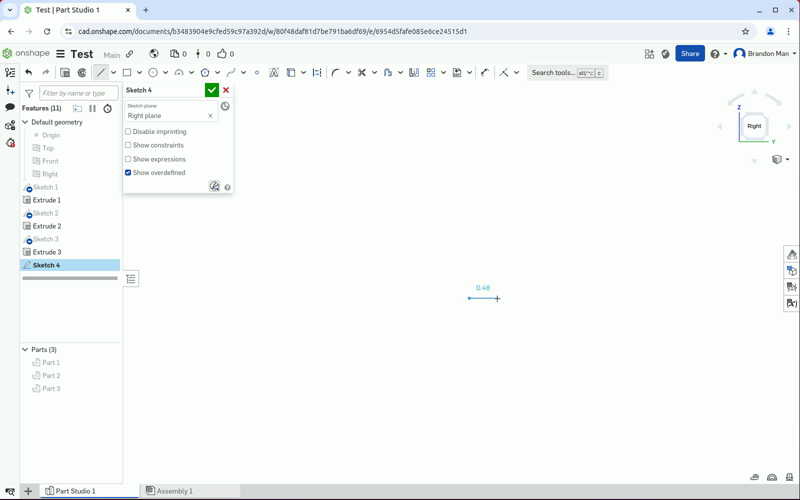
scroll(6)
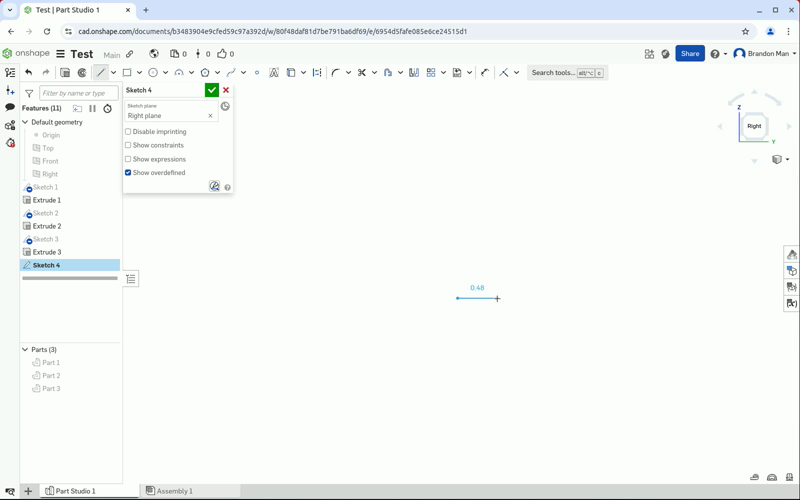
click(497, 298)
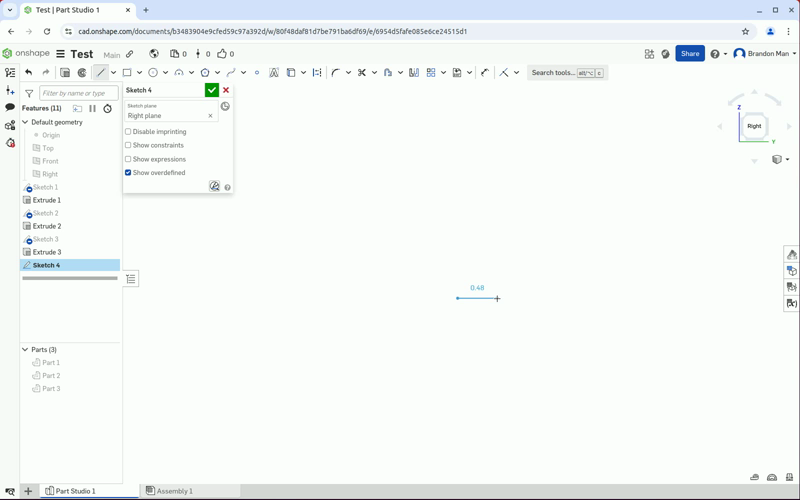
scroll(-6)
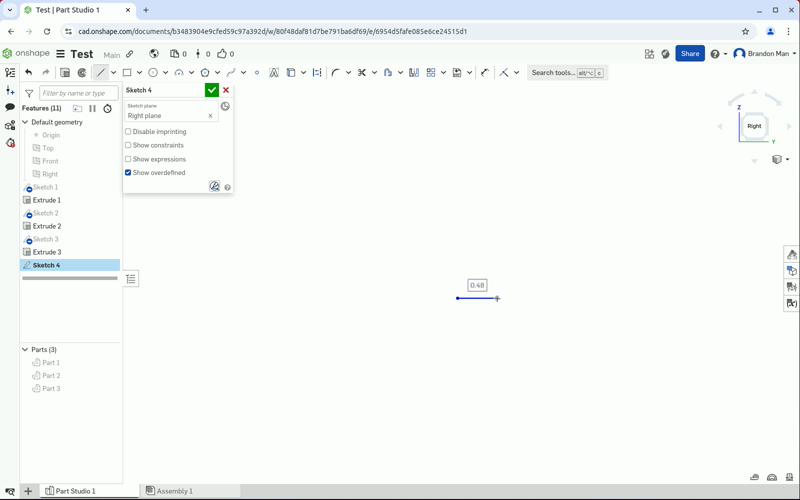
scroll(-6)
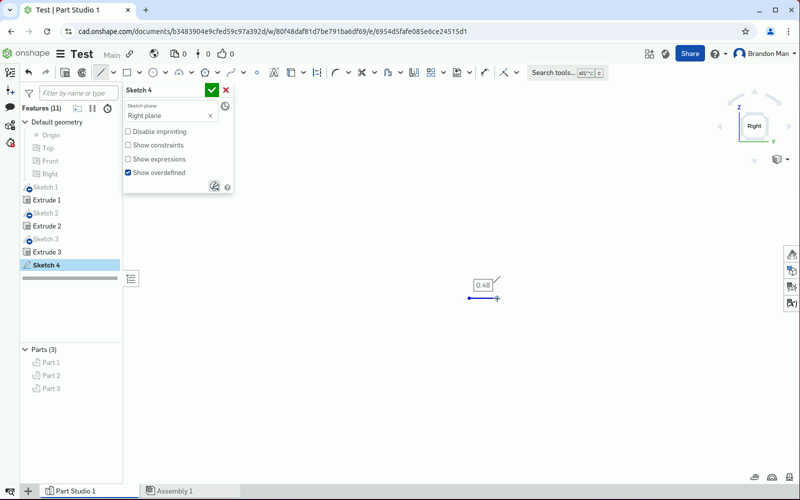
scroll(-6)
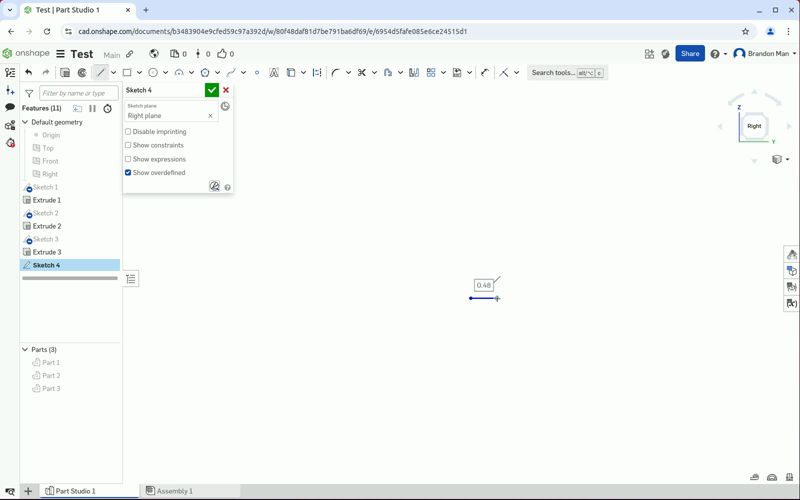
scroll(-6)
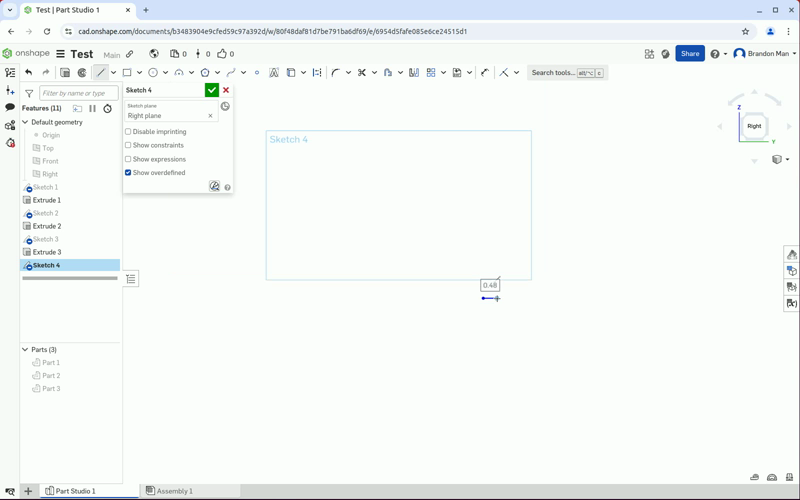
scroll(-6)
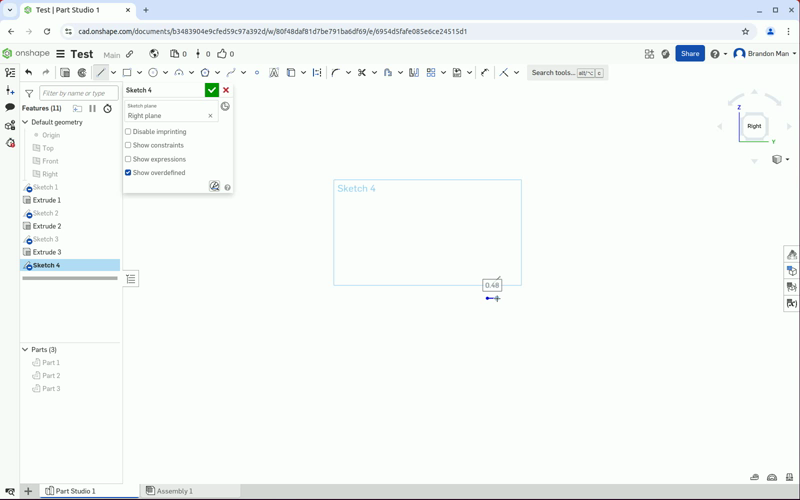
scroll(-6)
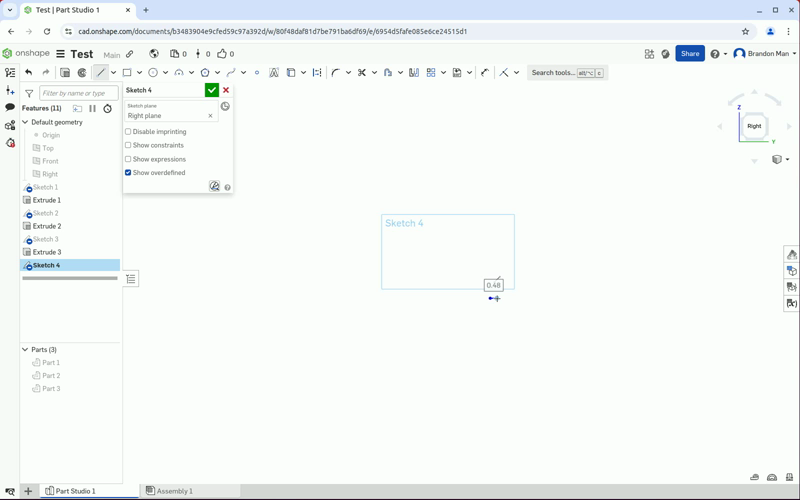
scroll(-6)
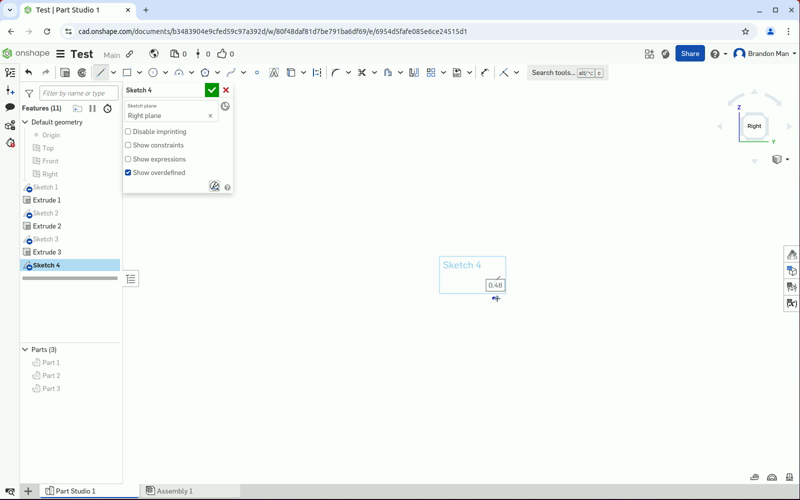
key_up(shift)
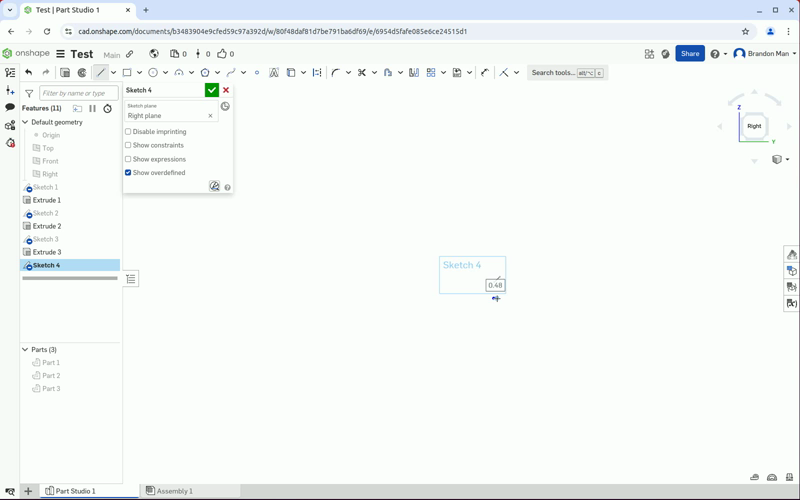
key_down(shift)
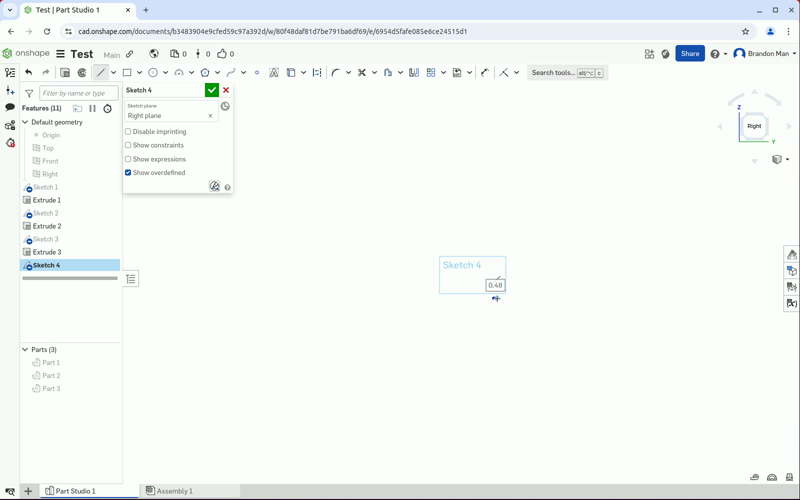
mouse_move(497, 236)
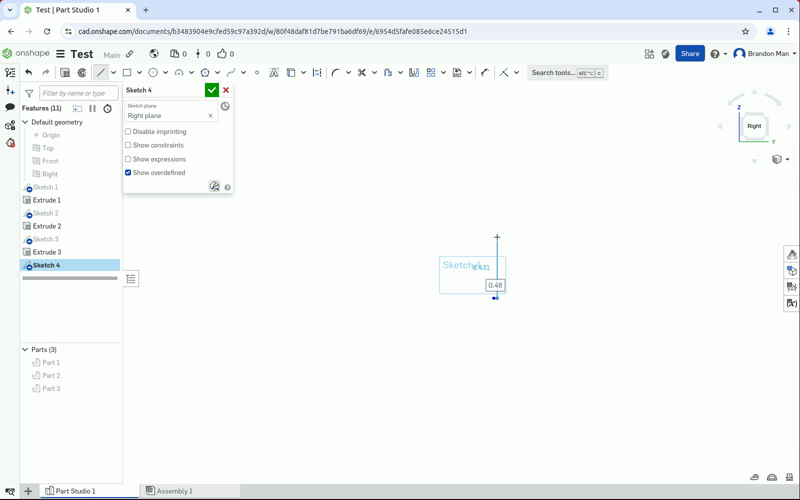
click(497, 236)
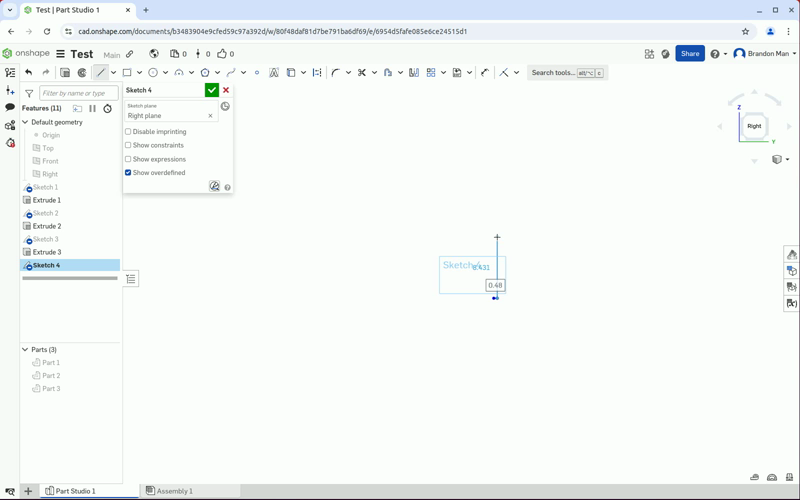
key_up(shift)
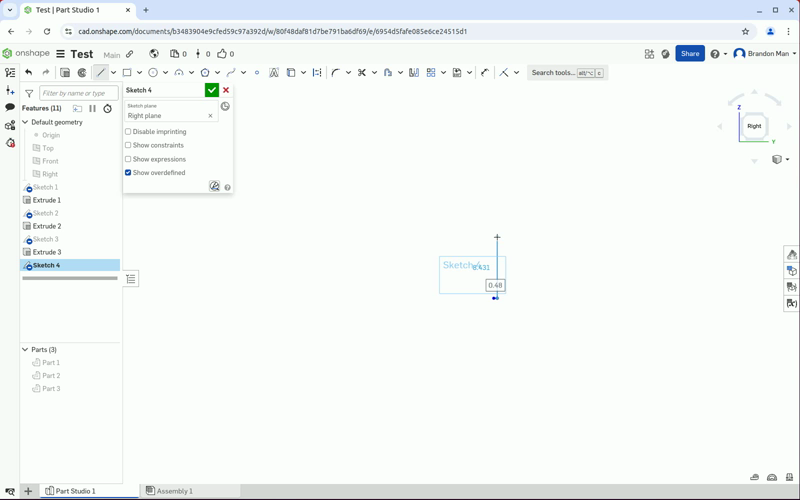
key_down(shift)
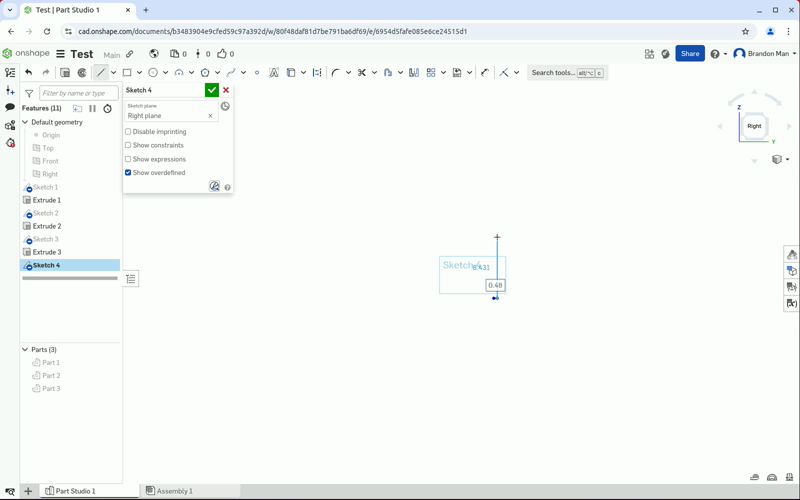
mouse_move(527, 236)
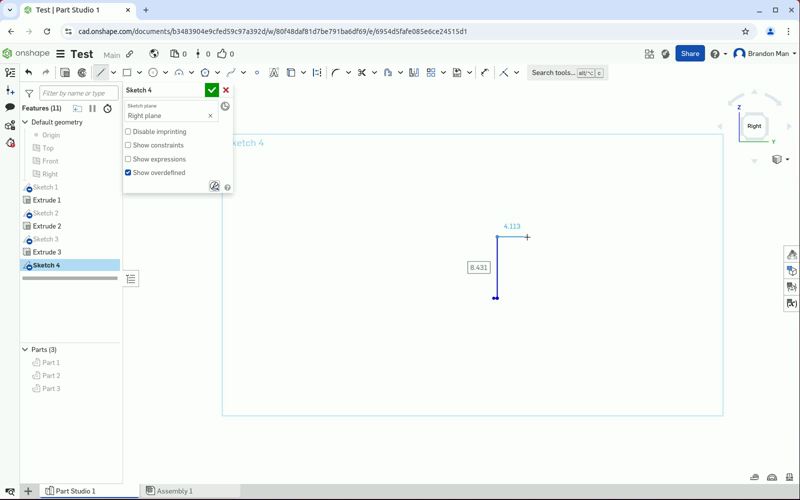
mouse_move(493, 236)
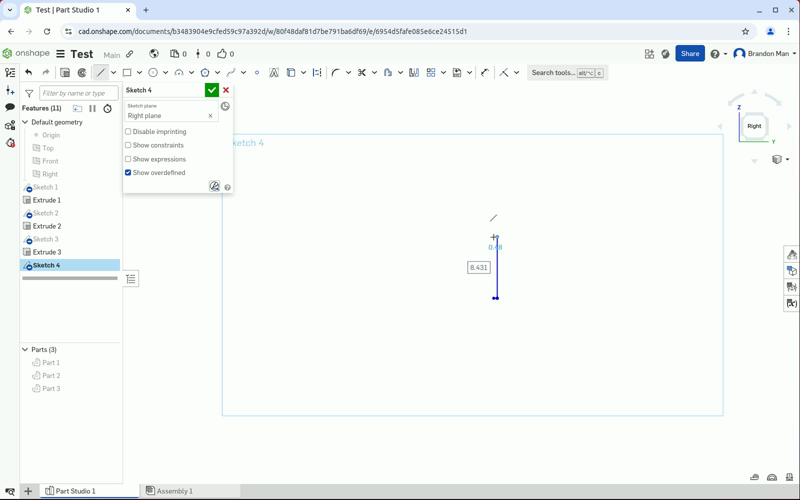
scroll(6)
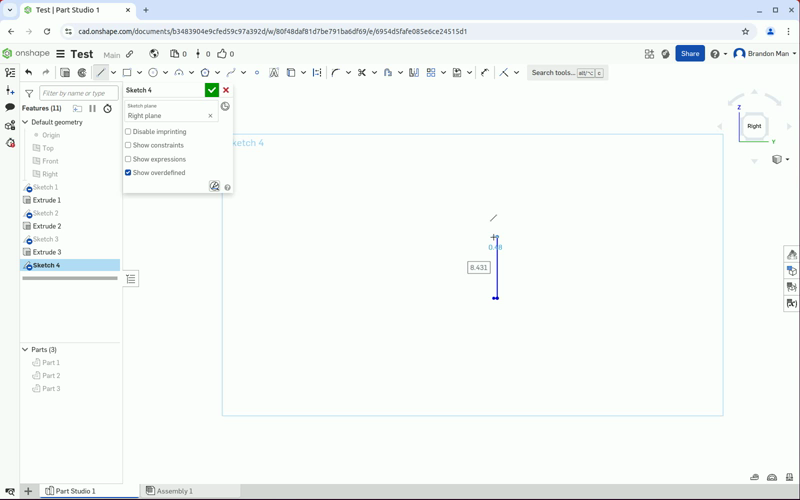
scroll(6)
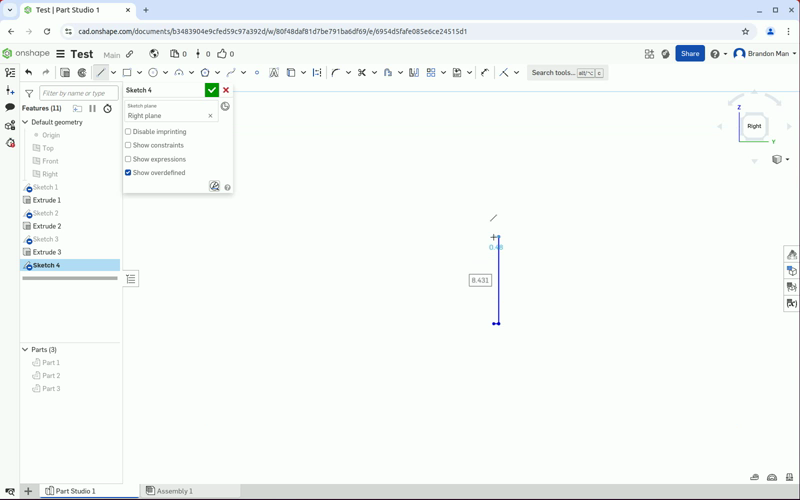
scroll(6)
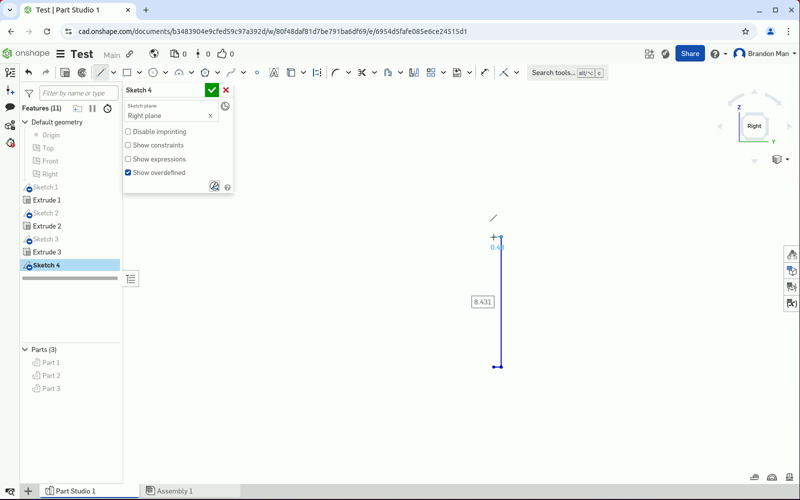
scroll(6)
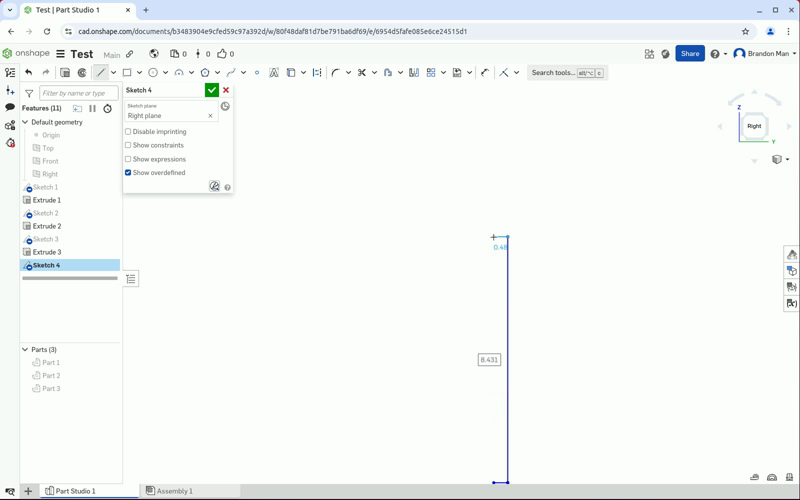
scroll(6)
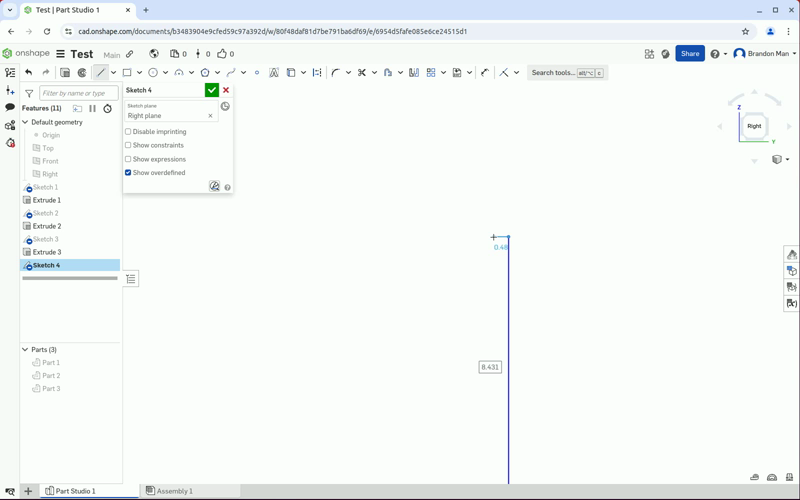
scroll(6)
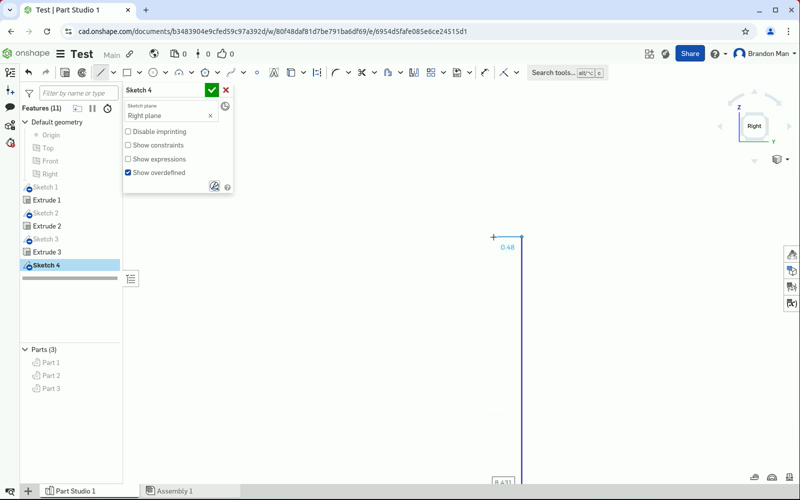
scroll(6)
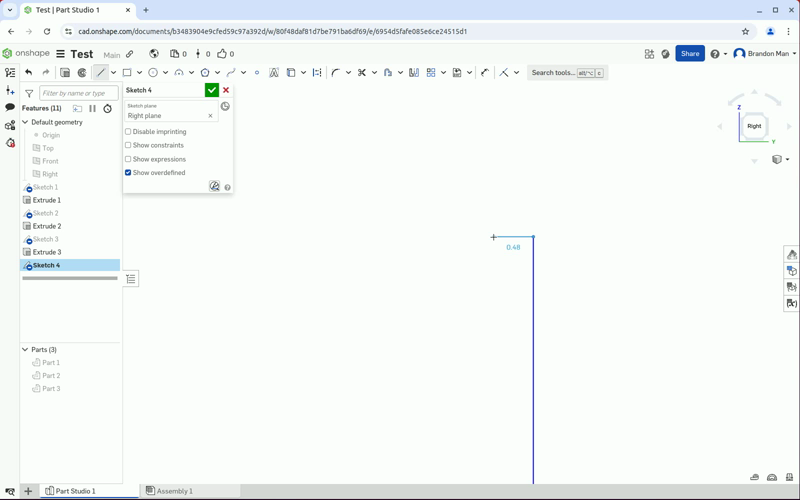
click(493, 236)
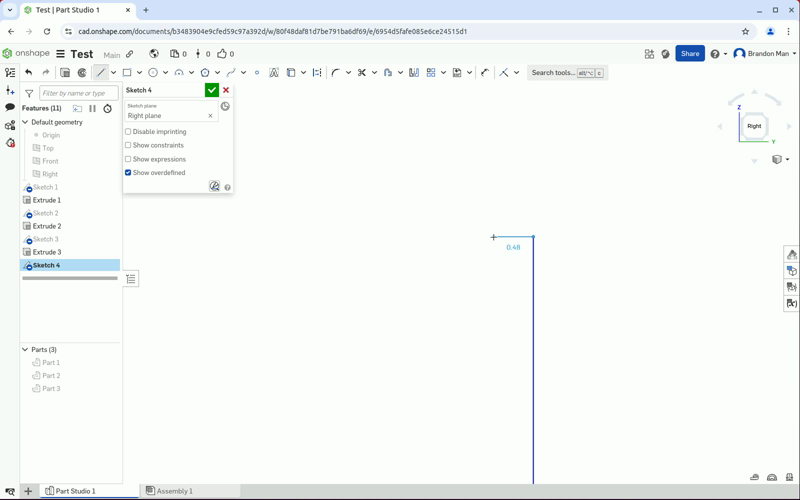
scroll(-6)
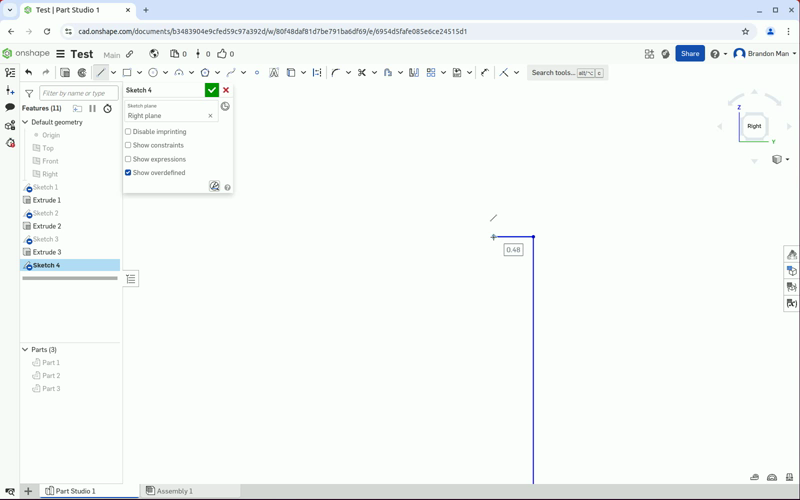
scroll(-6)
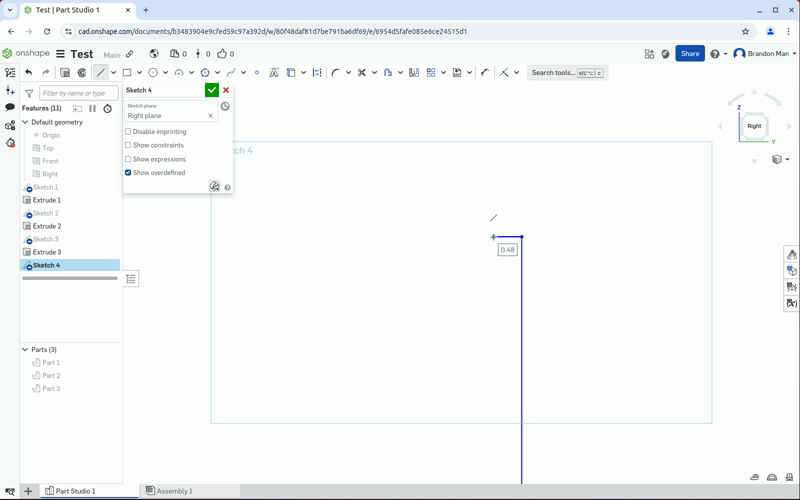
scroll(-6)
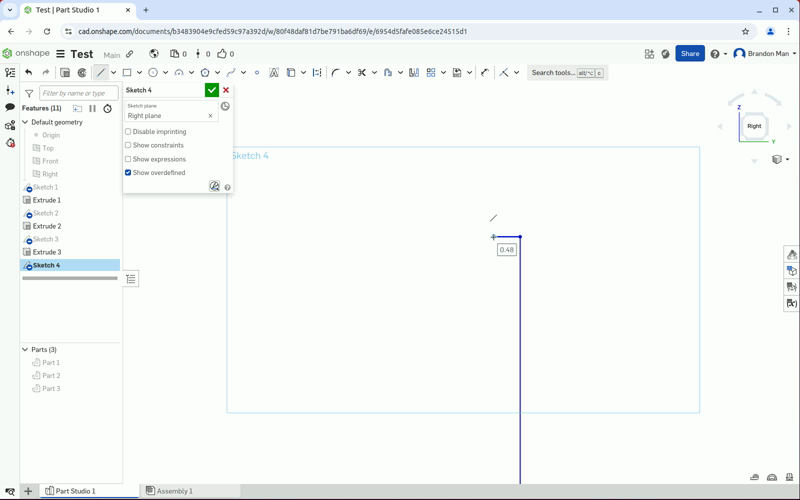
scroll(-6)
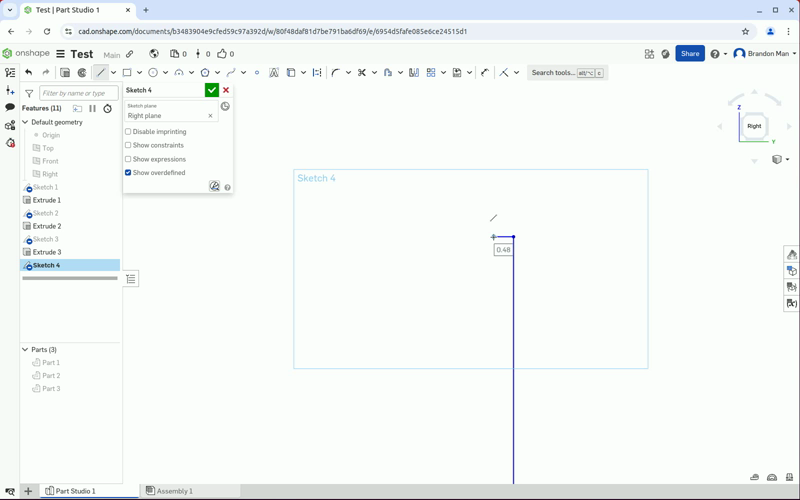
scroll(-6)
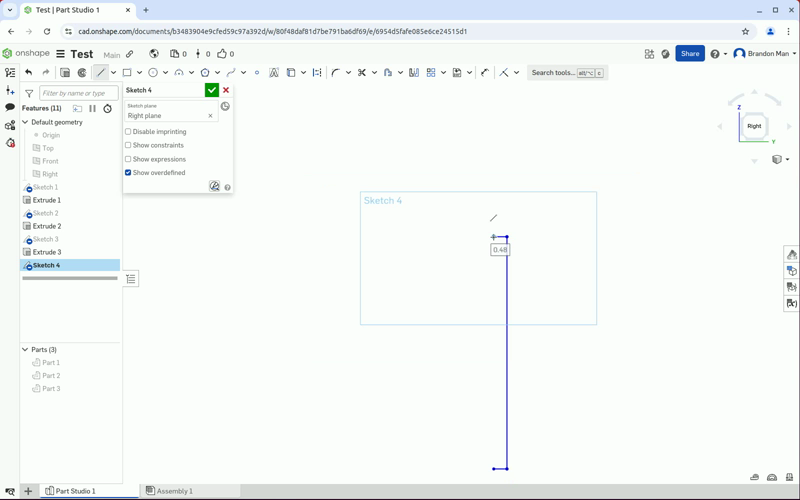
scroll(-6)
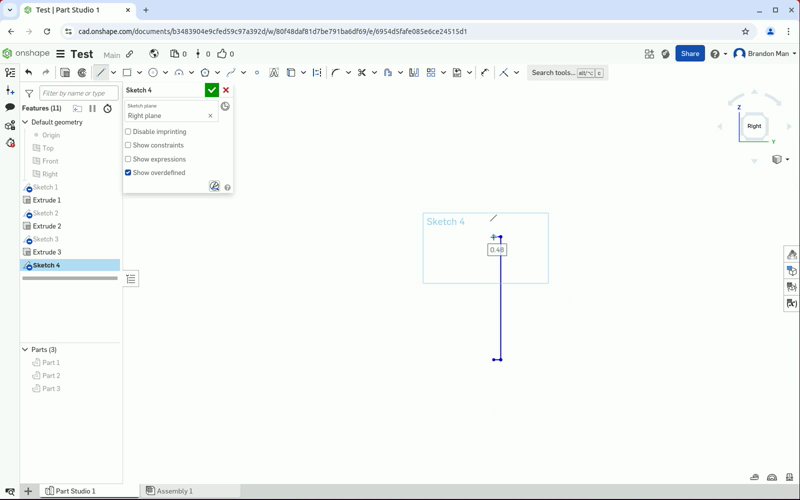
scroll(-6)
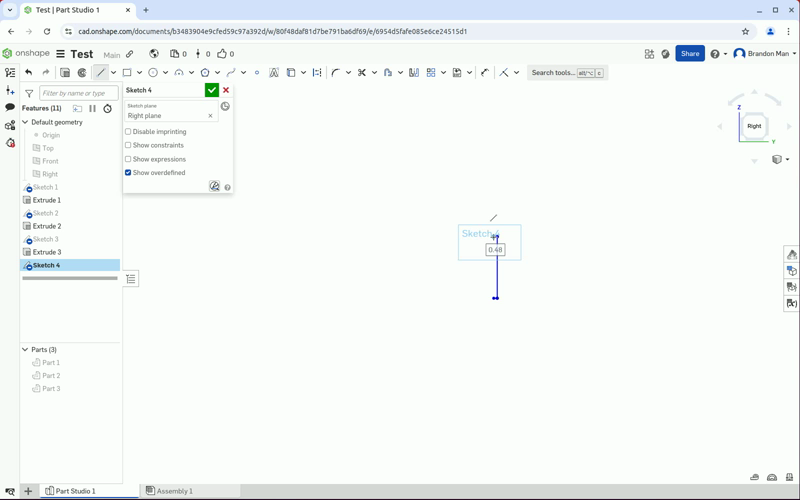
key_up(shift)
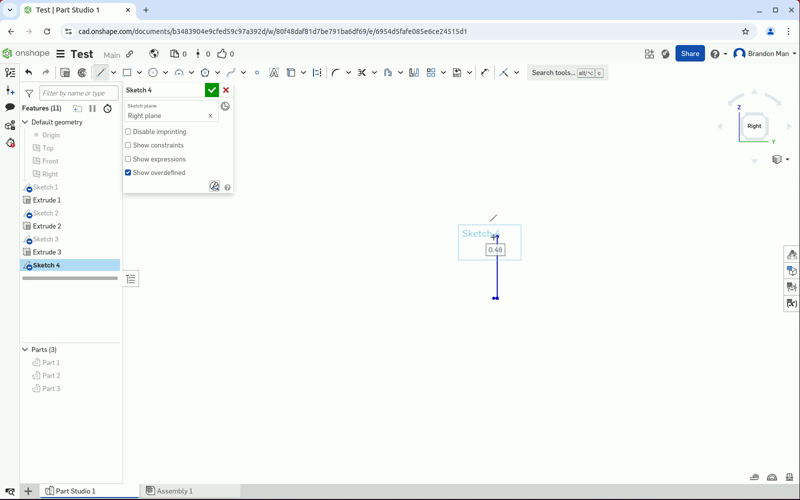
key_down(shift)
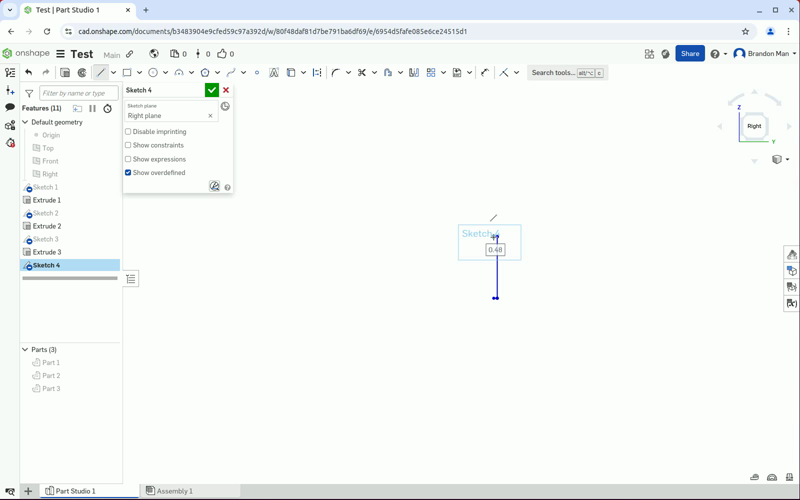
mouse_move(493, 298)
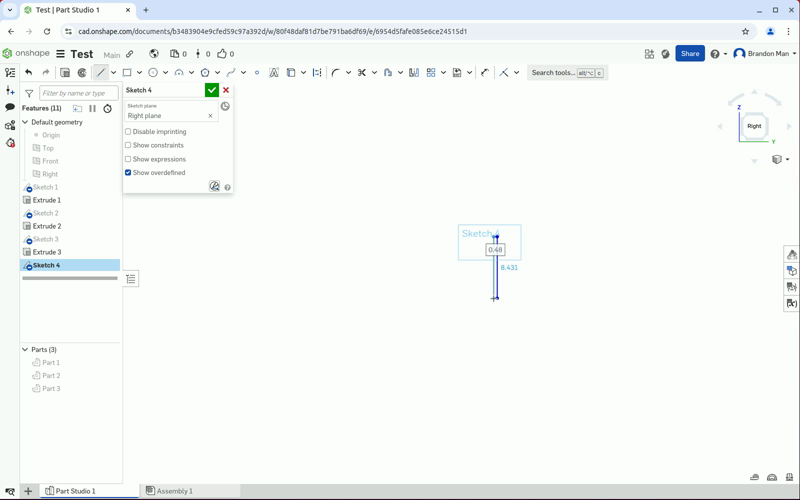
scroll(6)
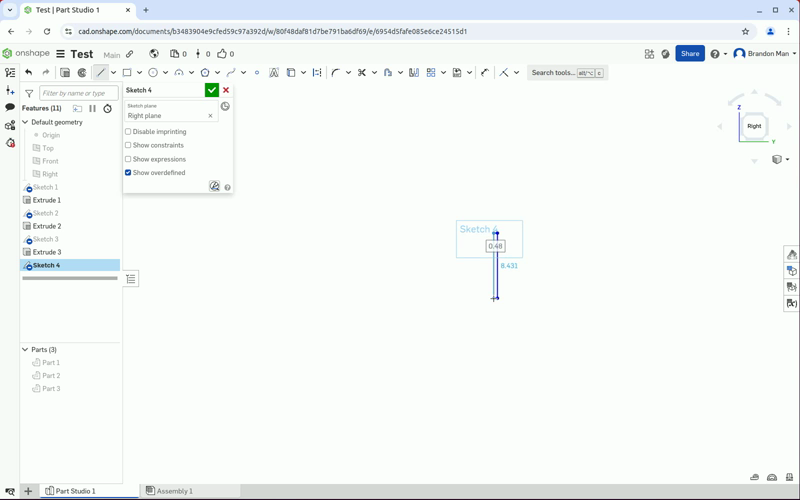
scroll(6)
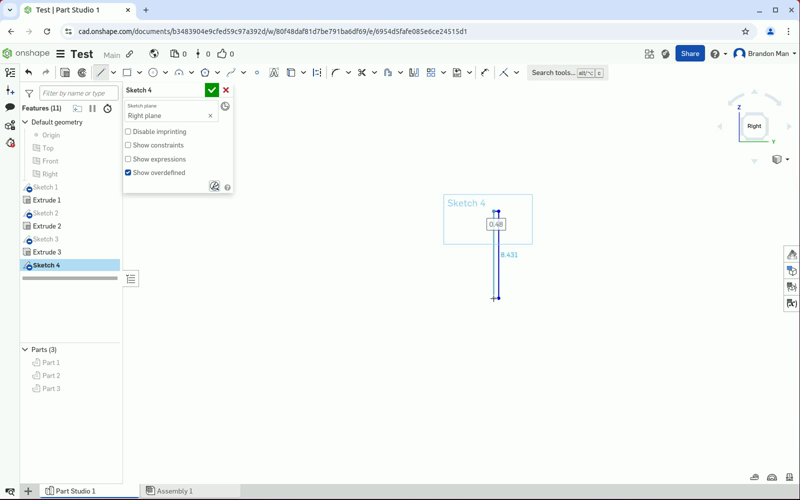
scroll(6)
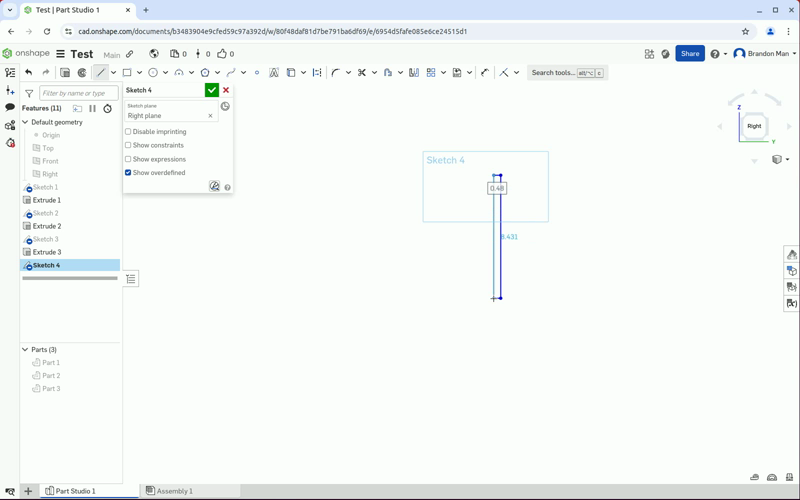
scroll(6)
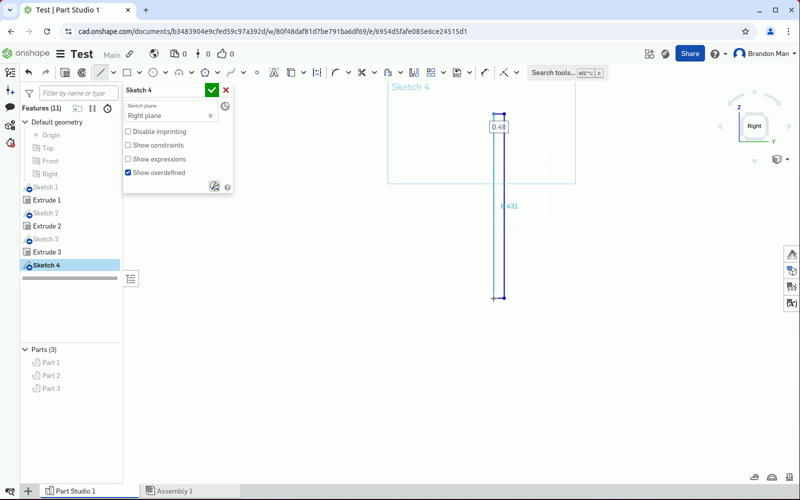
scroll(6)
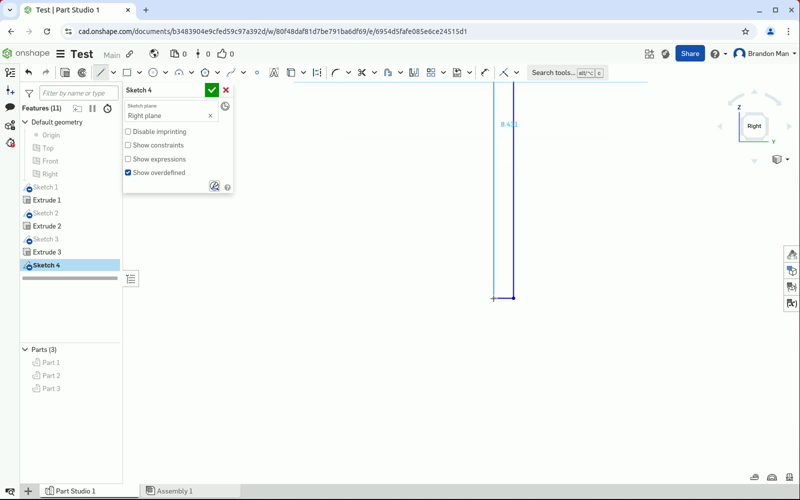
scroll(6)
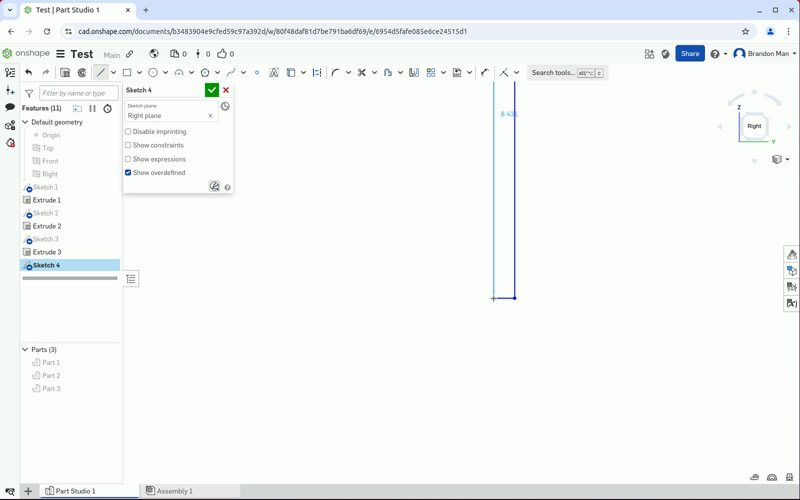
scroll(6)
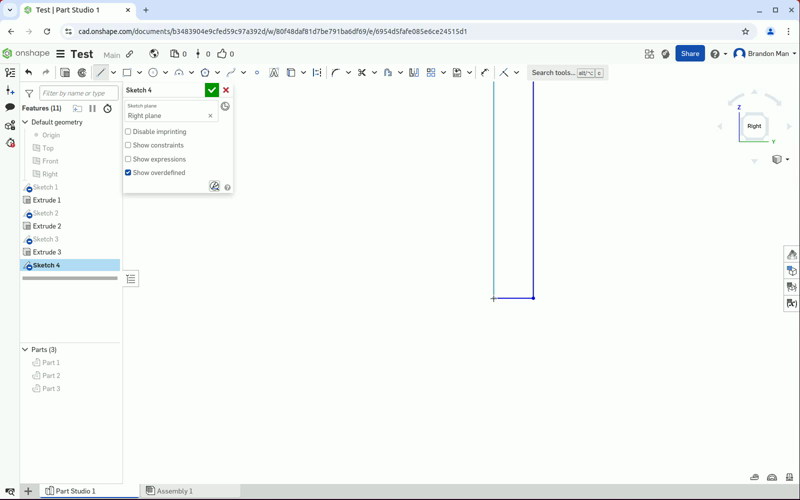
key_up(shift)
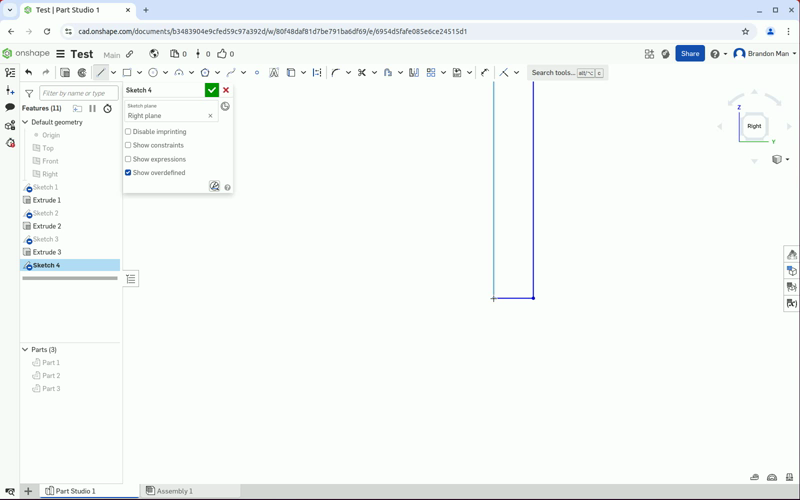
click(493, 298)
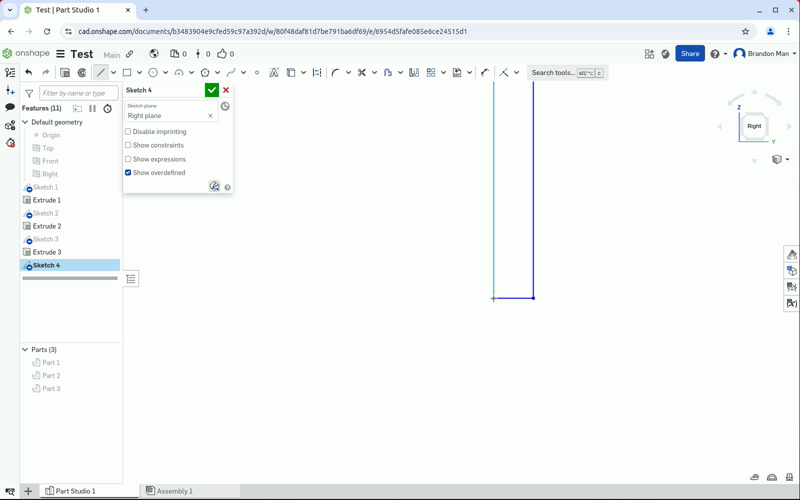
scroll(-6)
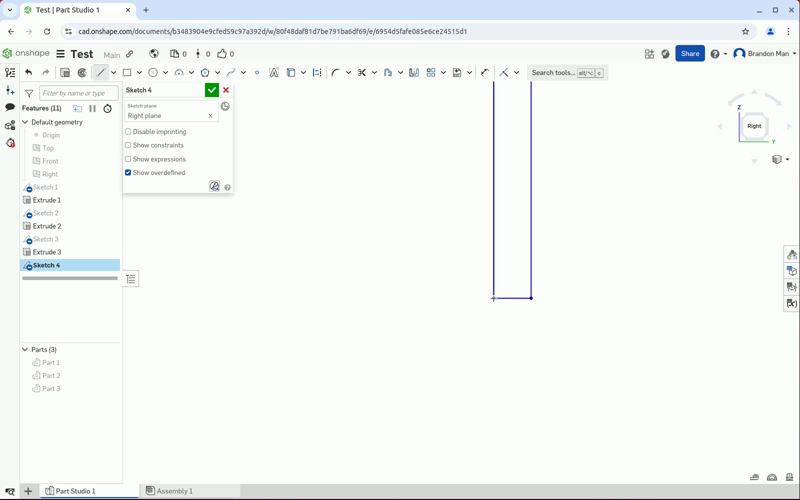
scroll(-6)
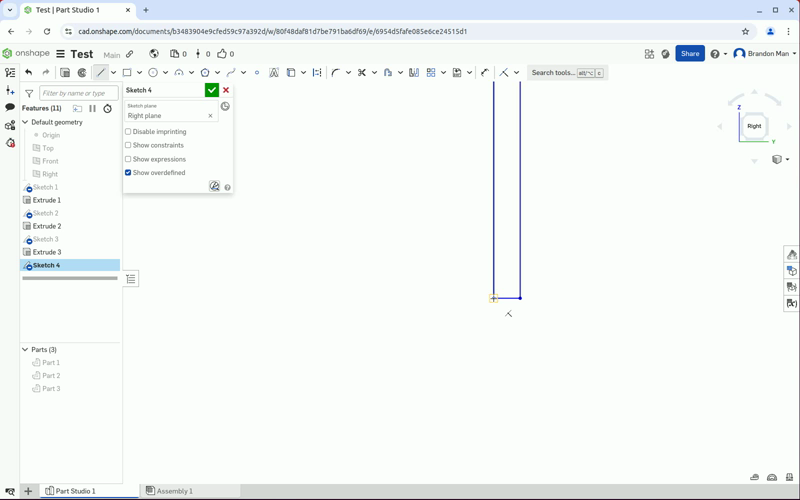
scroll(-6)
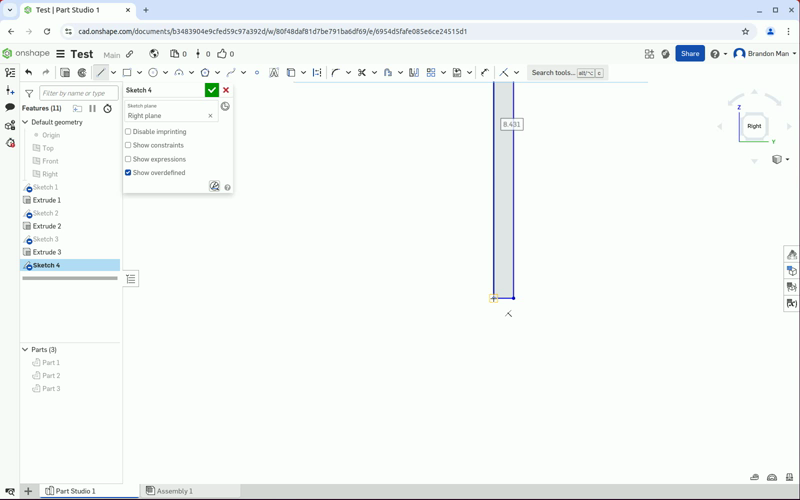
scroll(-6)
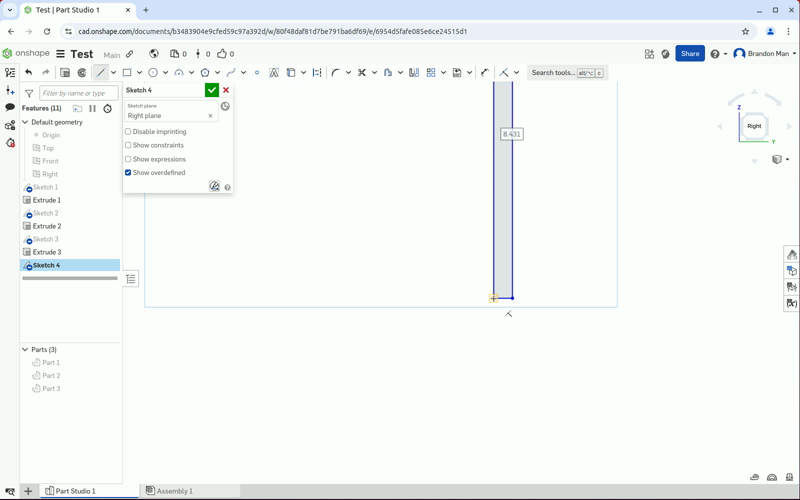
scroll(-6)
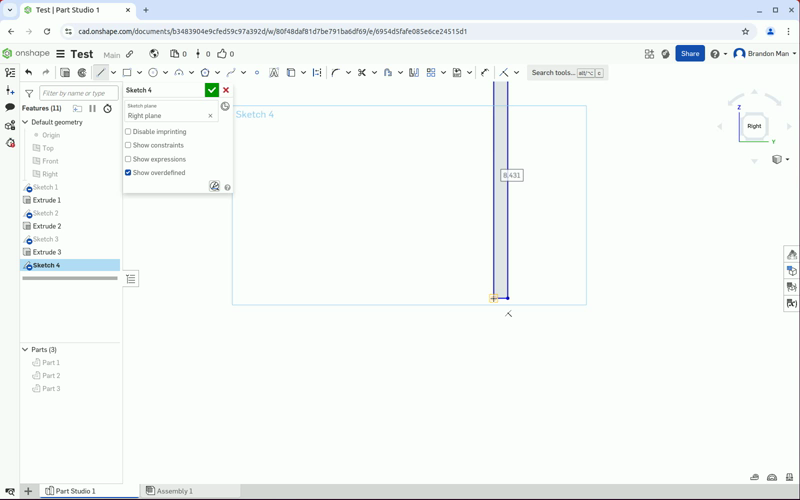
scroll(-6)
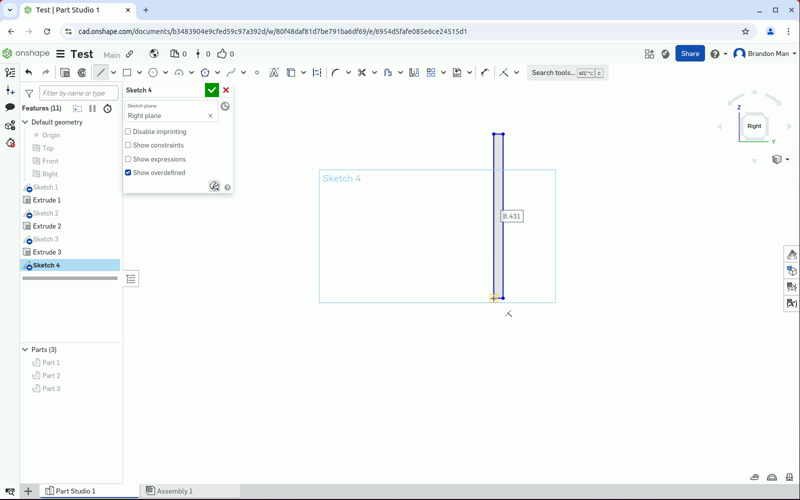
scroll(-6)
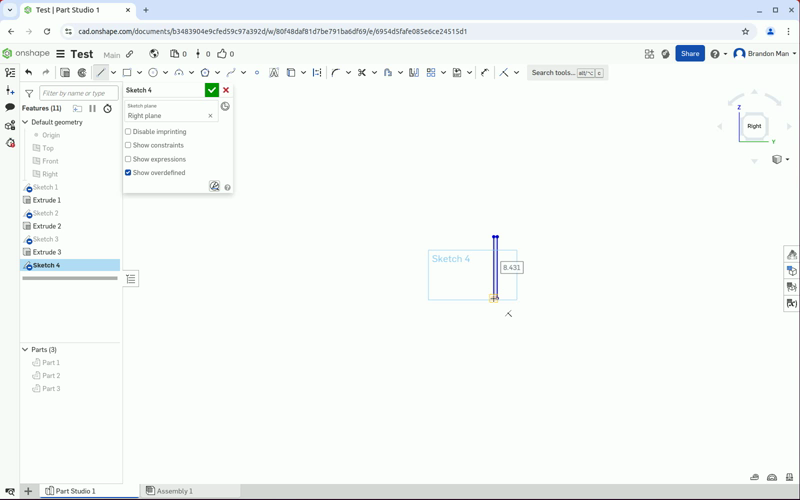
key(esc)
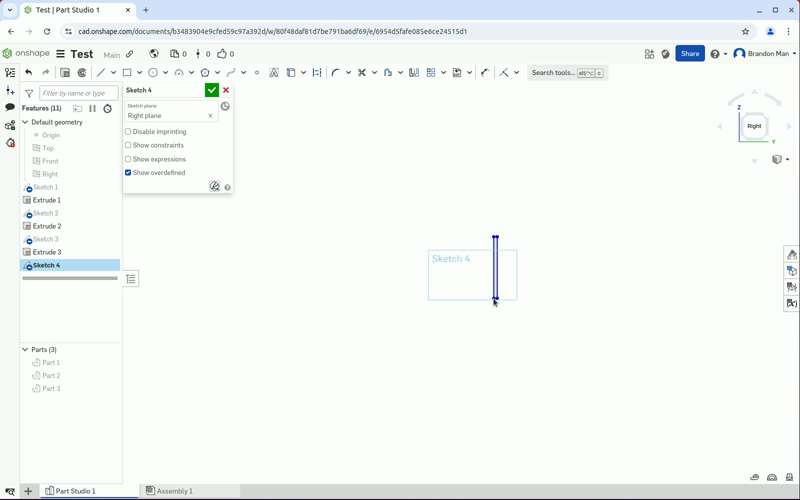
mouse_move(494, 289)
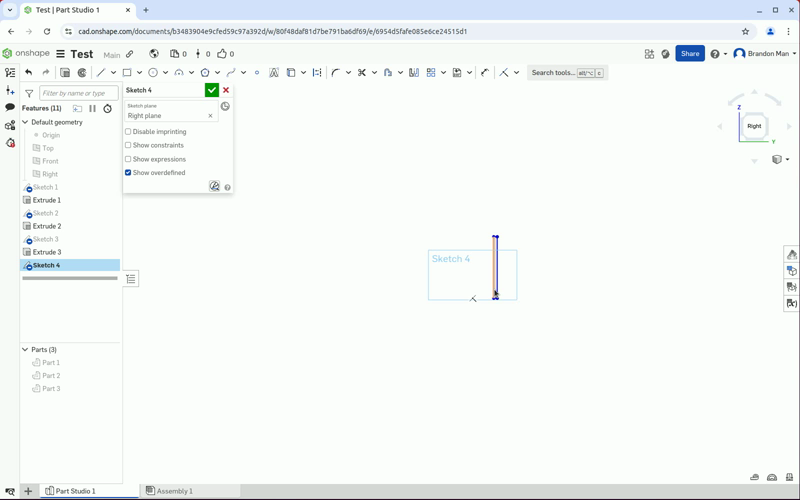
scroll(6)
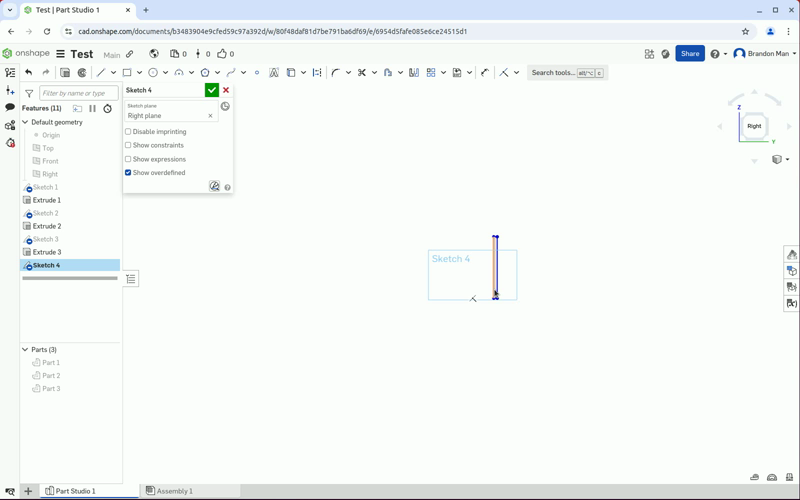
scroll(6)
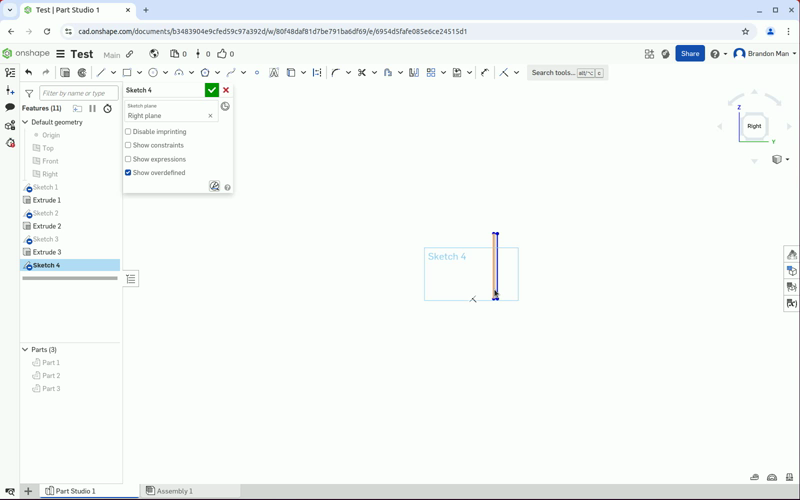
scroll(6)
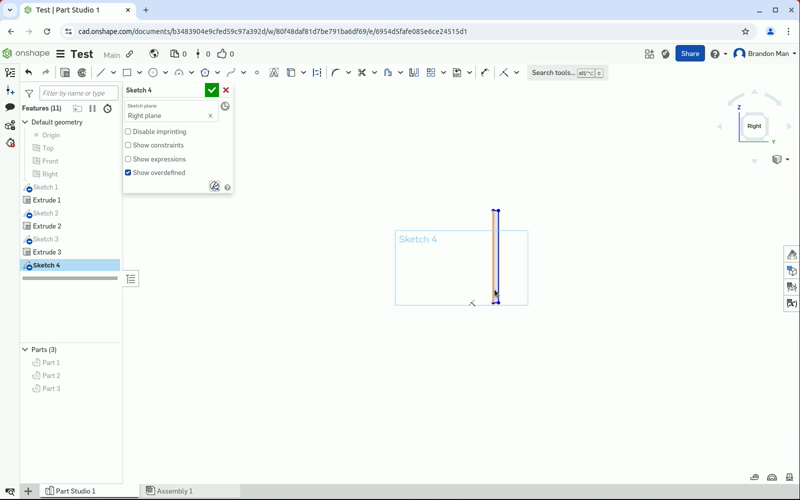
scroll(6)
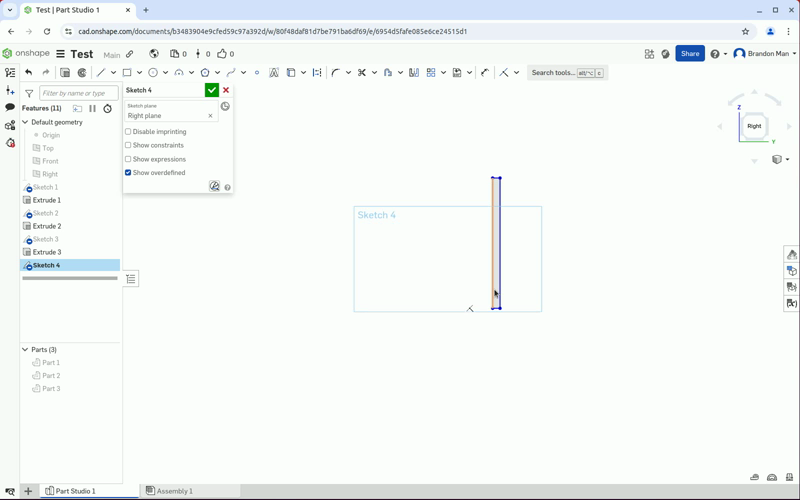
scroll(6)
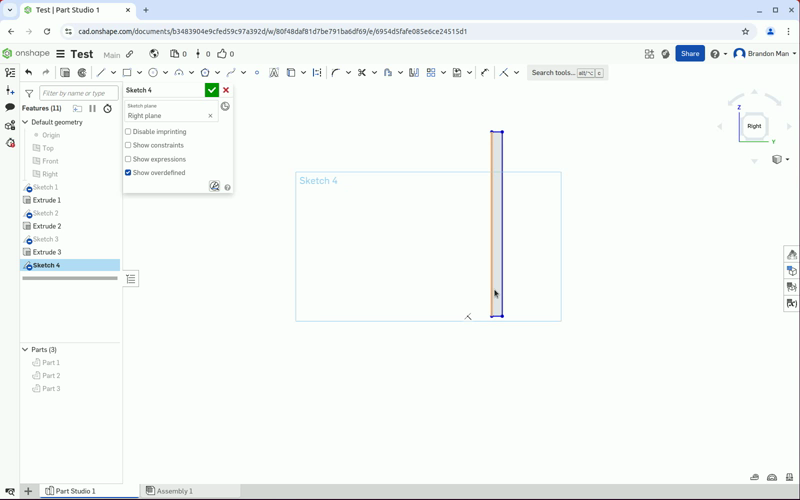
scroll(6)
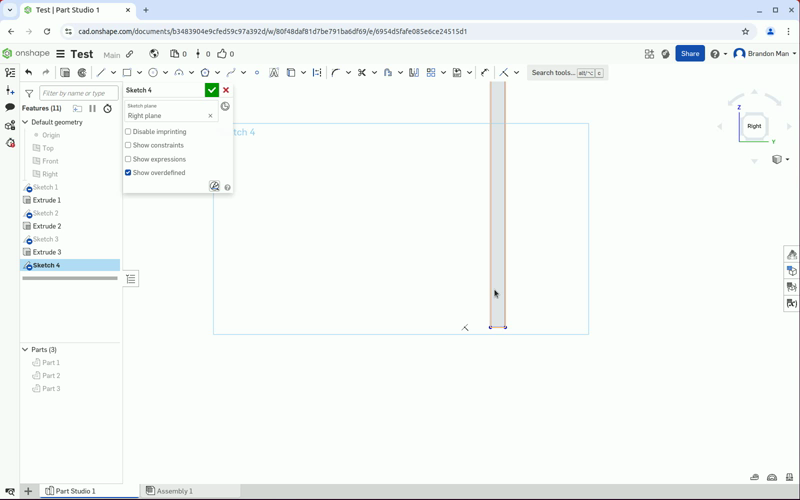
scroll(6)
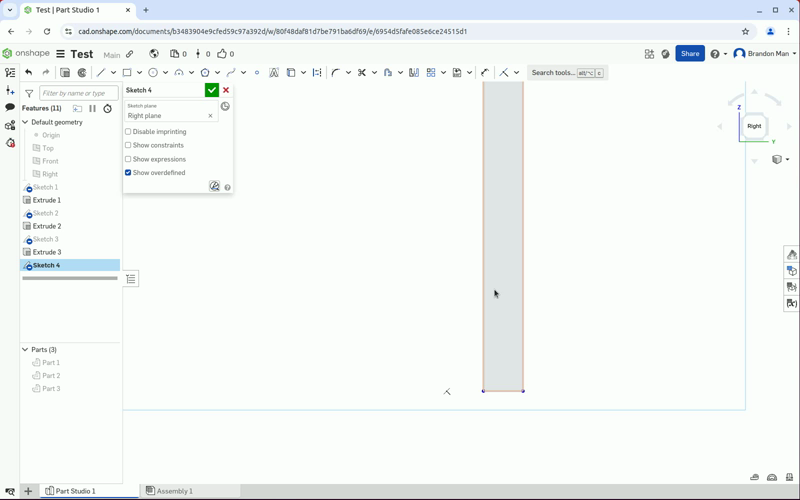
click(494, 289)
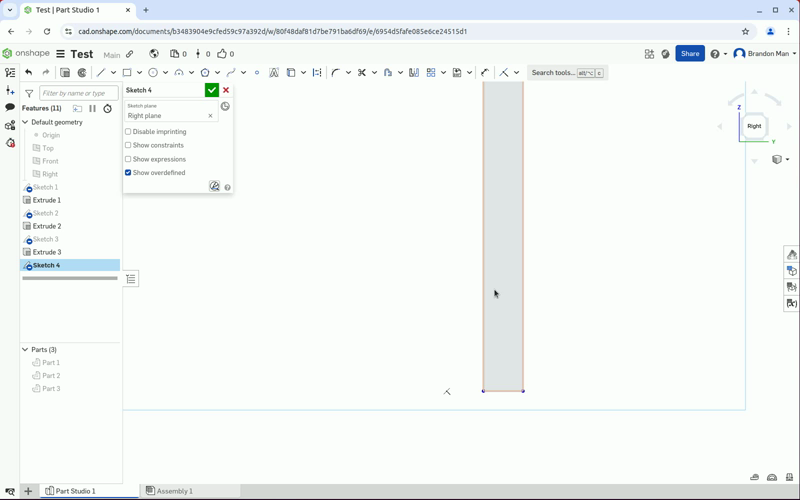
scroll(-6)
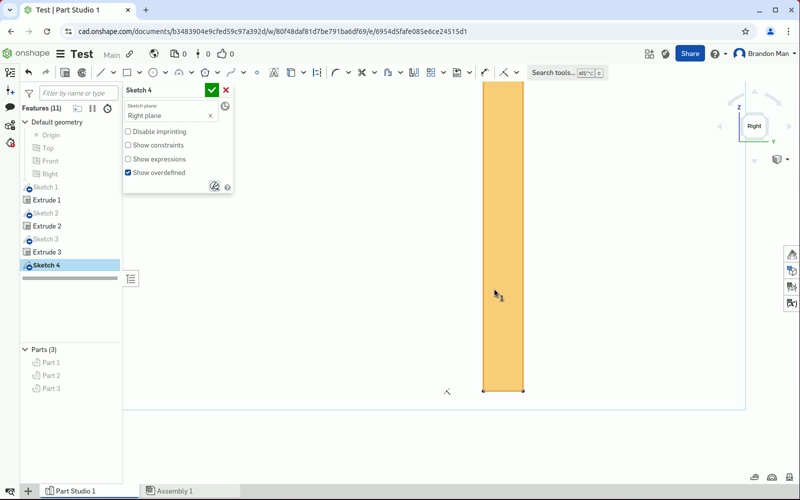
scroll(-6)
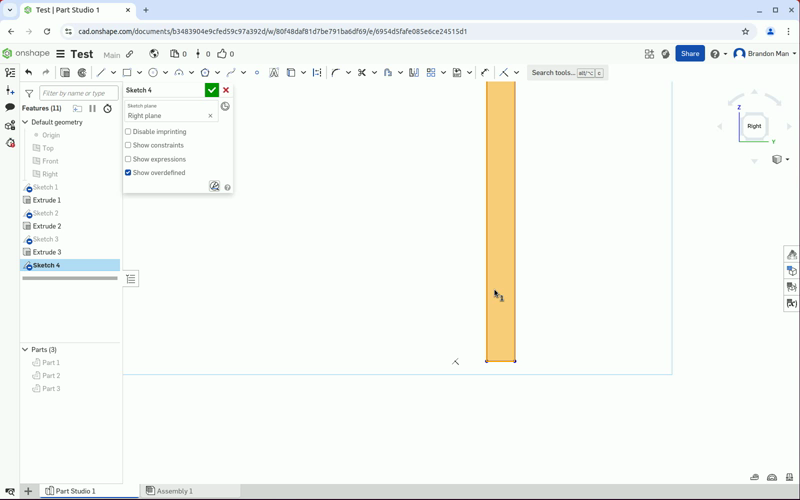
scroll(-6)
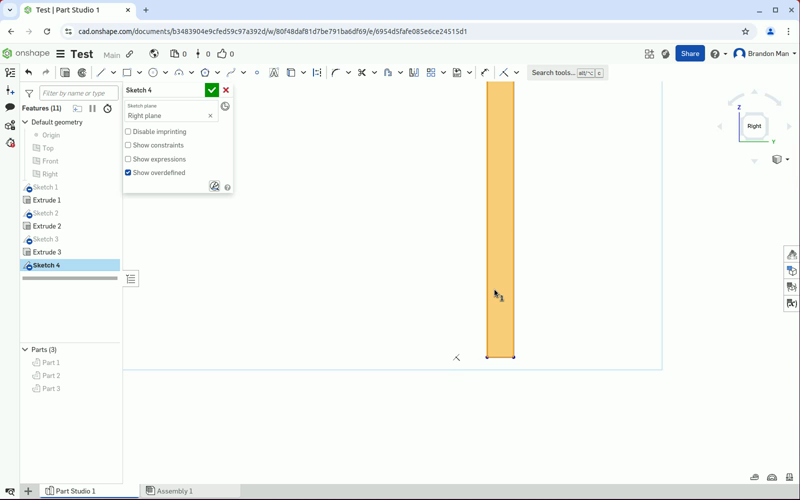
scroll(-6)
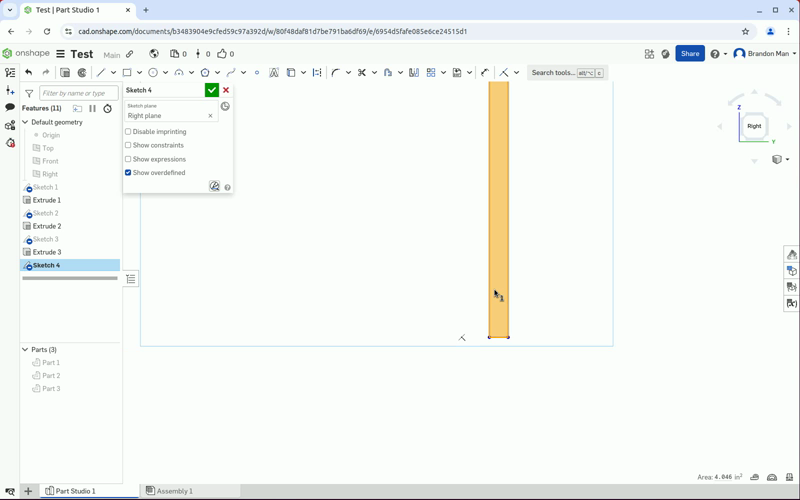
scroll(-6)
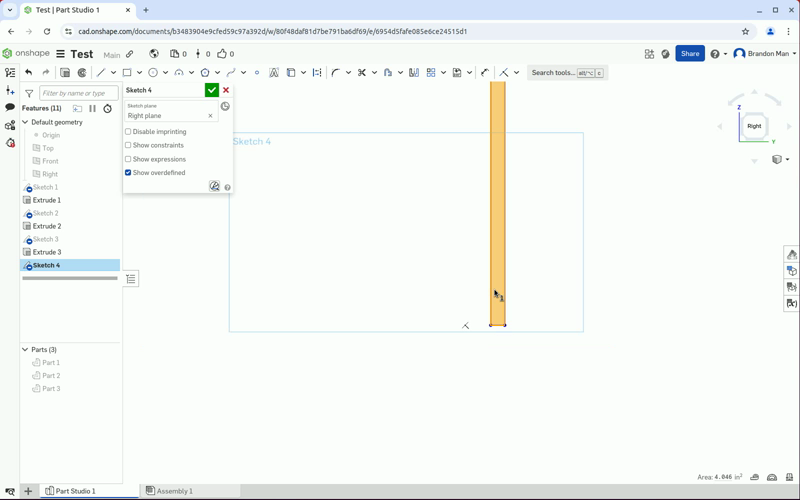
scroll(-6)
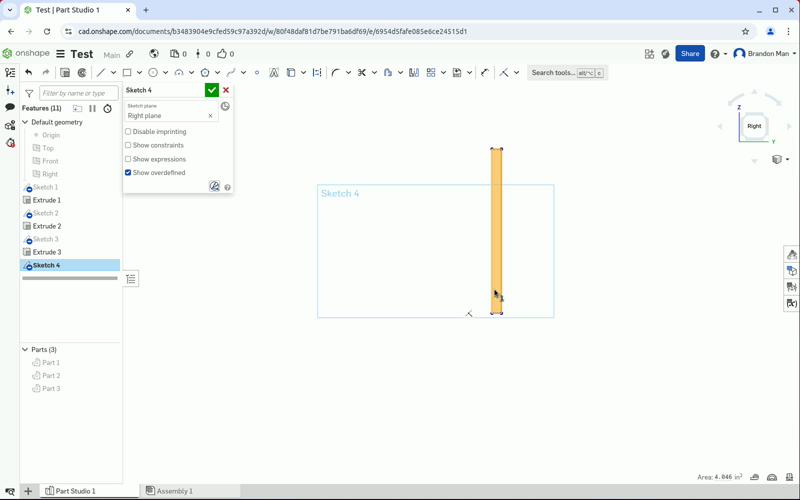
scroll(-6)
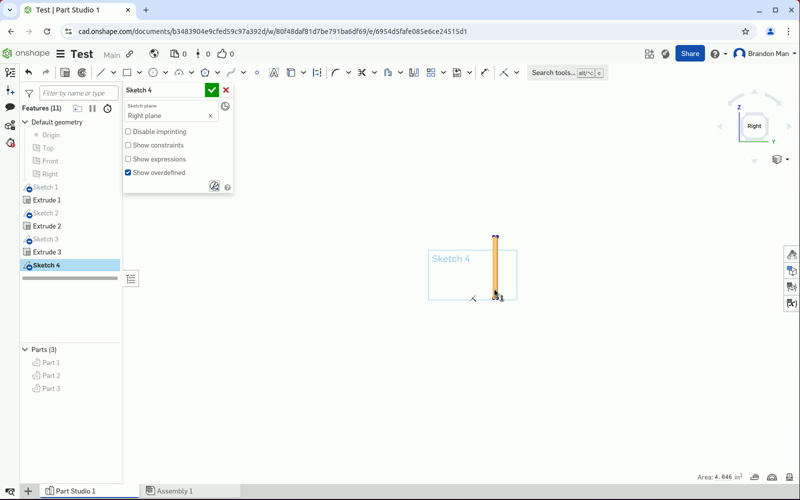
mouse_move(73, 352)
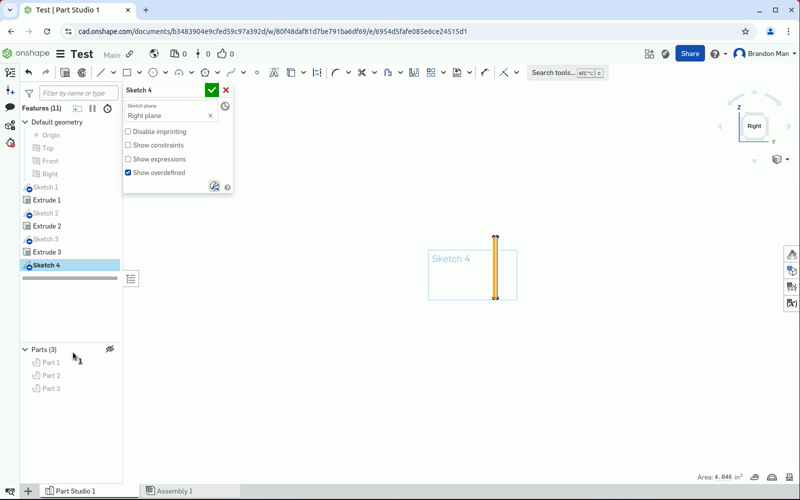
key(shift+y)
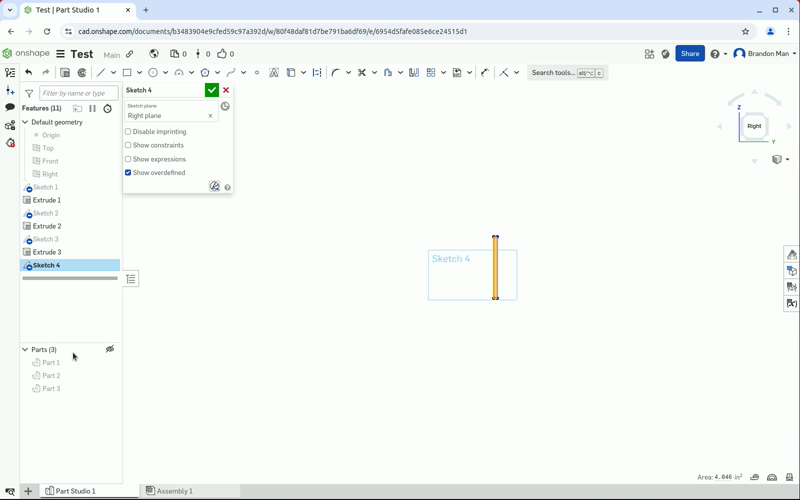
key(shift+e)
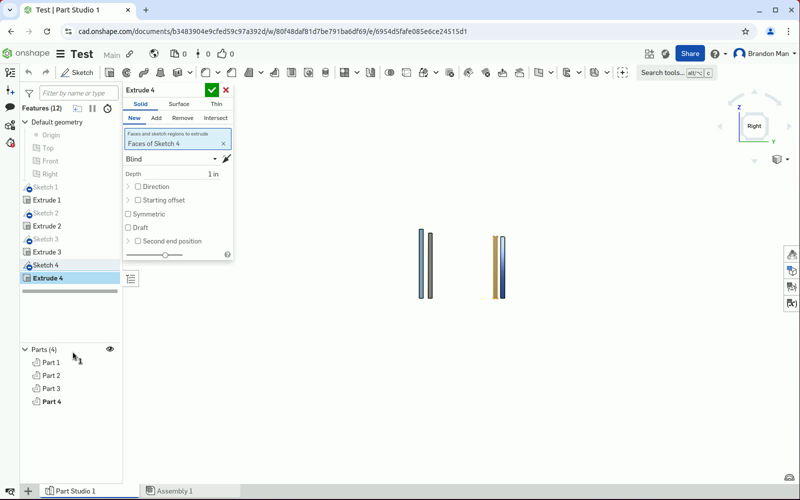
mouse_move(143, 106)
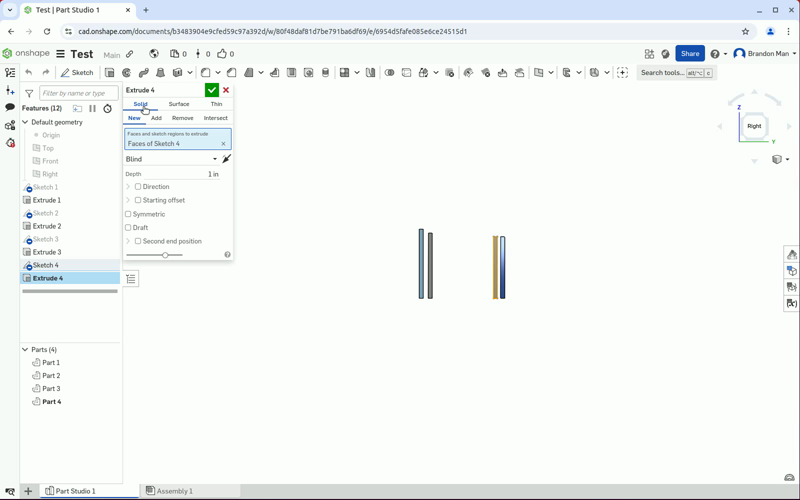
click(143, 106)
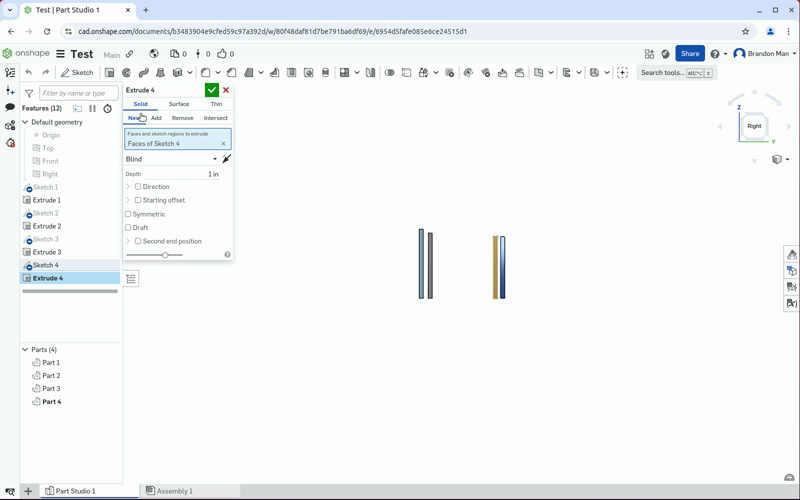
mouse_move(137, 120)
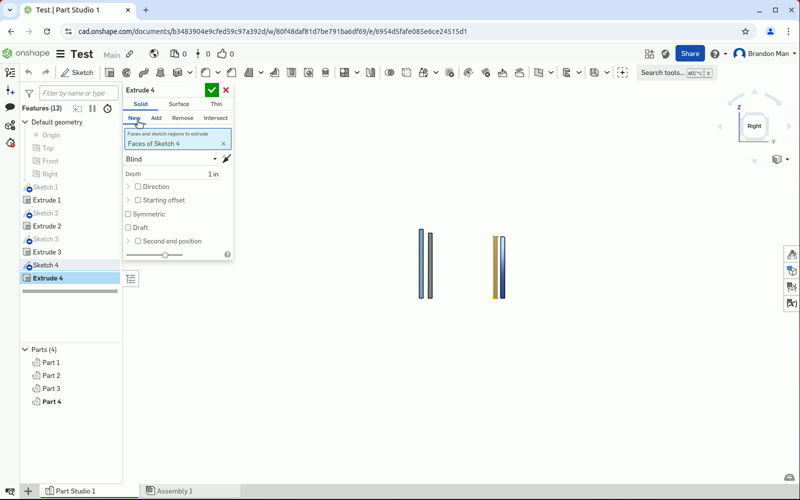
click(137, 120)
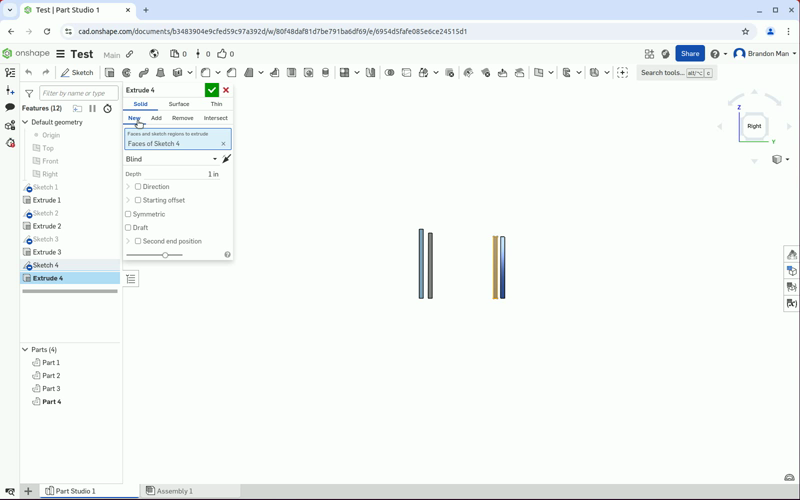
key(tab, 4)
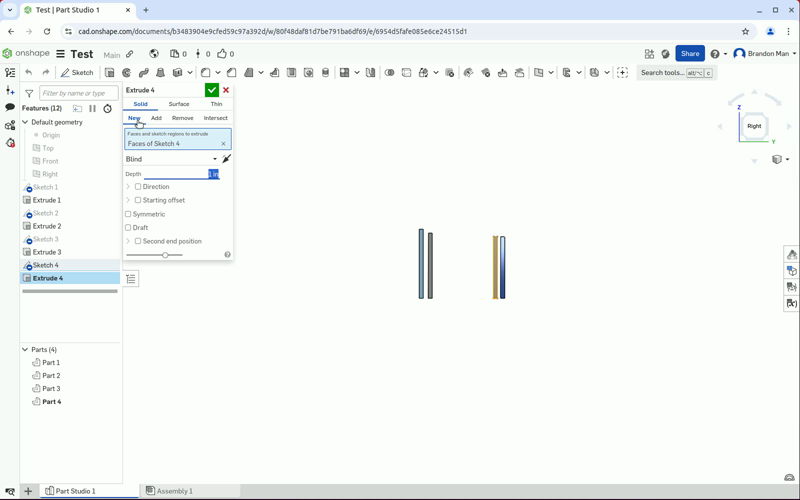
text(40.44)
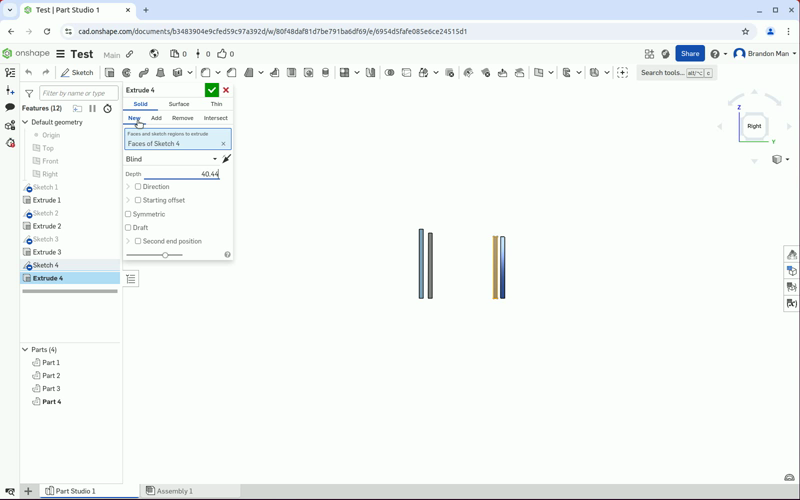
key(tab, 3)
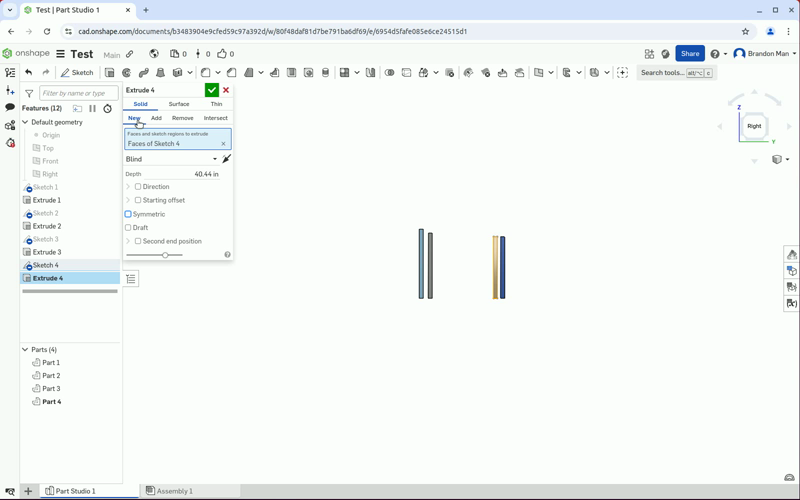
key(space)
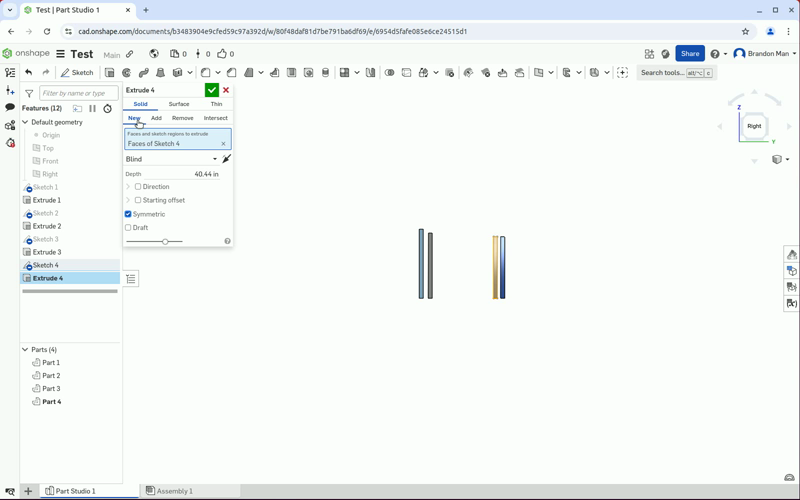
key(enter)
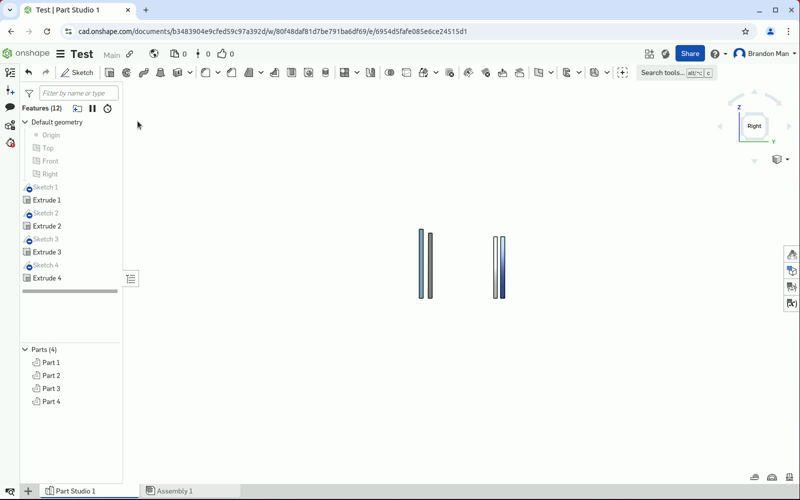
key(shift+h)
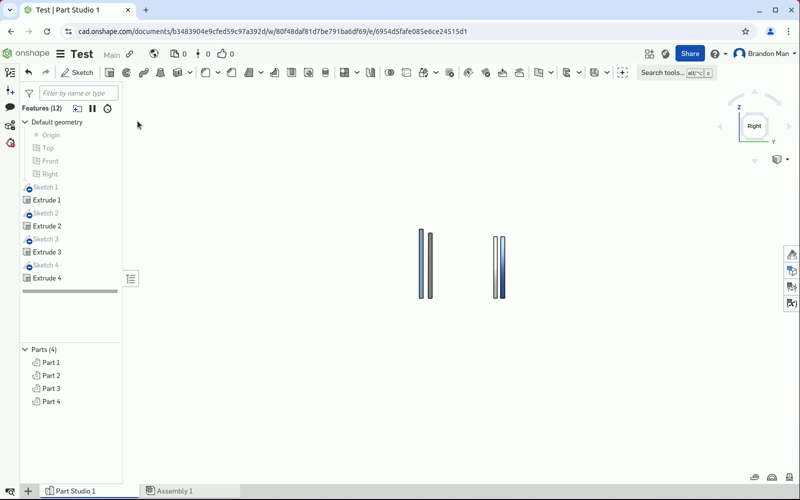
key(shift+h)
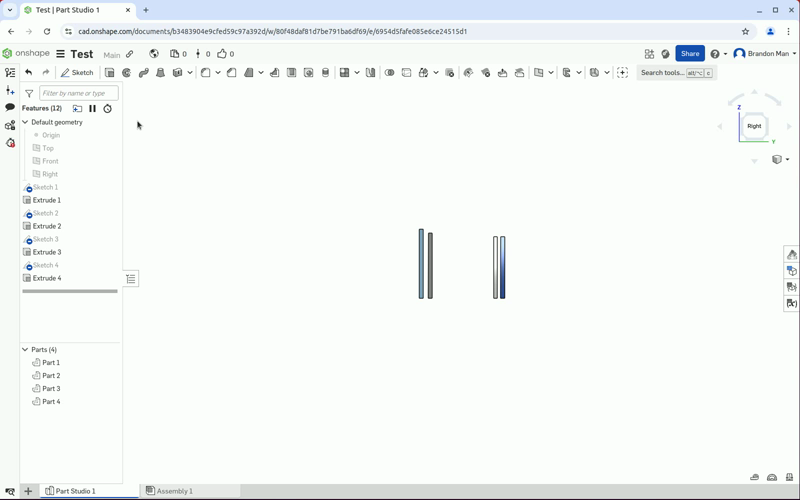
mouse_move(73, 189)
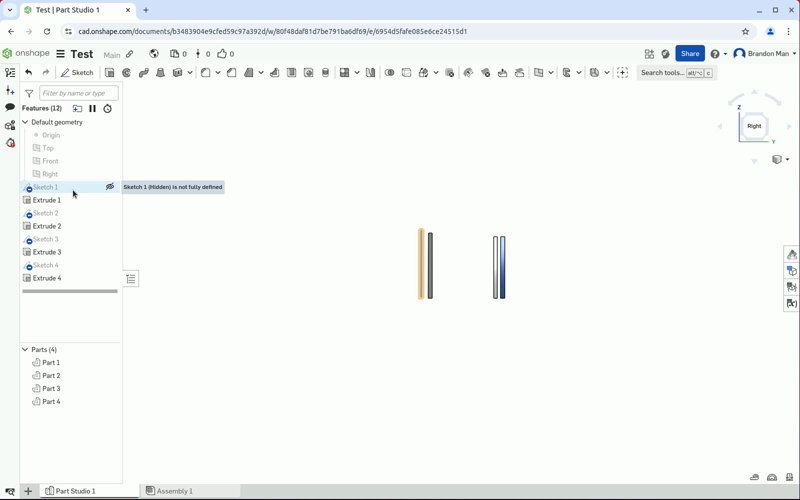
click(73, 189)
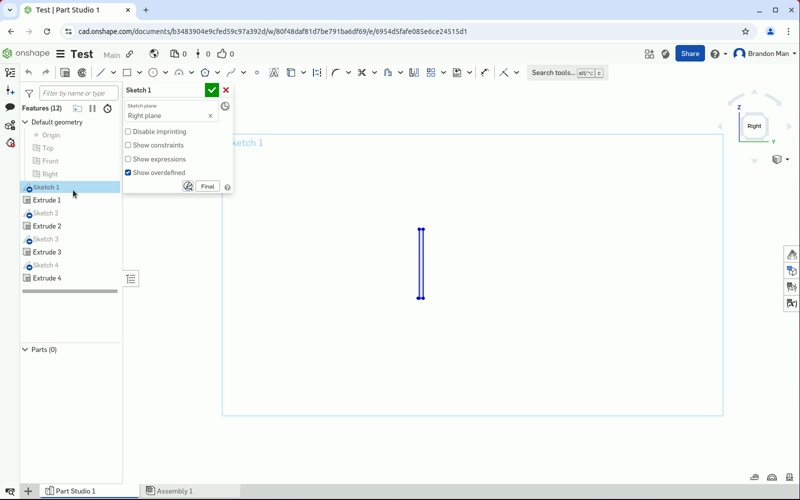
mouse_move(229, 92)
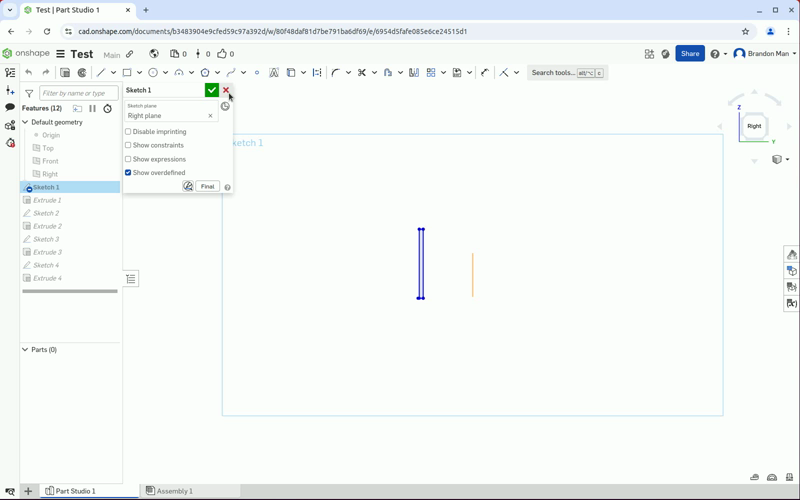
click(229, 92)
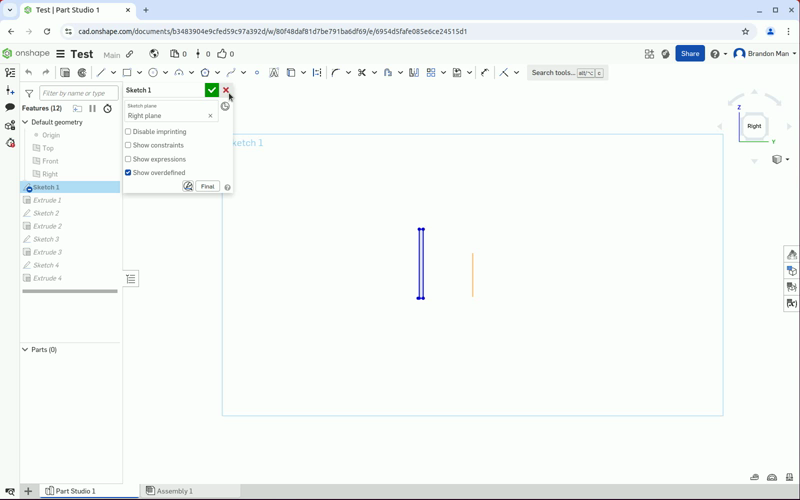
key(shift+s)
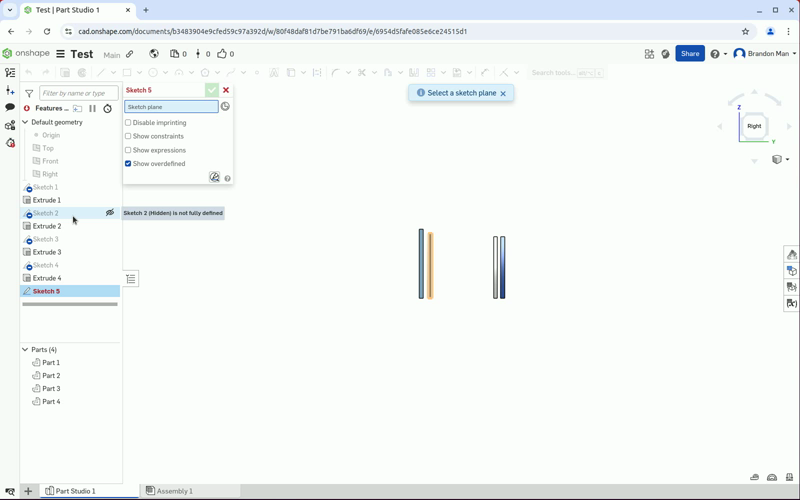
scroll(3)
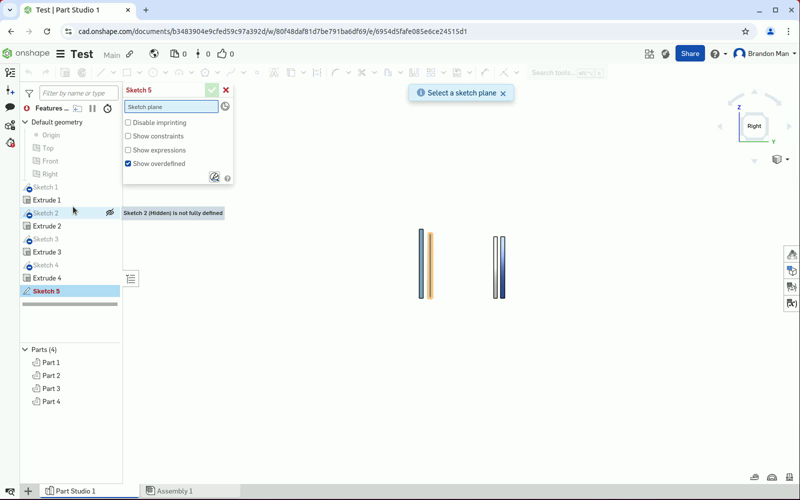
mouse_move(73, 176)
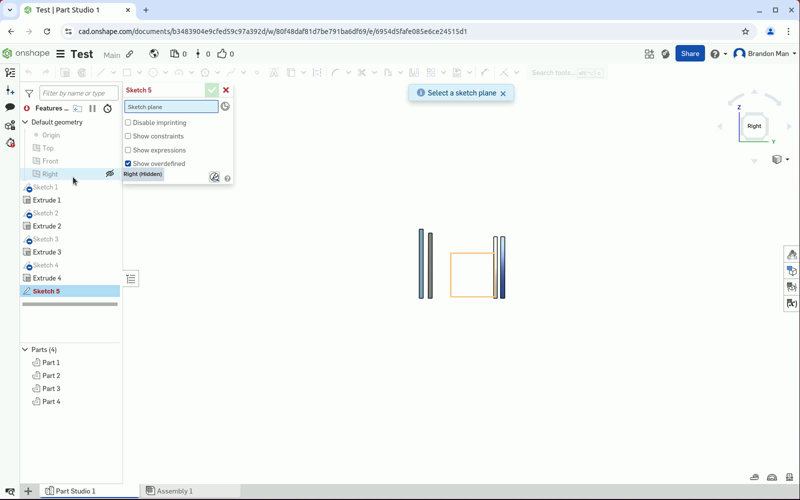
click(73, 176)
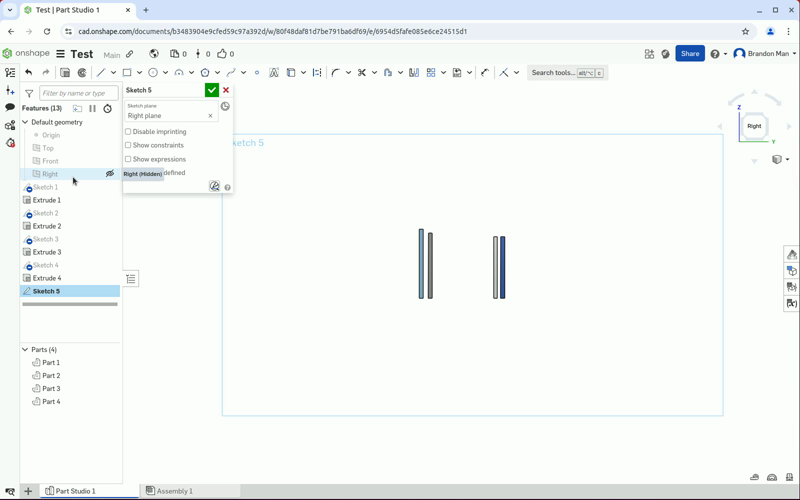
mouse_move(73, 352)
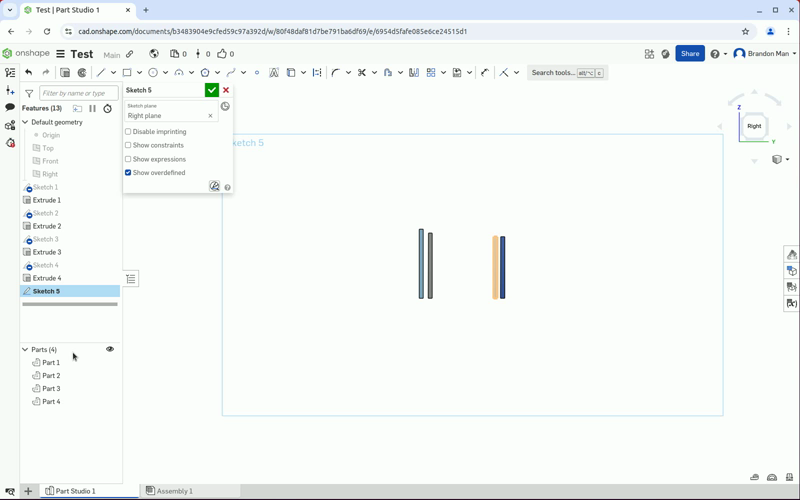
key(y)
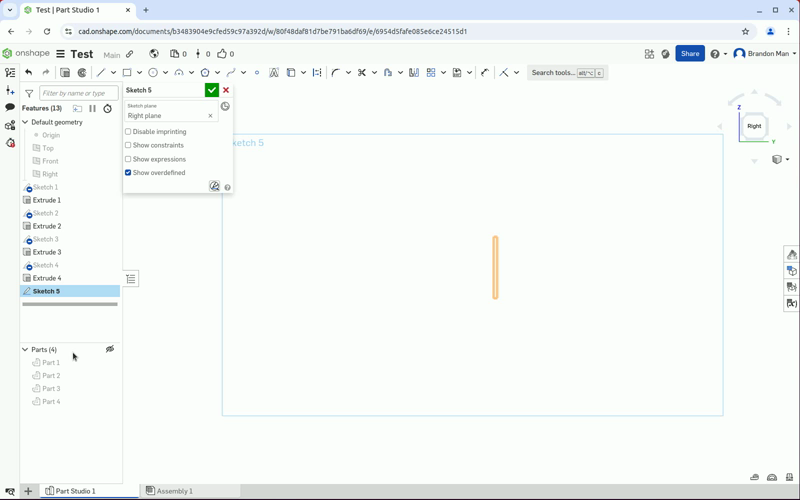
key(l)
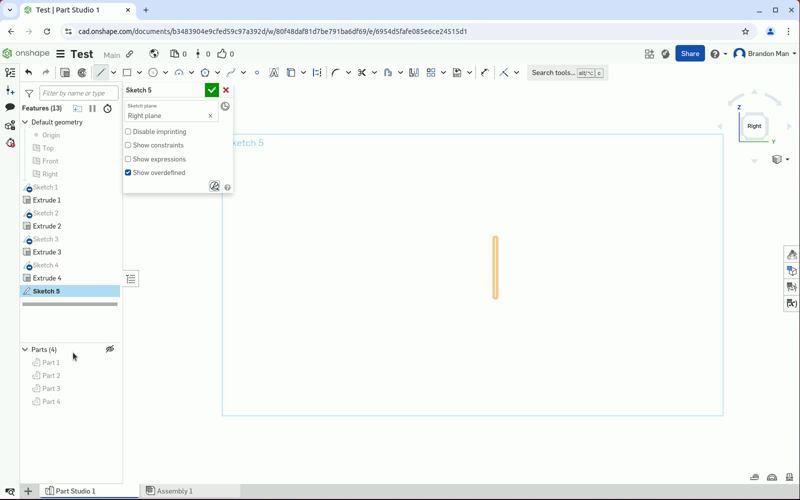
key_down(shift)
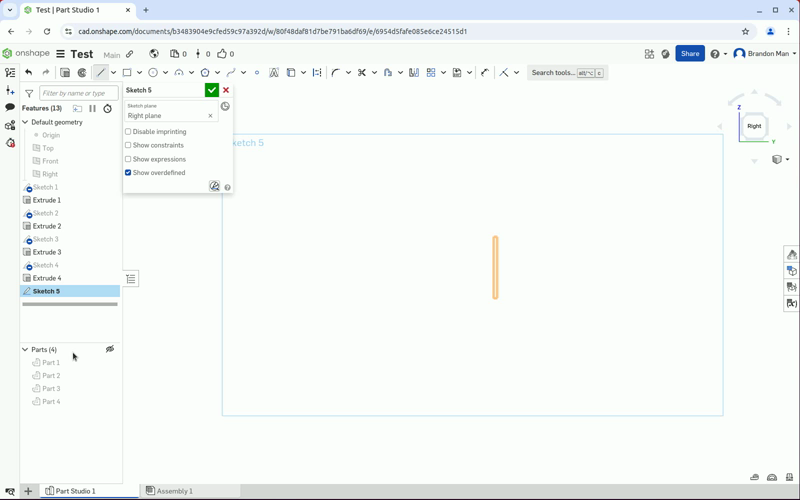
mouse_move(569, 298)
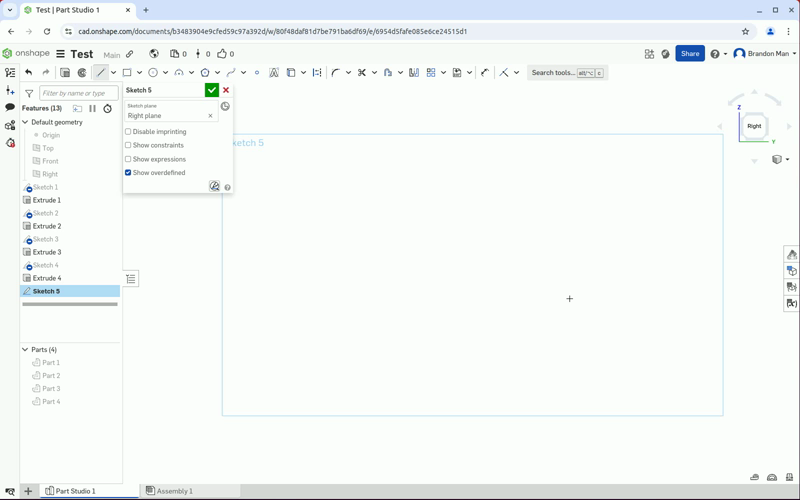
click(569, 298)
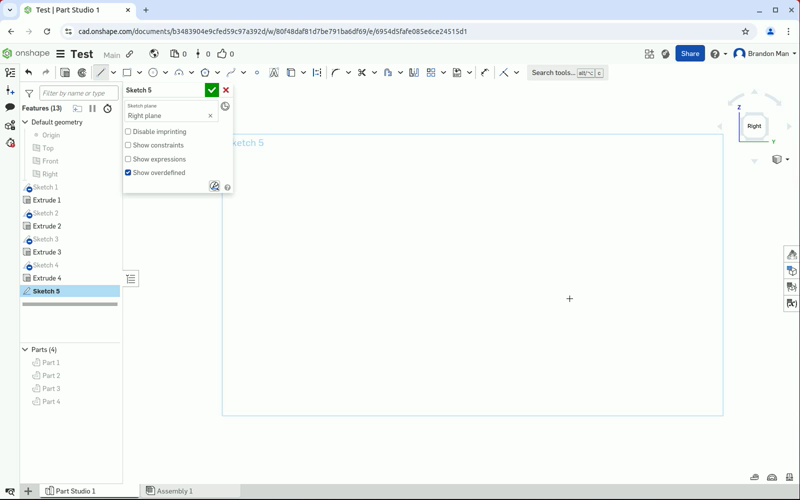
key_up(shift)
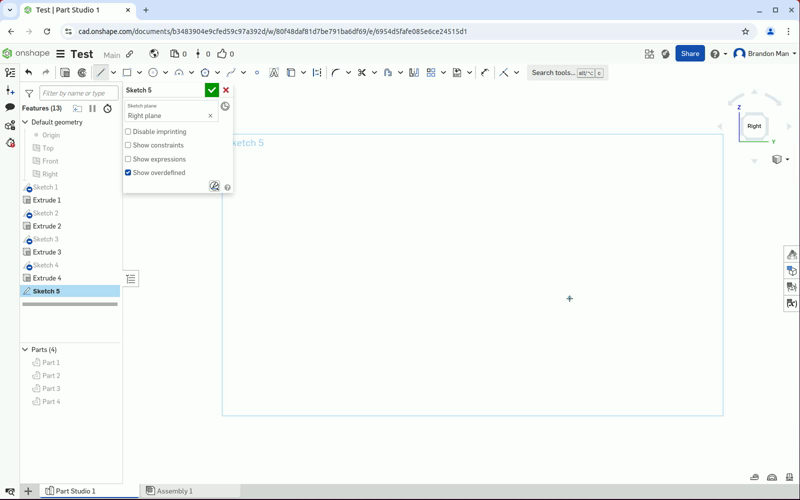
key_down(shift)
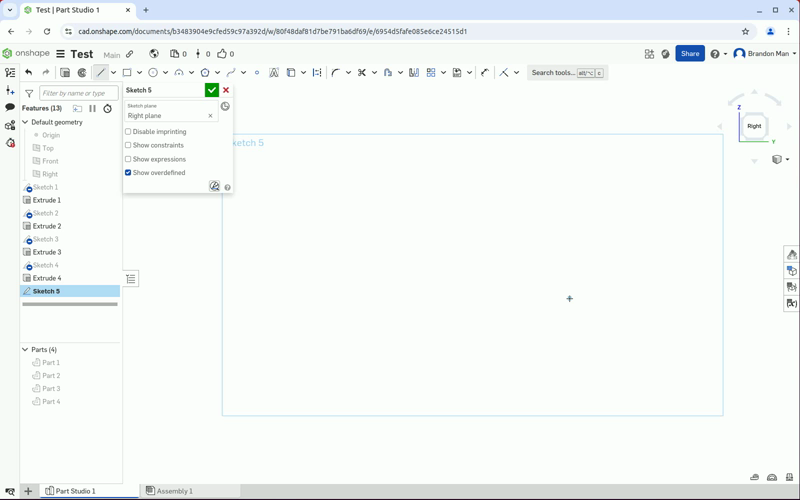
mouse_move(589, 298)
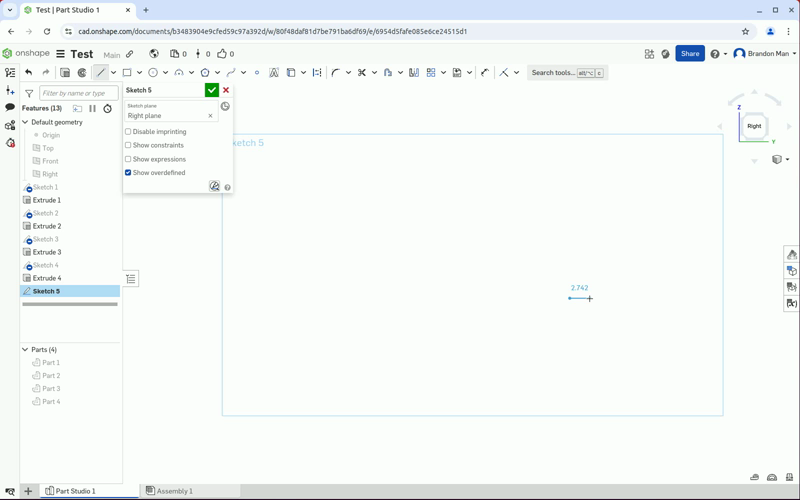
mouse_move(573, 298)
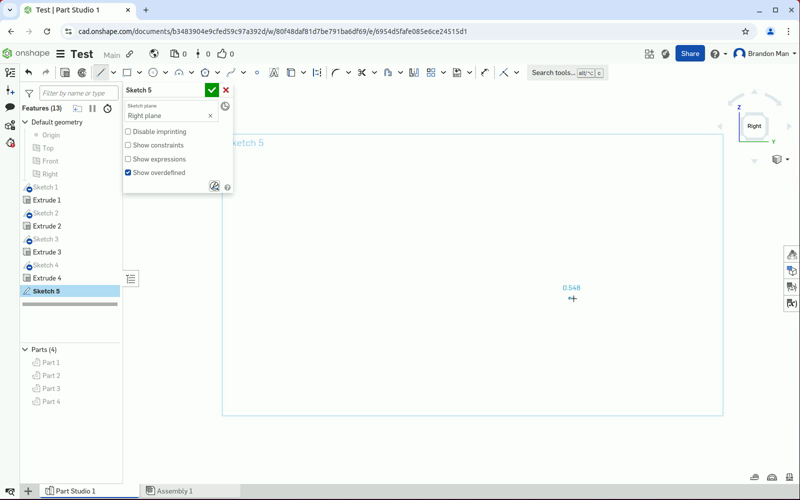
scroll(6)
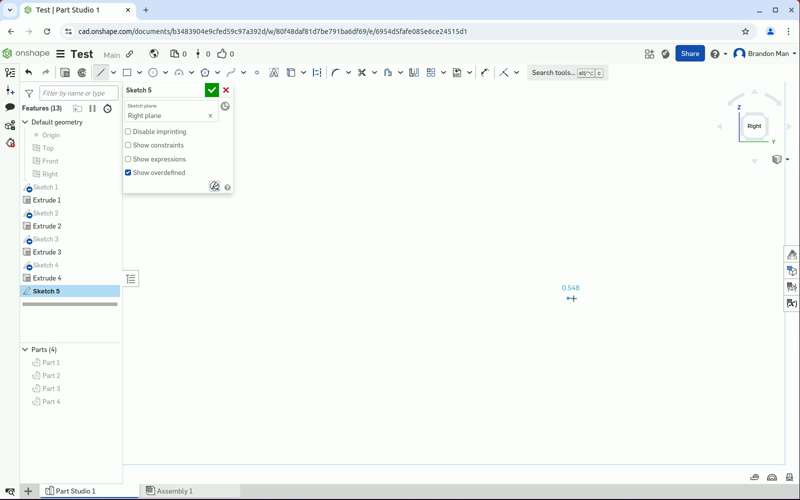
scroll(6)
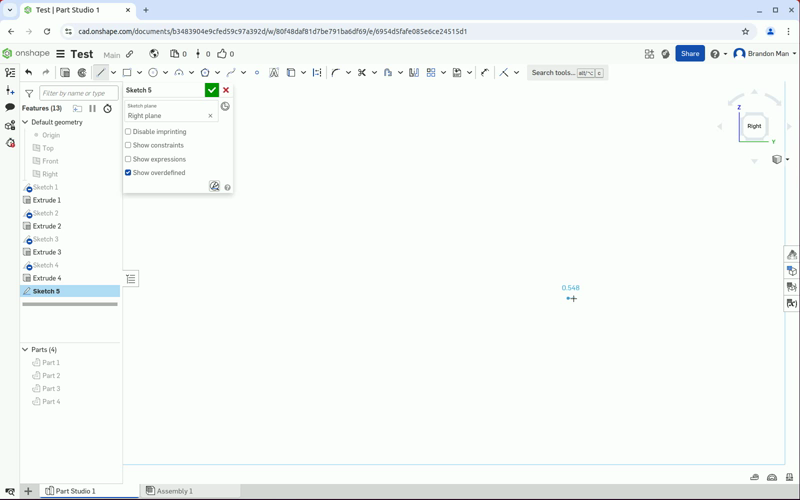
scroll(6)
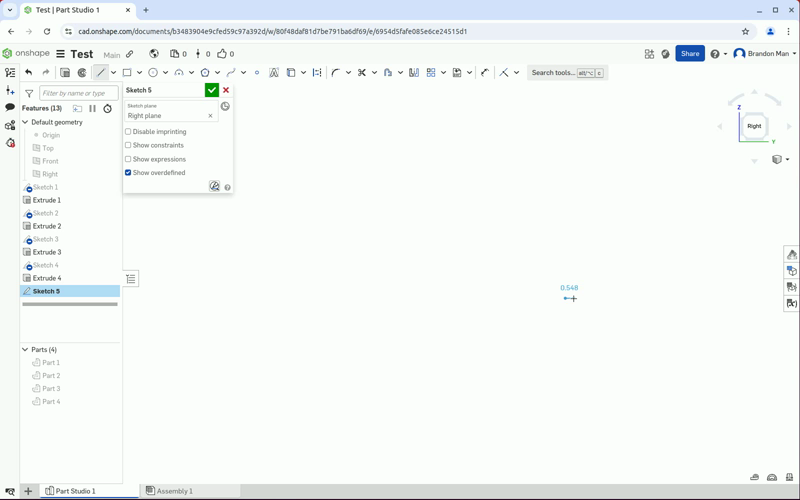
scroll(6)
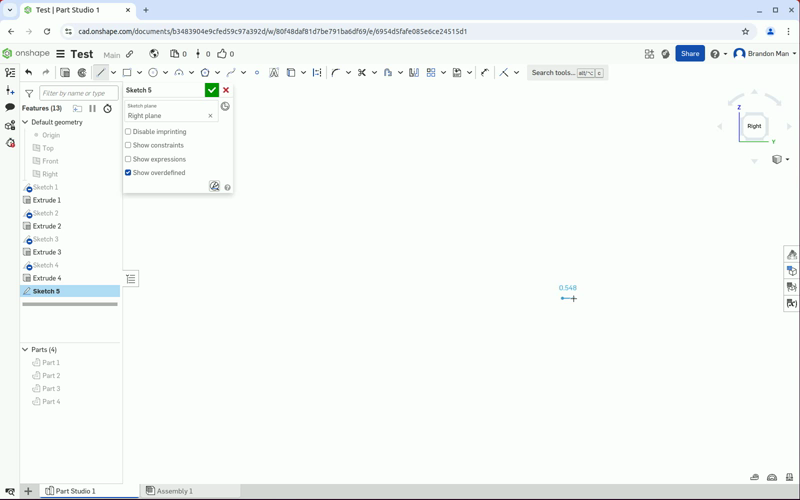
scroll(6)
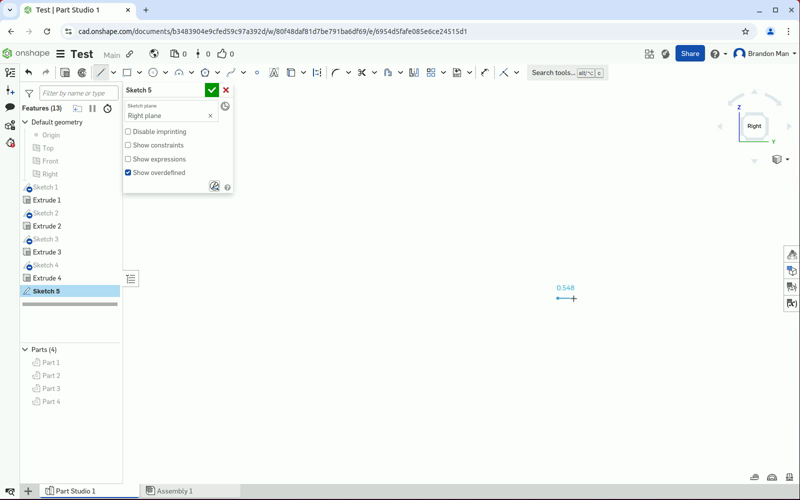
scroll(6)
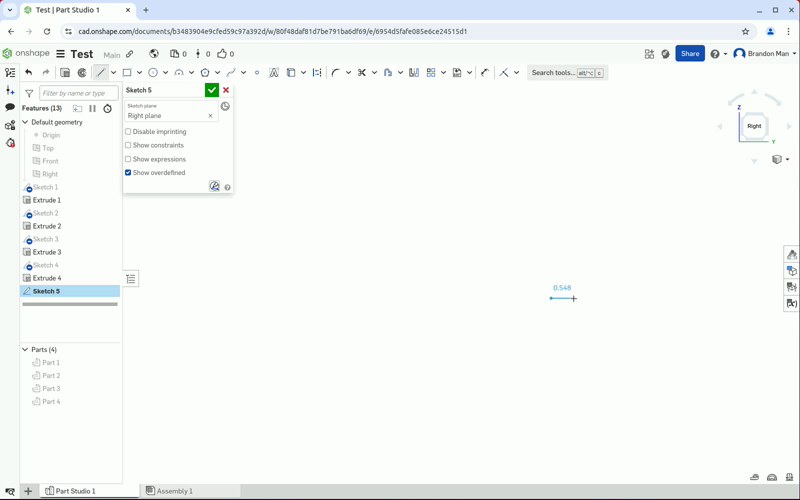
scroll(6)
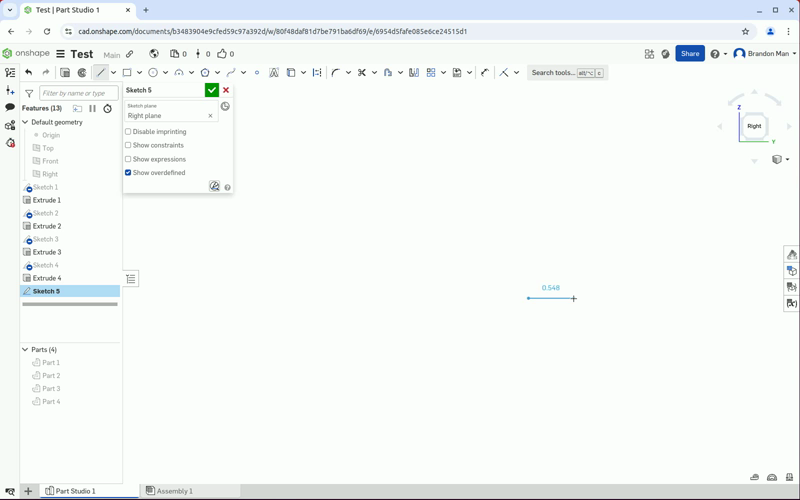
click(573, 298)
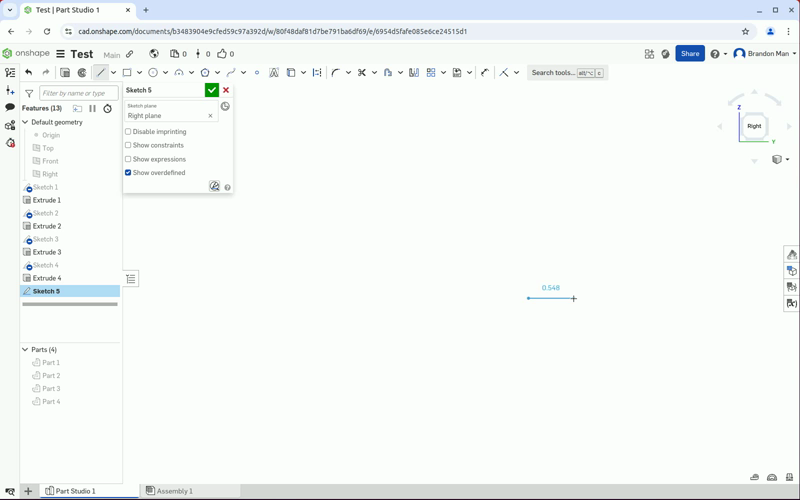
scroll(-6)
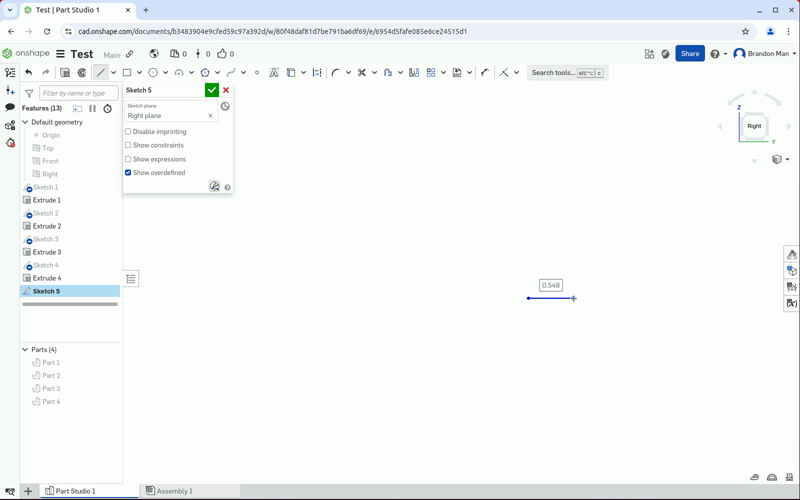
scroll(-6)
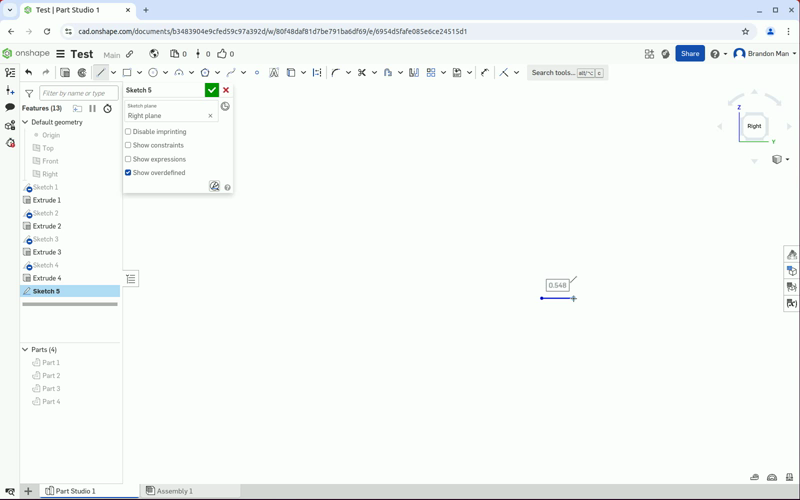
scroll(-6)
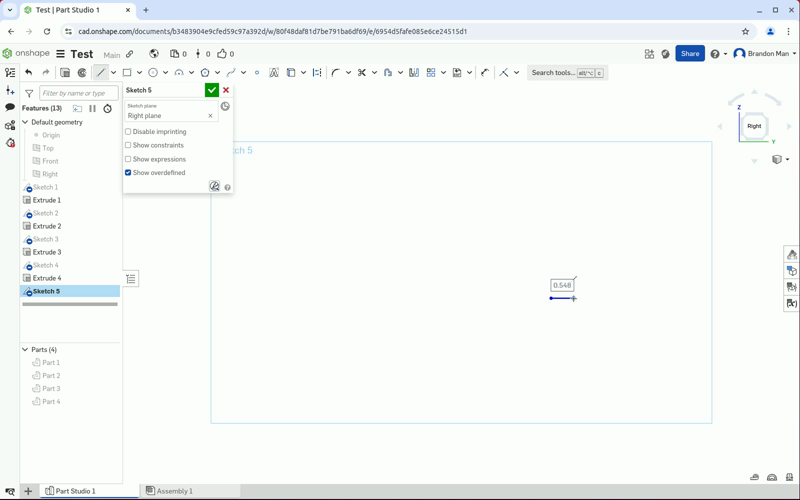
scroll(-6)
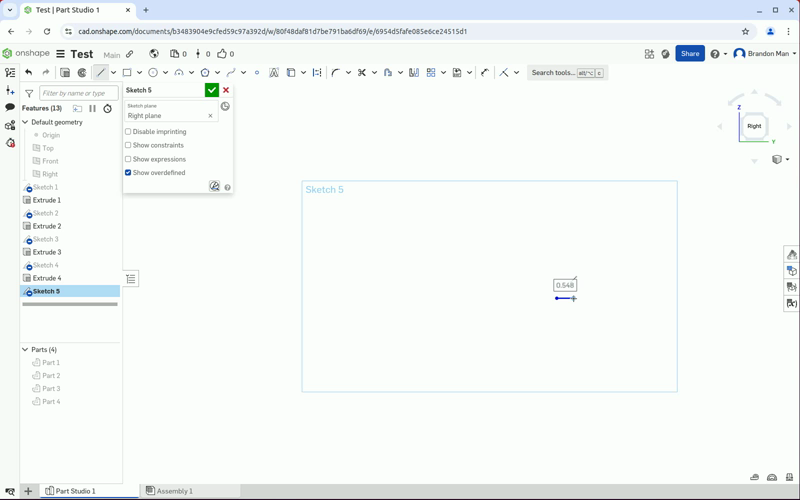
scroll(-6)
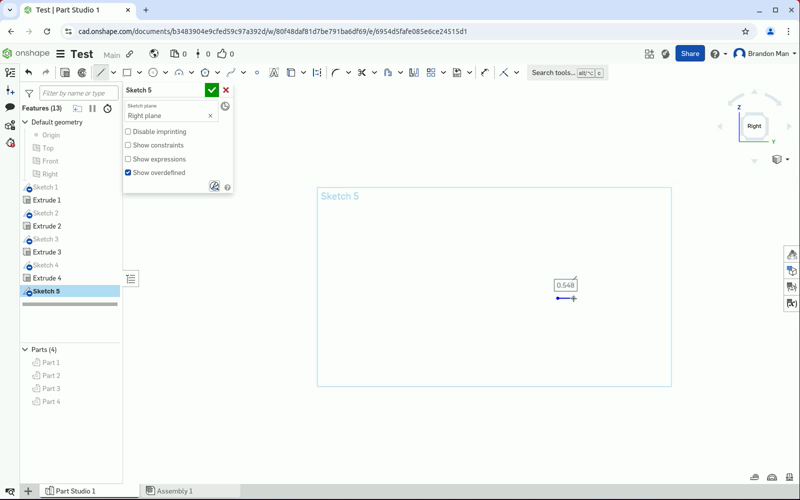
scroll(-6)
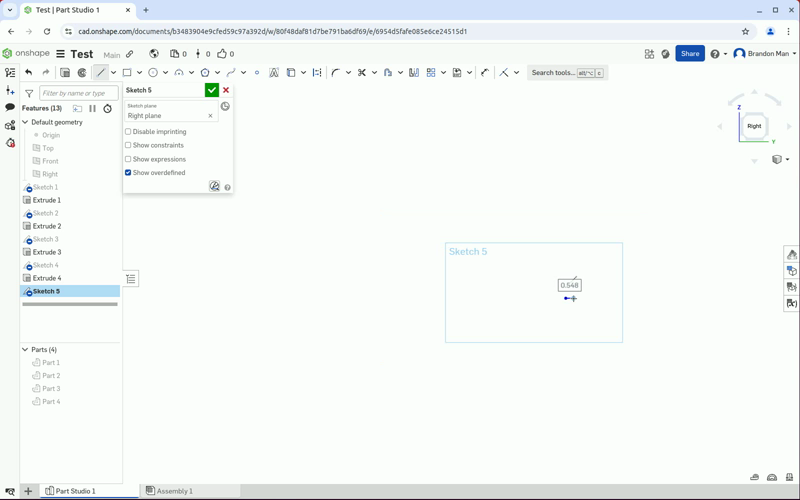
scroll(-6)
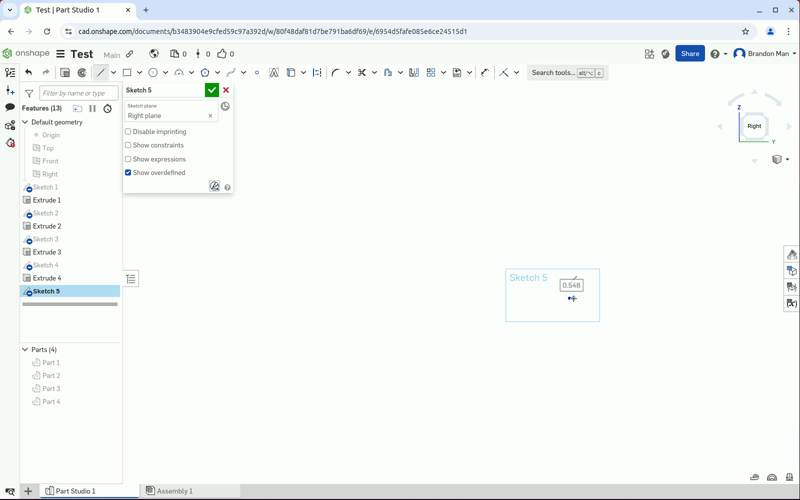
key_up(shift)
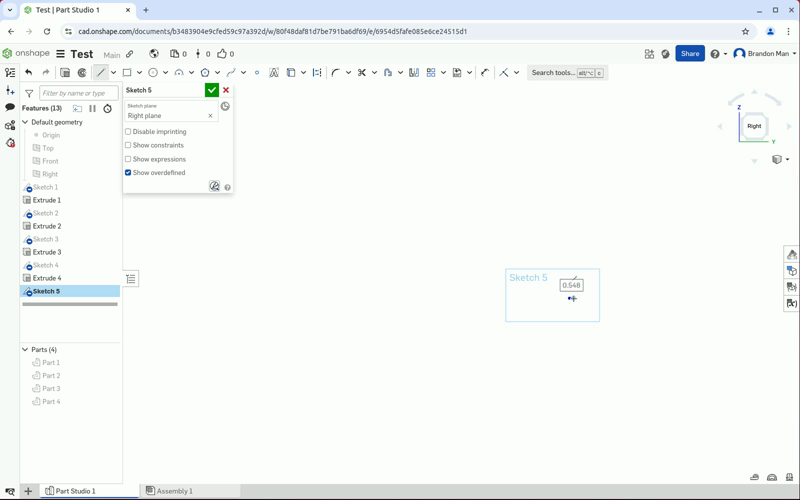
key_down(shift)
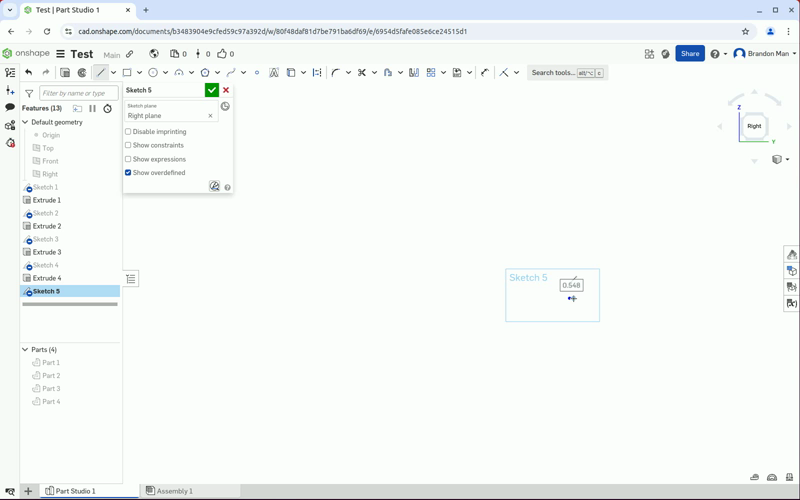
mouse_move(573, 236)
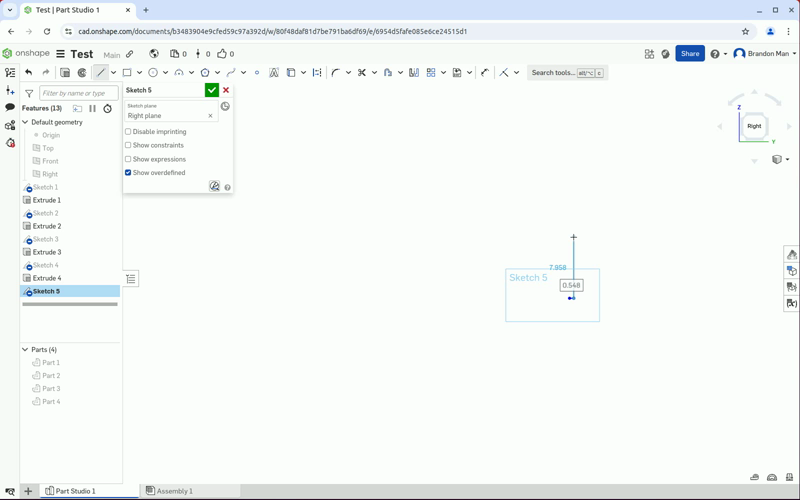
click(573, 236)
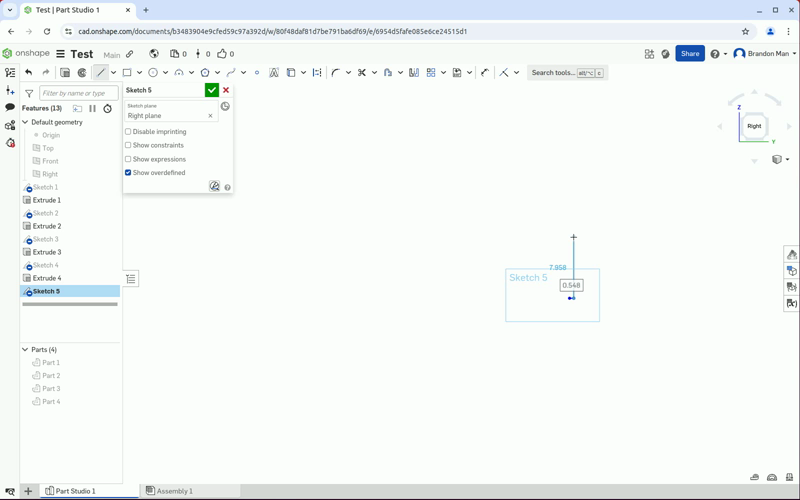
key_up(shift)
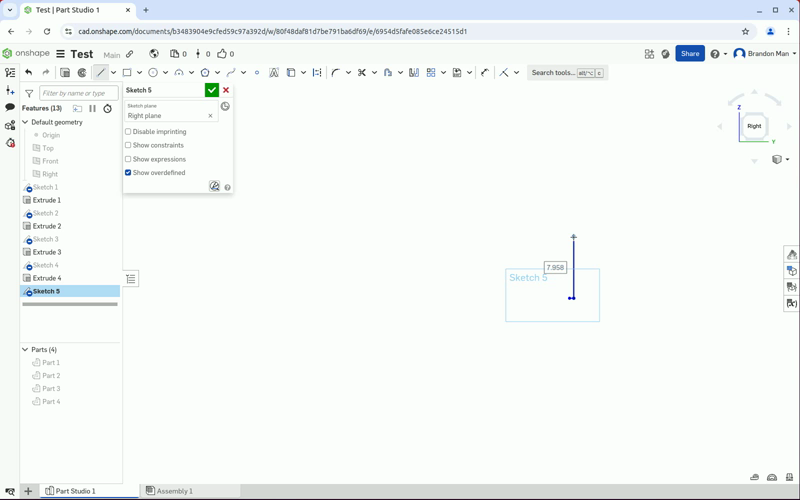
key_down(shift)
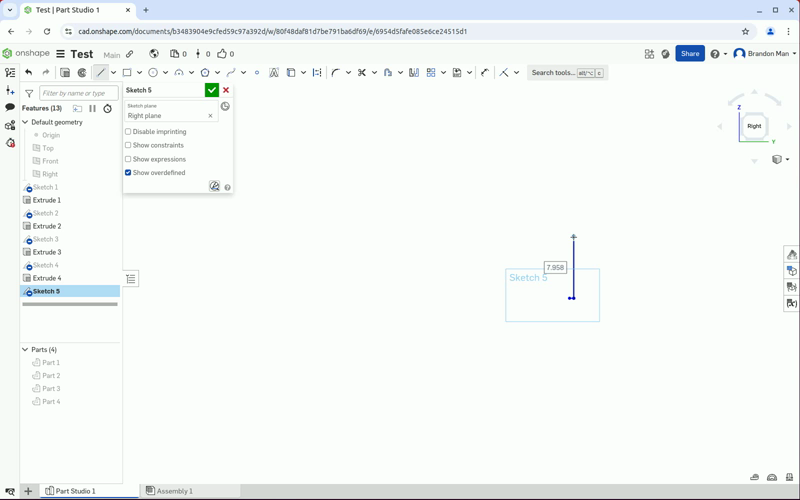
mouse_move(589, 236)
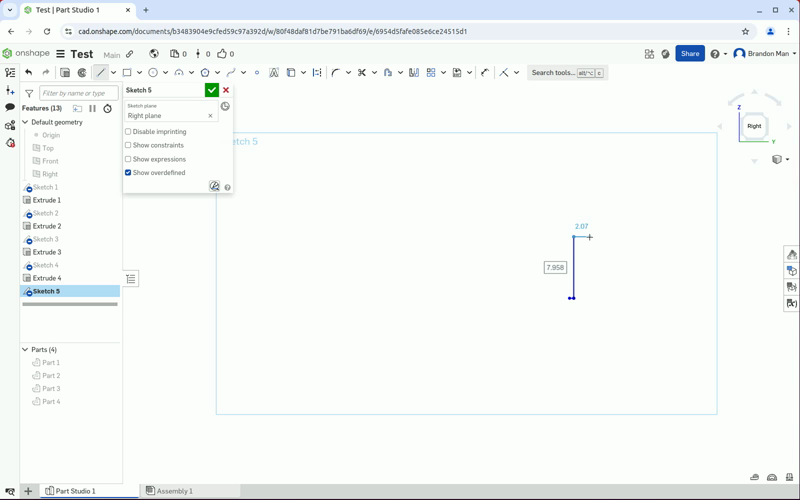
mouse_move(569, 236)
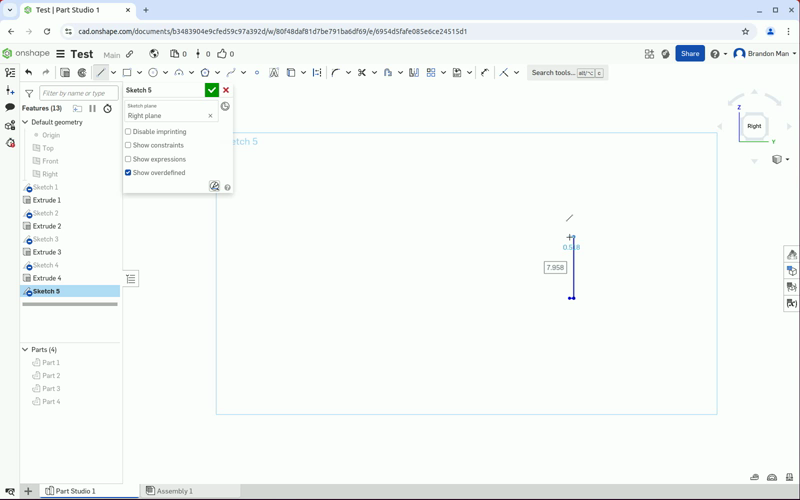
scroll(6)
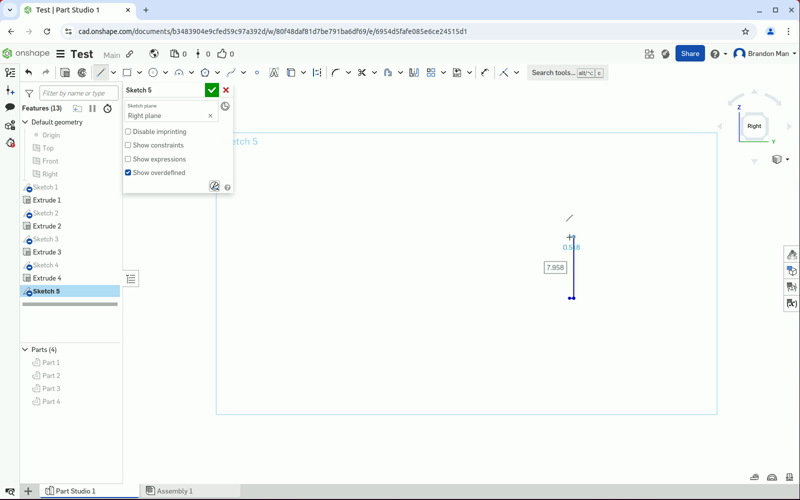
scroll(6)
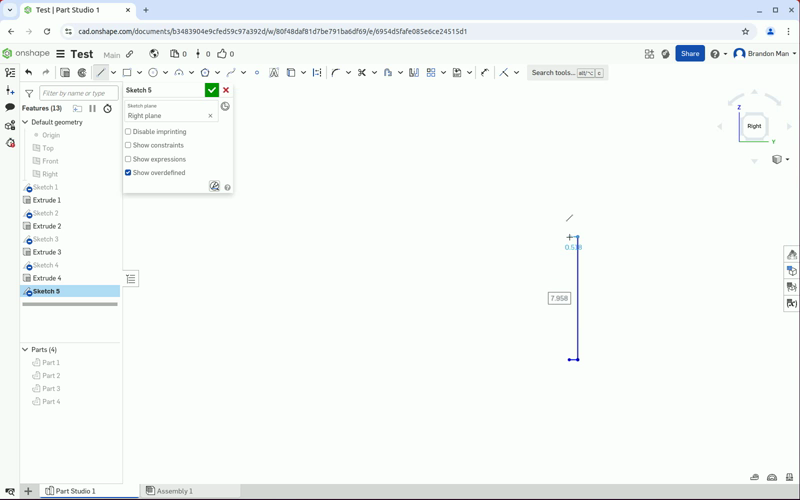
scroll(6)
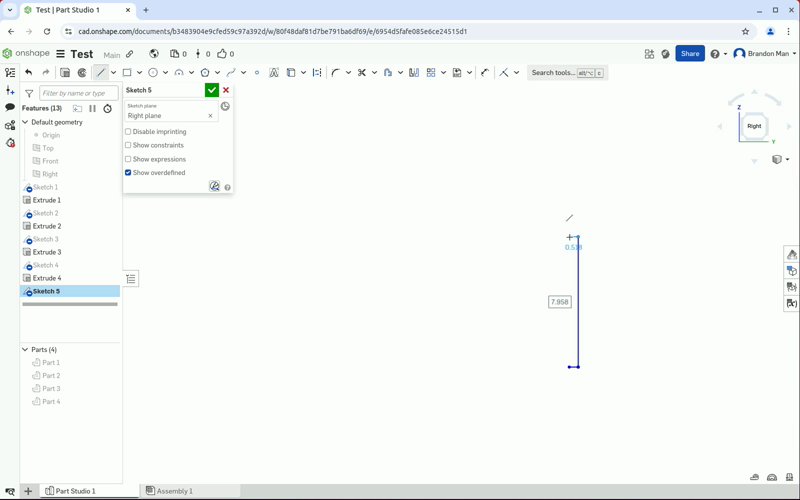
scroll(6)
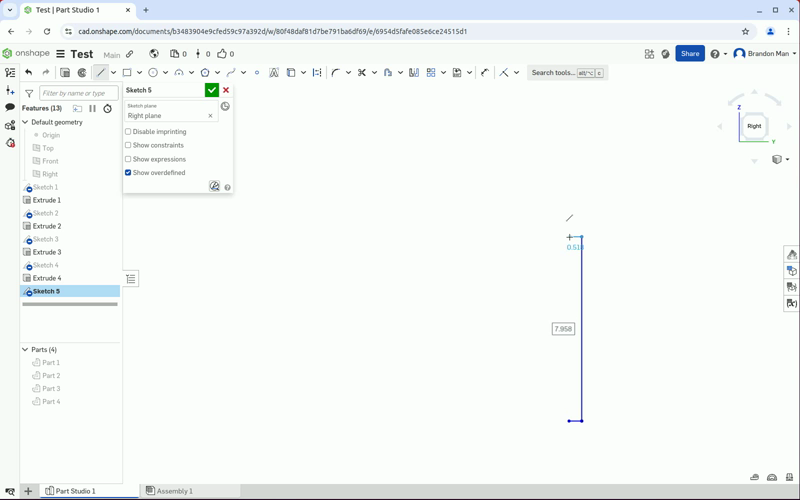
scroll(6)
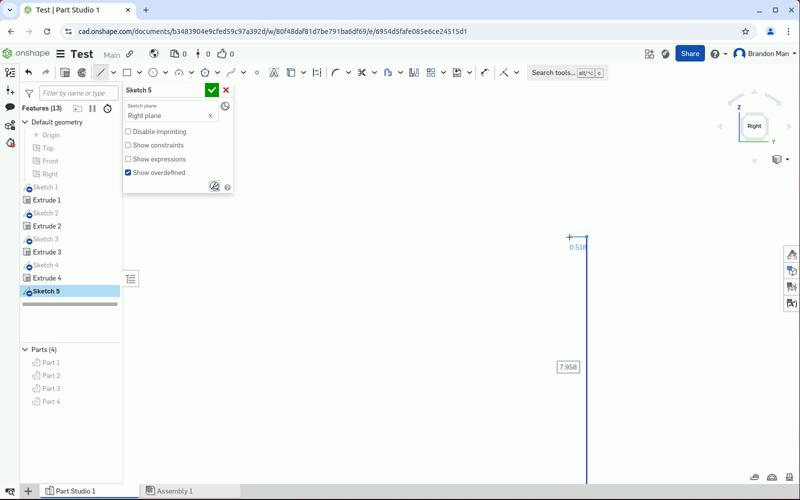
scroll(6)
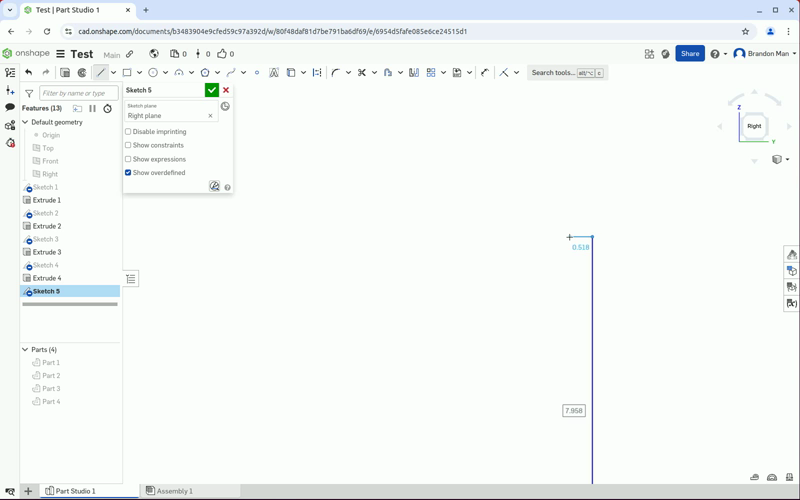
scroll(6)
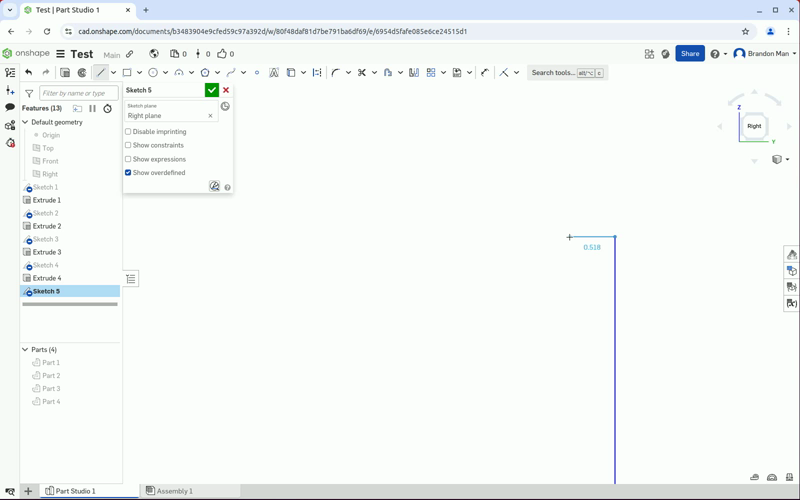
click(569, 236)
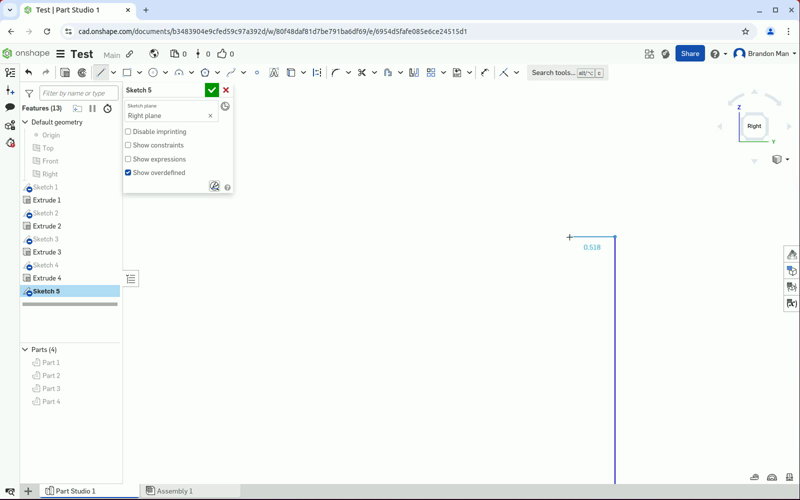
scroll(-6)
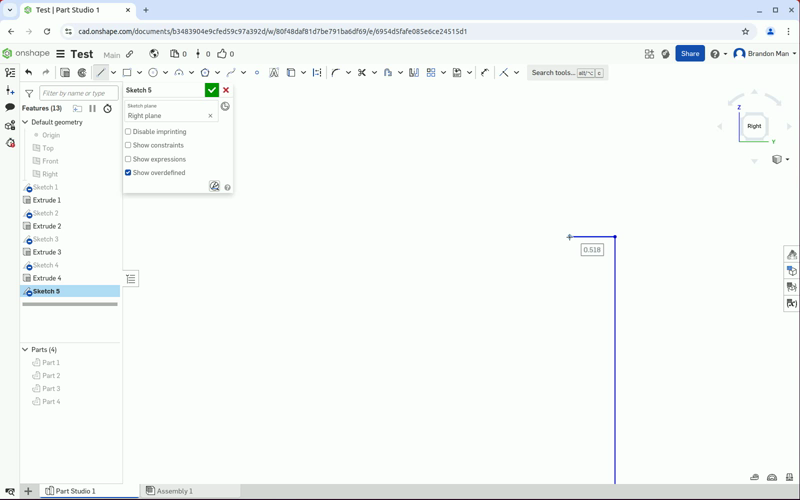
scroll(-6)
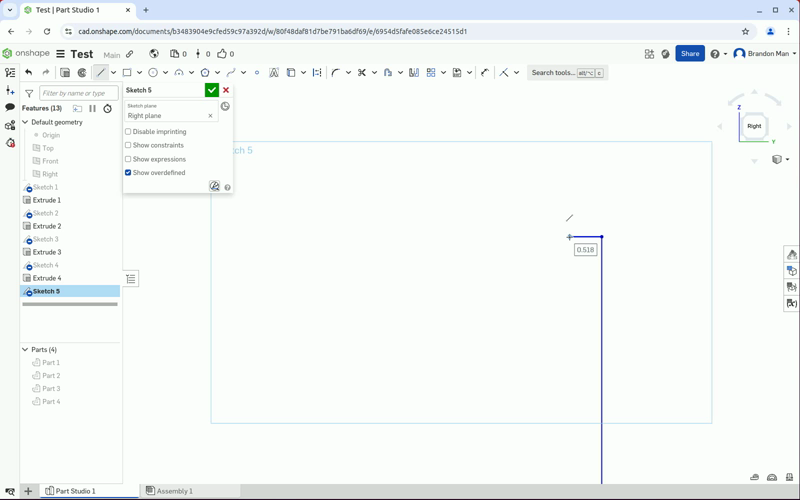
scroll(-6)
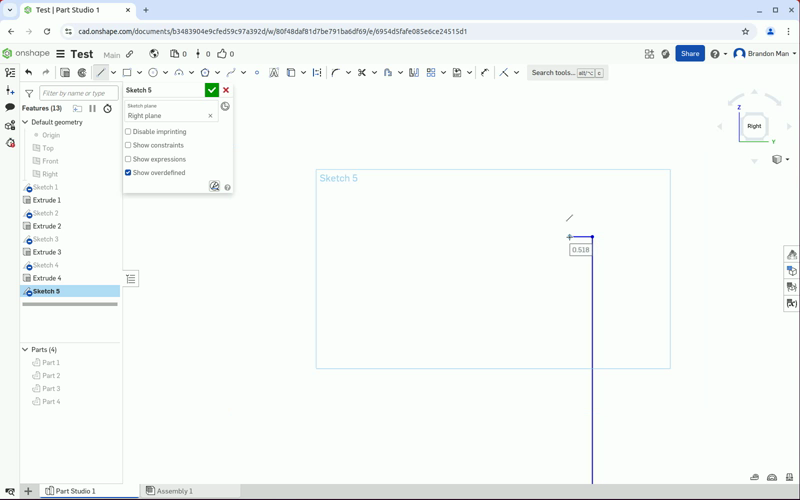
scroll(-6)
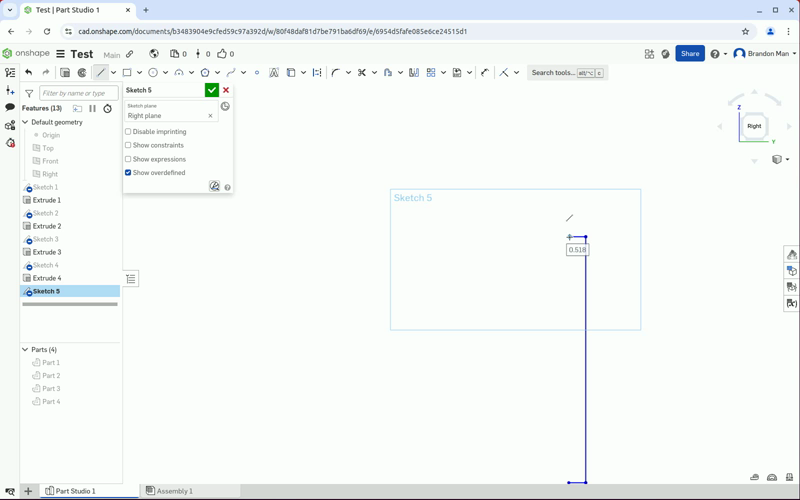
scroll(-6)
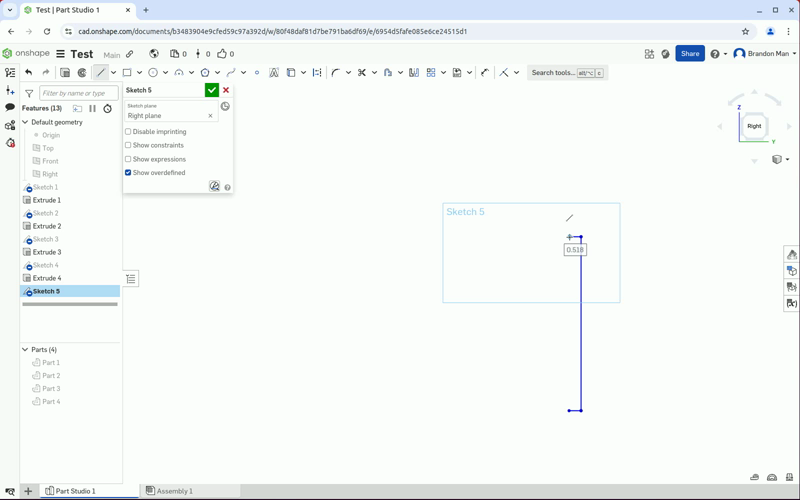
scroll(-6)
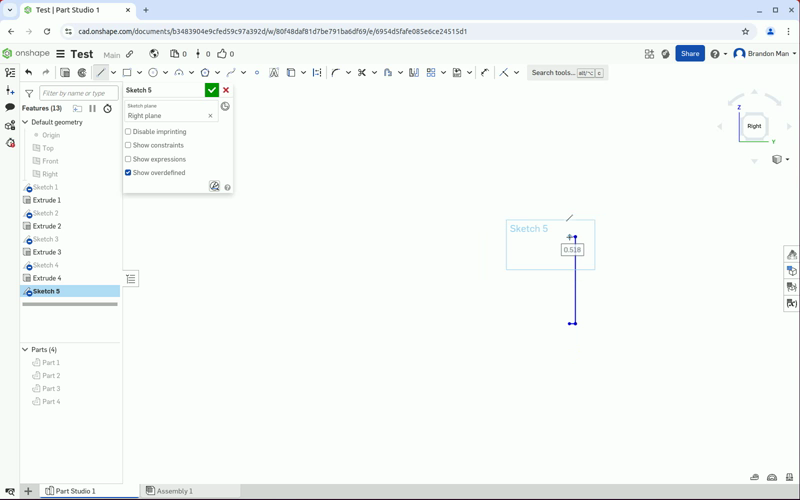
scroll(-6)
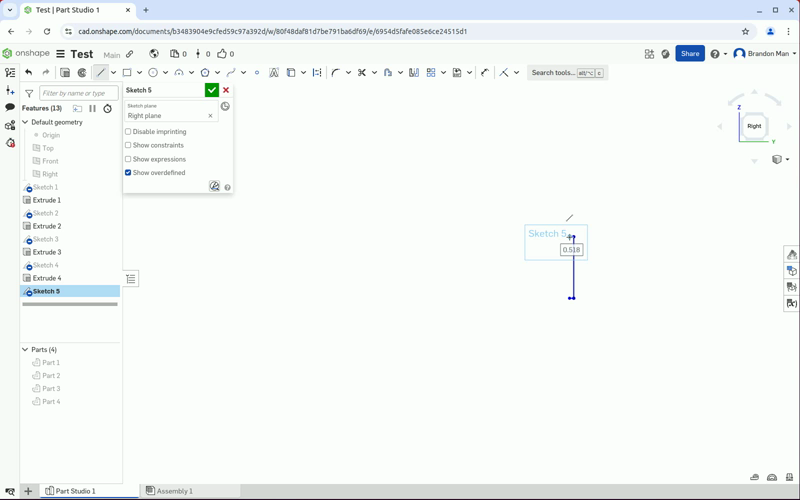
key_up(shift)
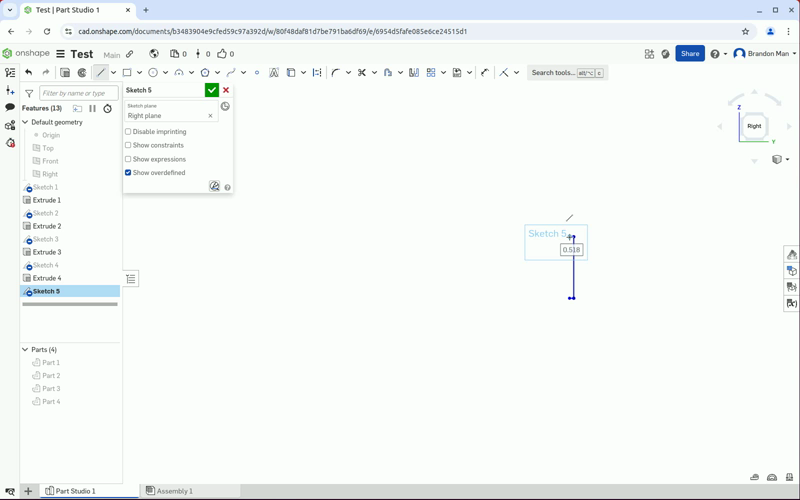
key_down(shift)
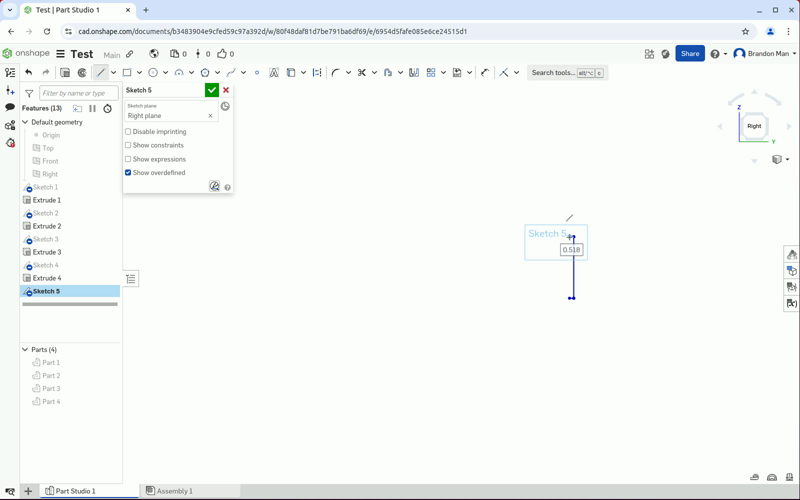
mouse_move(569, 298)
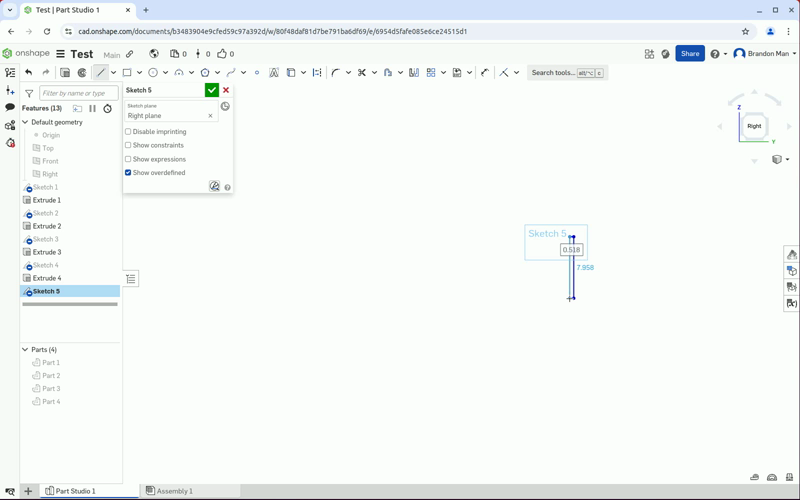
scroll(6)
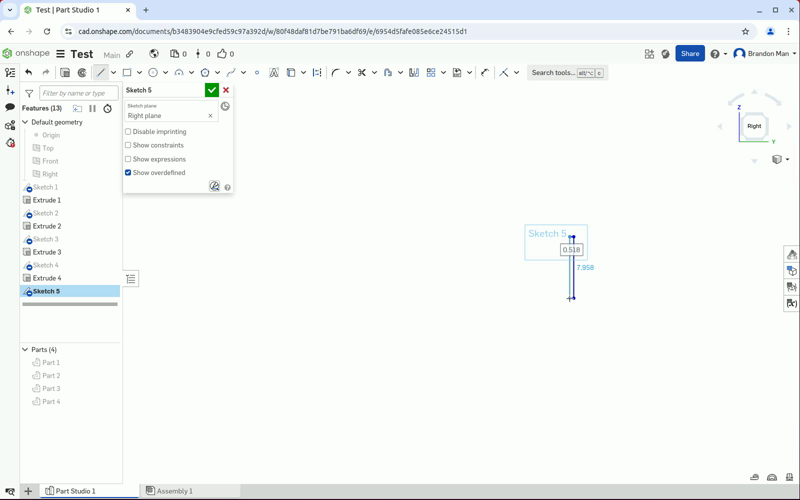
scroll(6)
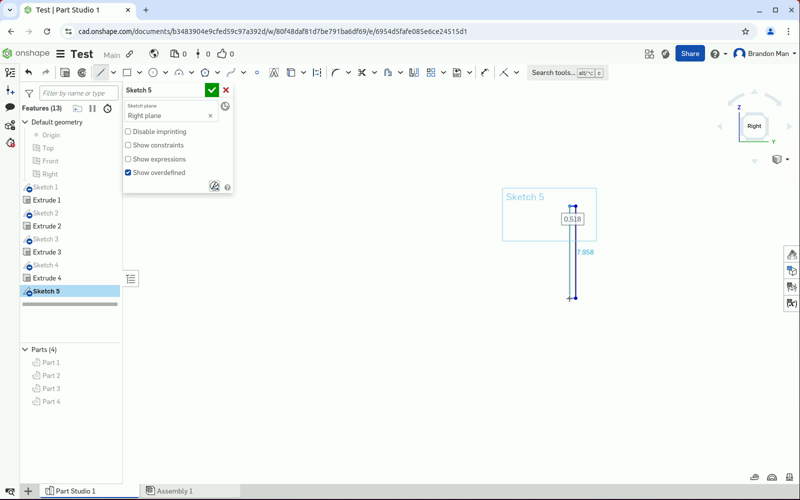
scroll(6)
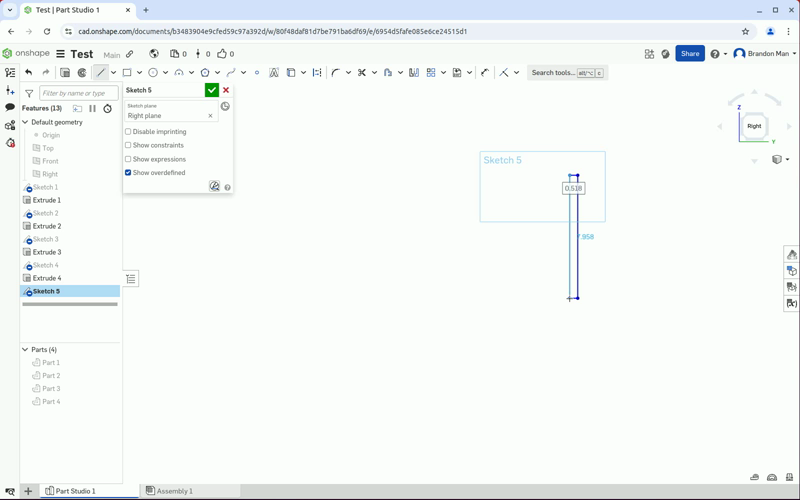
scroll(6)
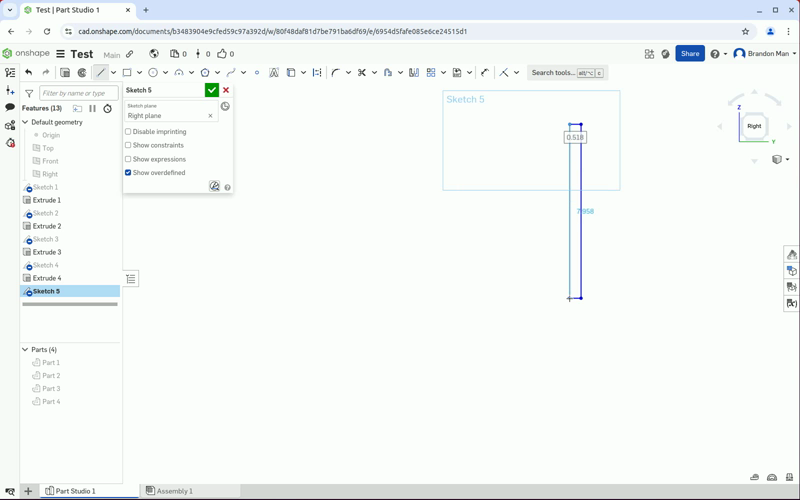
scroll(6)
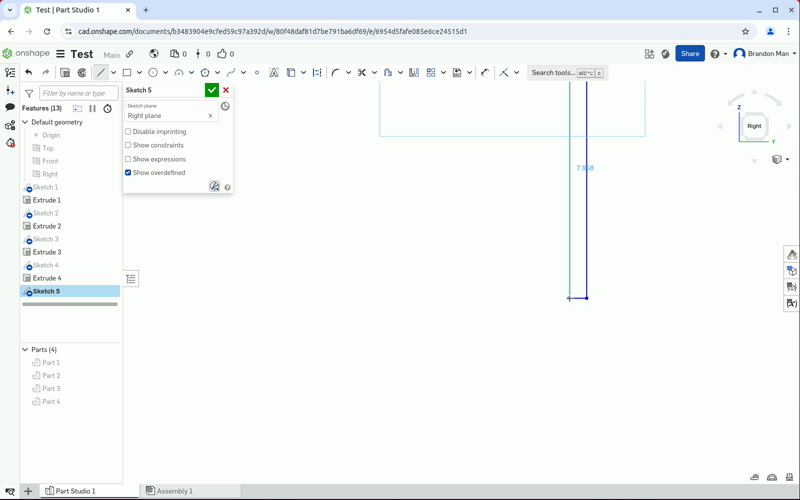
scroll(6)
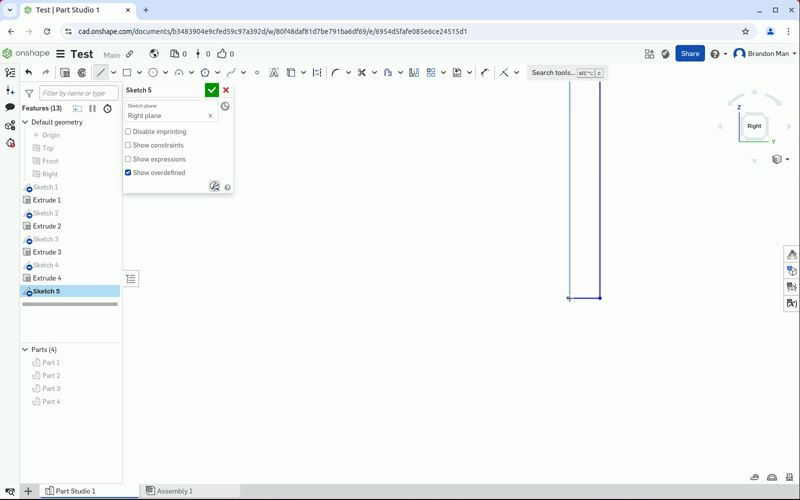
scroll(6)
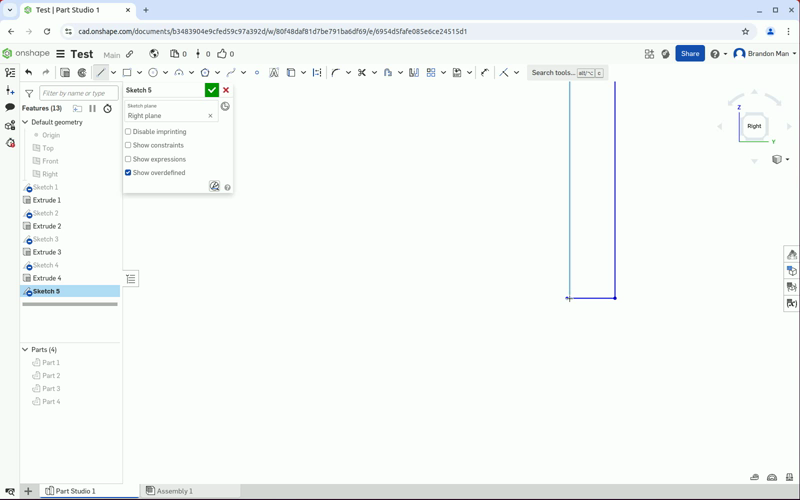
key_up(shift)
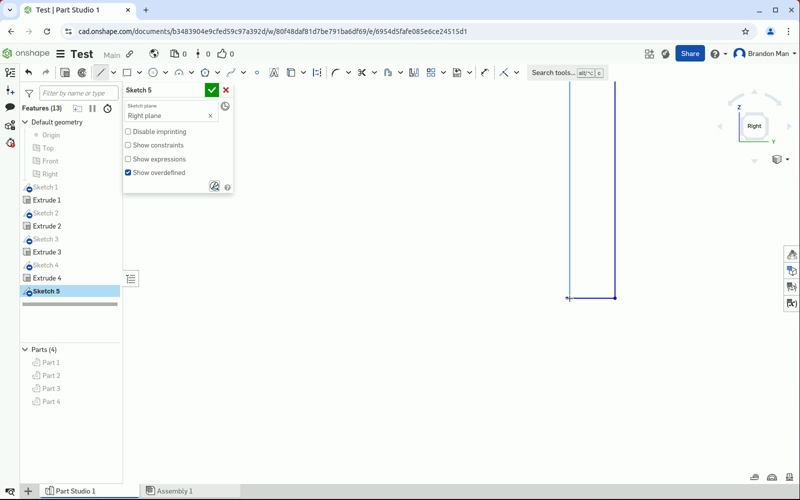
click(569, 298)
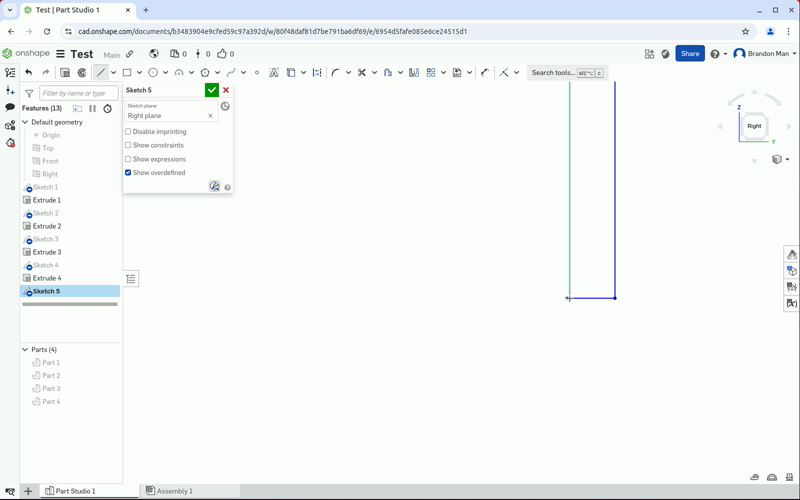
scroll(-6)
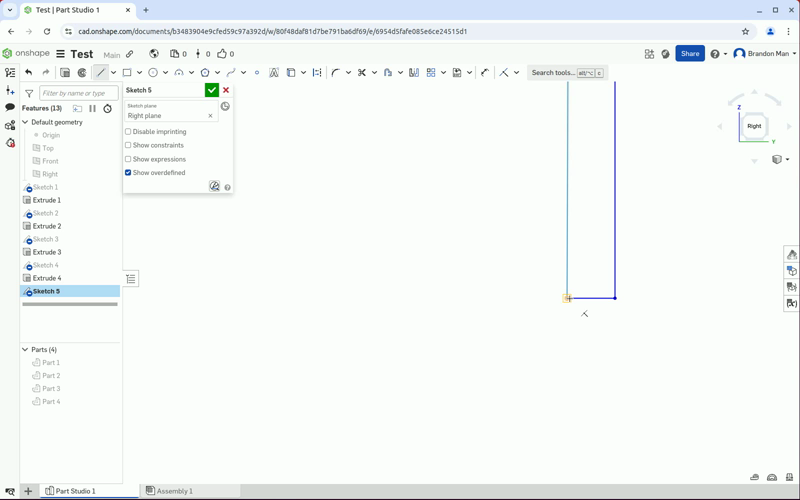
scroll(-6)
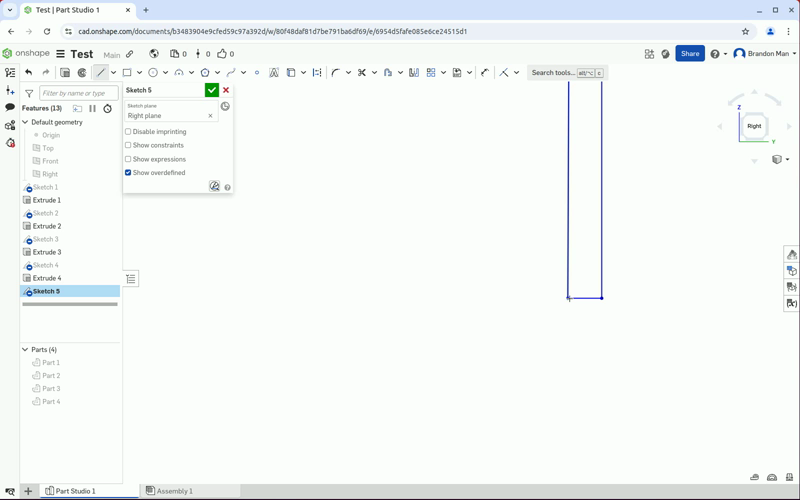
scroll(-6)
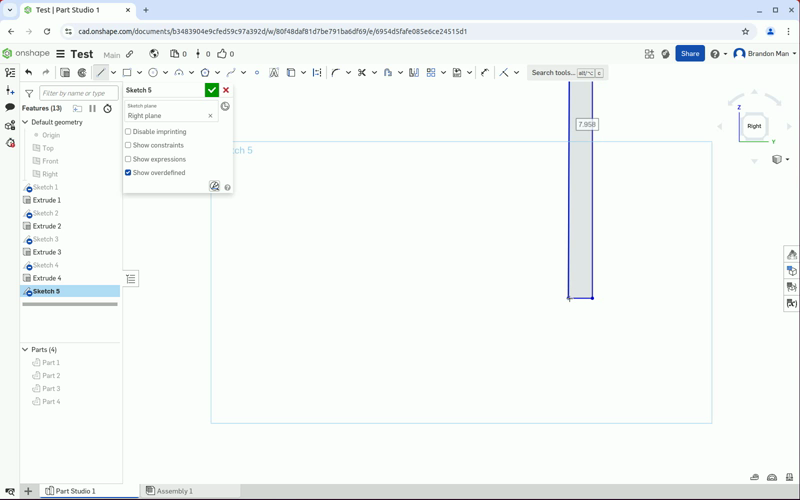
scroll(-6)
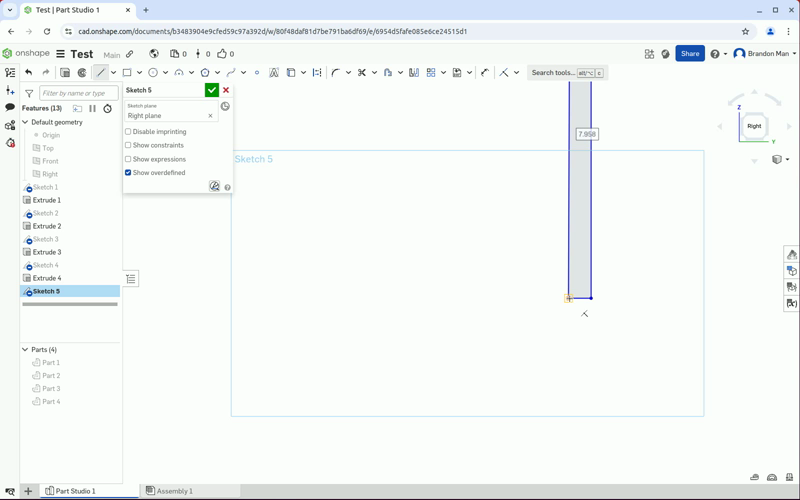
scroll(-6)
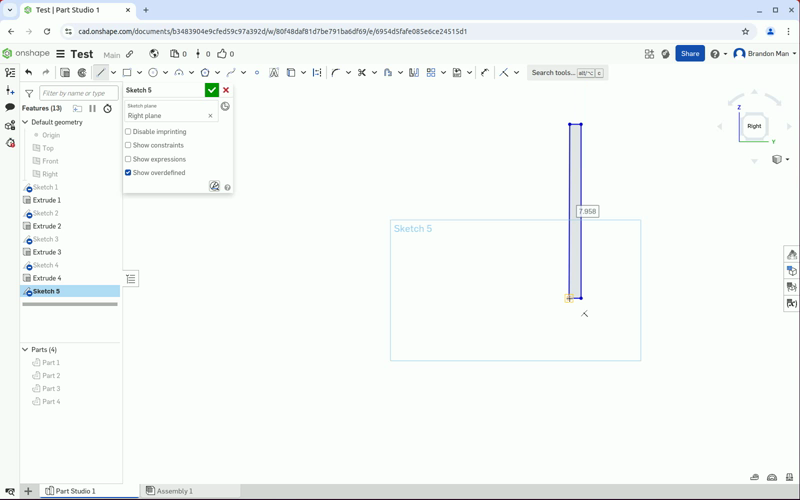
scroll(-6)
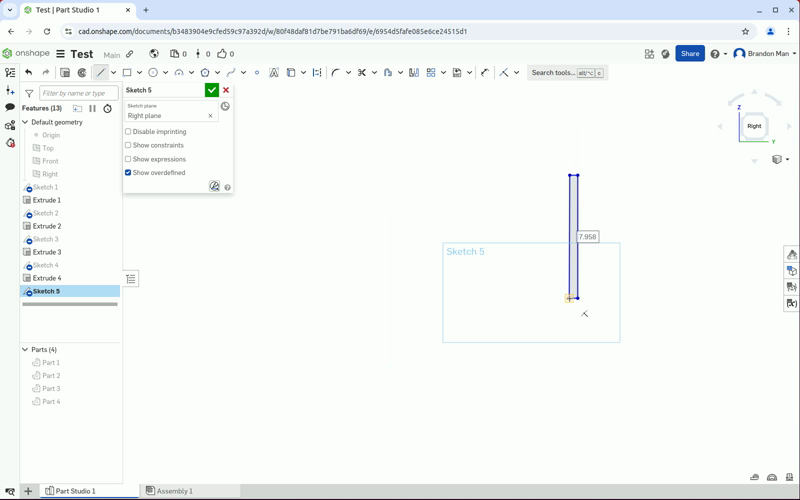
scroll(-6)
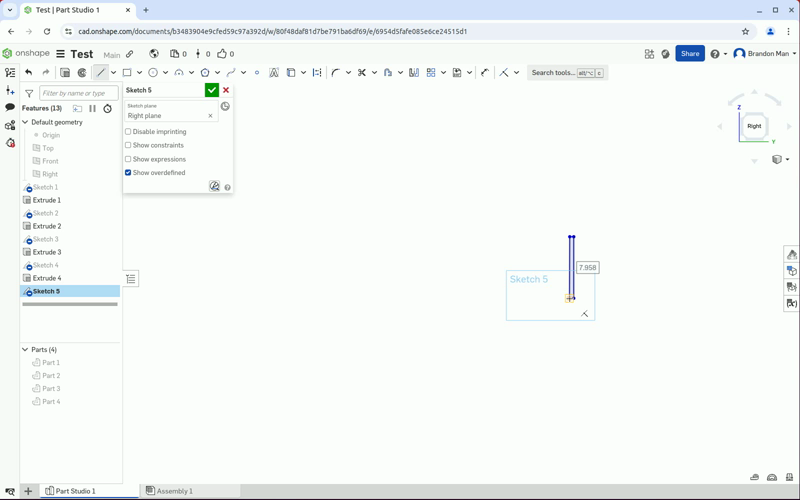
key(esc)
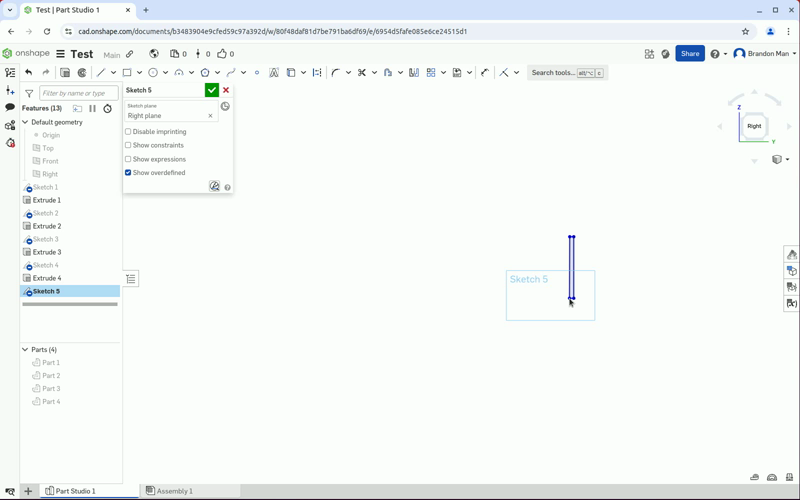
mouse_move(572, 244)
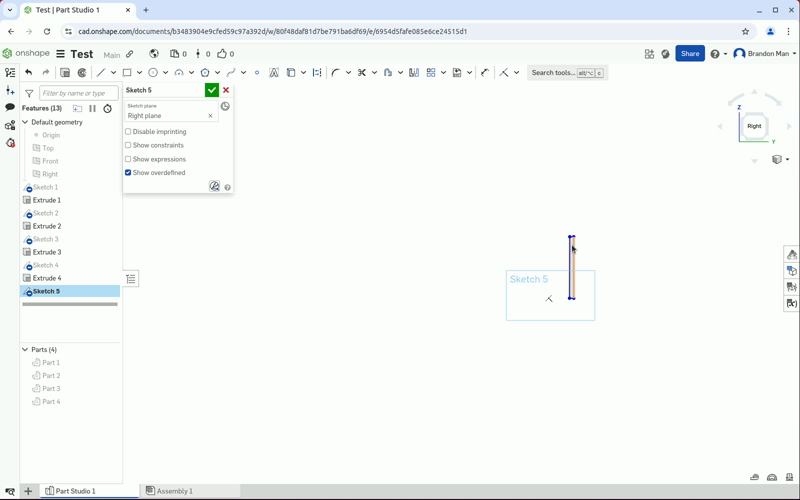
scroll(6)
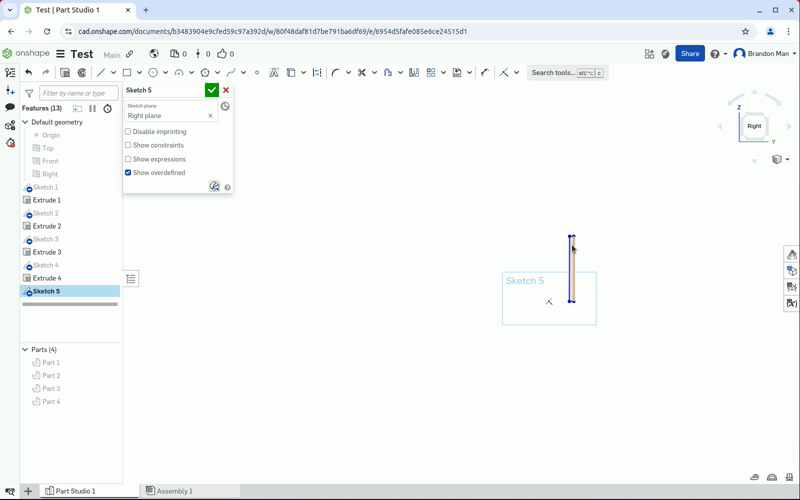
scroll(6)
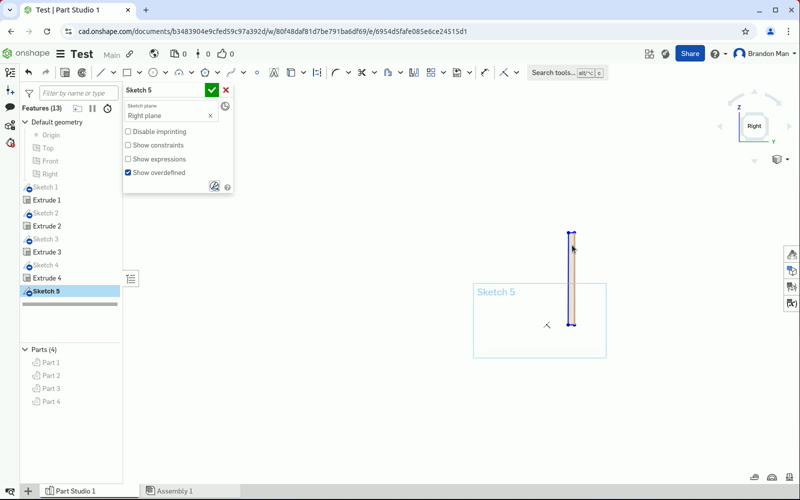
scroll(6)
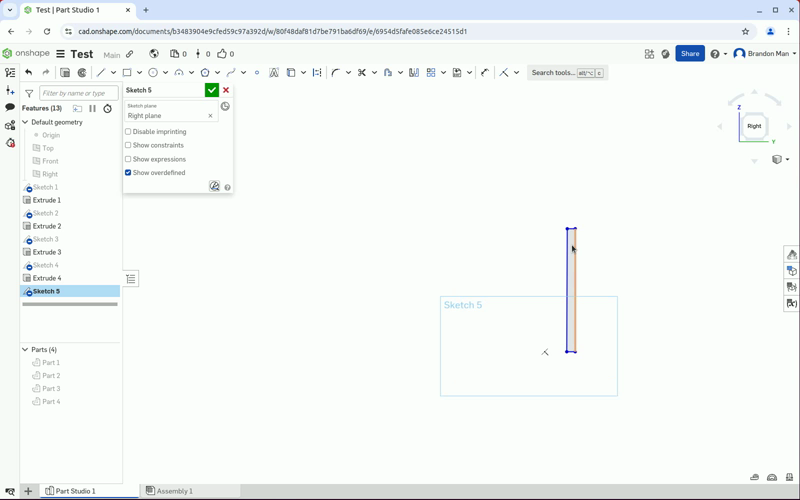
scroll(6)
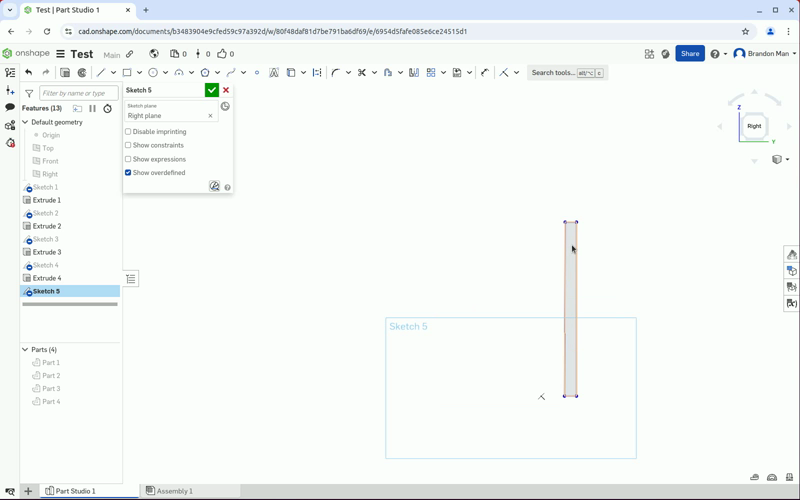
scroll(6)
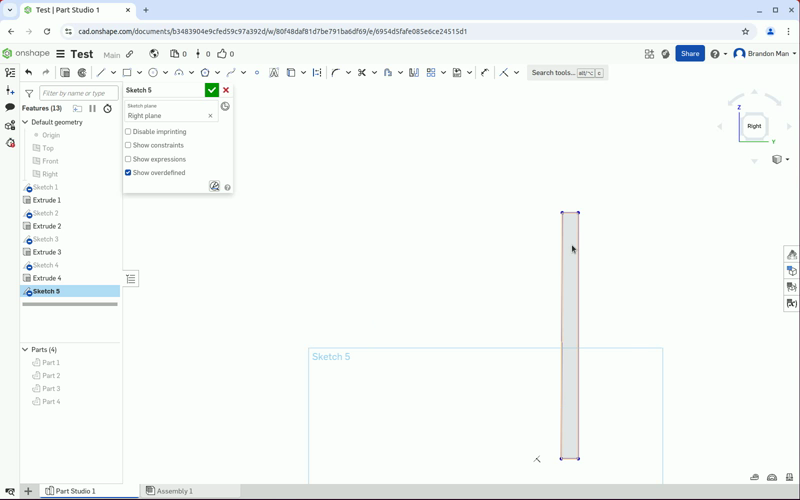
scroll(6)
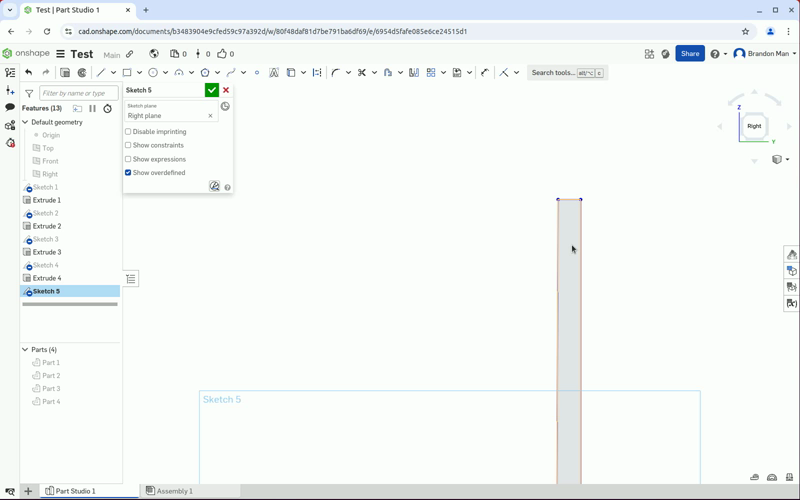
scroll(6)
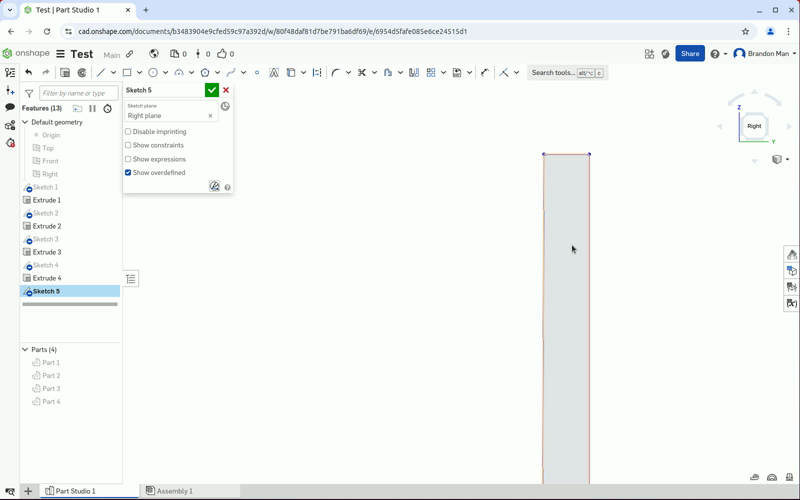
click(572, 244)
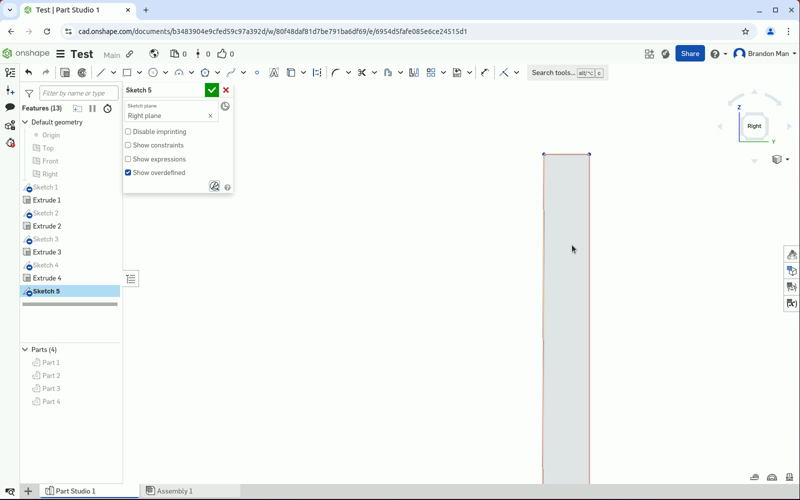
scroll(-6)
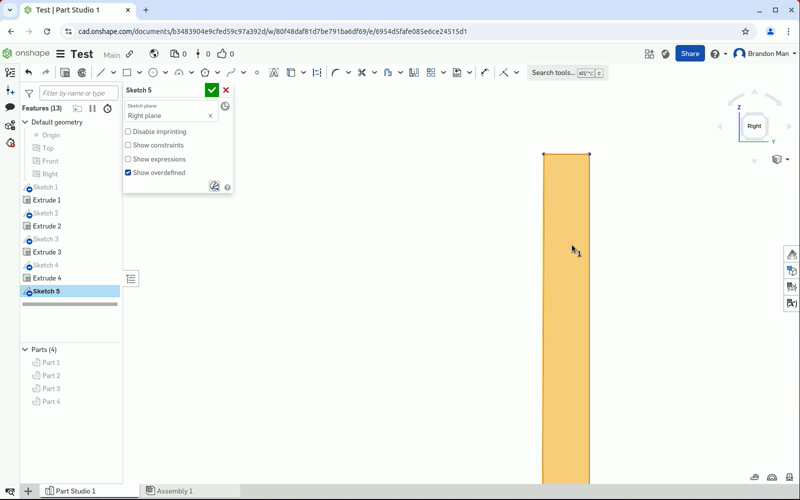
scroll(-6)
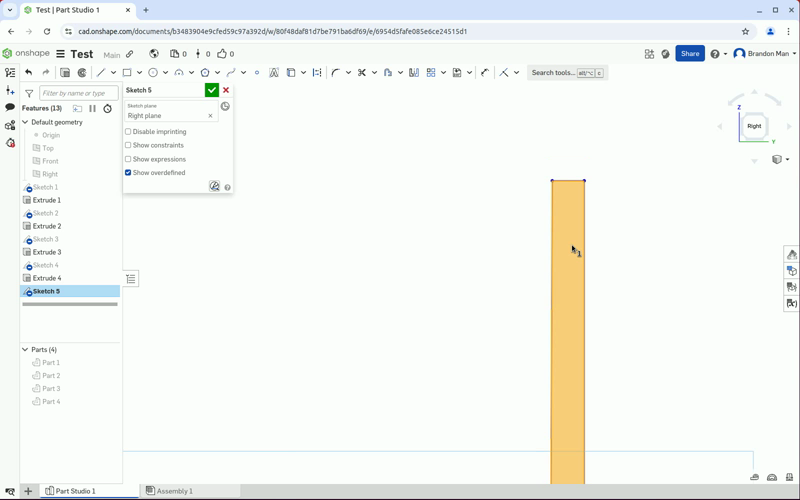
scroll(-6)
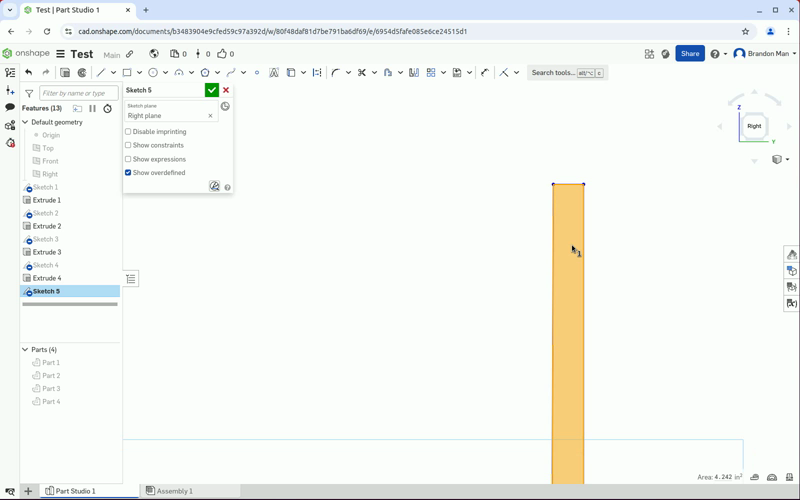
scroll(-6)
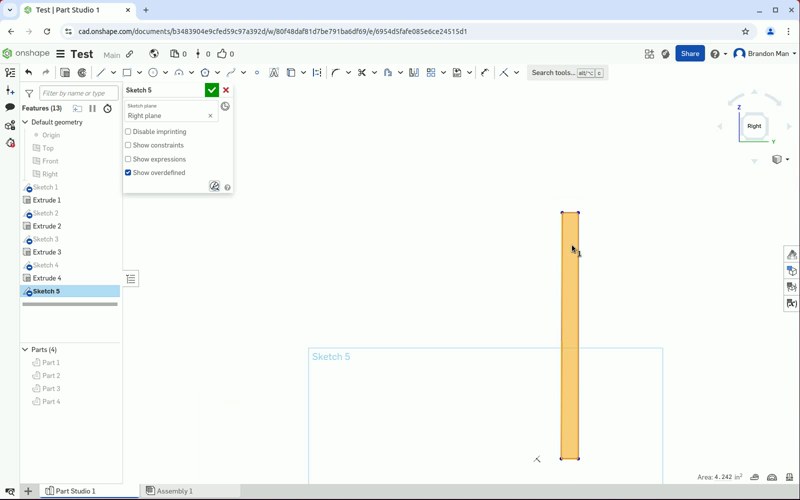
scroll(-6)
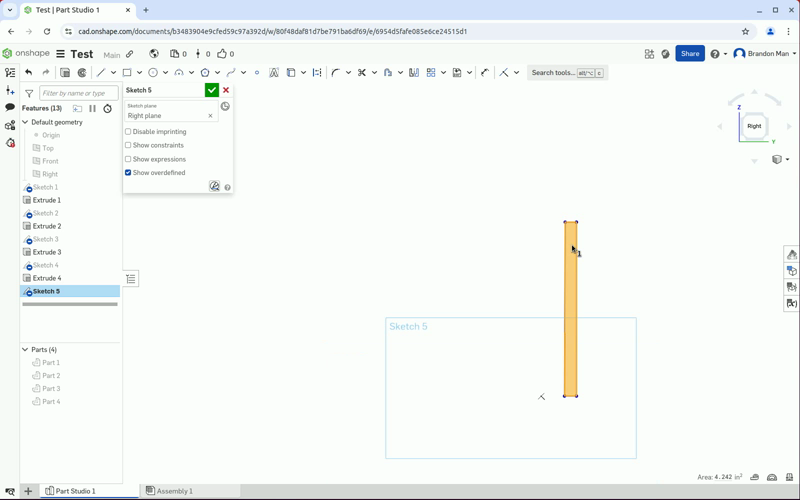
scroll(-6)
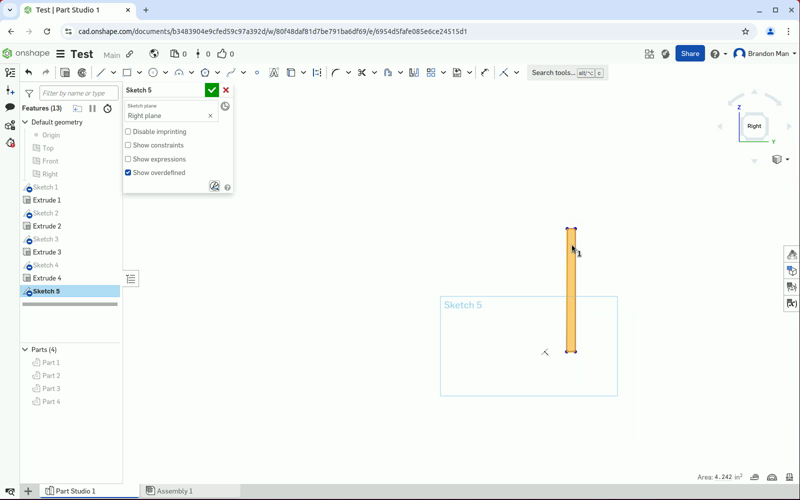
scroll(-6)
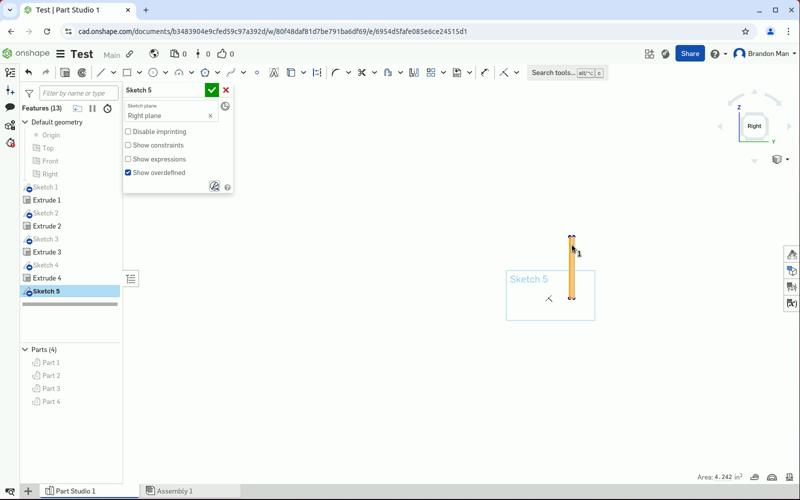
mouse_move(73, 352)
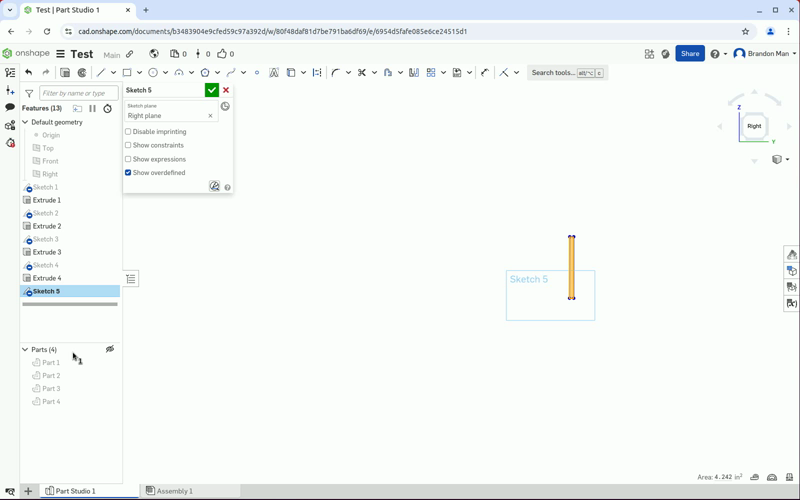
key(shift+y)
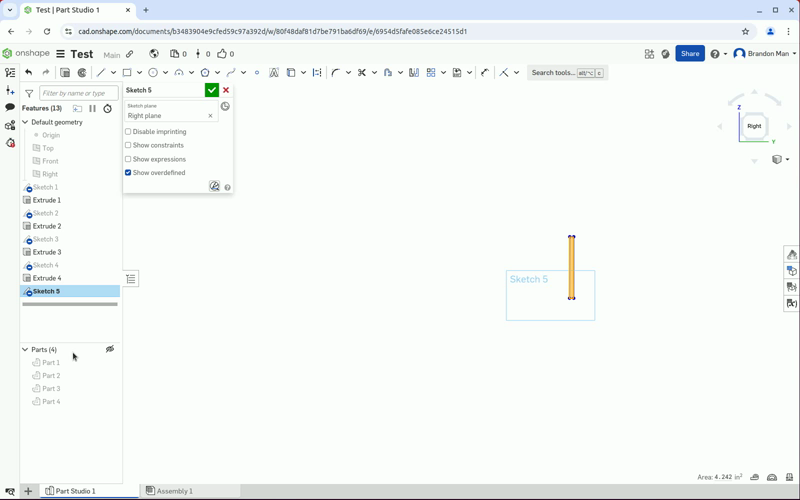
key(shift+e)
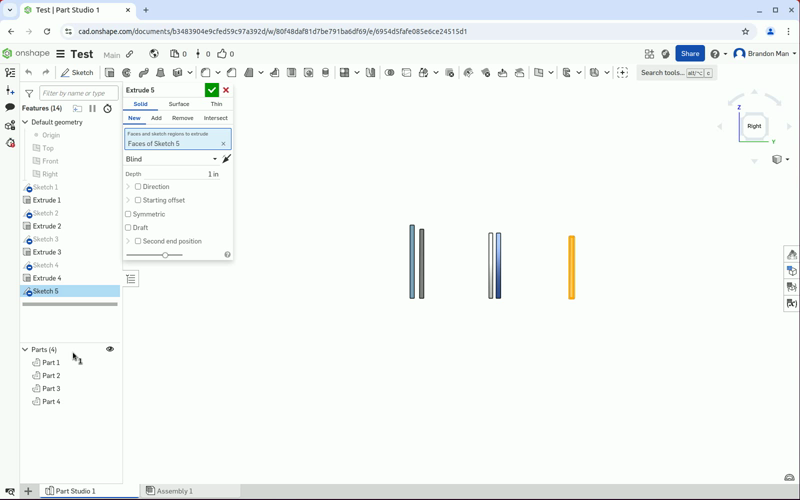
mouse_move(143, 106)
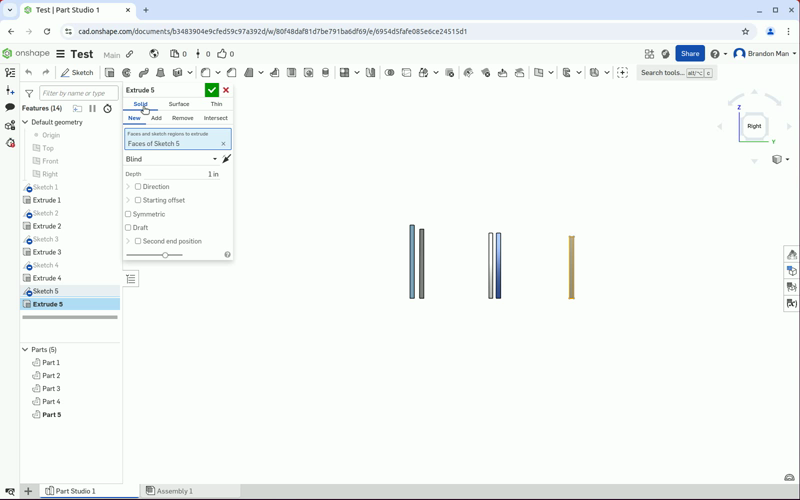
click(143, 106)
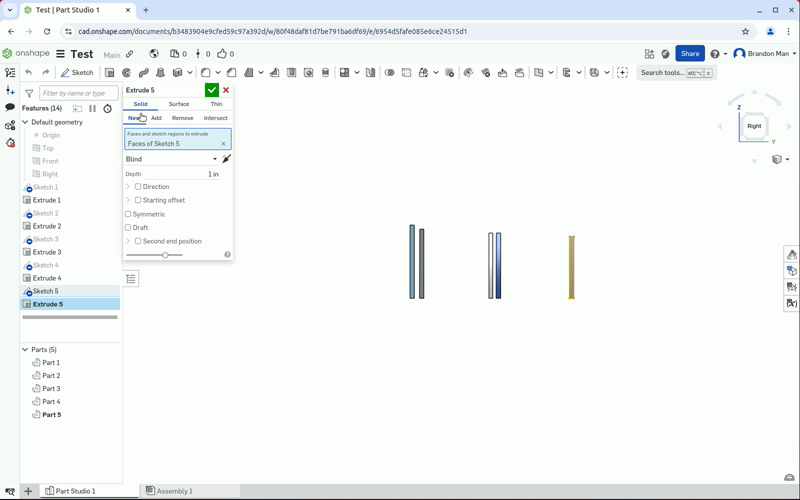
mouse_move(137, 120)
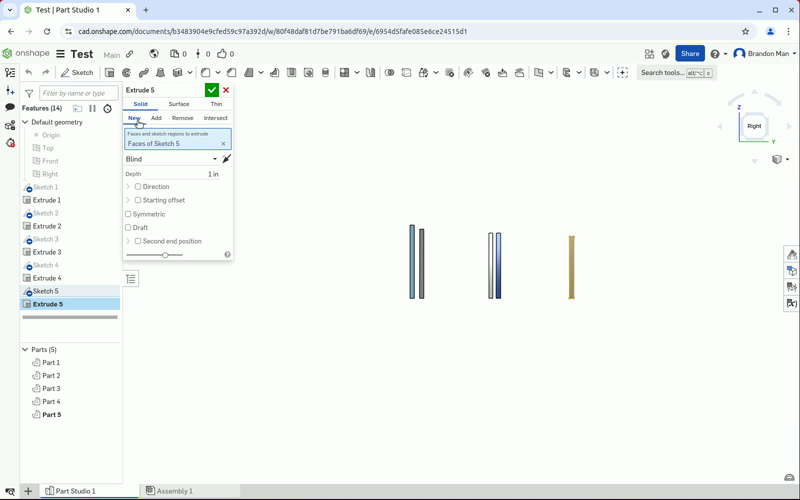
click(137, 120)
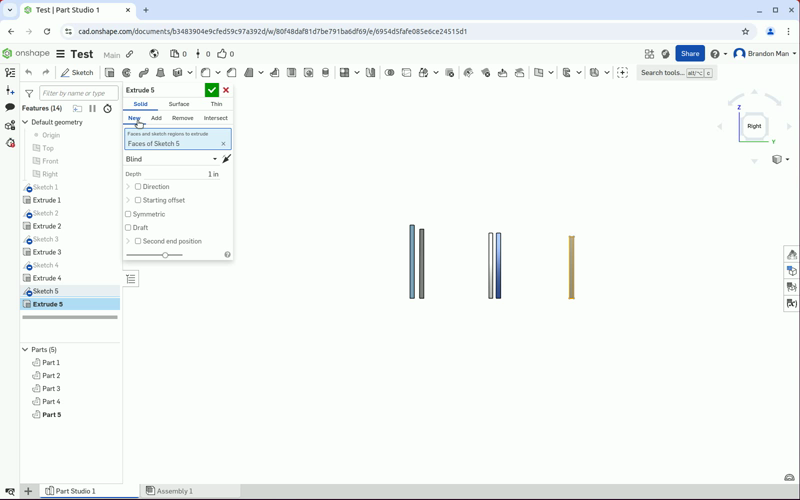
key(tab, 4)
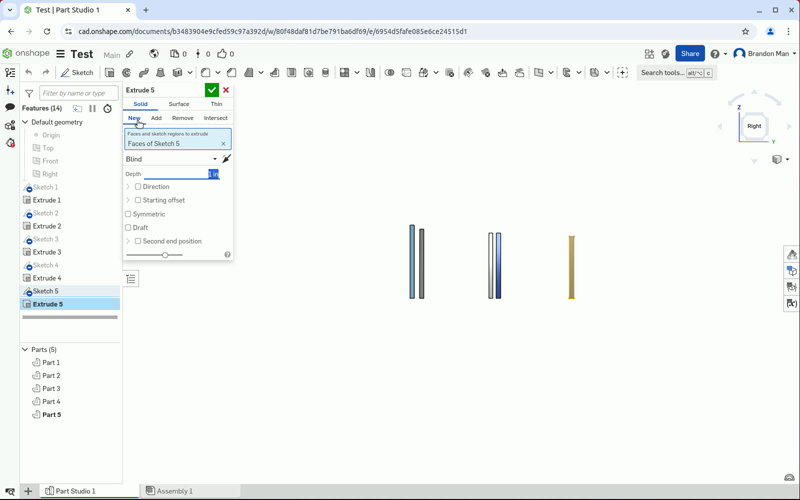
text(40.44)
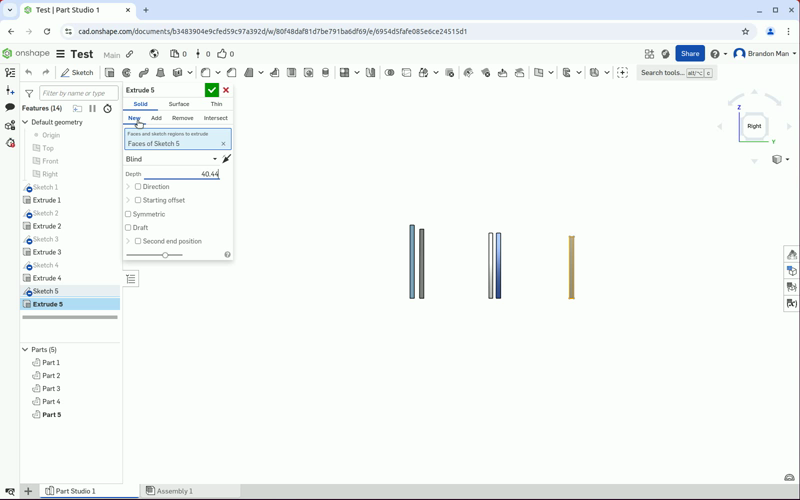
key(tab, 3)
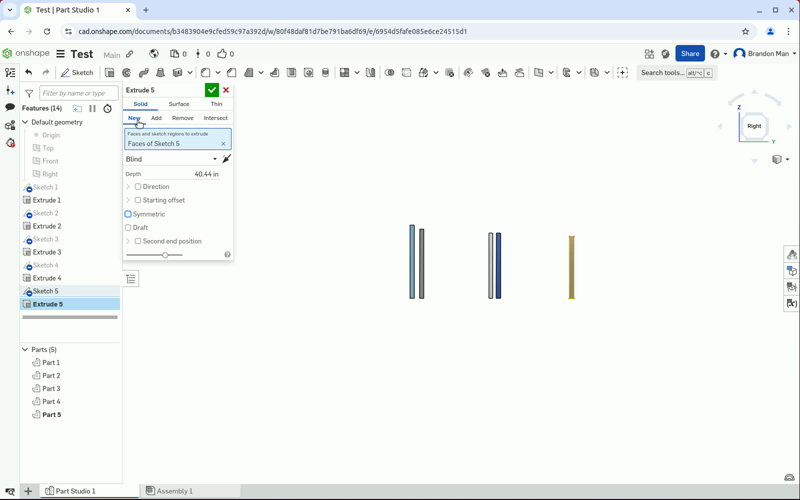
key(space)
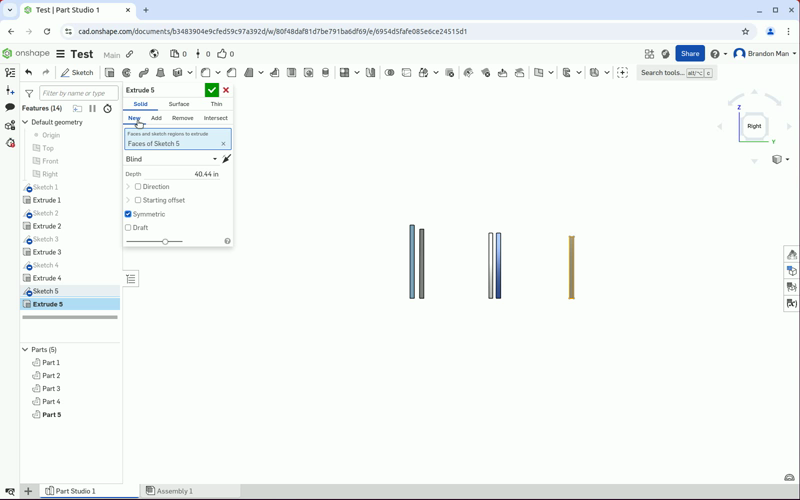
key(enter)
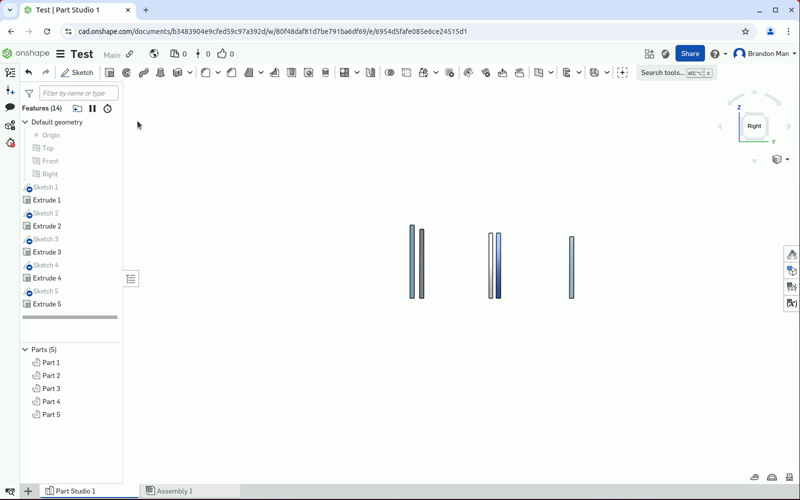
key(shift+h)
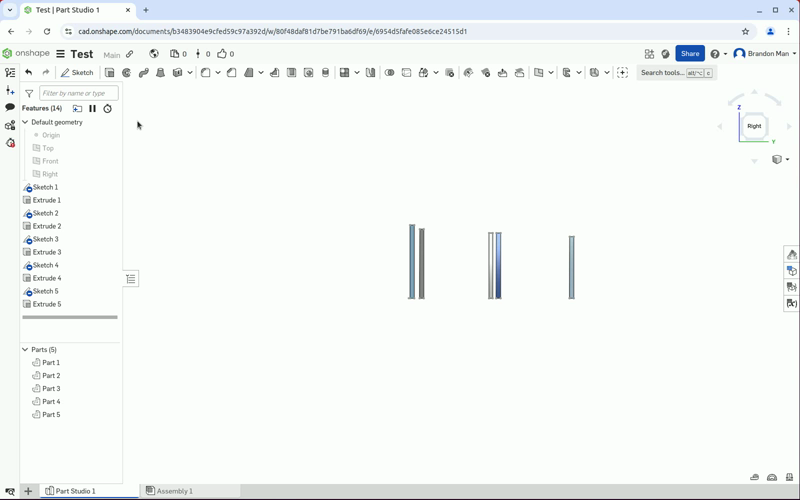
key(shift+h)
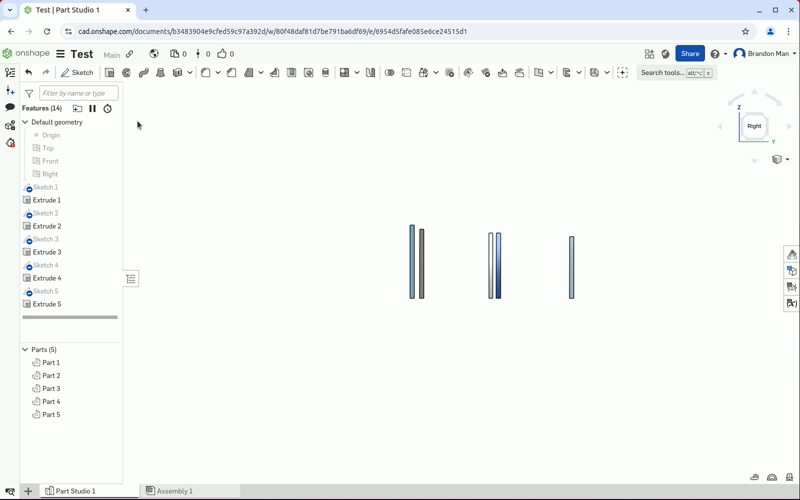
mouse_move(73, 189)
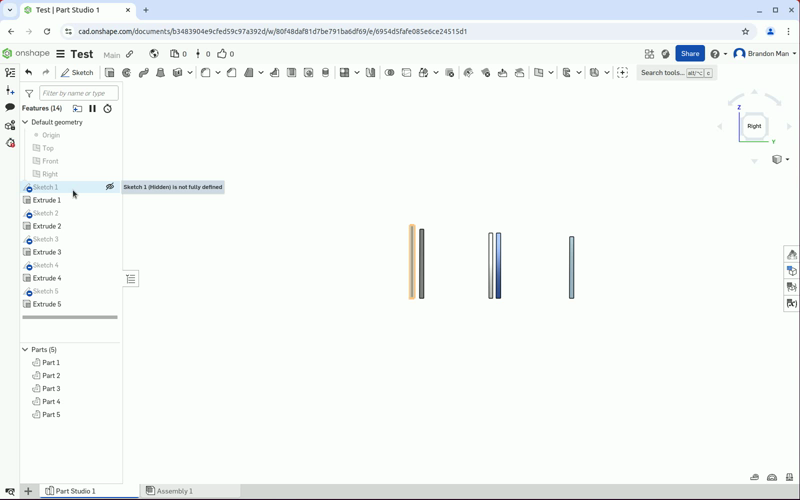
click(73, 189)
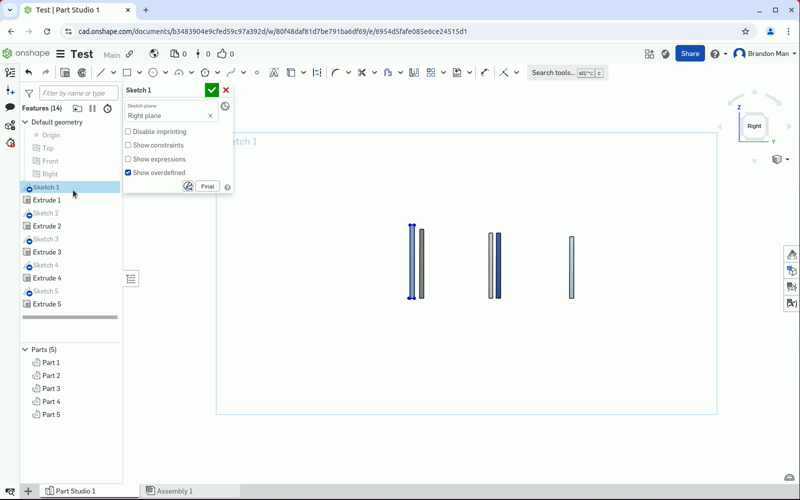
mouse_move(229, 92)
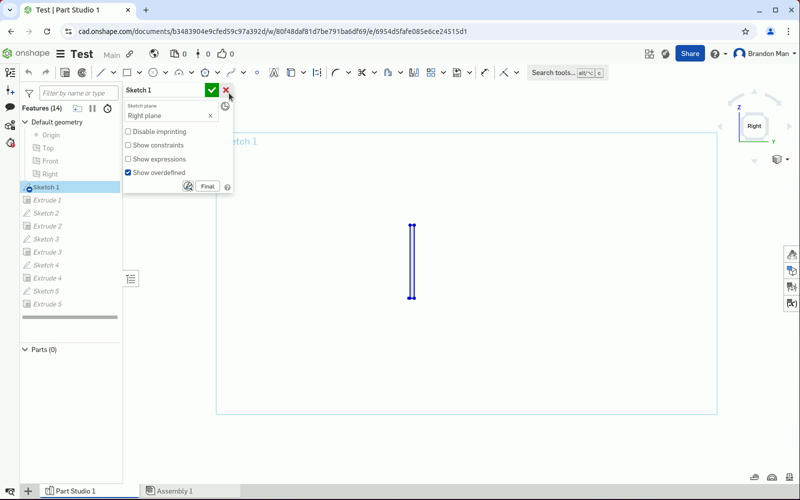
click(229, 92)
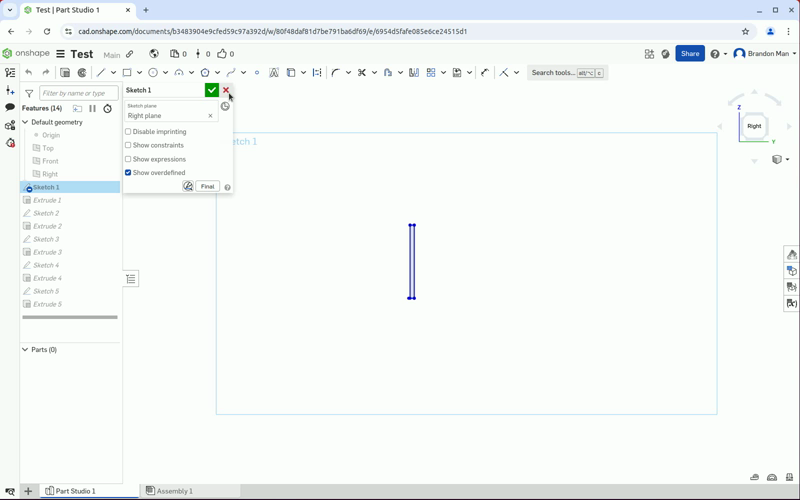
key(shift+s)
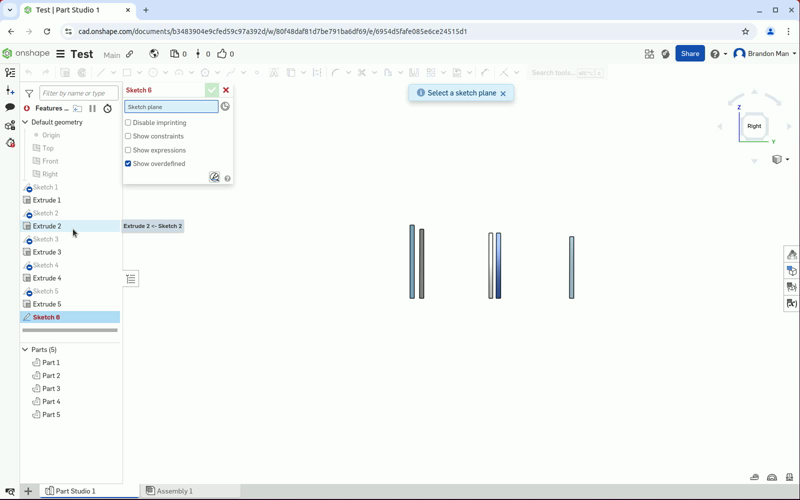
scroll(3)
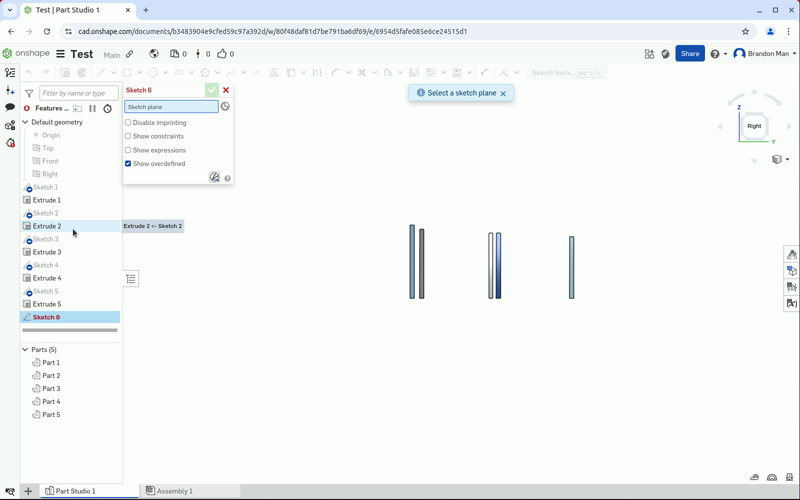
mouse_move(73, 176)
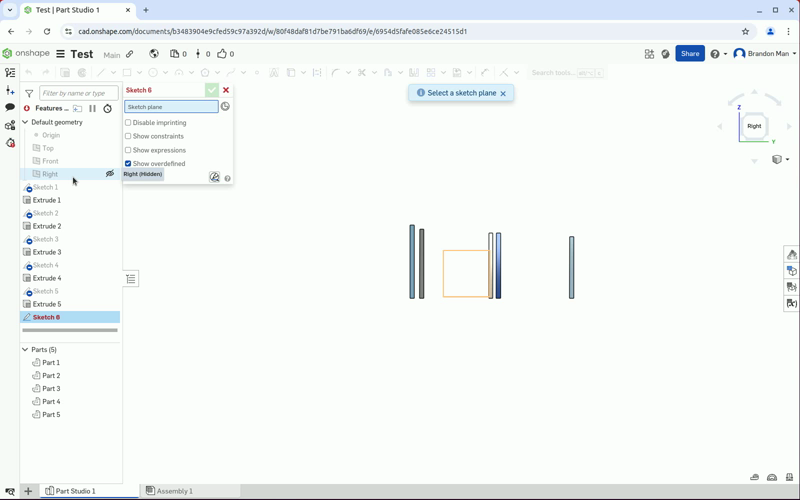
click(73, 176)
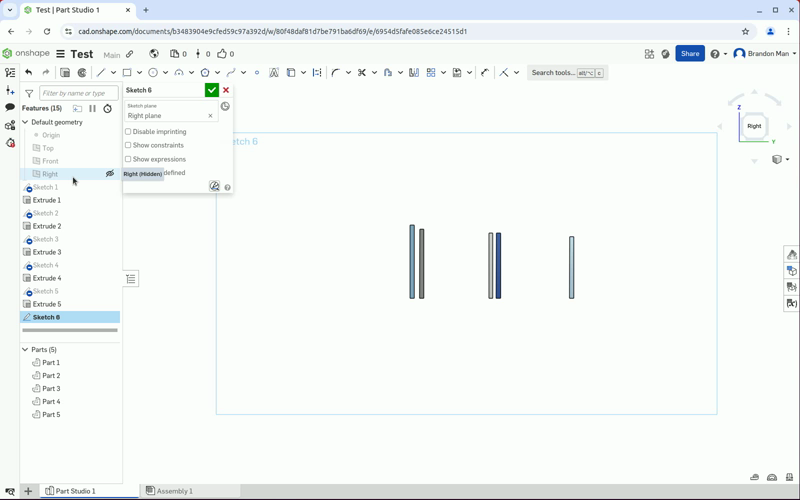
mouse_move(73, 352)
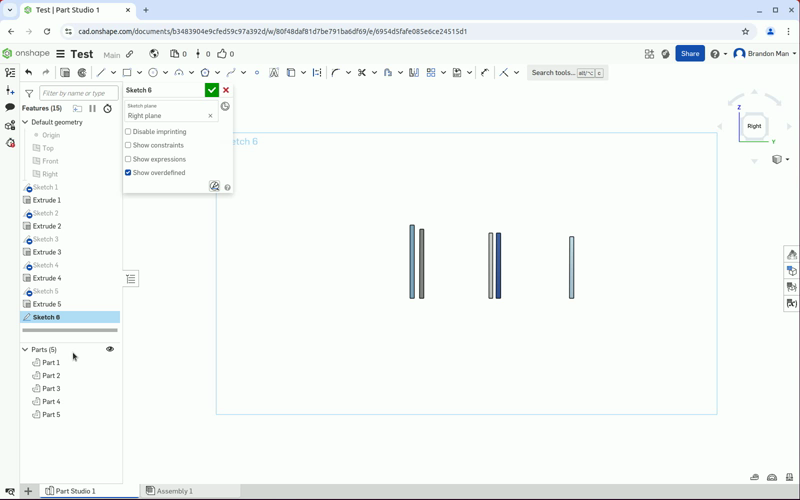
key(y)
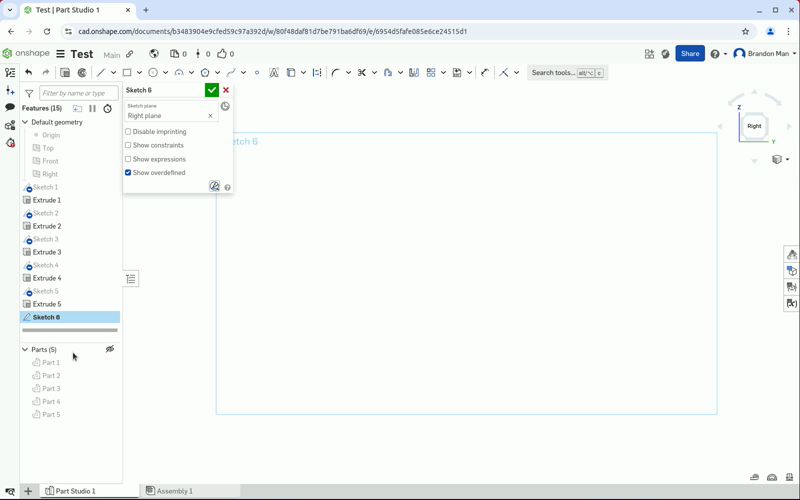
key(l)
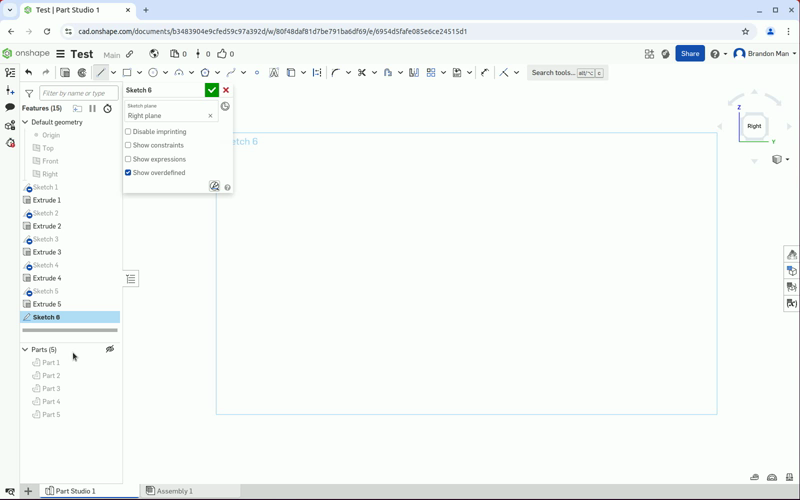
key_down(shift)
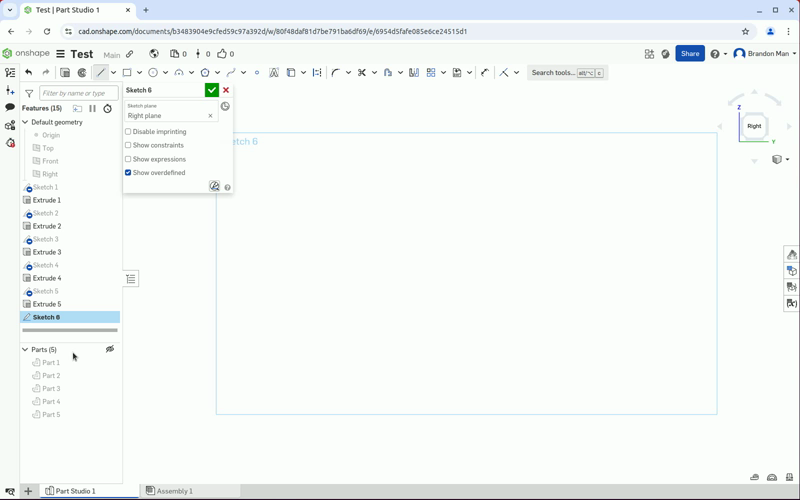
mouse_move(561, 298)
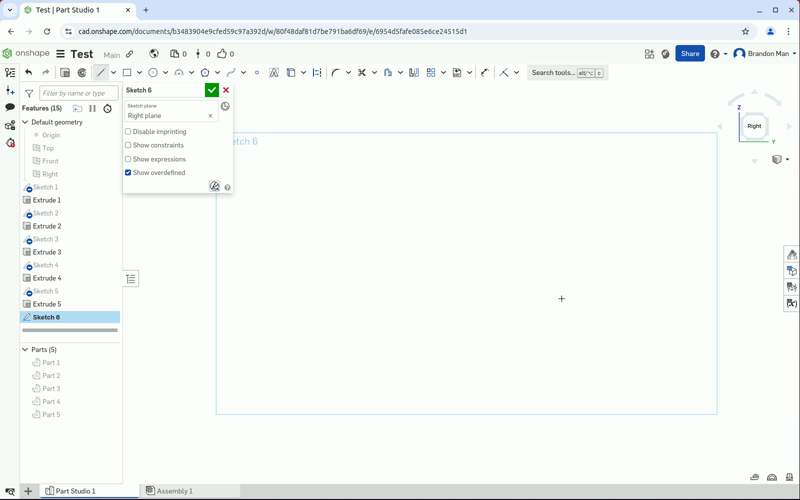
click(561, 298)
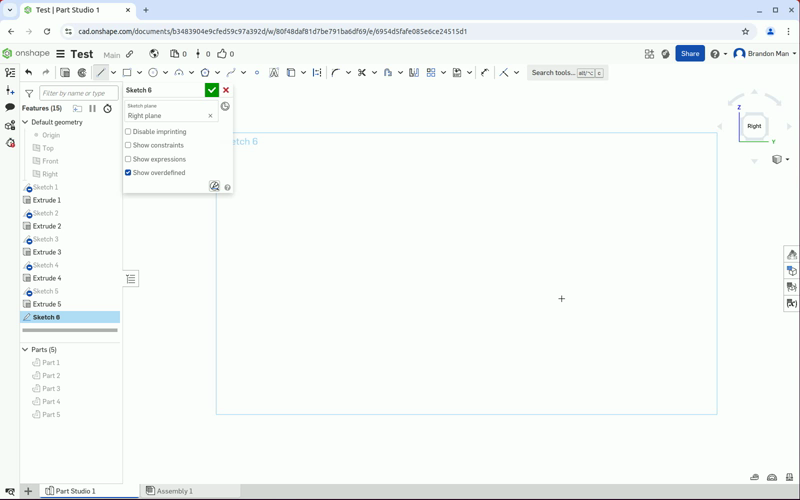
key_up(shift)
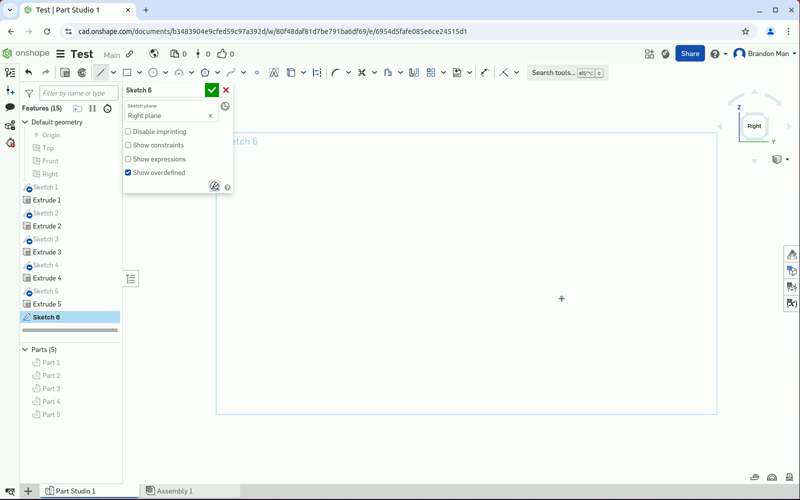
key_down(shift)
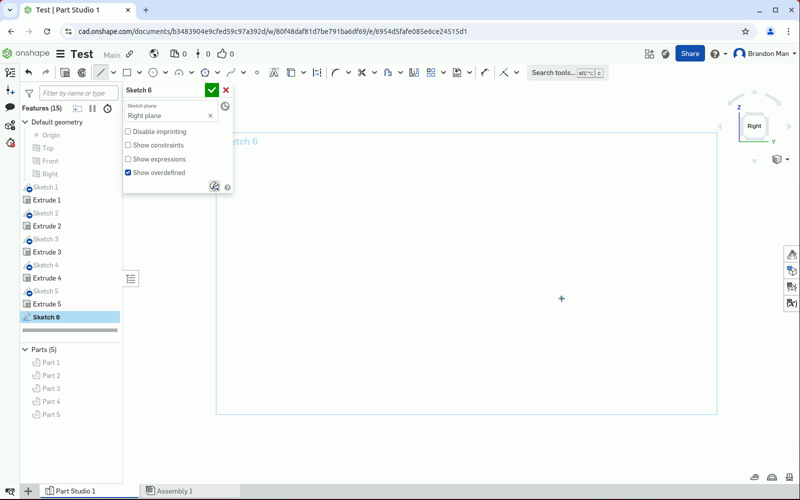
mouse_move(589, 298)
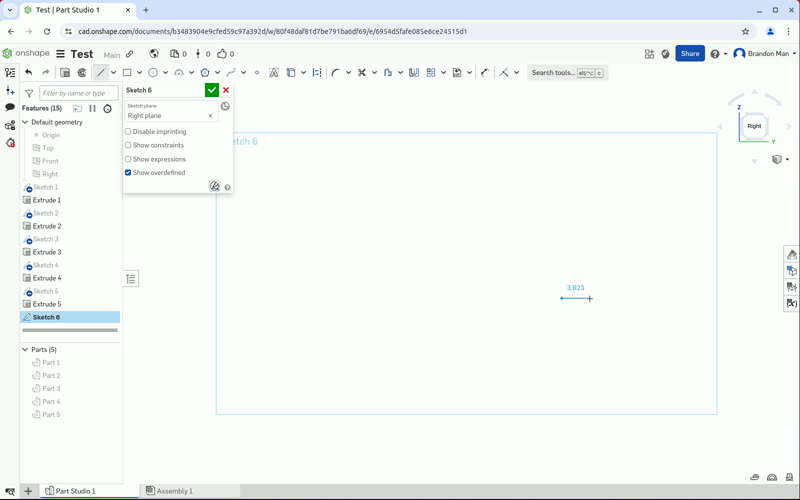
mouse_move(565, 298)
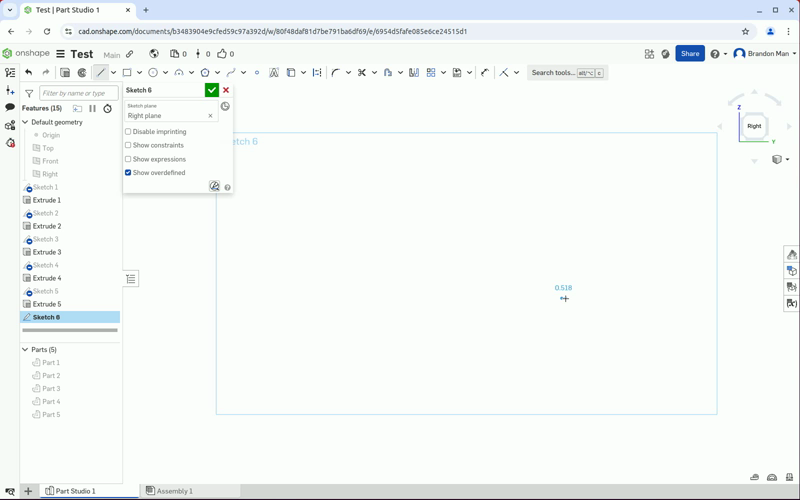
scroll(6)
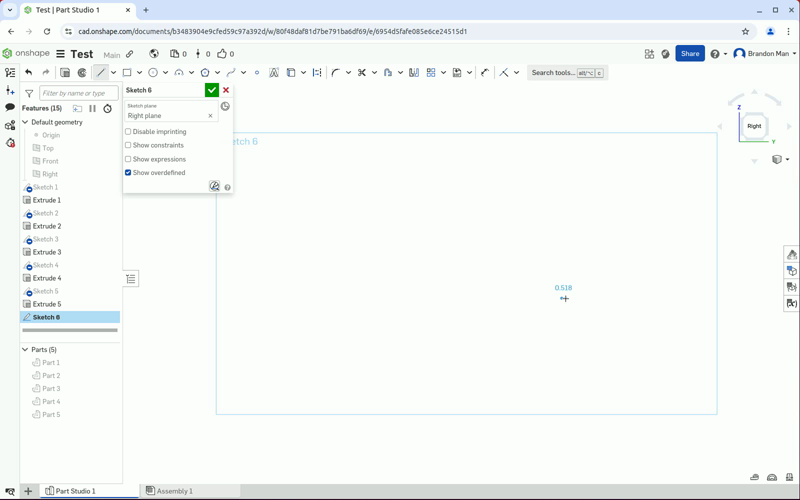
scroll(6)
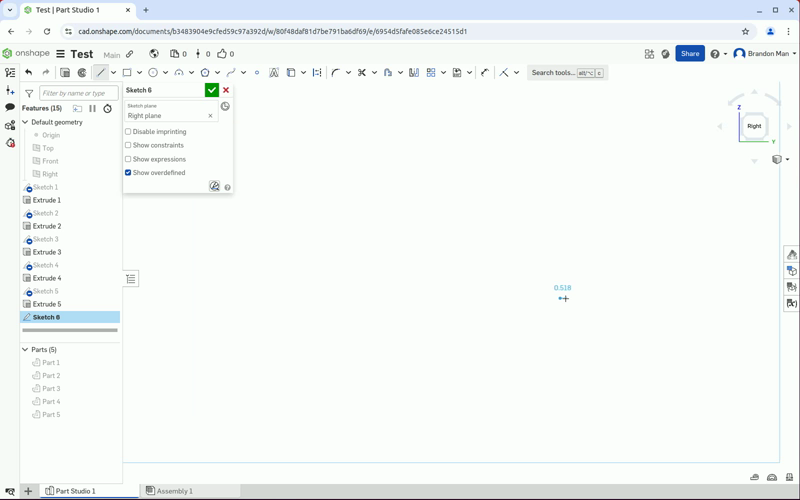
scroll(6)
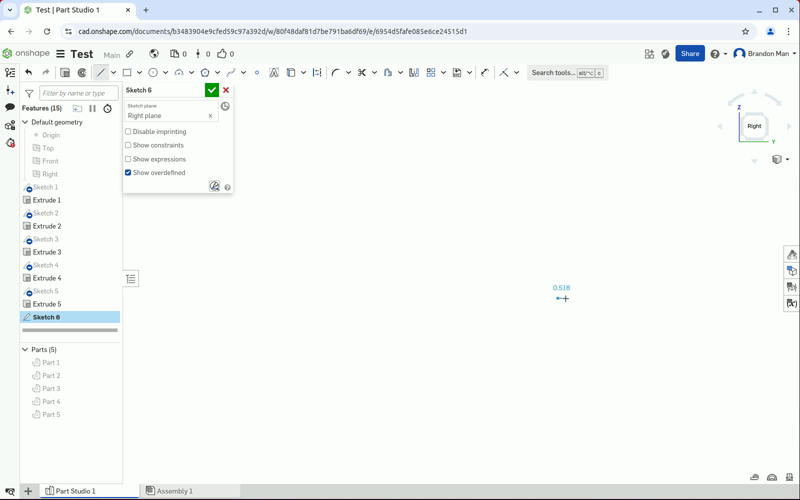
scroll(6)
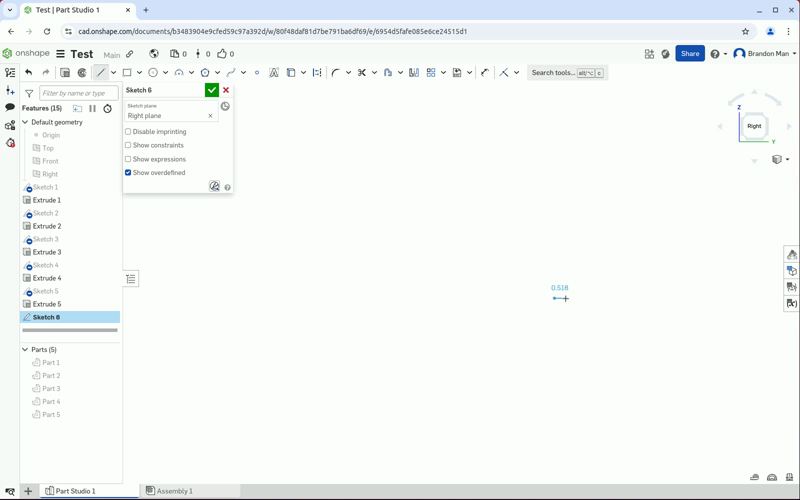
scroll(6)
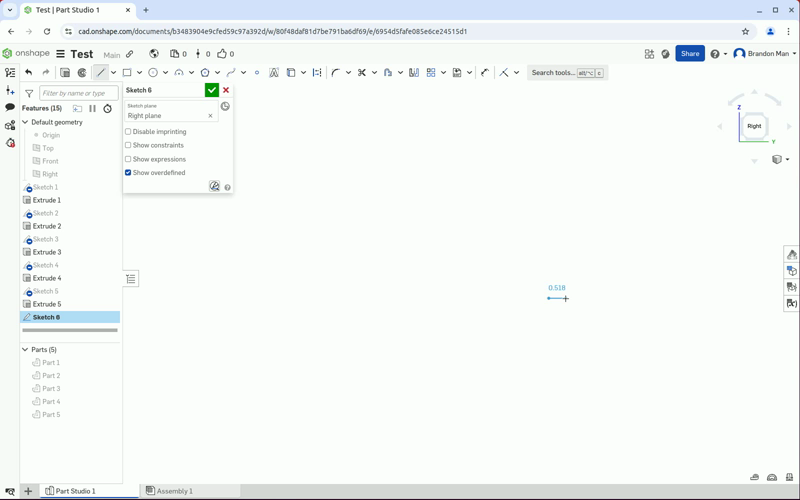
scroll(6)
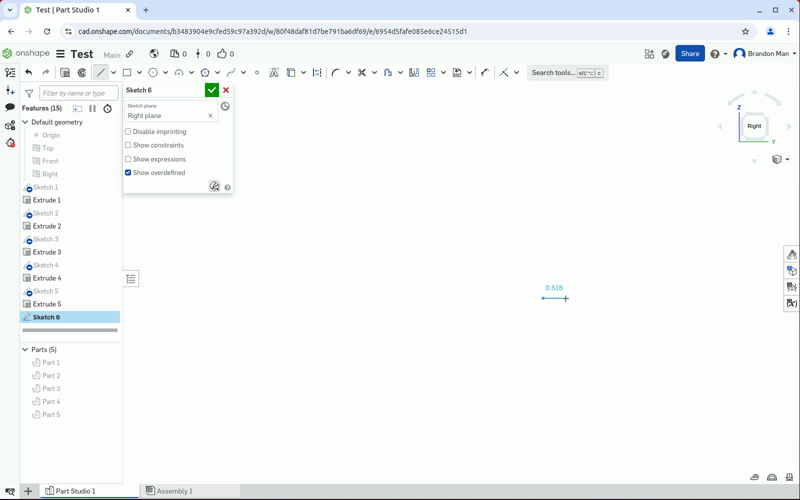
scroll(6)
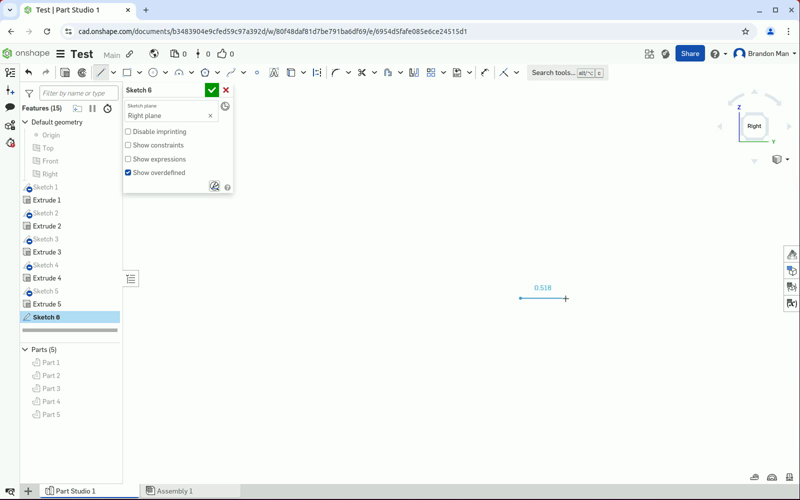
click(565, 298)
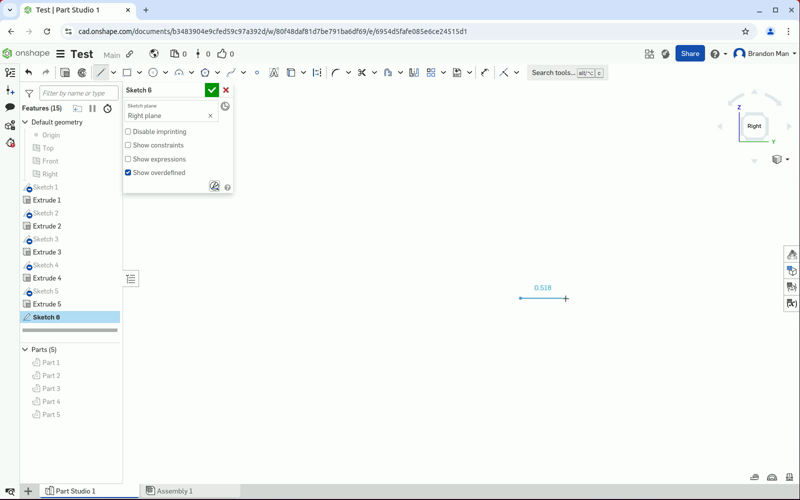
scroll(-6)
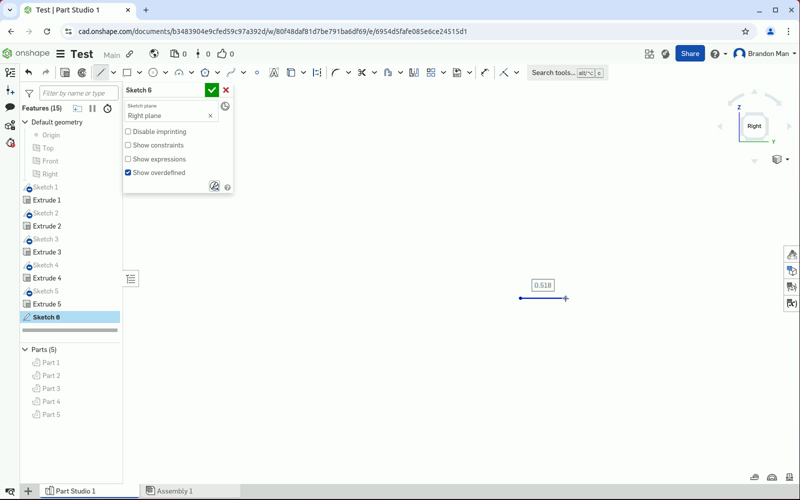
scroll(-6)
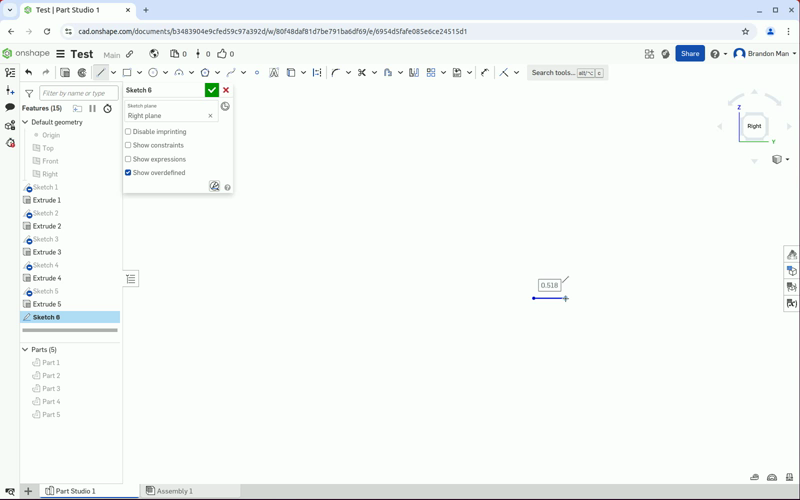
scroll(-6)
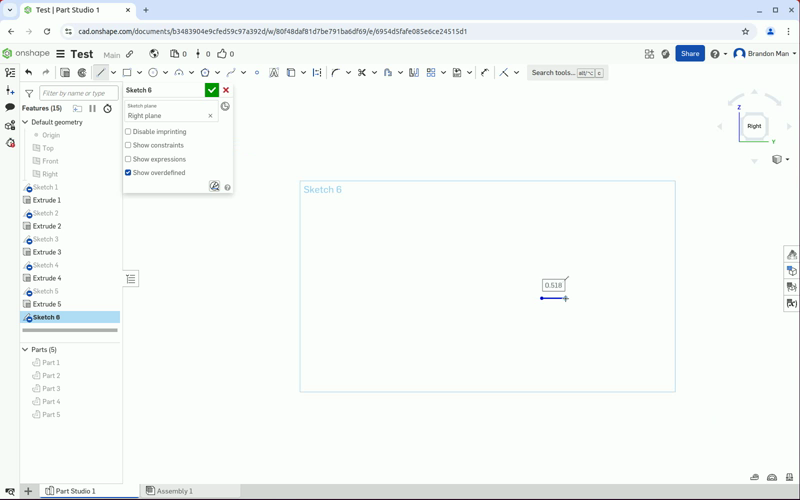
scroll(-6)
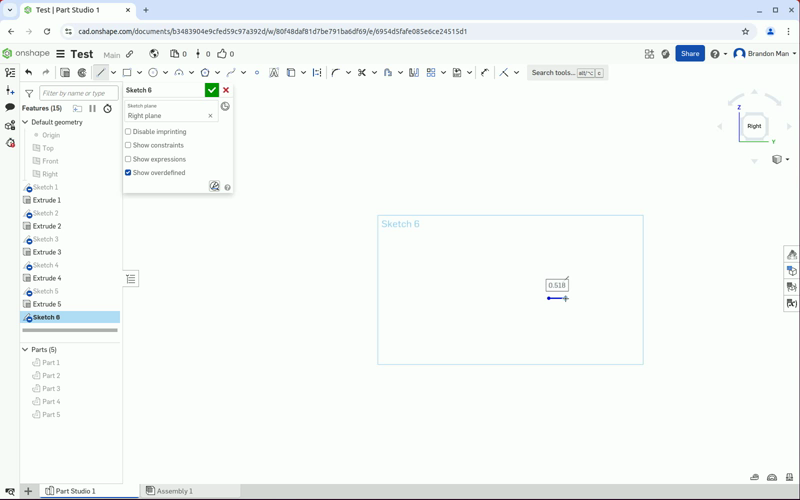
scroll(-6)
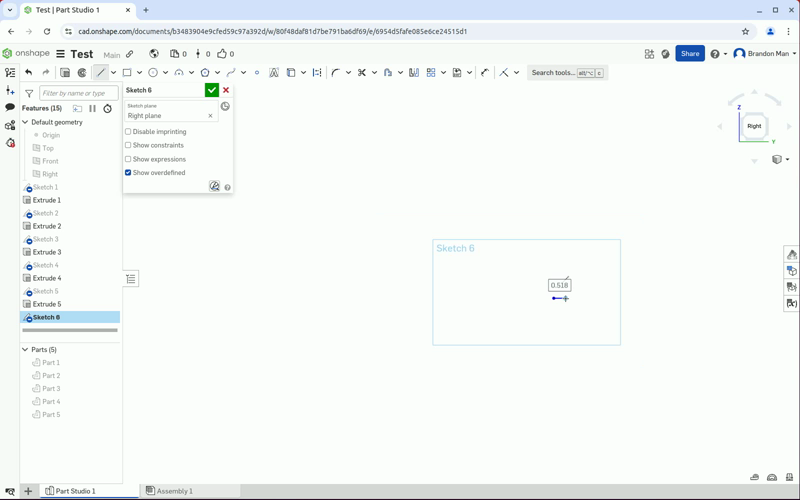
scroll(-6)
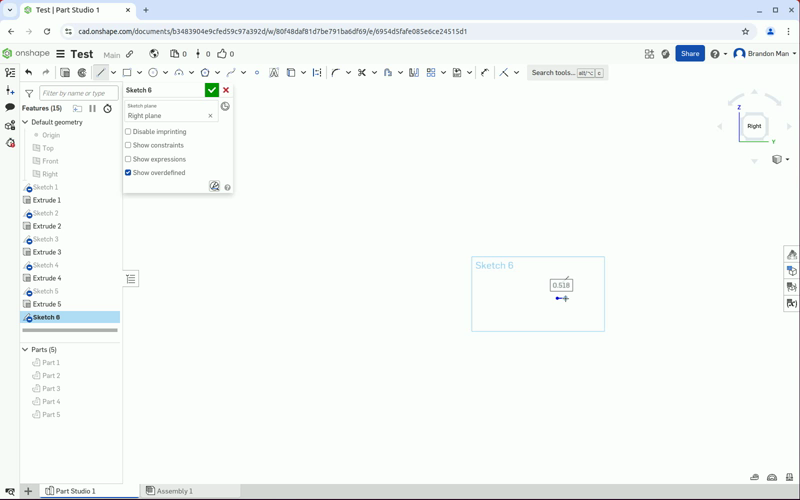
scroll(-6)
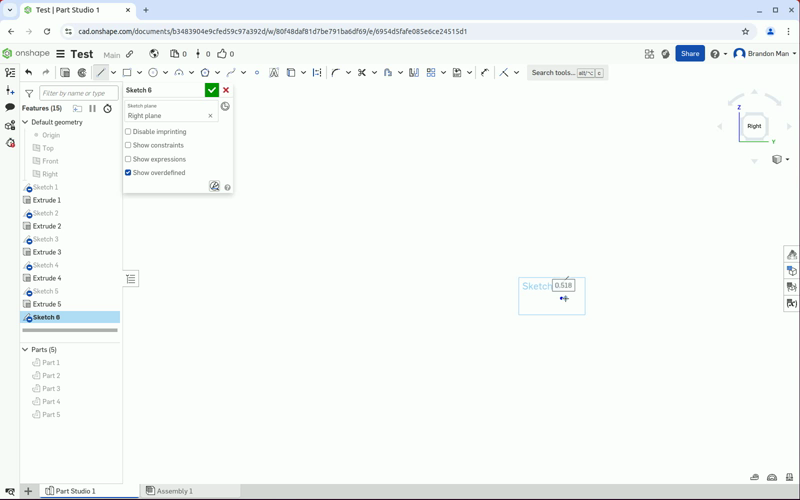
key_up(shift)
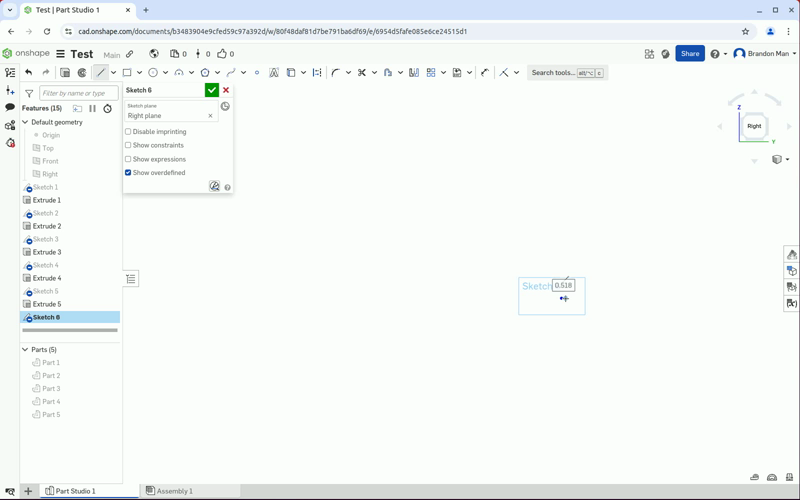
key_down(shift)
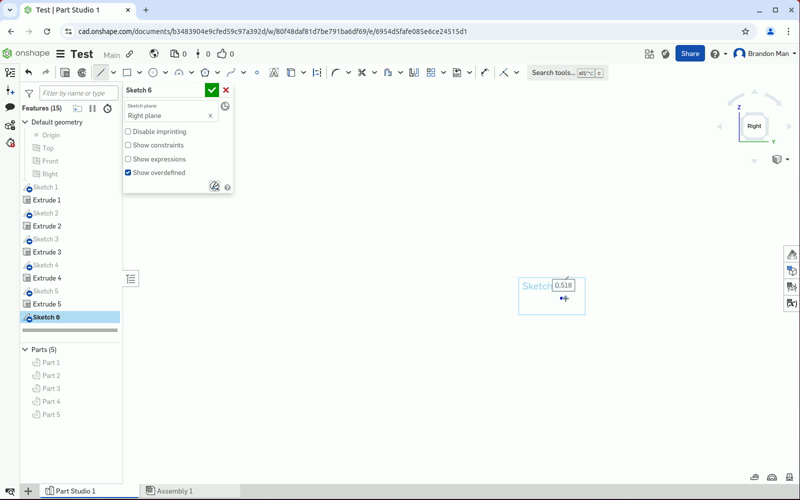
mouse_move(565, 236)
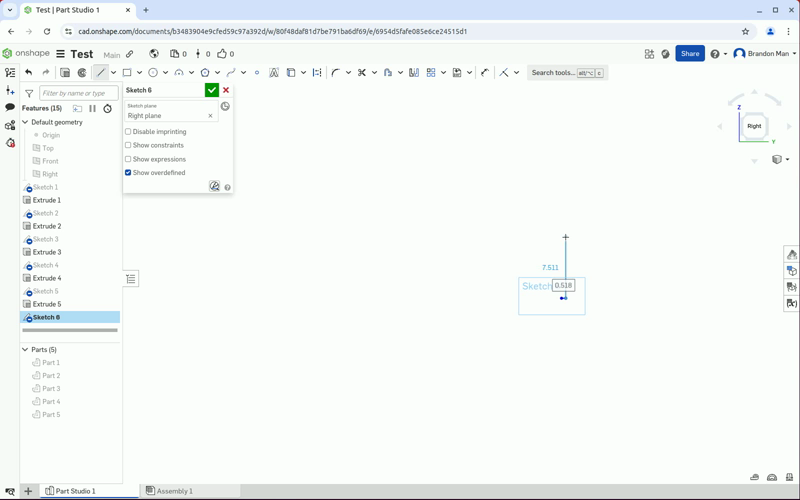
click(565, 236)
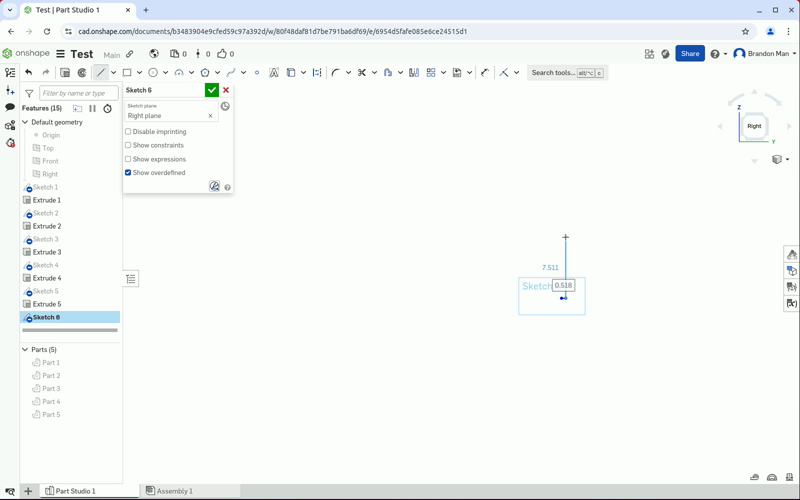
key_up(shift)
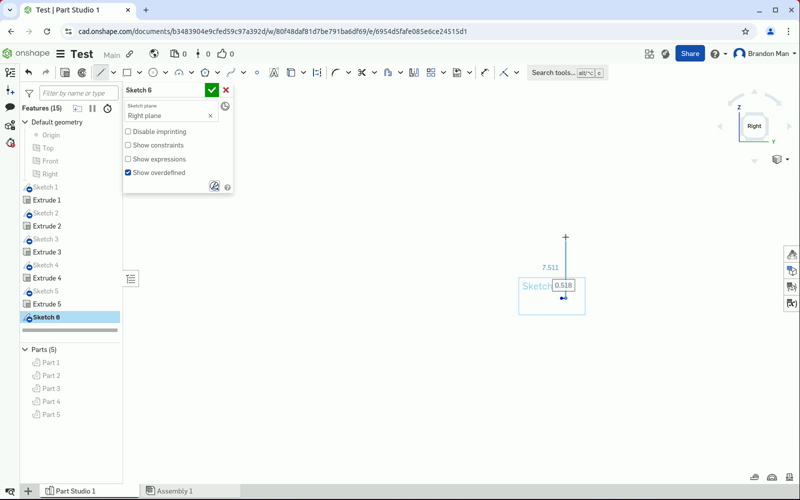
key_down(shift)
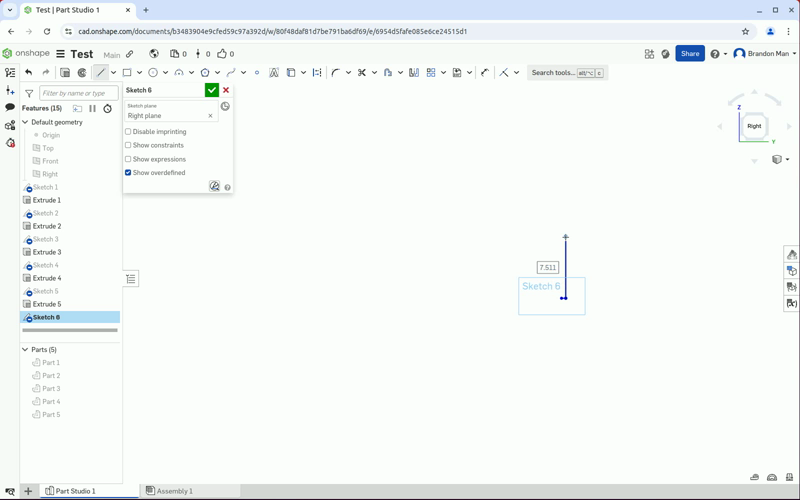
mouse_move(589, 236)
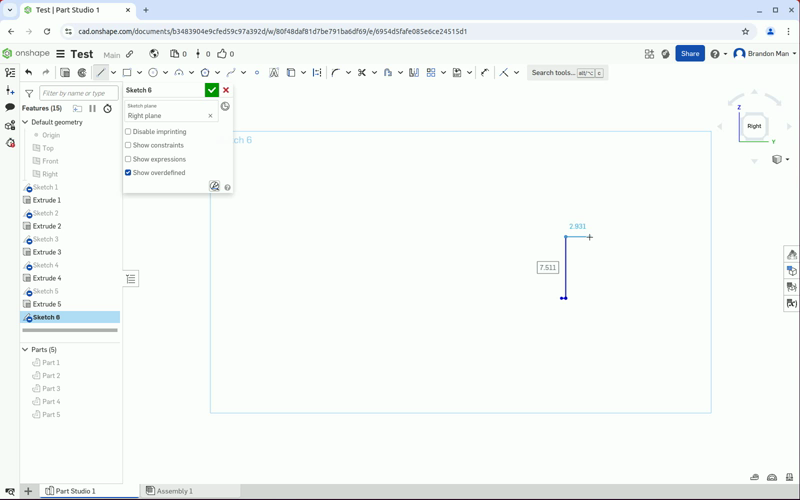
mouse_move(561, 236)
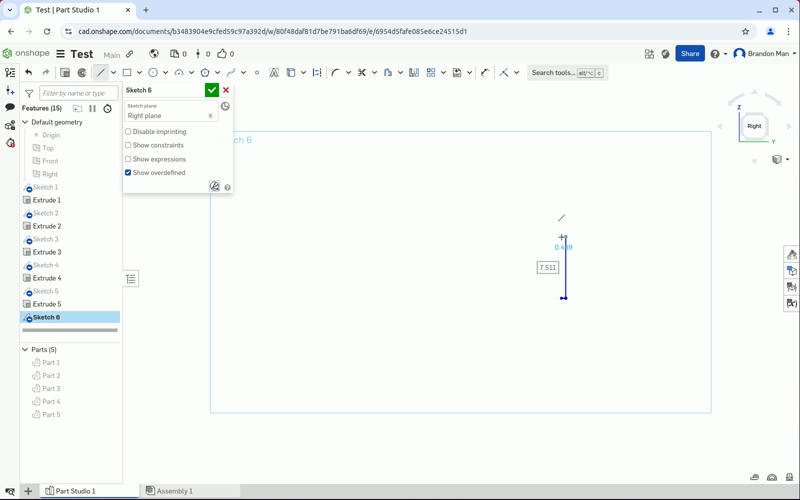
scroll(6)
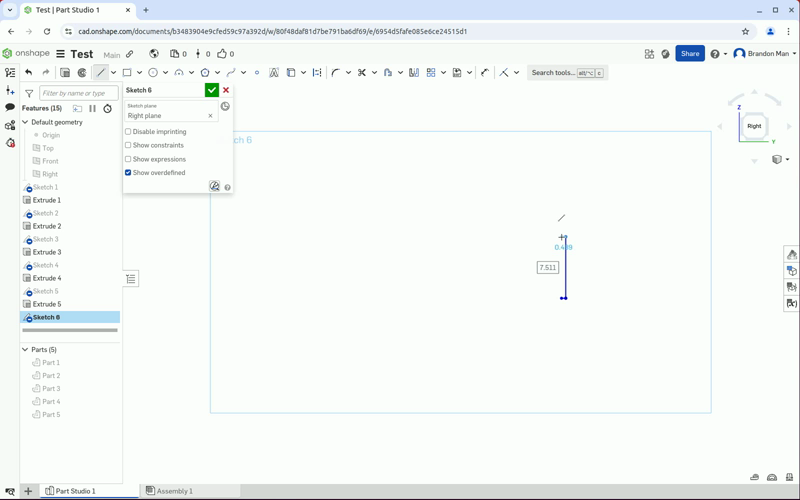
scroll(6)
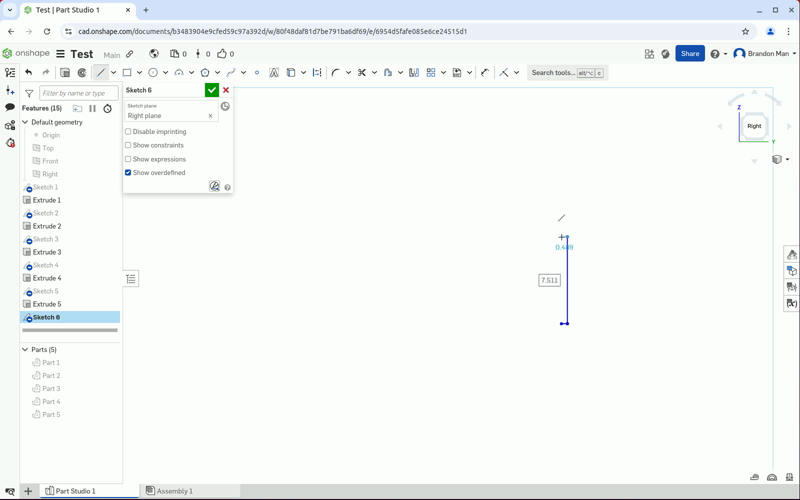
scroll(6)
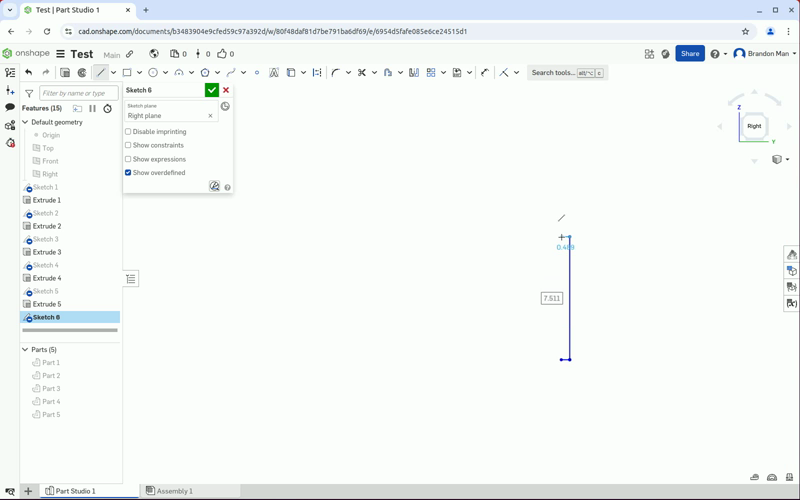
scroll(6)
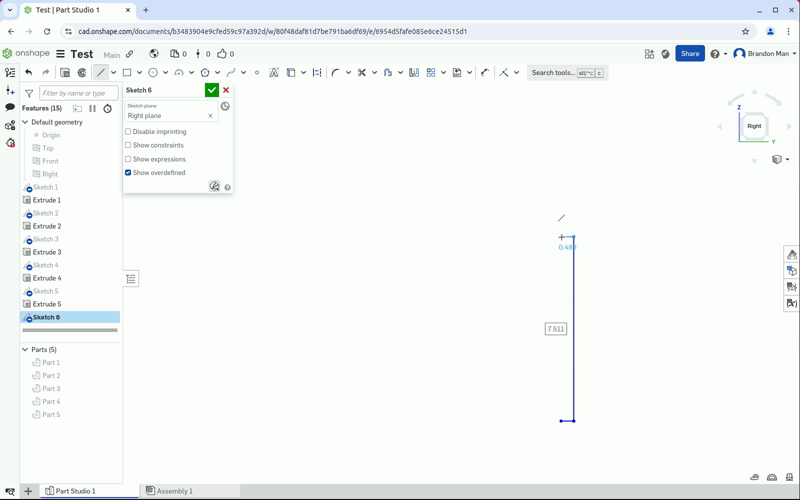
scroll(6)
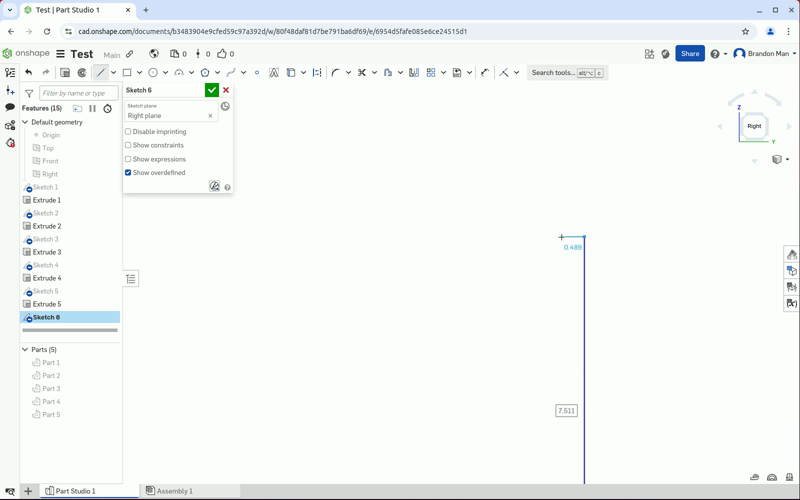
scroll(6)
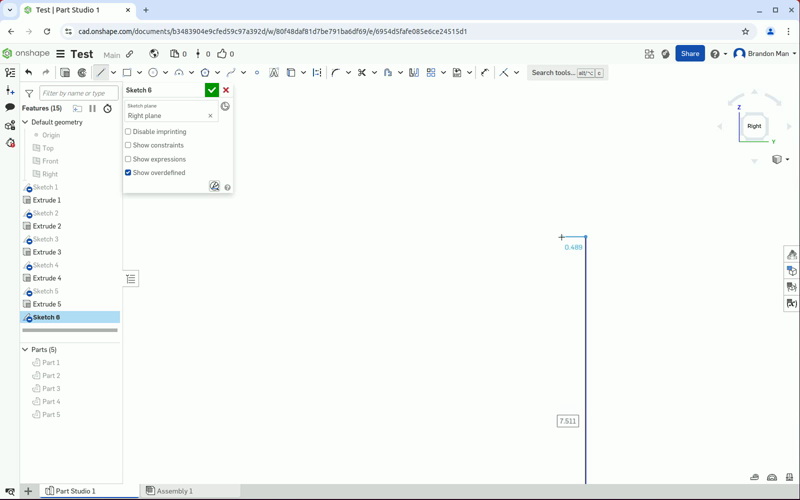
scroll(6)
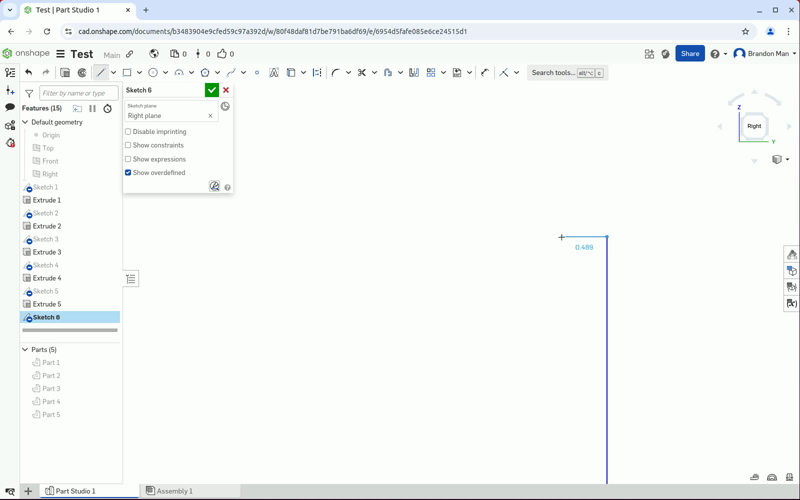
click(561, 236)
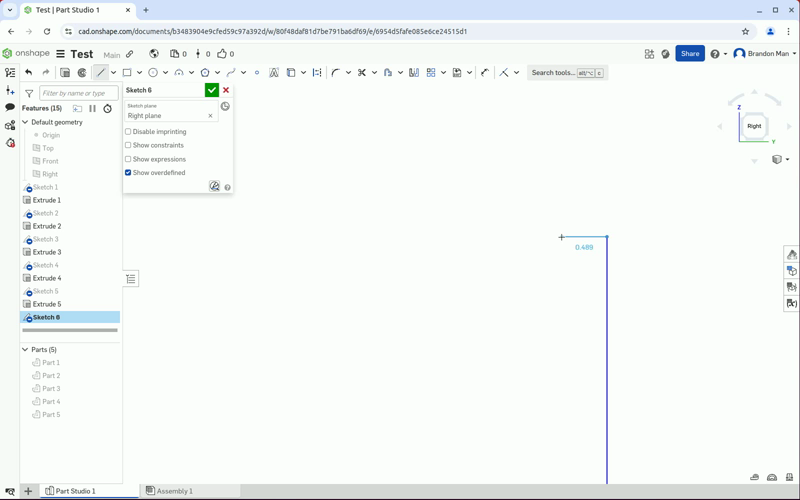
scroll(-6)
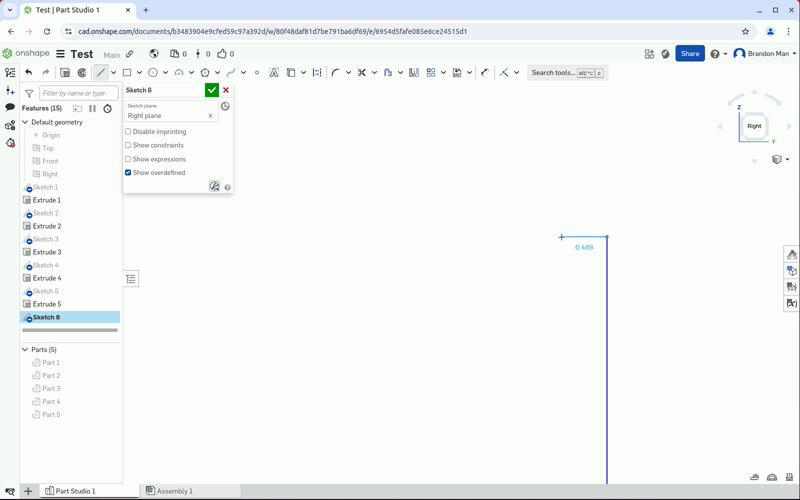
scroll(-6)
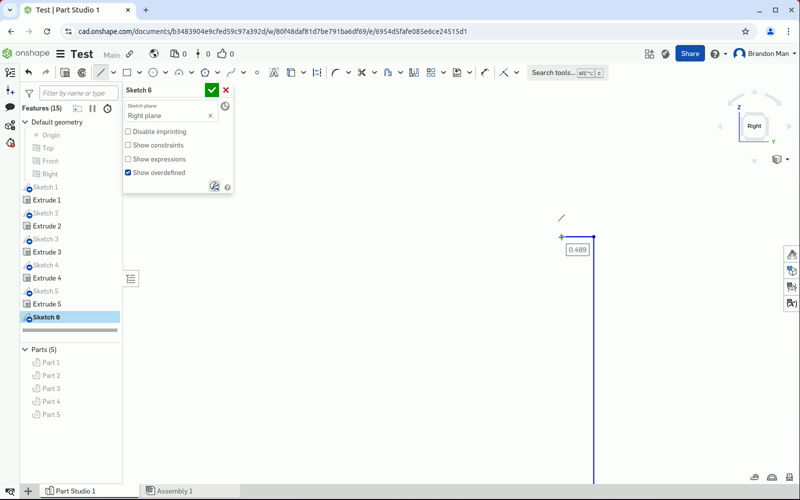
scroll(-6)
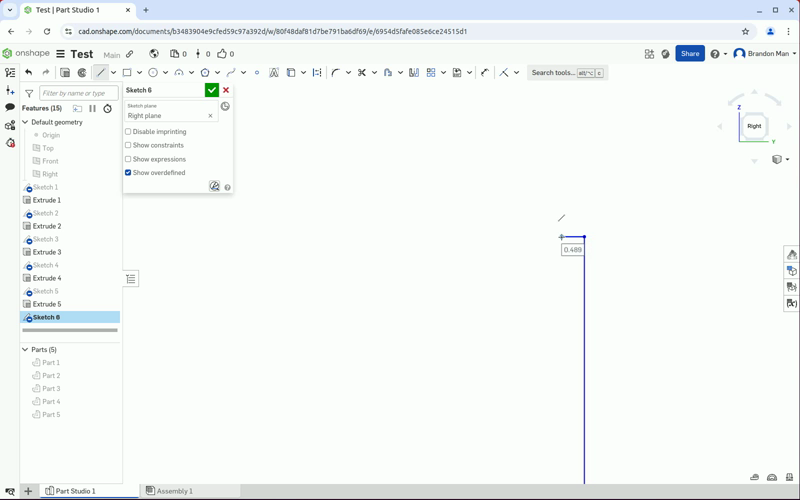
scroll(-6)
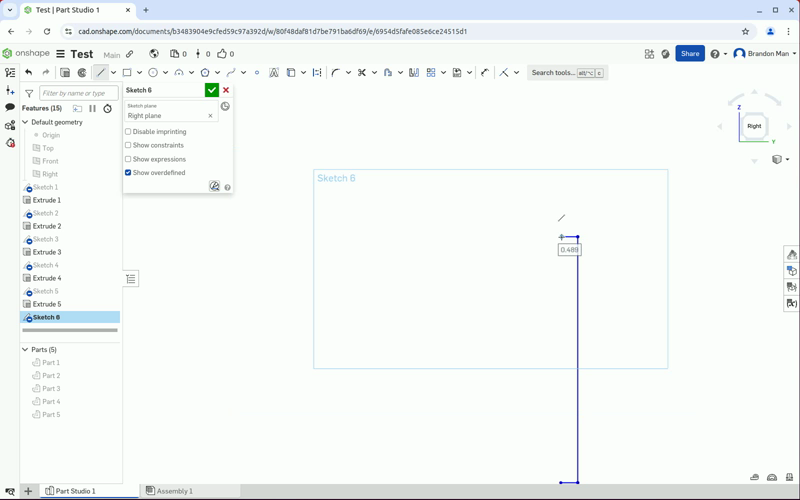
scroll(-6)
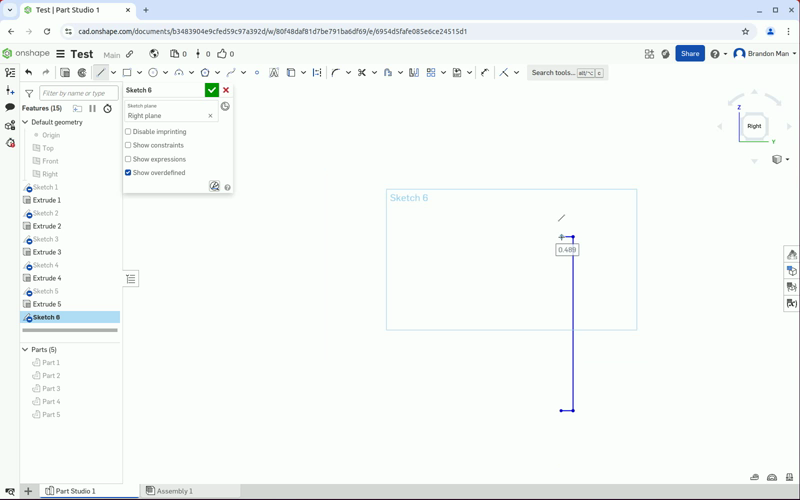
scroll(-6)
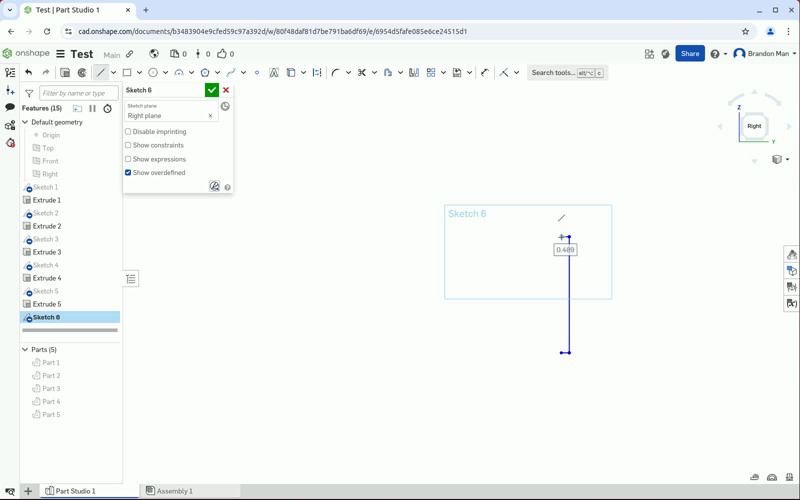
scroll(-6)
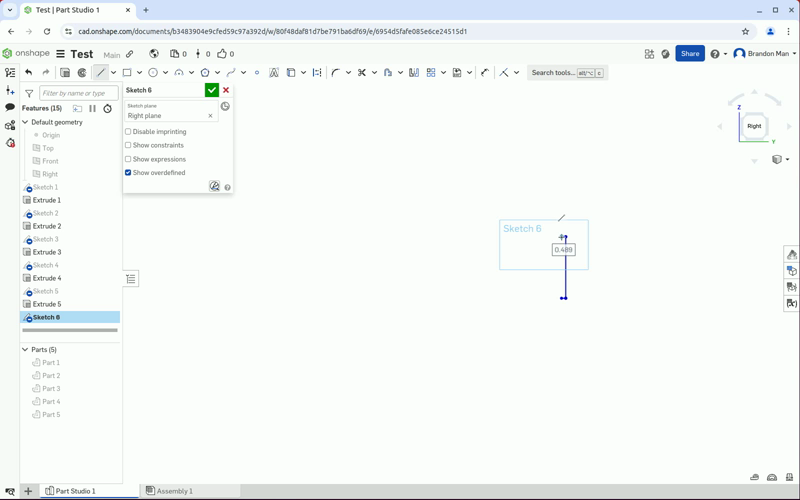
key_up(shift)
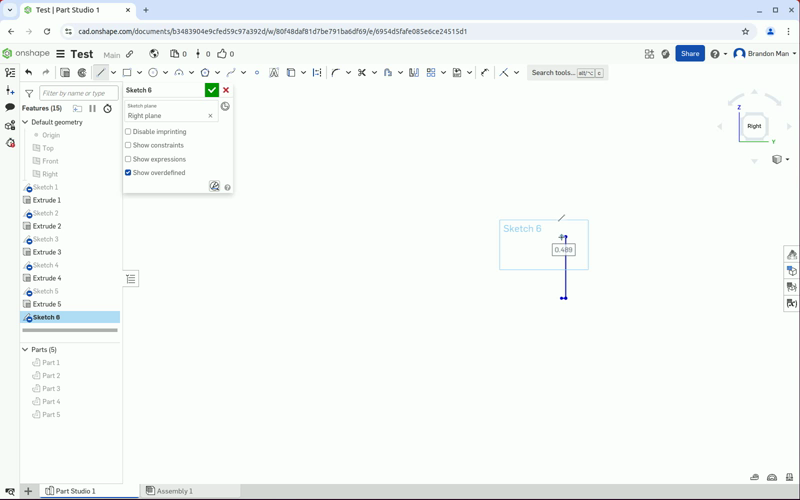
key_down(shift)
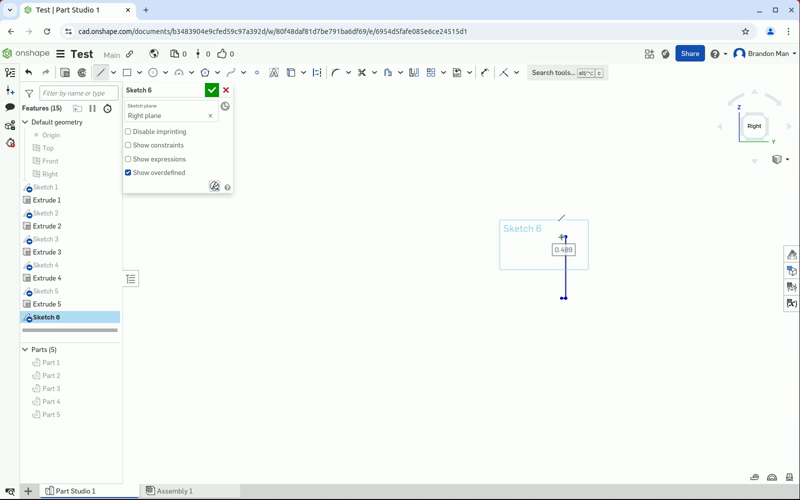
mouse_move(561, 298)
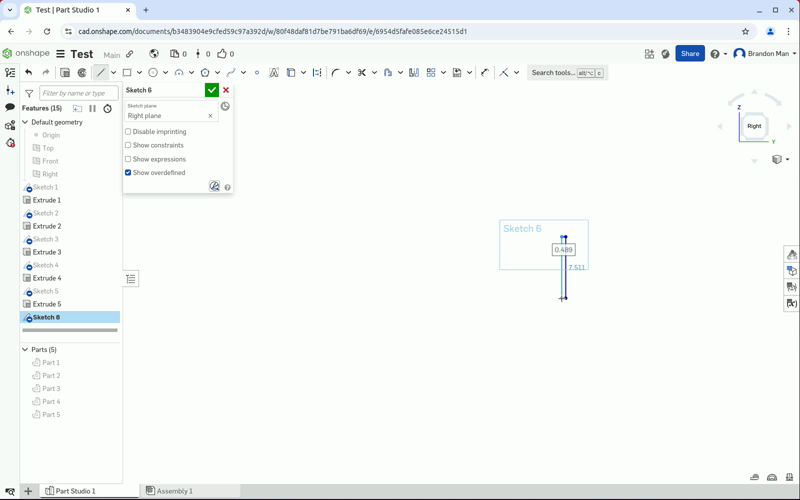
scroll(6)
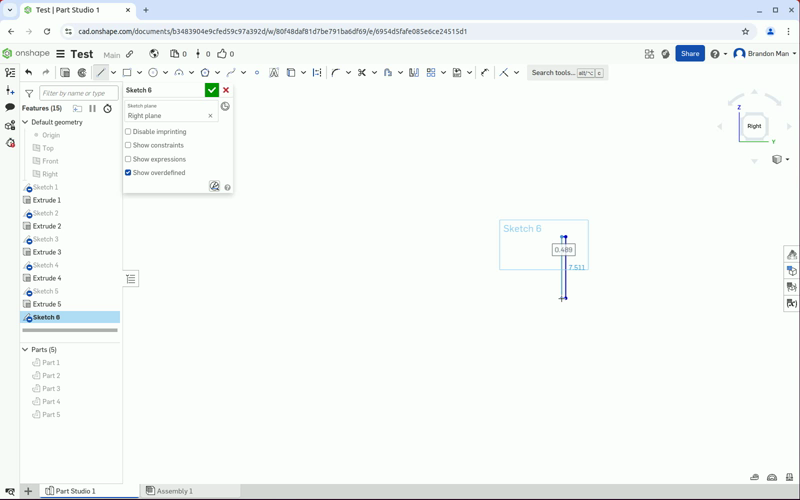
scroll(6)
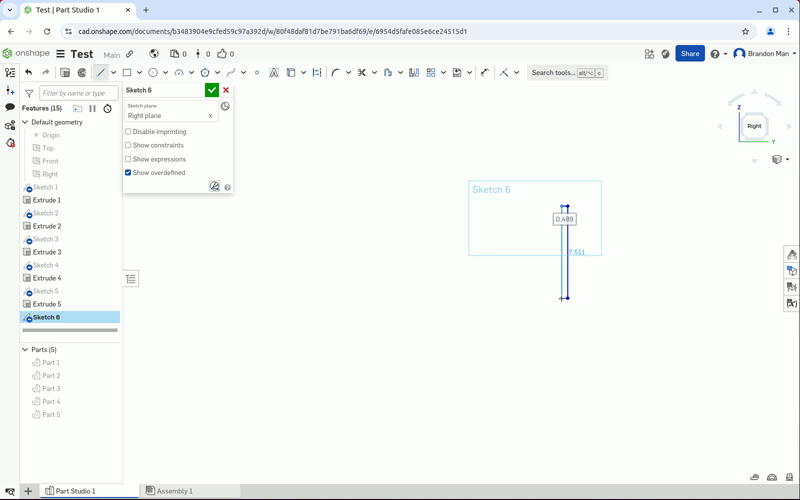
scroll(6)
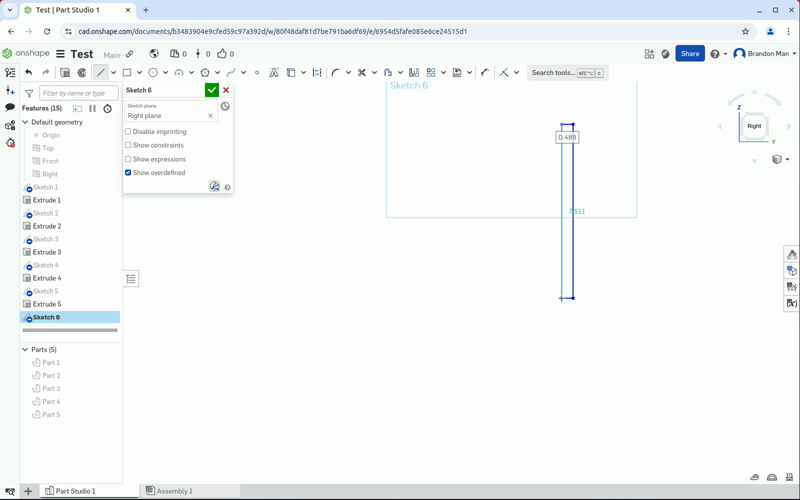
scroll(6)
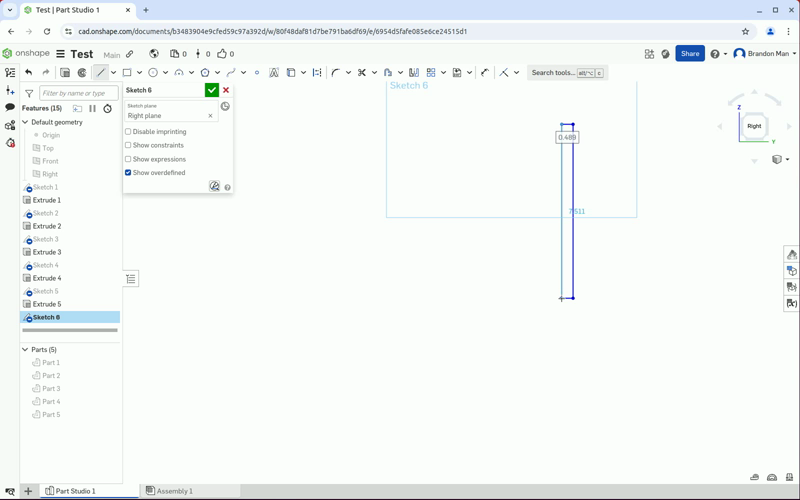
scroll(6)
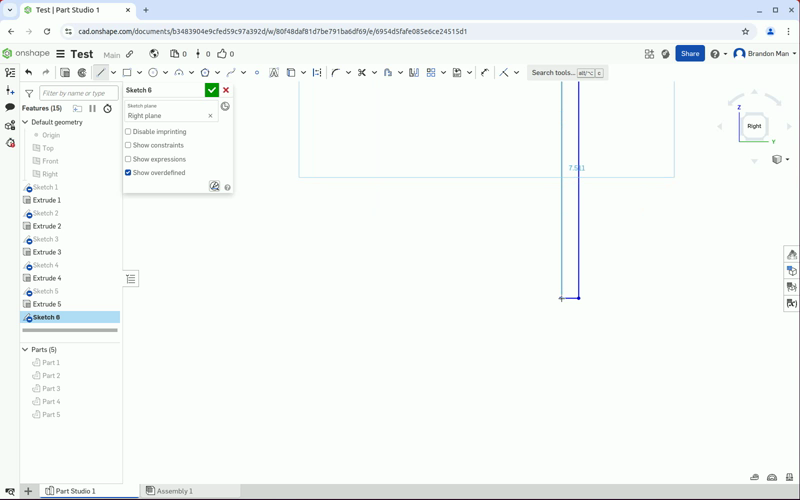
scroll(6)
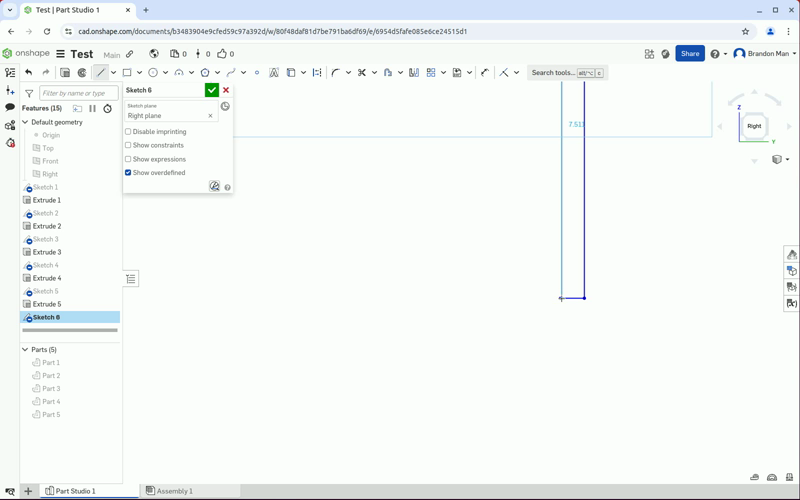
scroll(6)
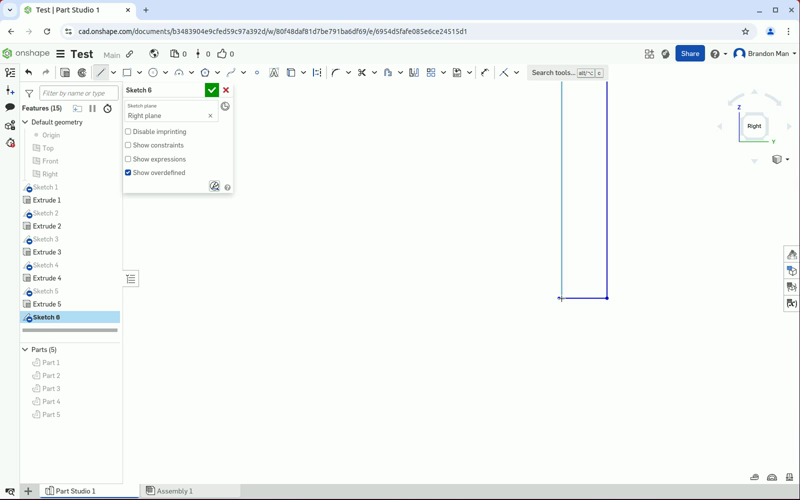
key_up(shift)
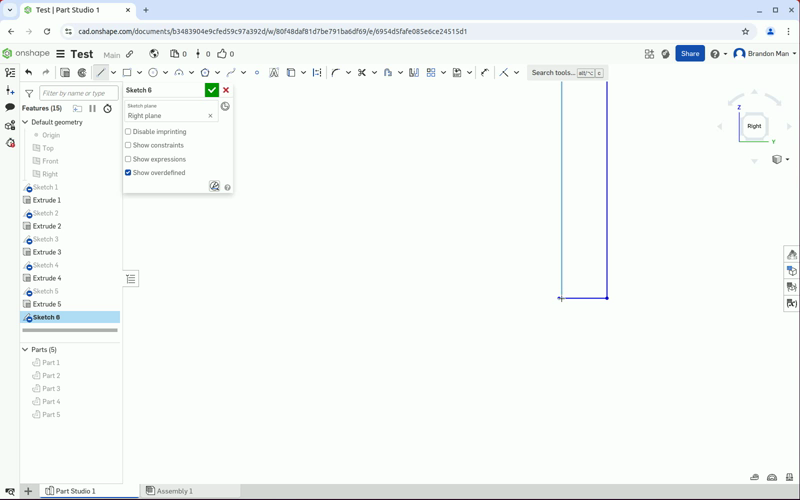
click(561, 298)
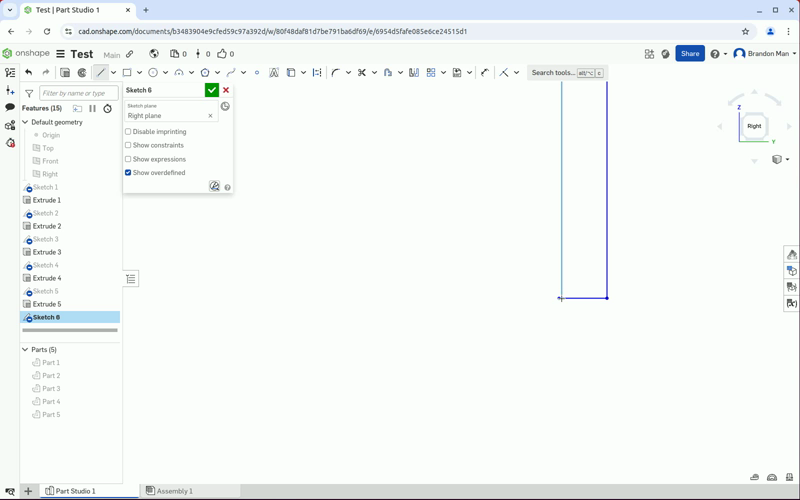
scroll(-6)
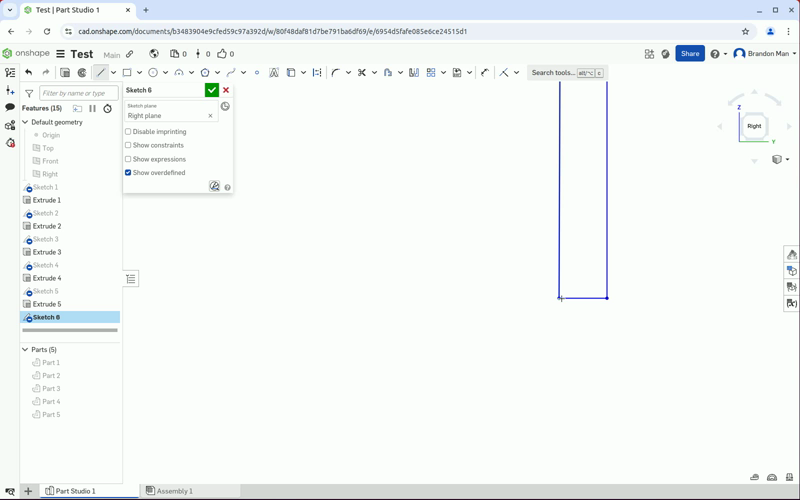
scroll(-6)
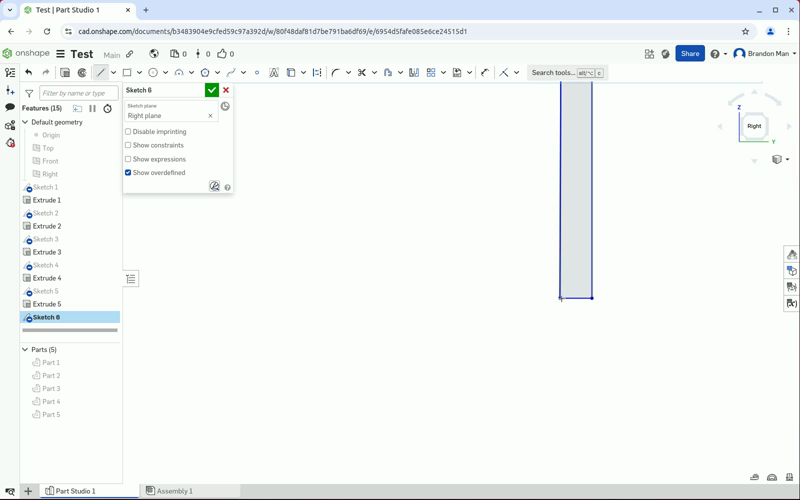
scroll(-6)
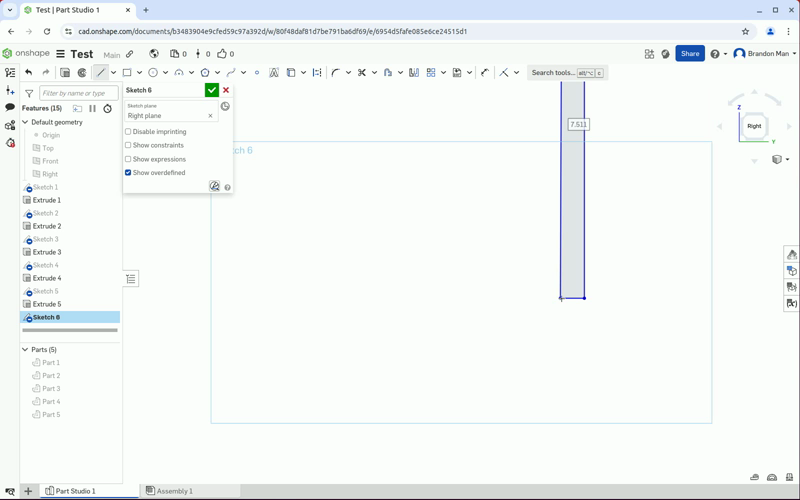
scroll(-6)
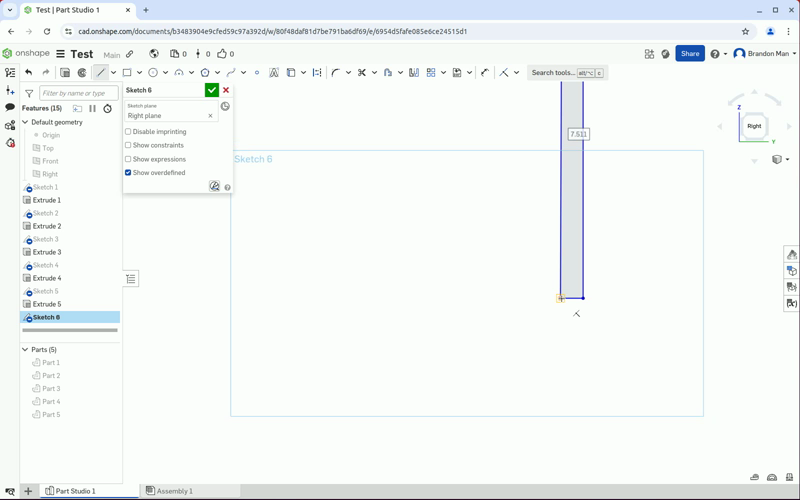
scroll(-6)
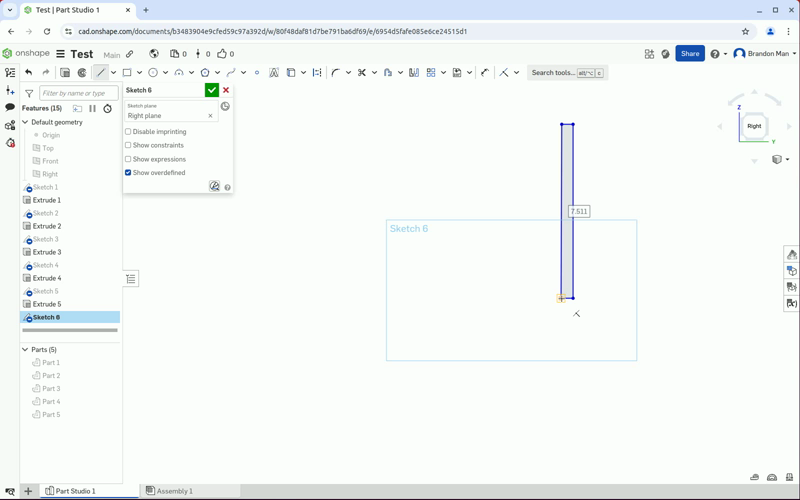
scroll(-6)
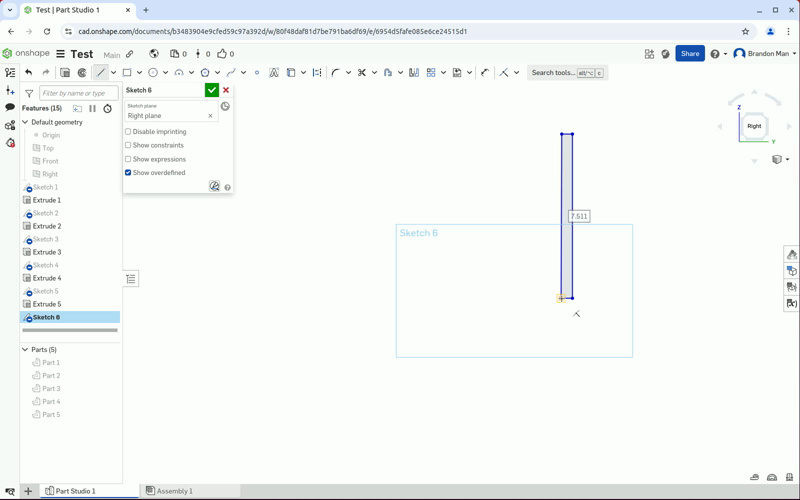
scroll(-6)
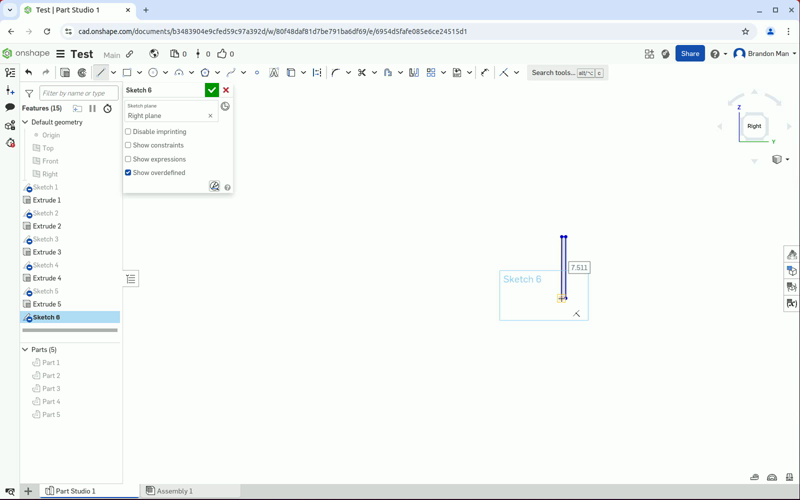
key(esc)
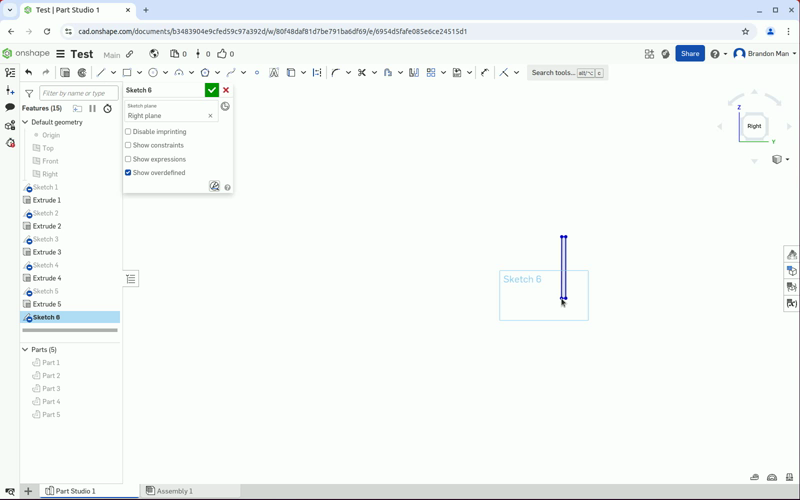
mouse_move(563, 266)
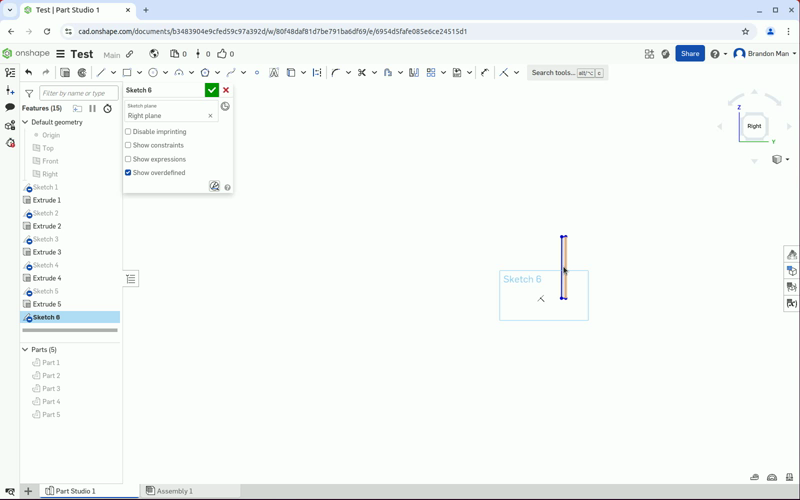
scroll(6)
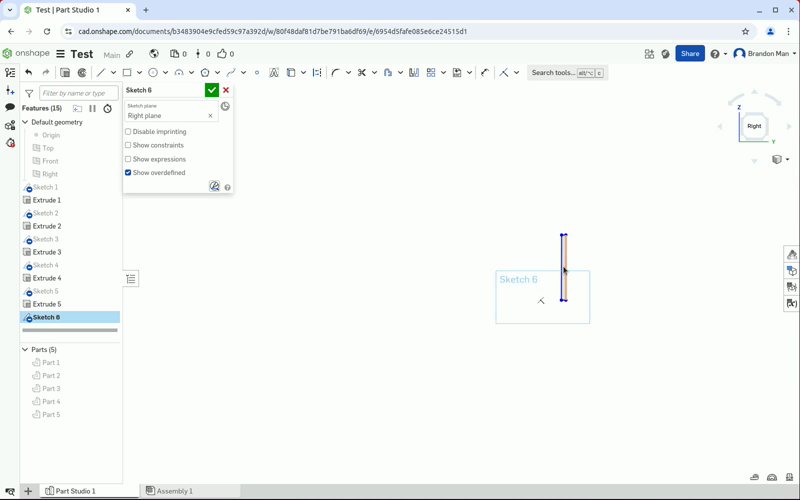
scroll(6)
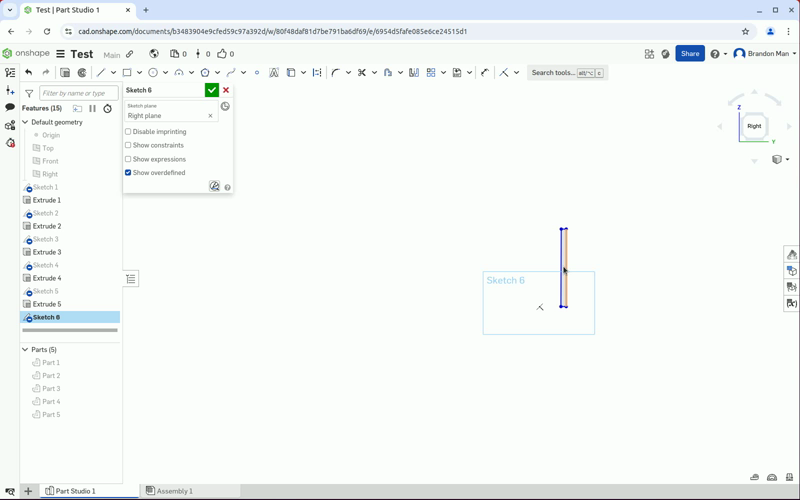
scroll(6)
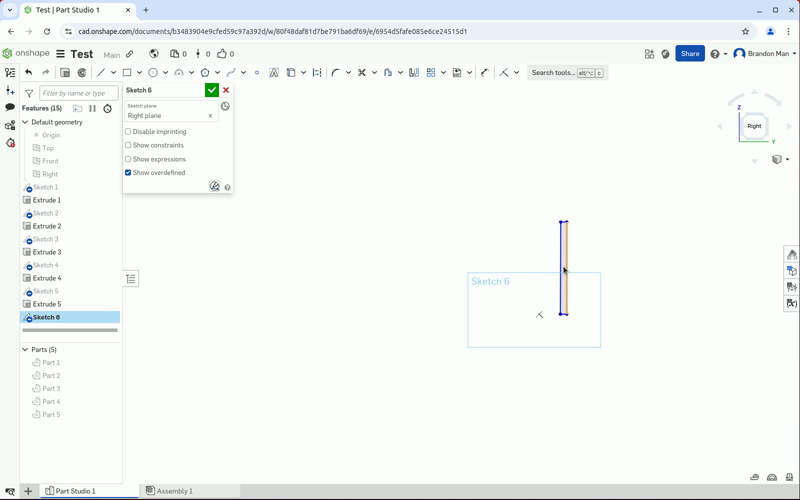
scroll(6)
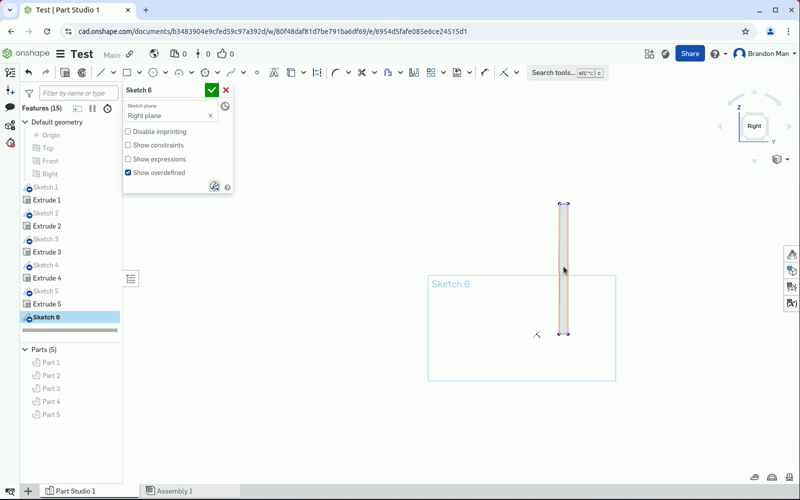
scroll(6)
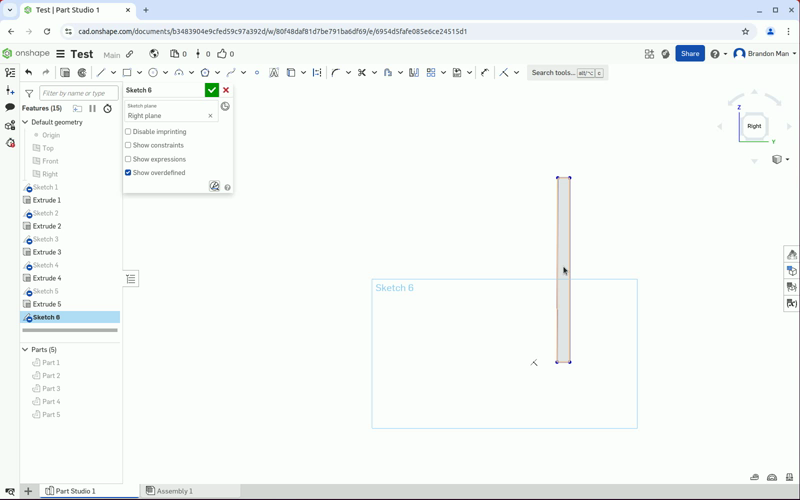
scroll(6)
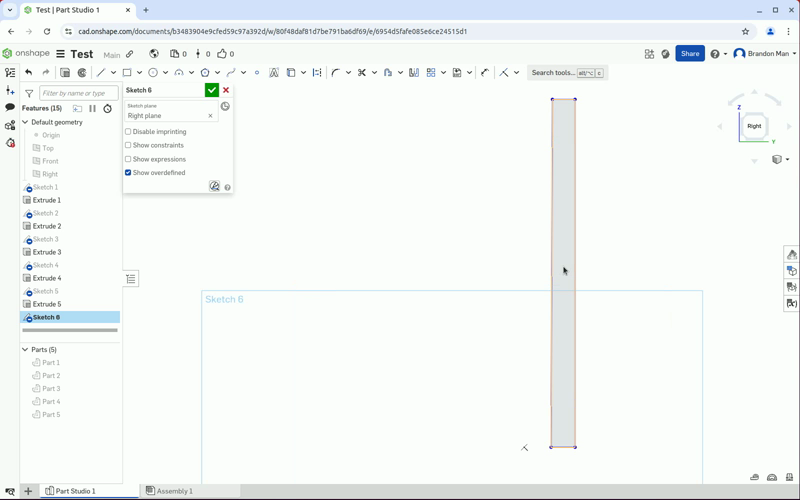
scroll(6)
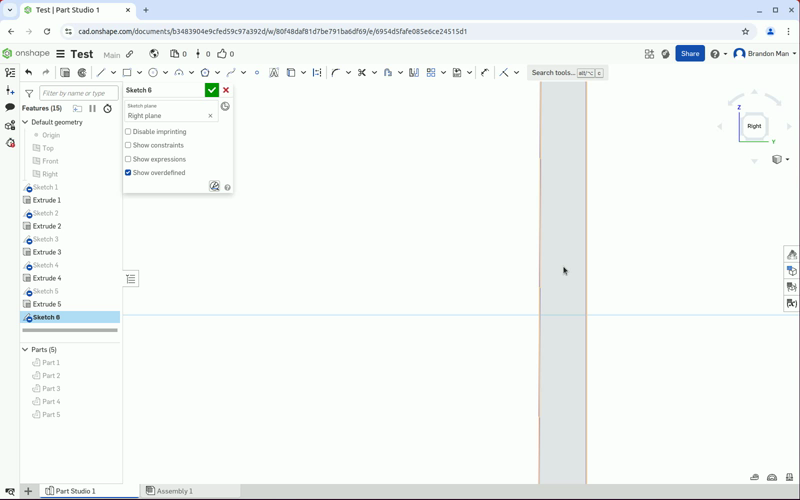
click(563, 266)
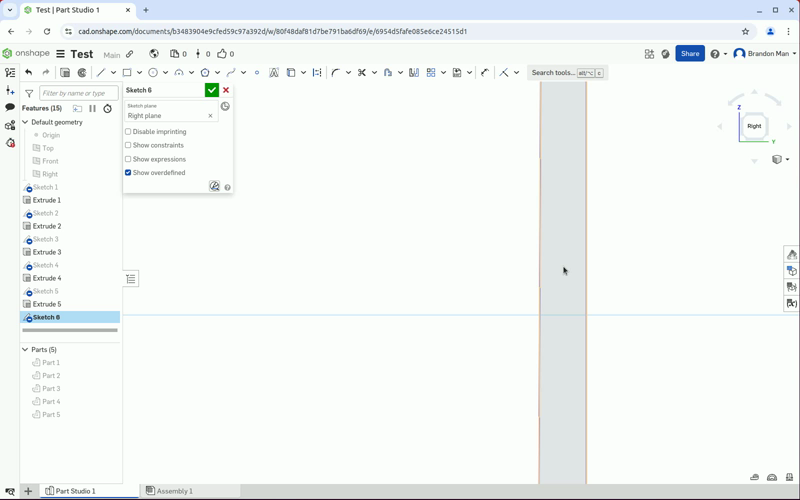
scroll(-6)
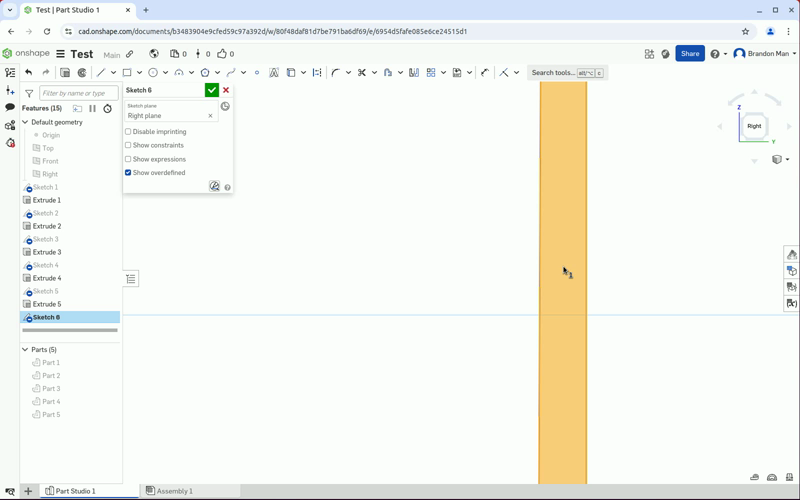
scroll(-6)
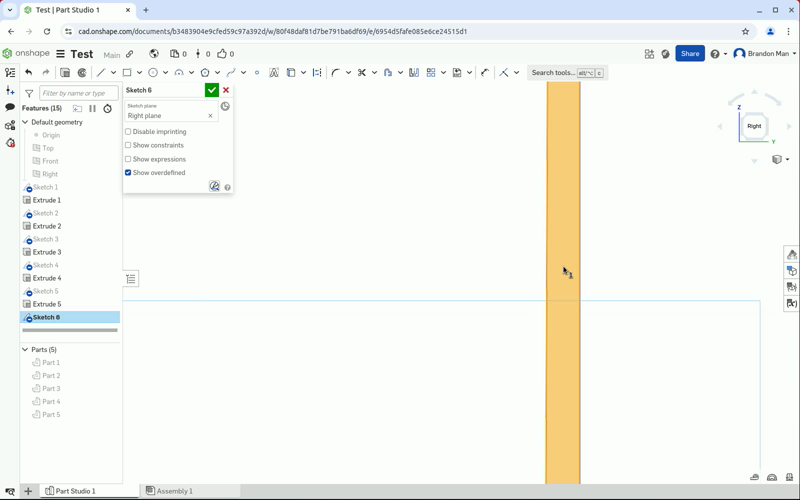
scroll(-6)
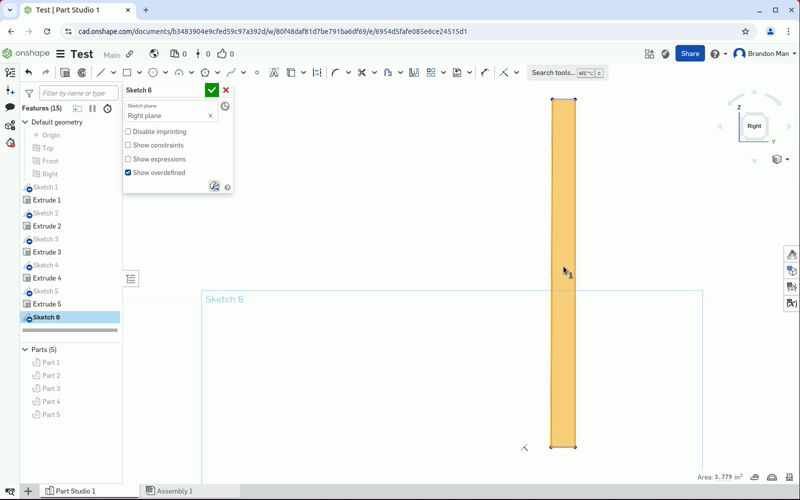
scroll(-6)
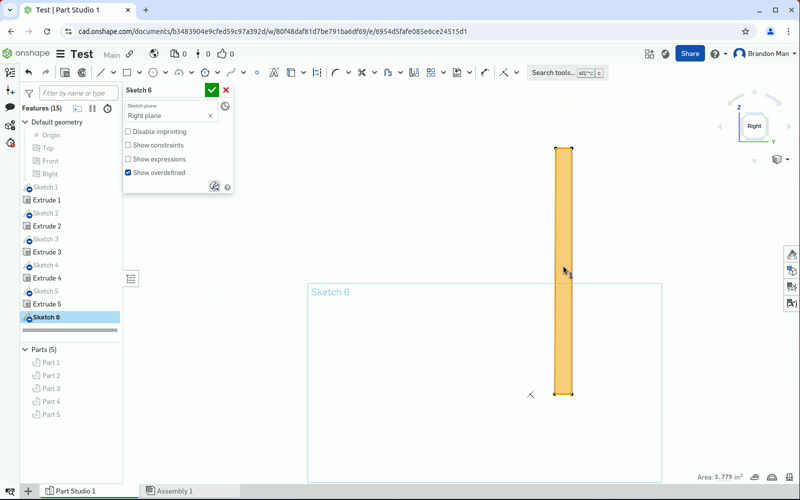
scroll(-6)
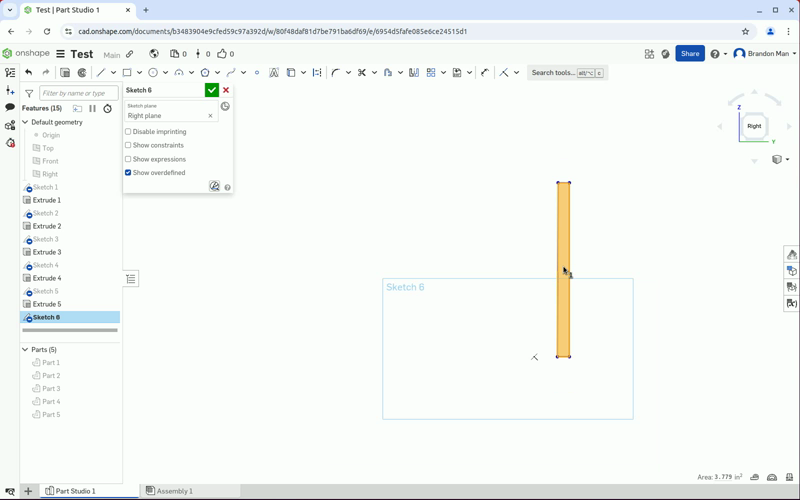
scroll(-6)
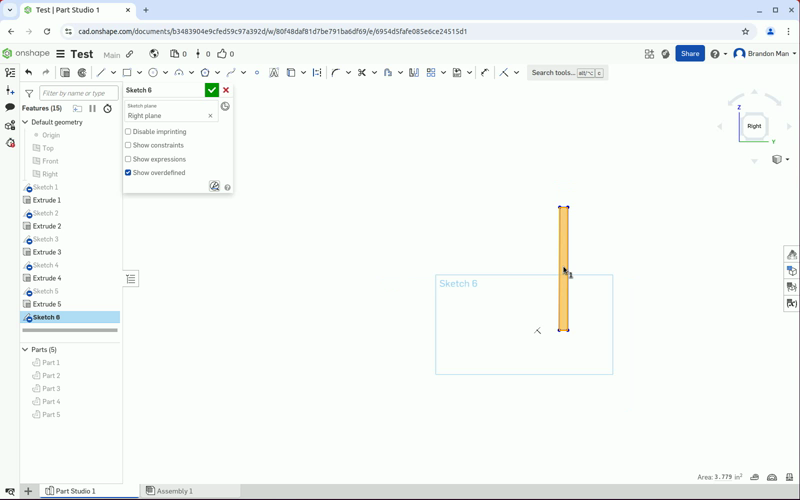
scroll(-6)
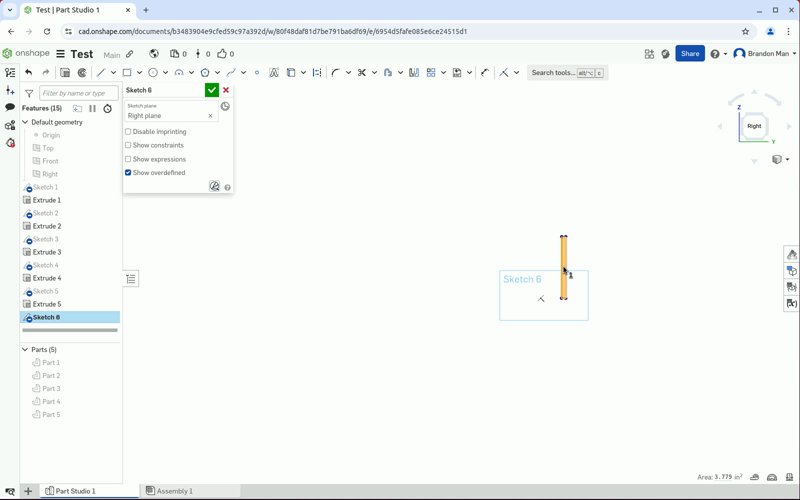
mouse_move(73, 352)
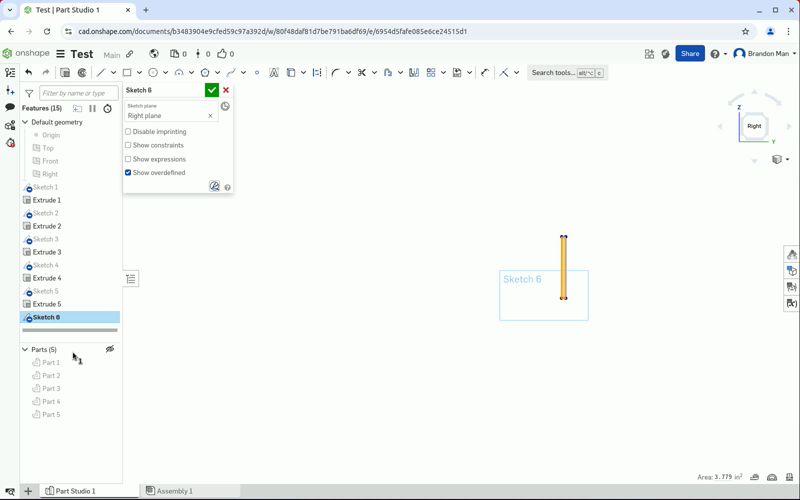
key(shift+y)
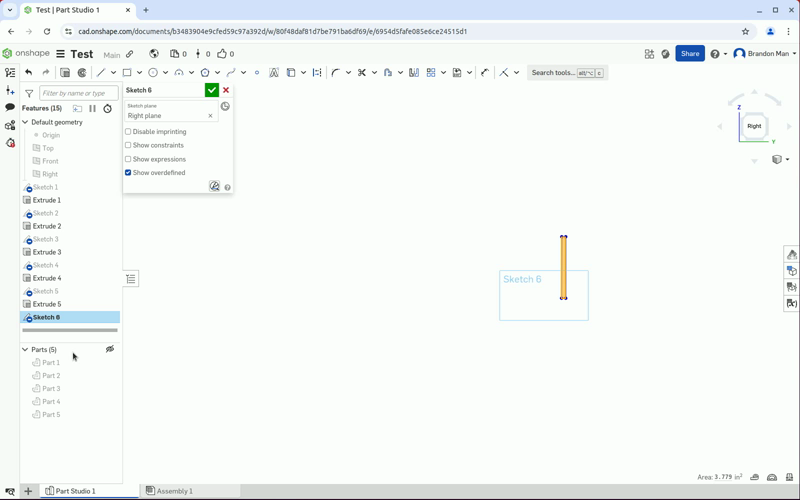
key(shift+e)
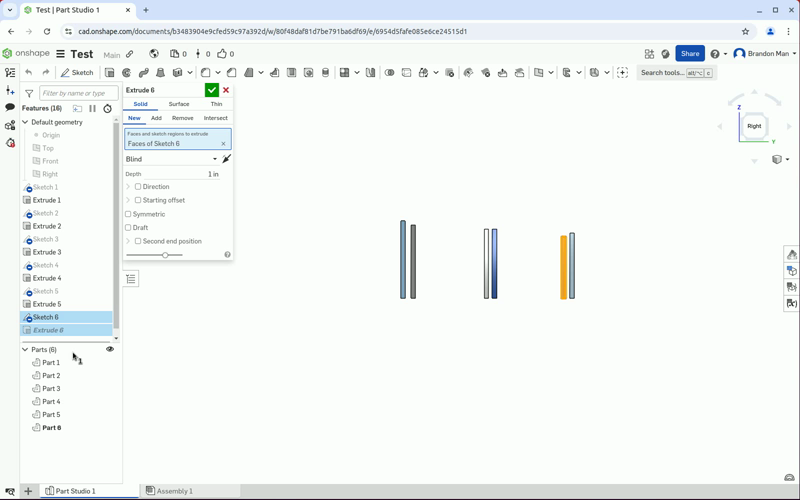
mouse_move(143, 106)
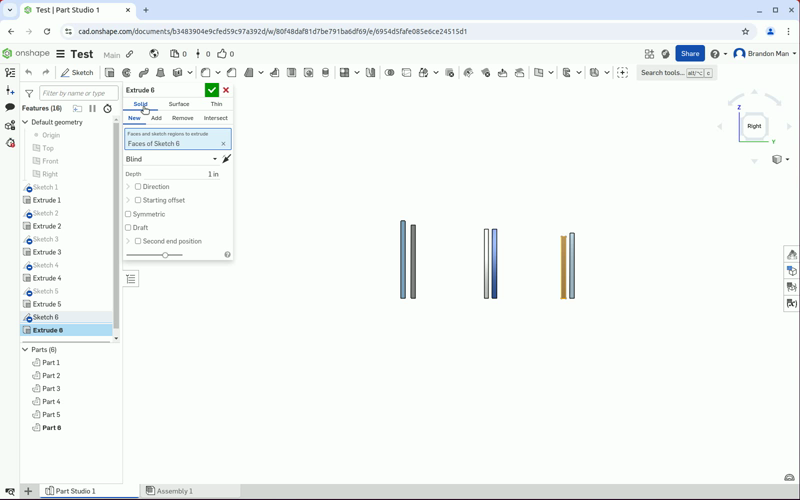
click(143, 106)
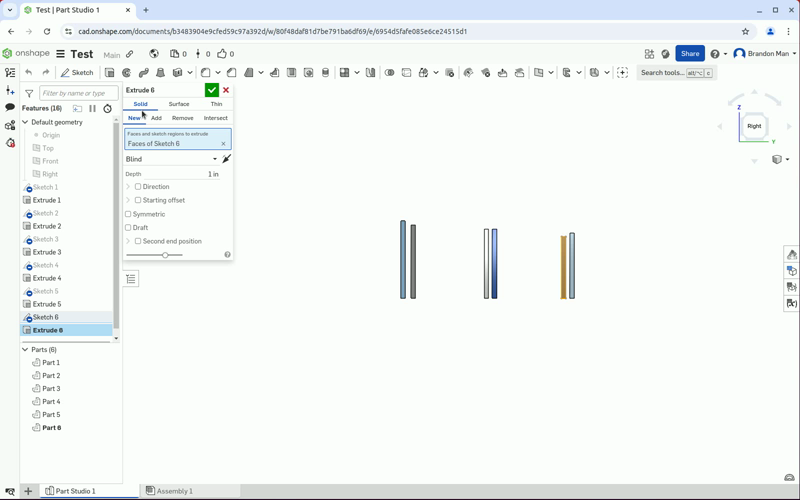
mouse_move(137, 120)
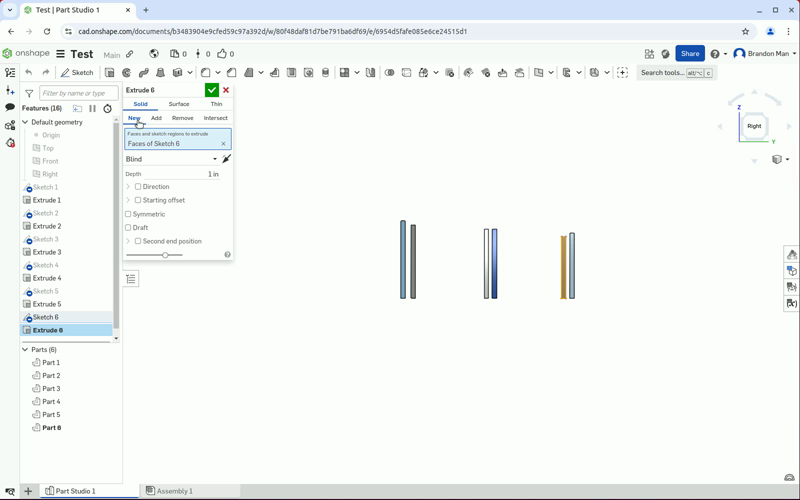
click(137, 120)
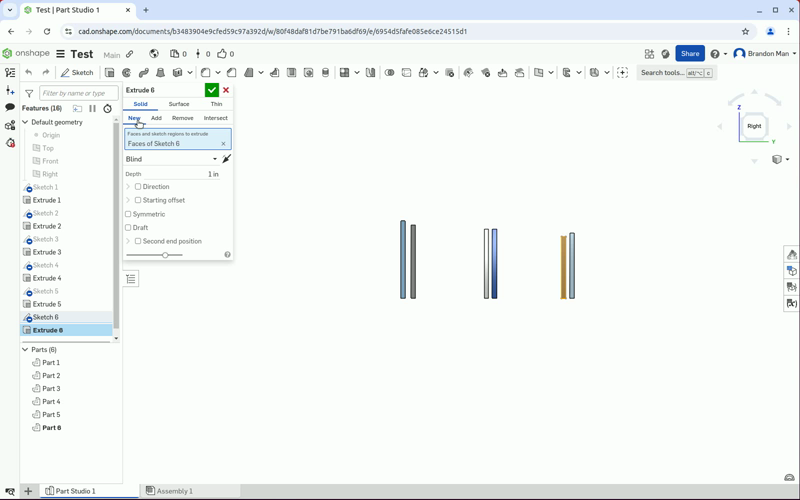
key(tab, 4)
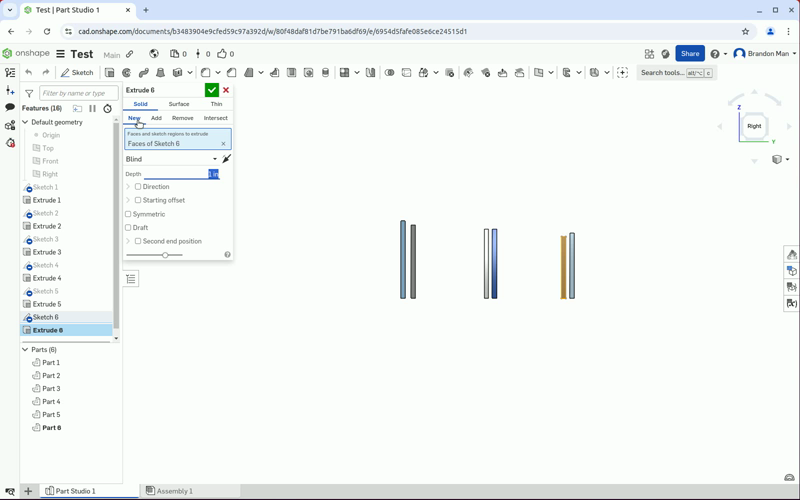
text(40.44)
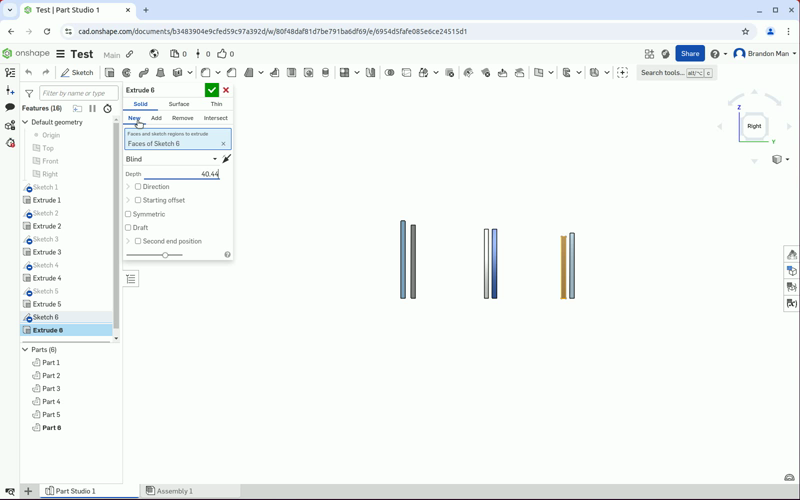
key(tab, 3)
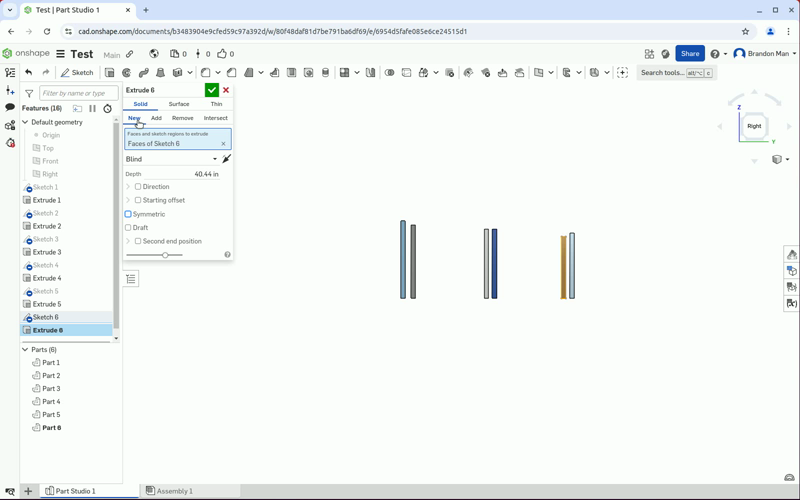
key(space)
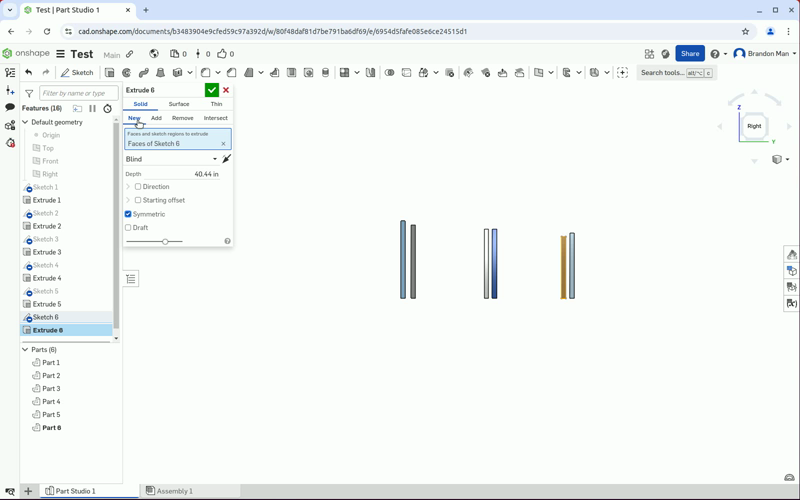
key(enter)
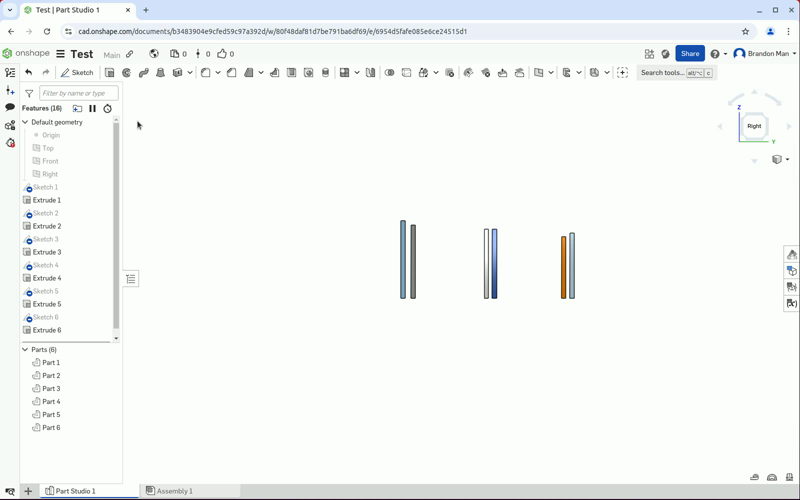
key(shift+h)
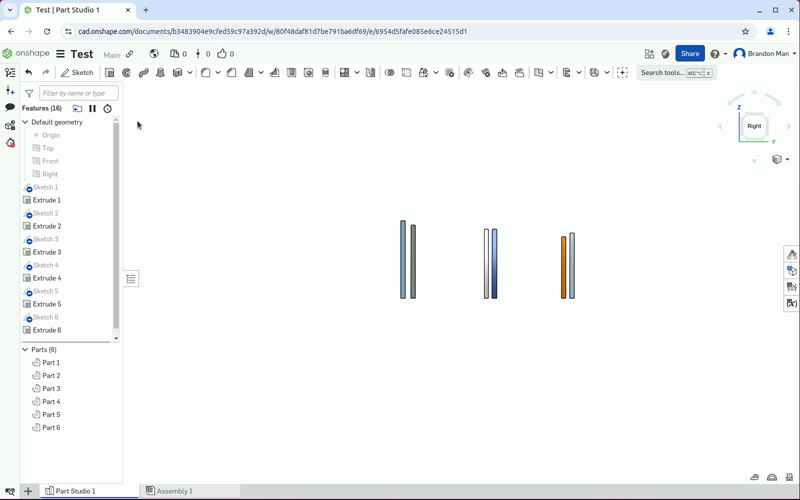
key(shift+h)
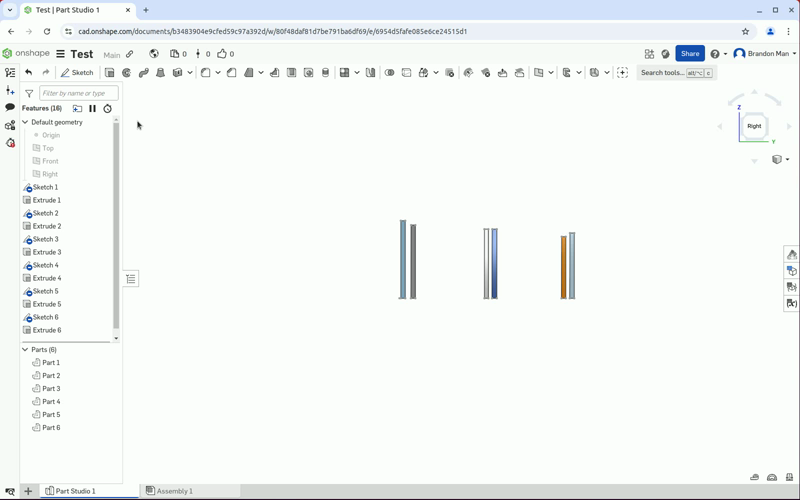
key(shift+7)
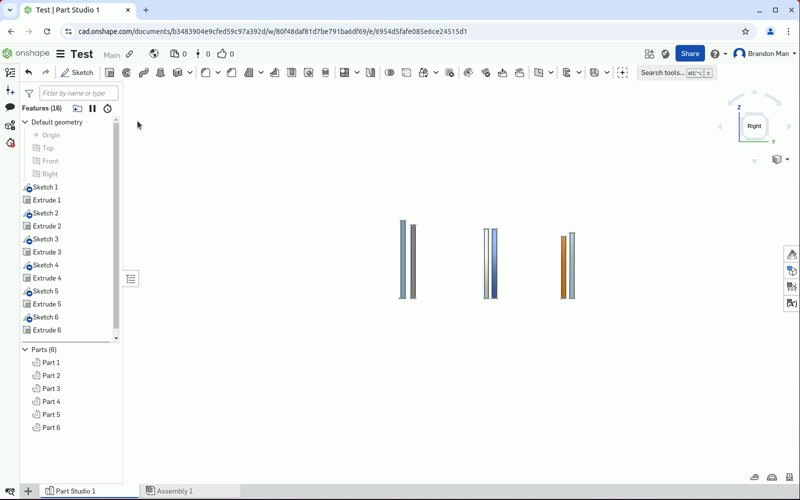
key(right, 2)
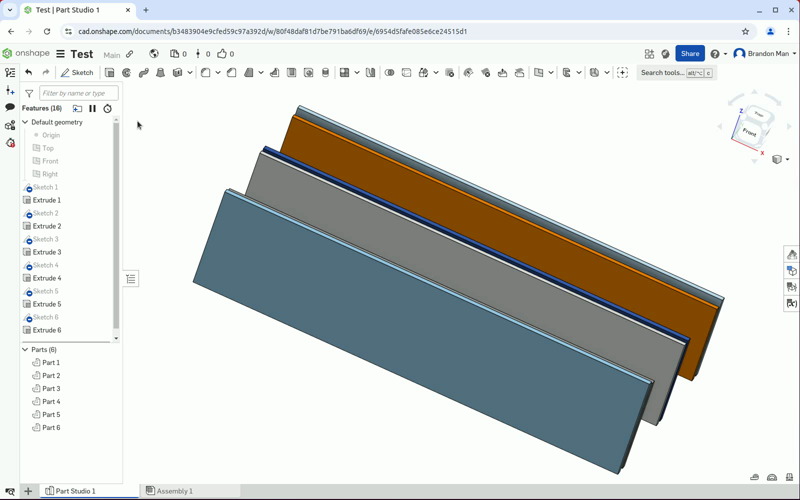
key(down, 2)
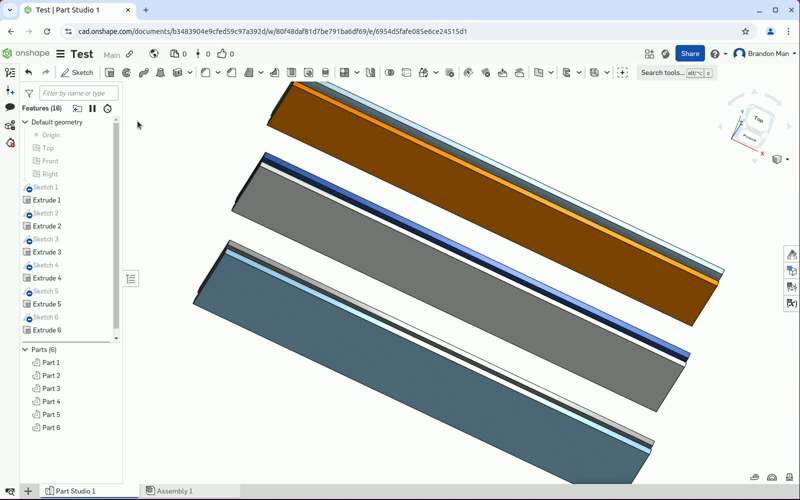
key(up, 2)
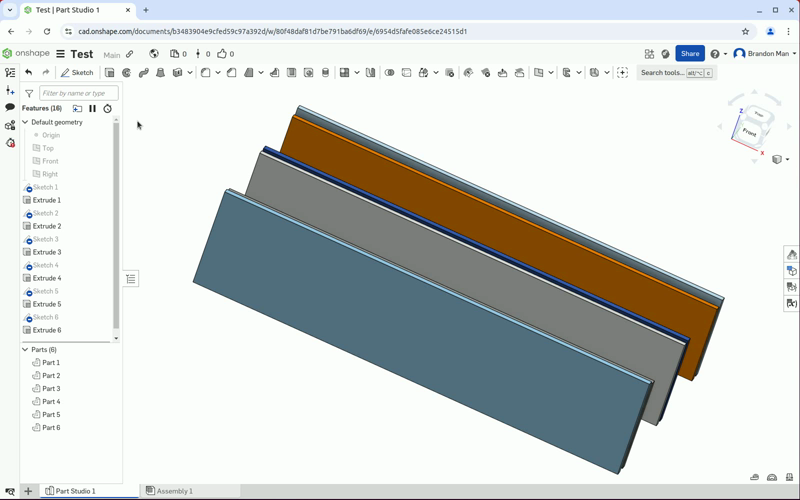
key(left, 2)
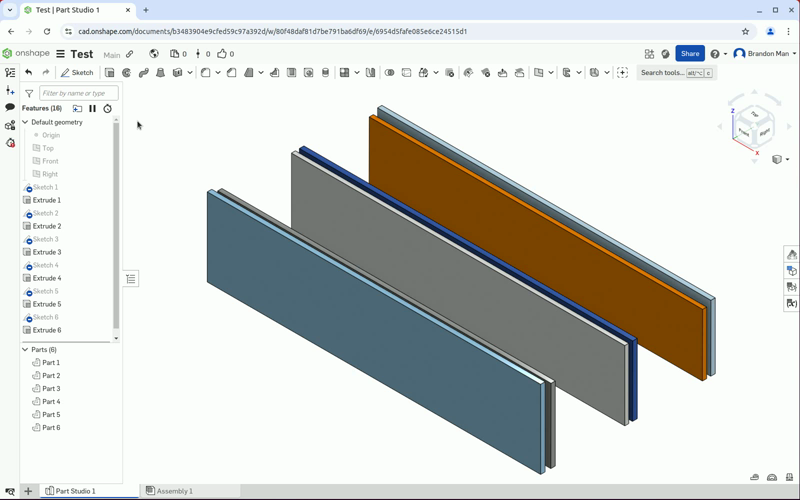
mouse_move(69, 189)
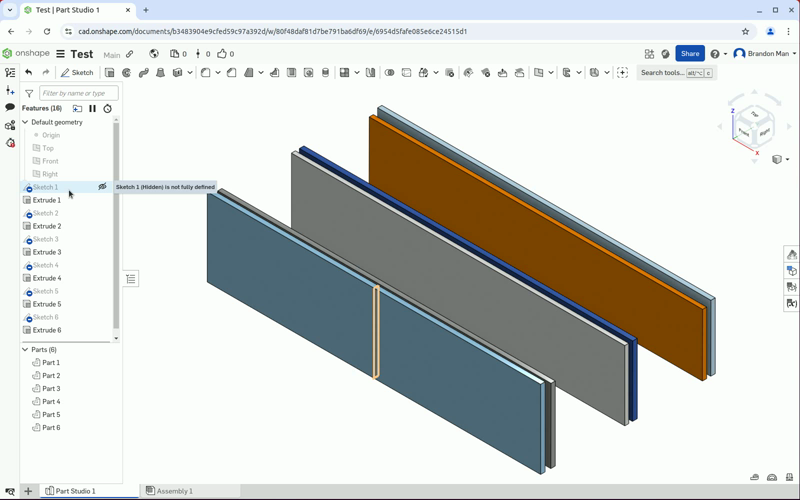
click(69, 189)